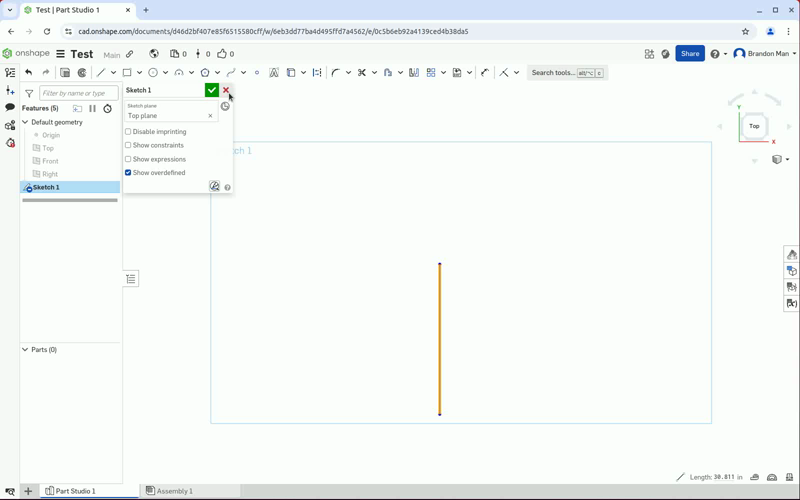
key(shift+h)
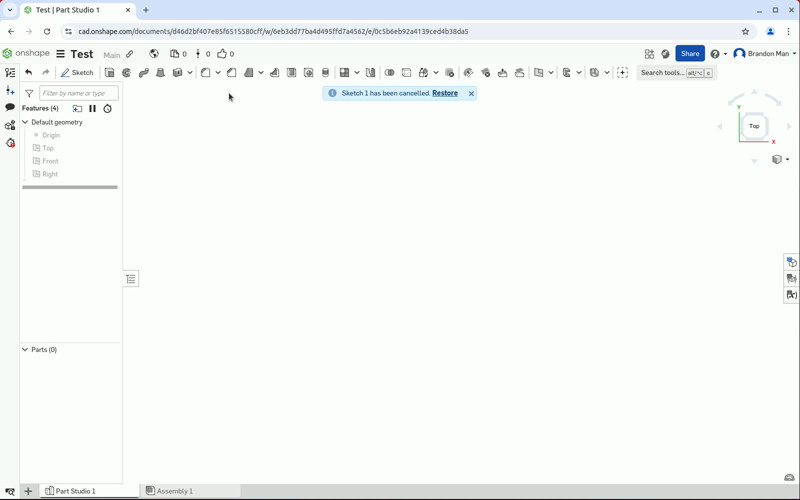
mouse_move(73, 352)
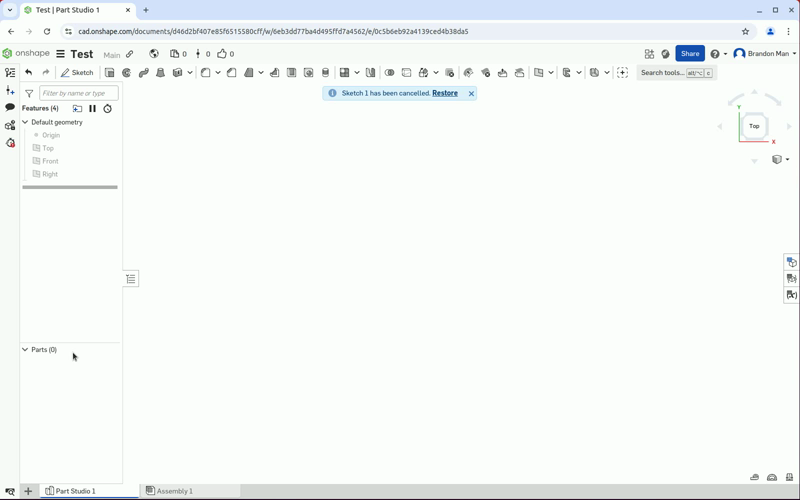
key(y)
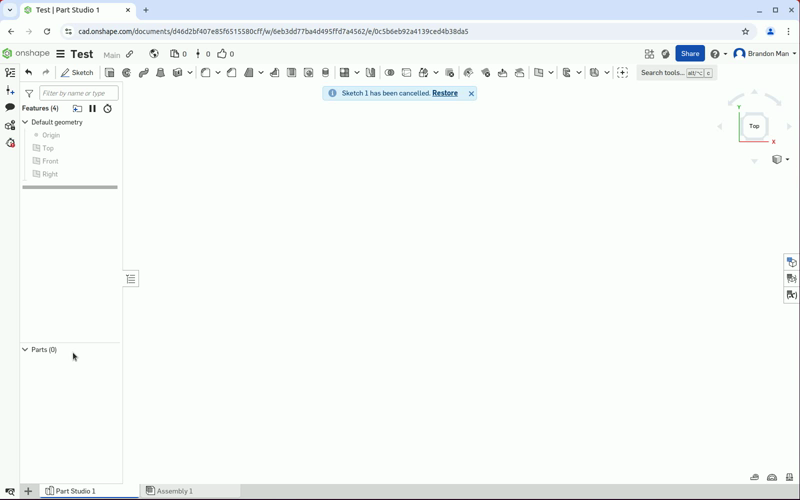
key(shift+p)
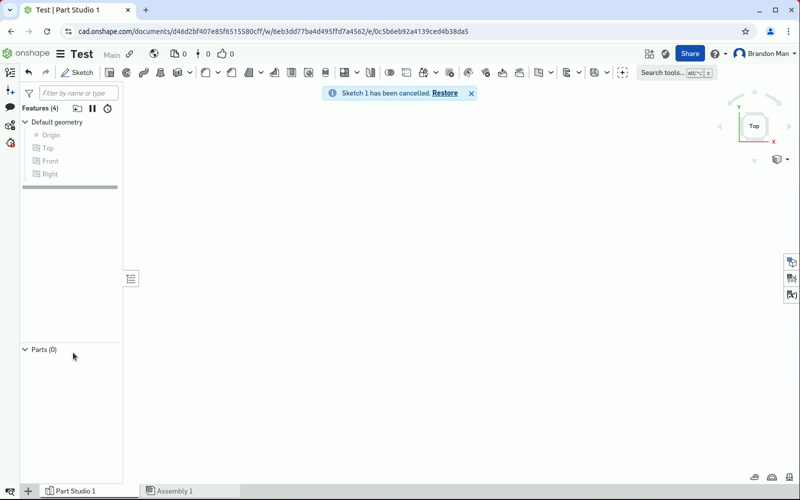
key(space)
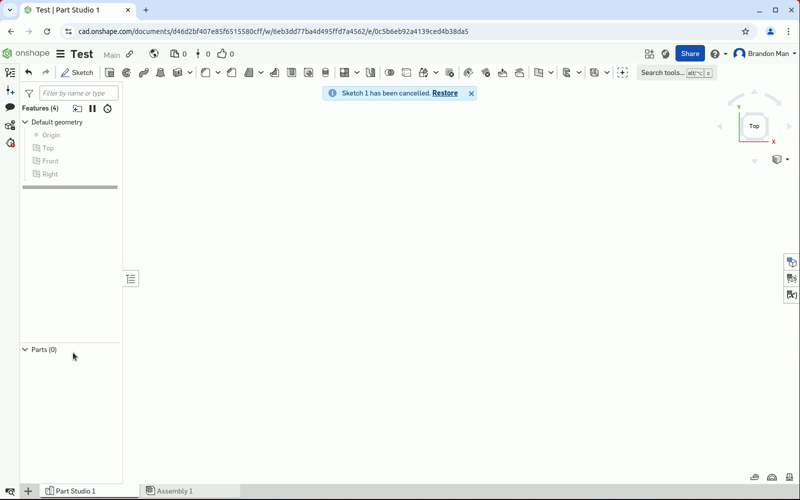
key_down(shift)
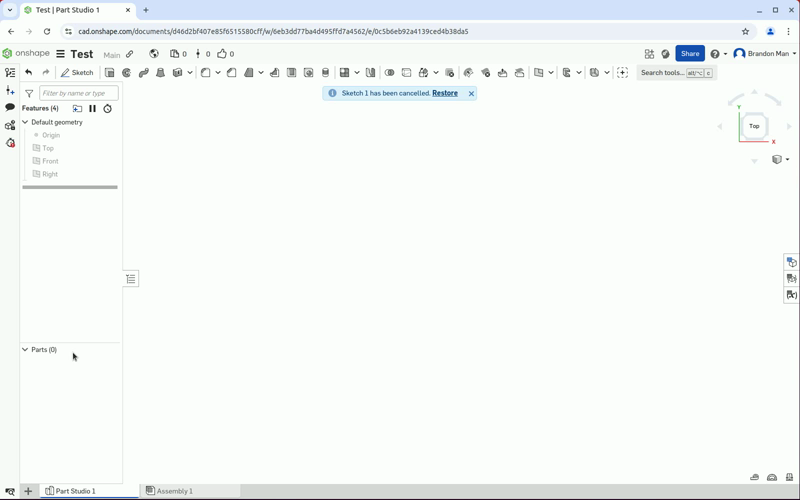
key(up)
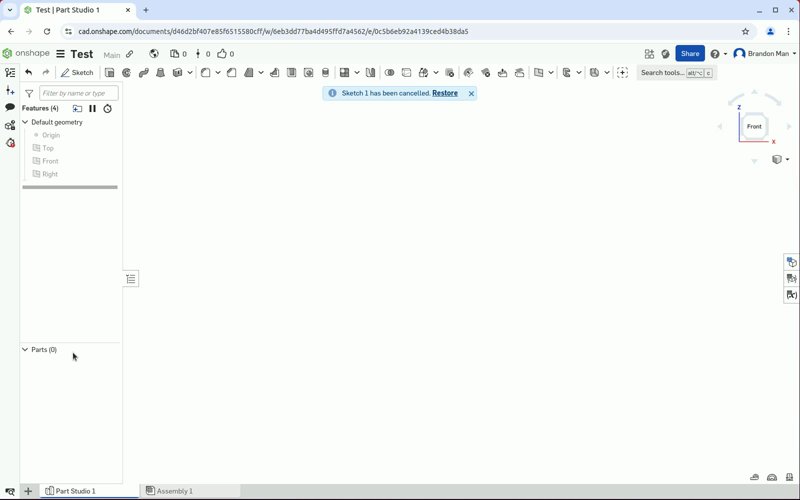
key_up(shift)
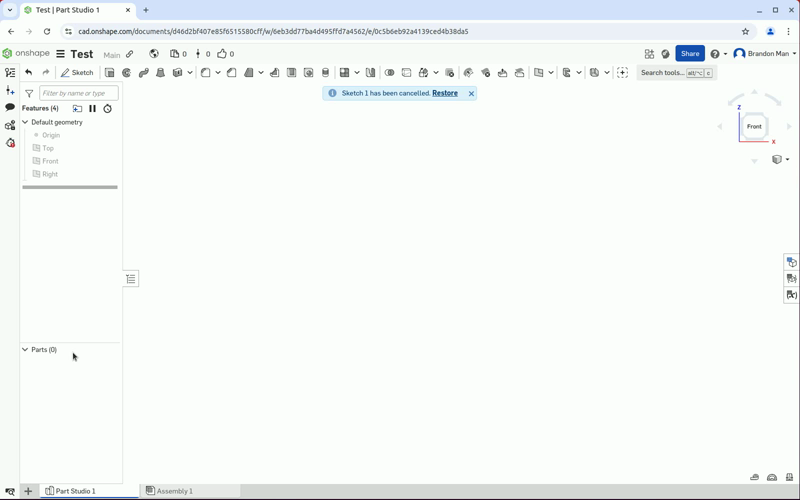
mouse_move(73, 352)
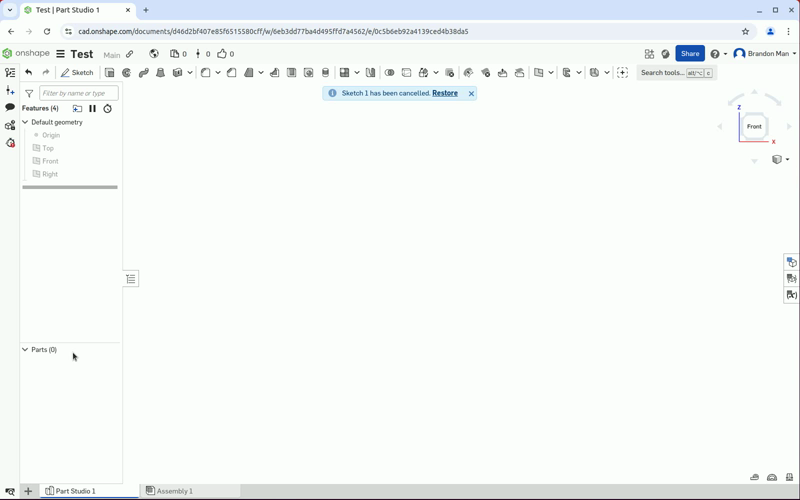
key(shift+y)
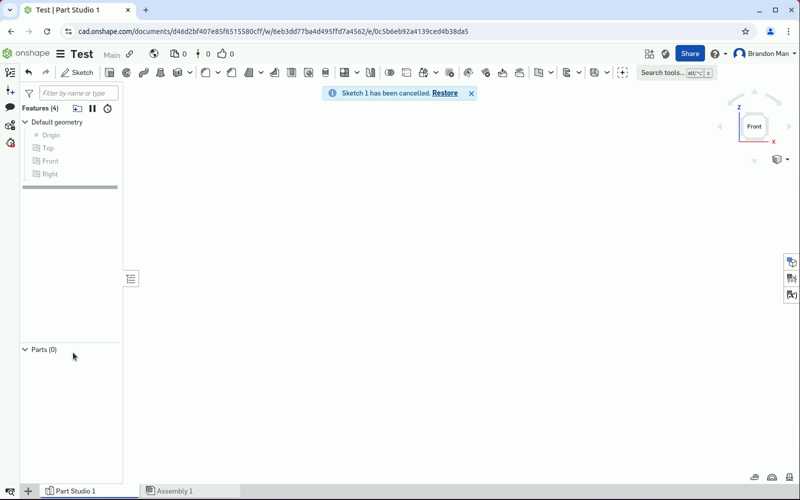
key(shift+s)
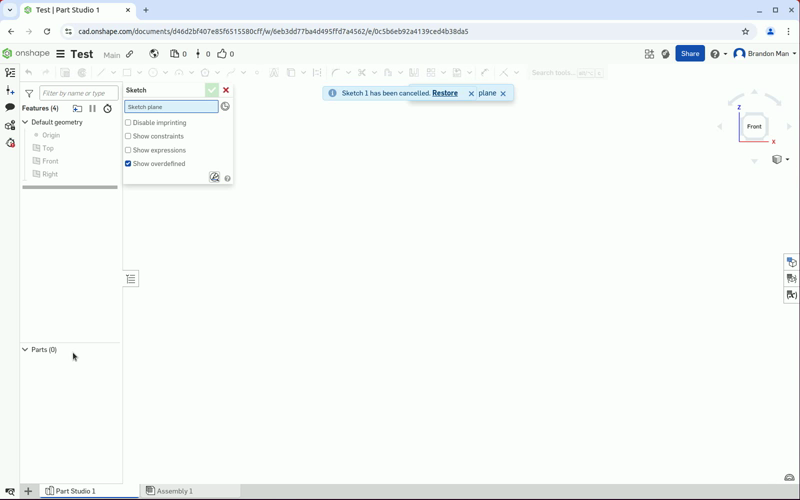
mouse_move(73, 163)
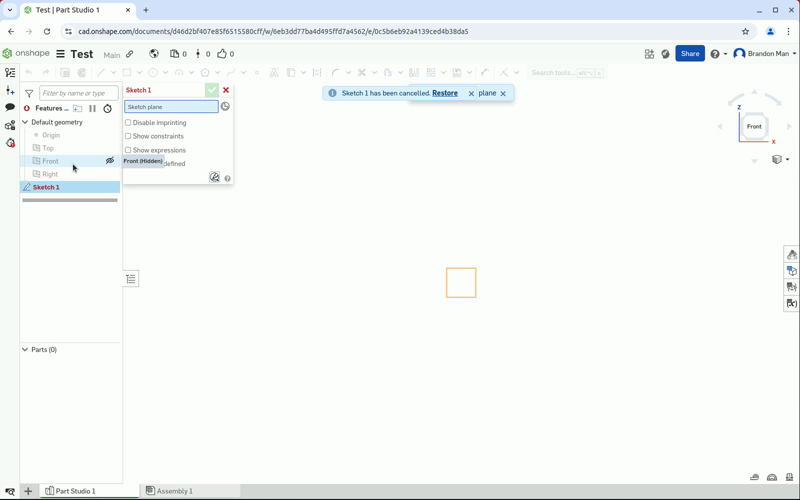
click(73, 163)
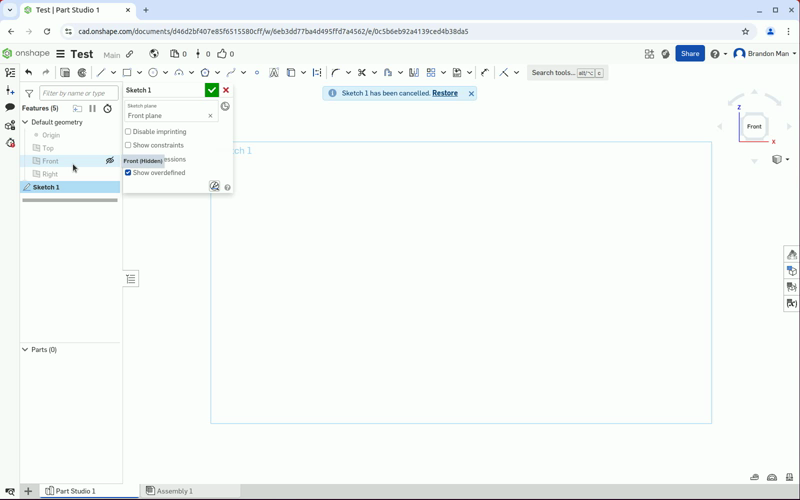
mouse_move(73, 352)
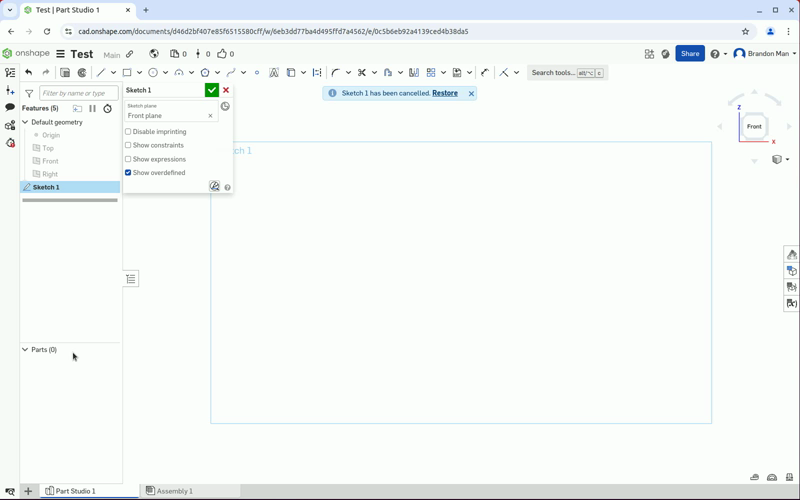
key(y)
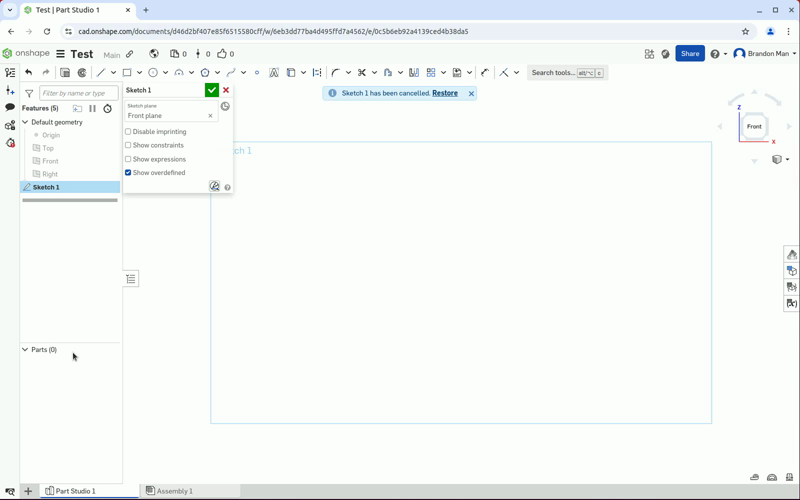
key(c)
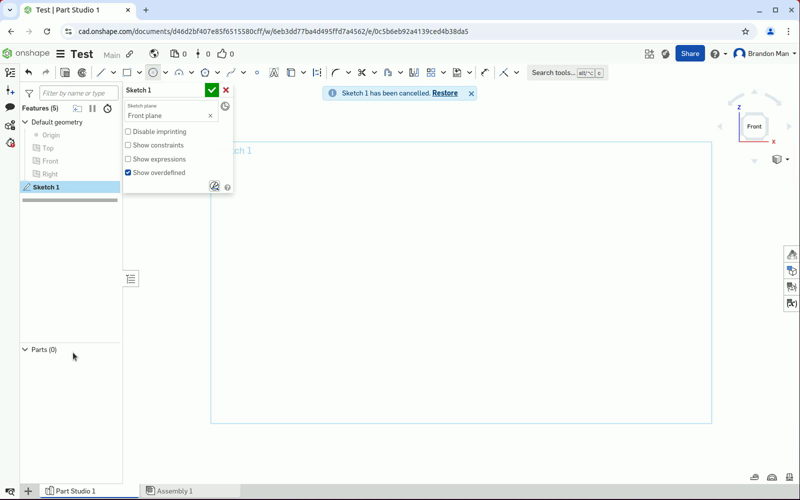
key_down(shift)
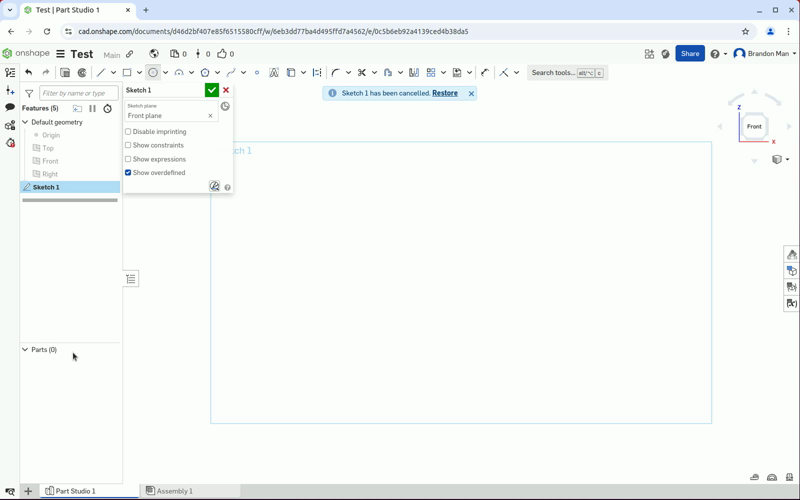
mouse_move(461, 282)
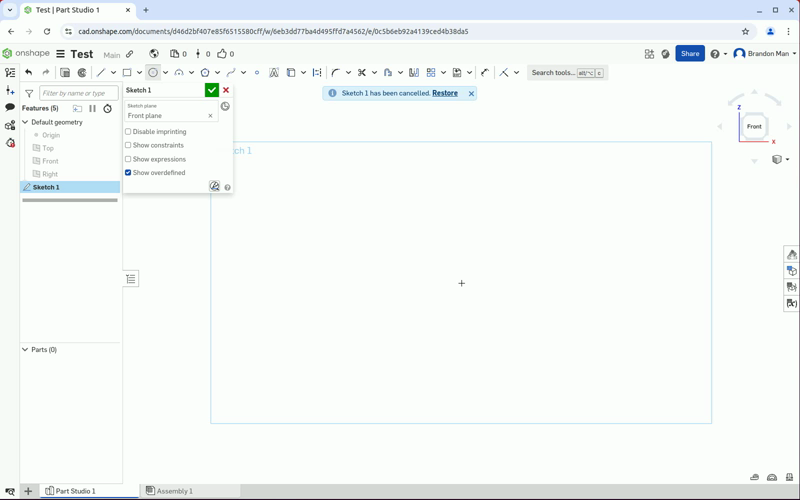
click(461, 282)
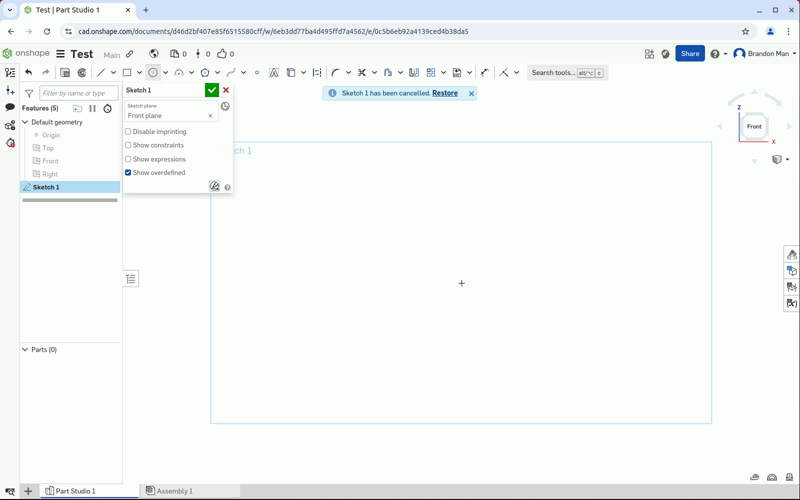
key_up(shift)
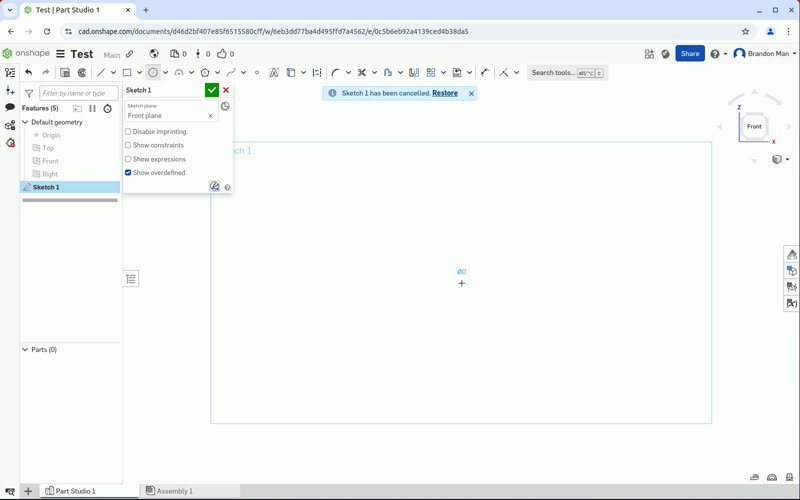
mouse_move(471, 282)
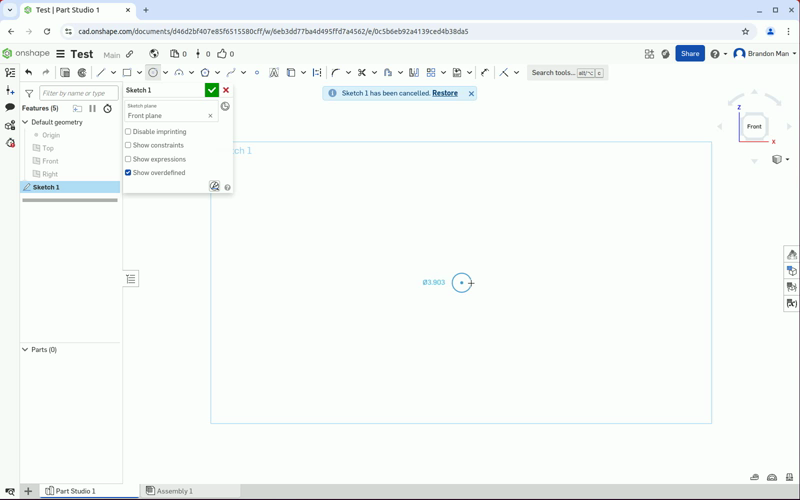
click(471, 282)
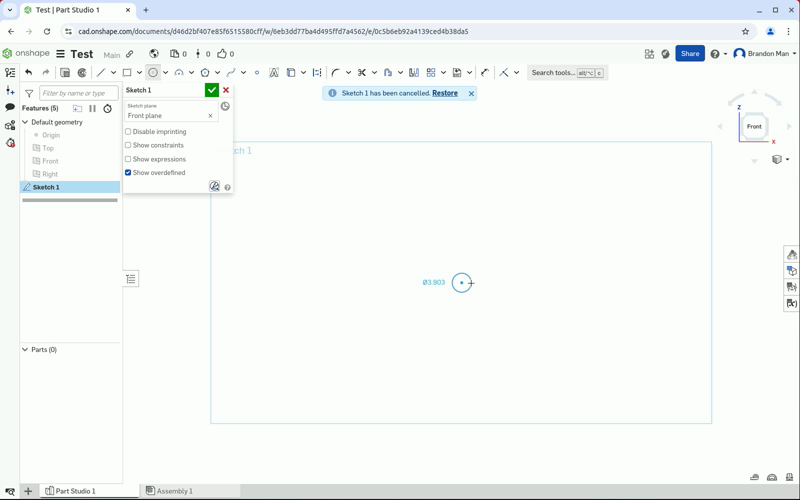
key(esc)
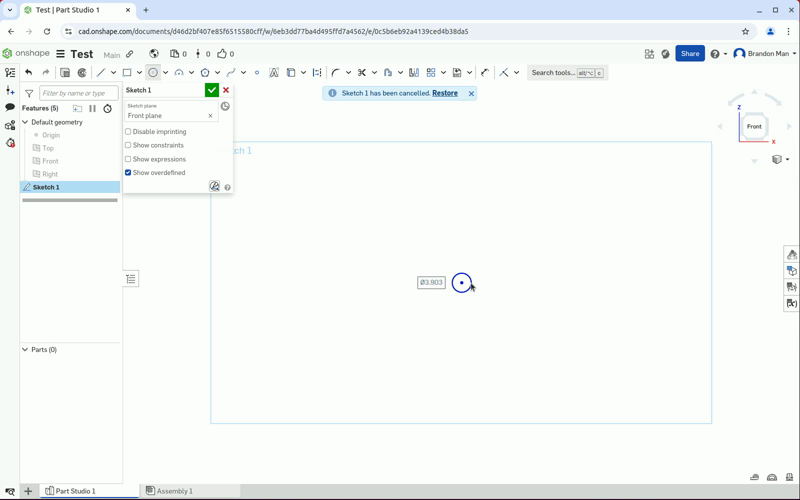
key(c)
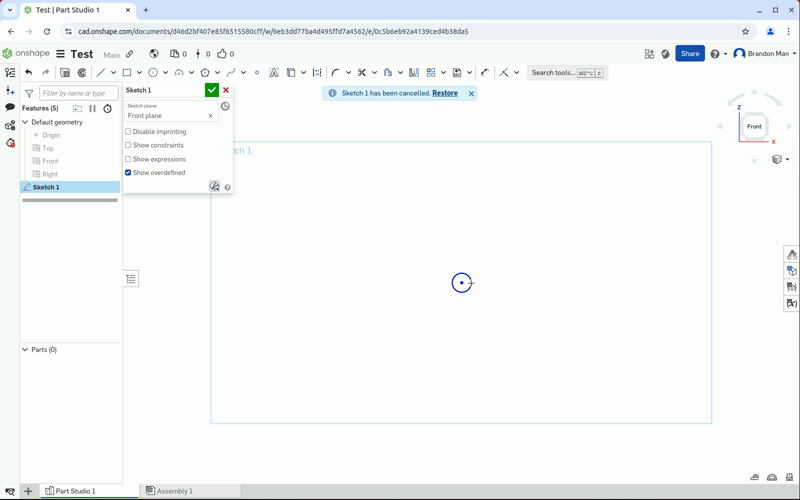
key_down(shift)
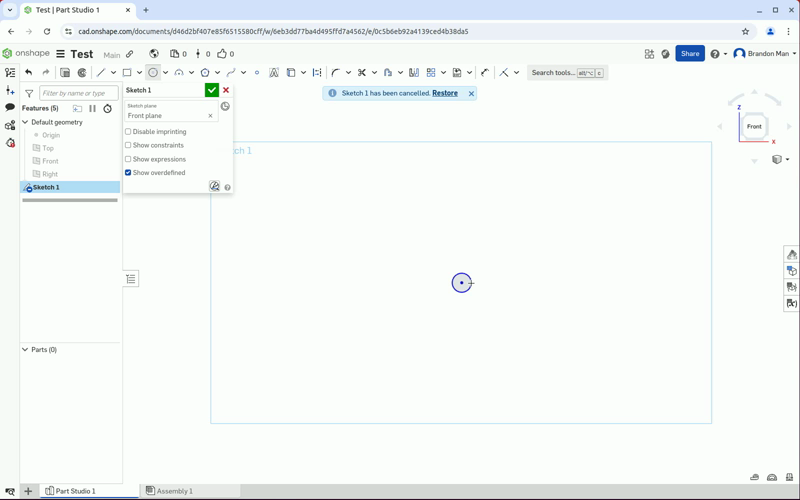
mouse_move(461, 282)
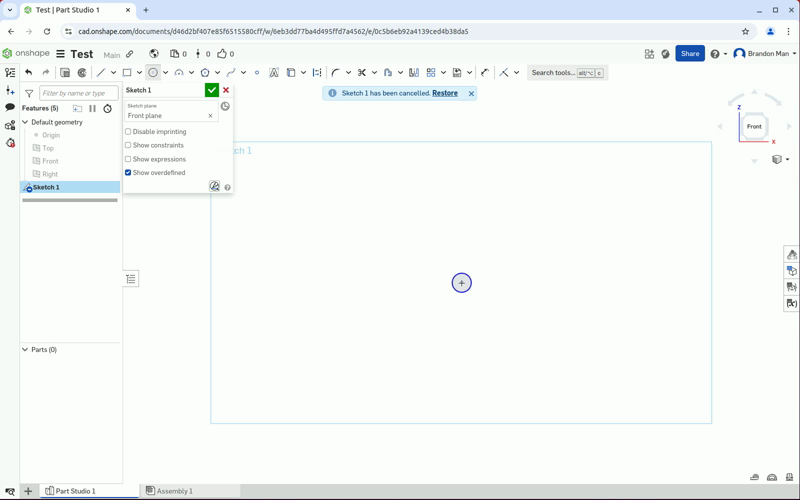
click(461, 282)
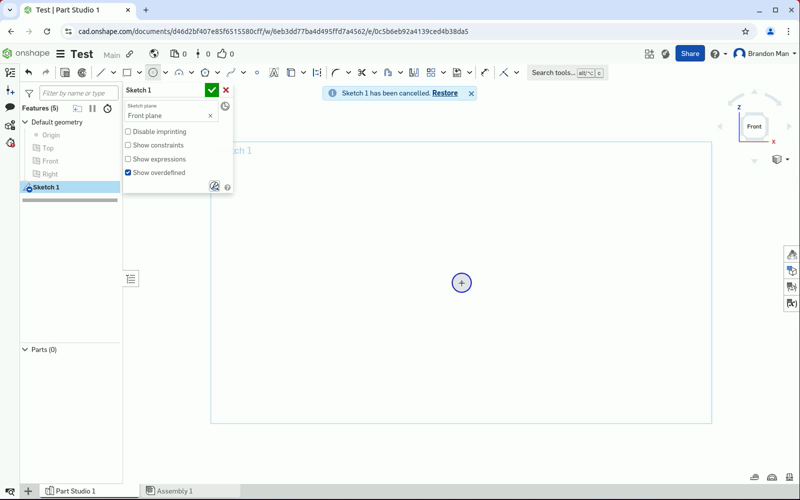
key_up(shift)
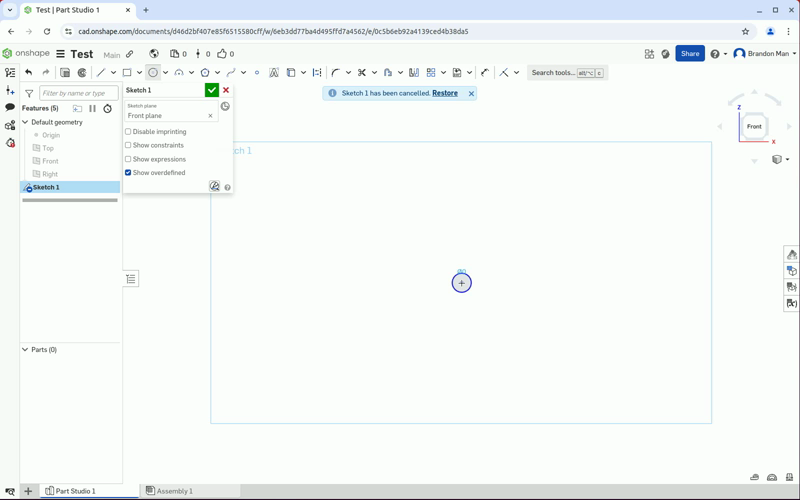
mouse_move(464, 282)
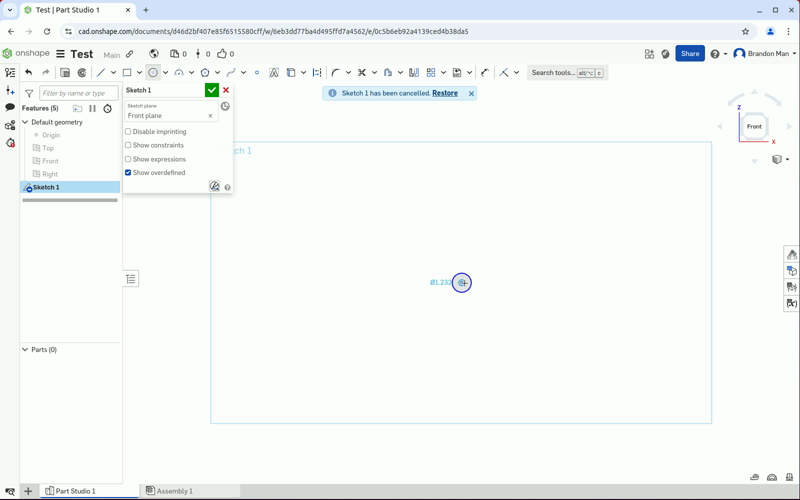
scroll(6)
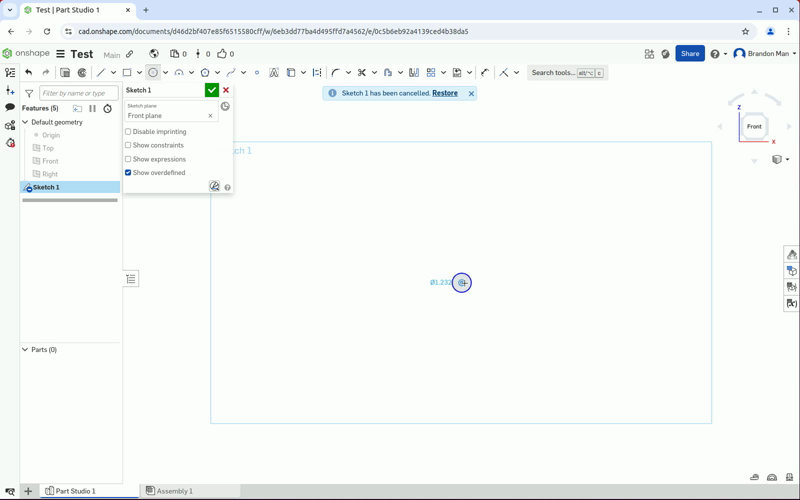
scroll(6)
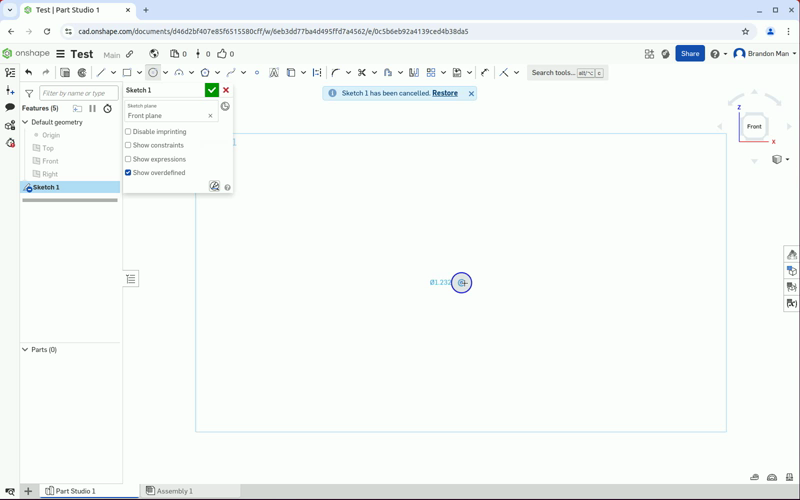
scroll(6)
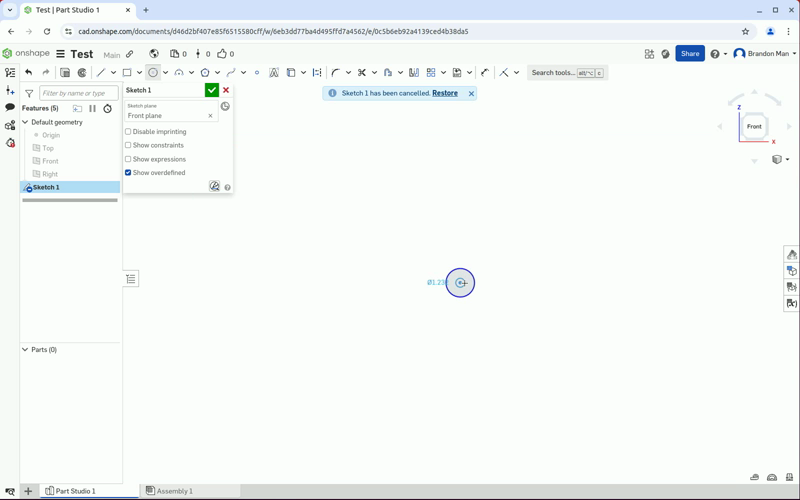
scroll(6)
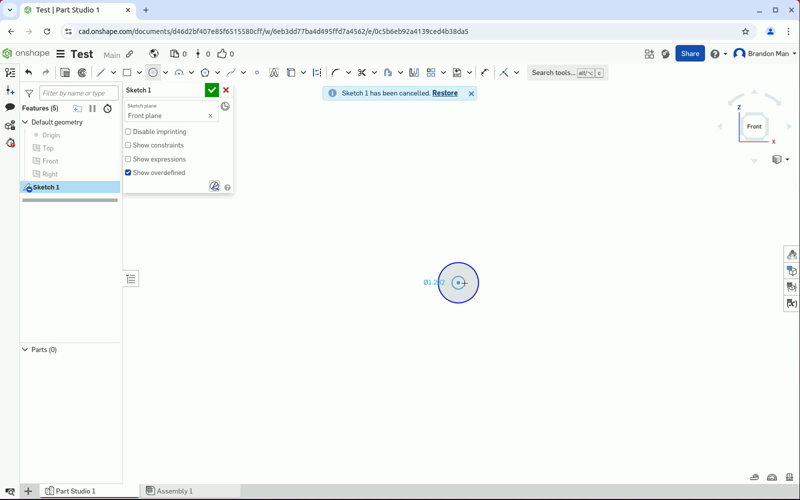
scroll(6)
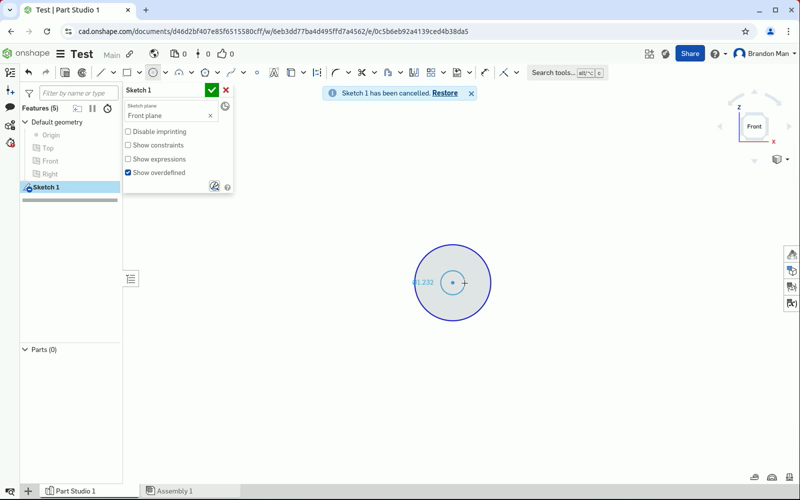
scroll(6)
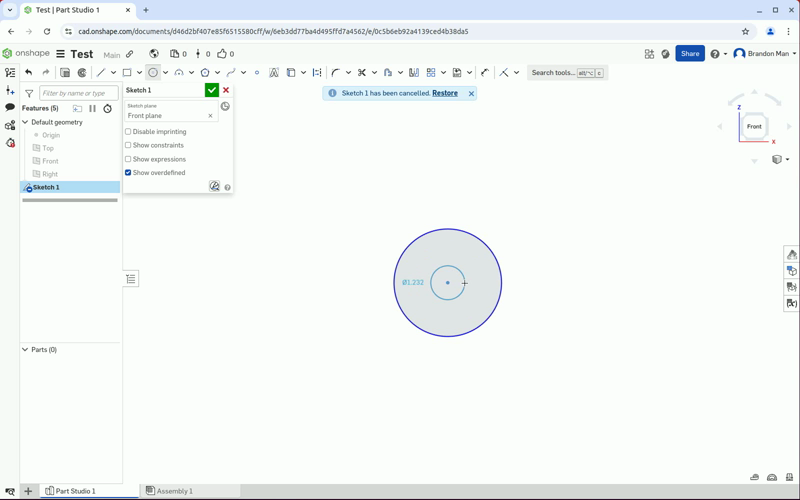
scroll(6)
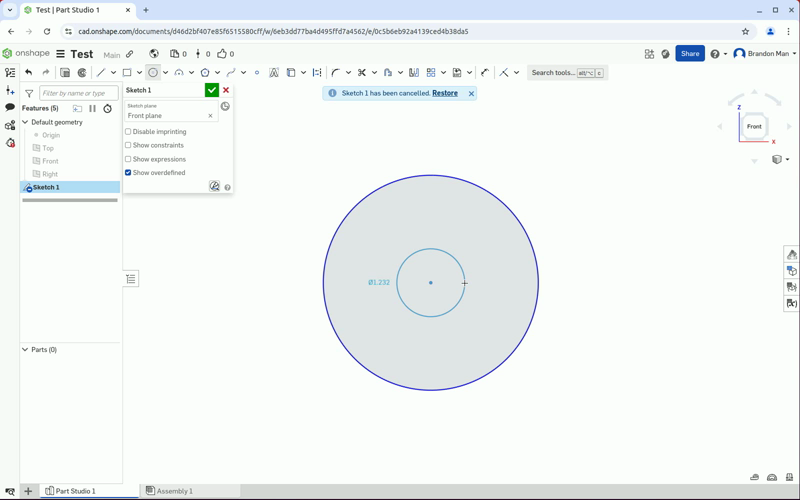
click(464, 282)
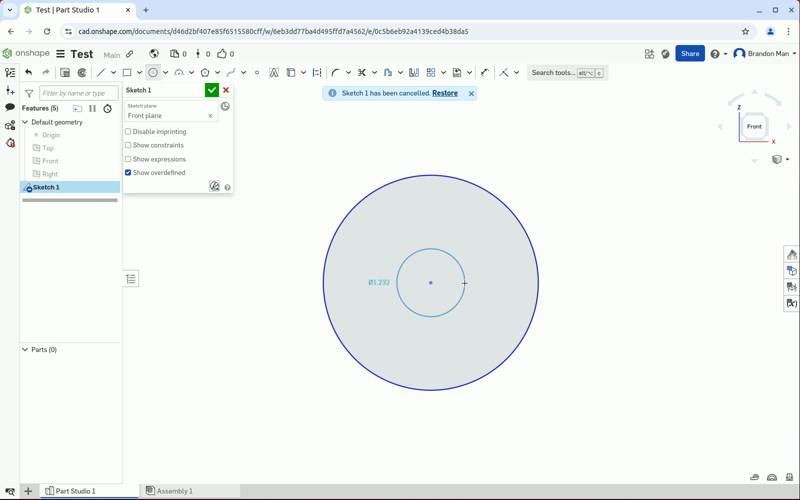
scroll(-6)
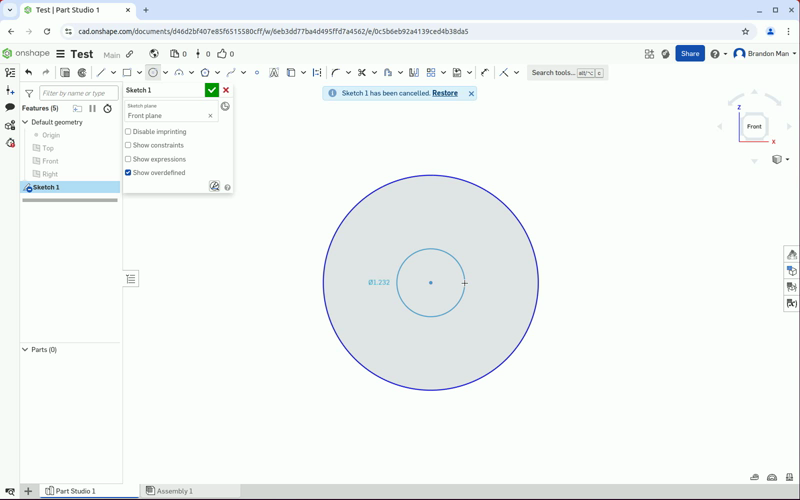
scroll(-6)
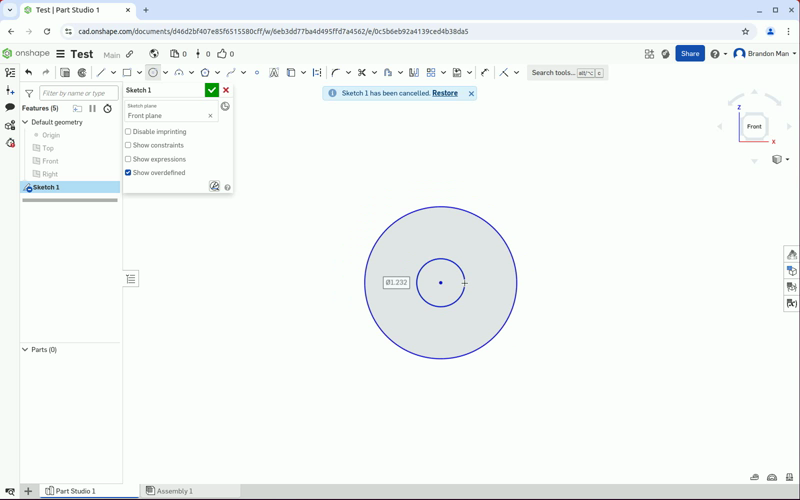
scroll(-6)
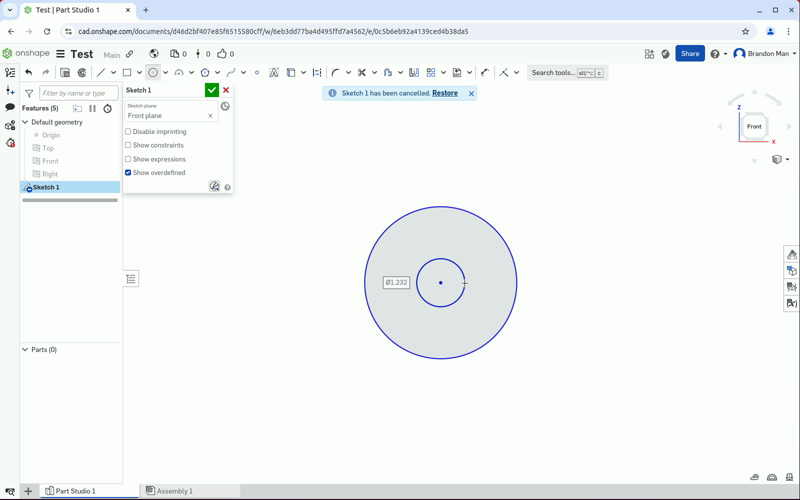
scroll(-6)
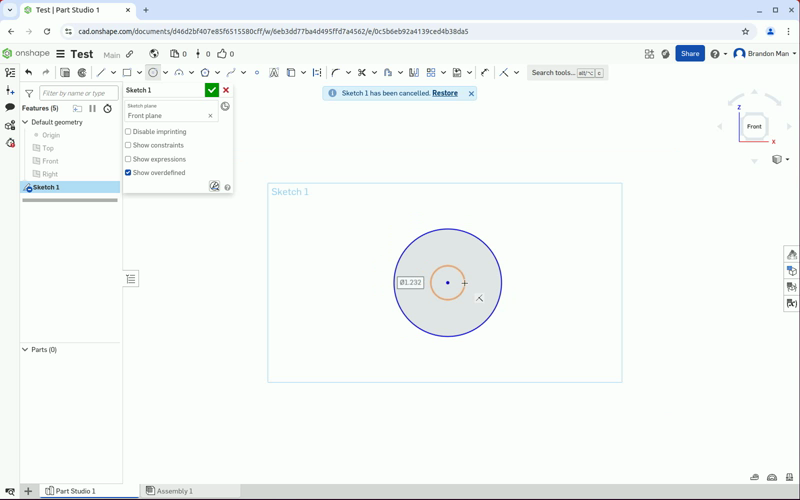
scroll(-6)
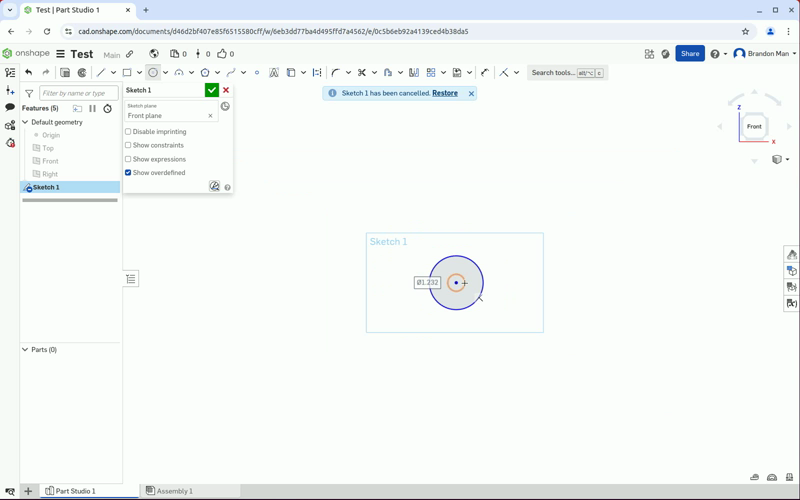
scroll(-6)
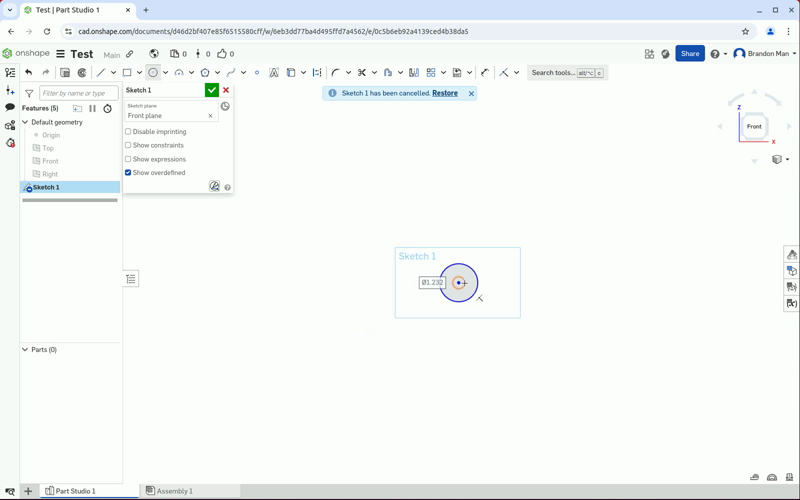
scroll(-6)
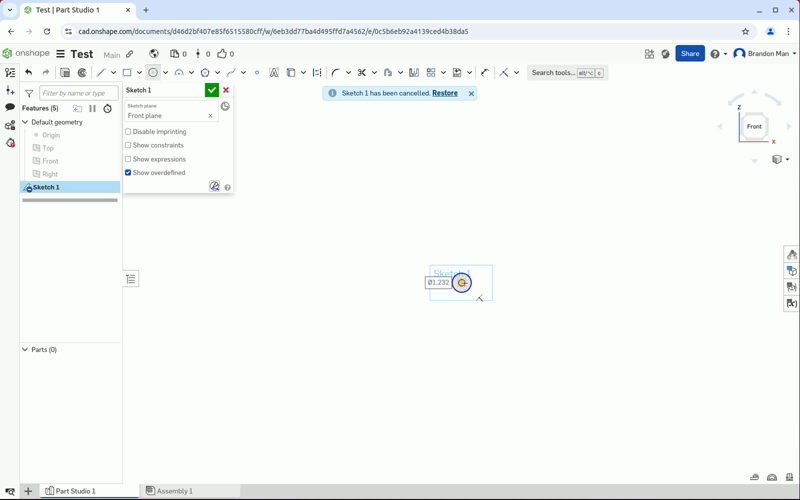
key(esc)
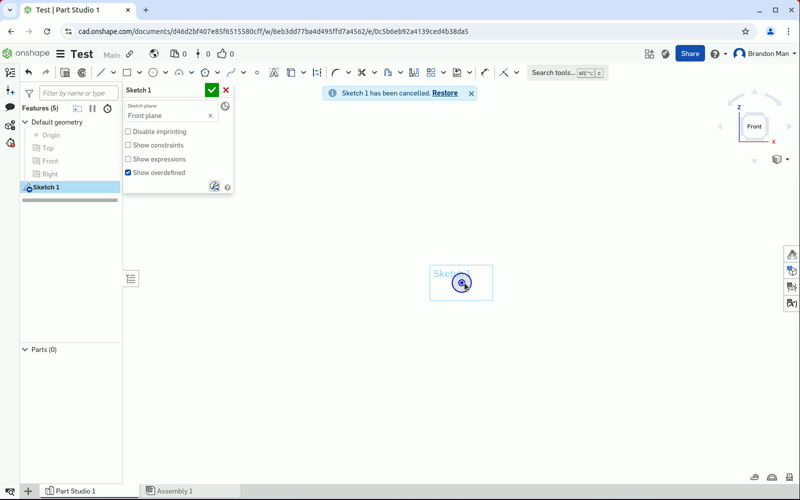
mouse_move(459, 277)
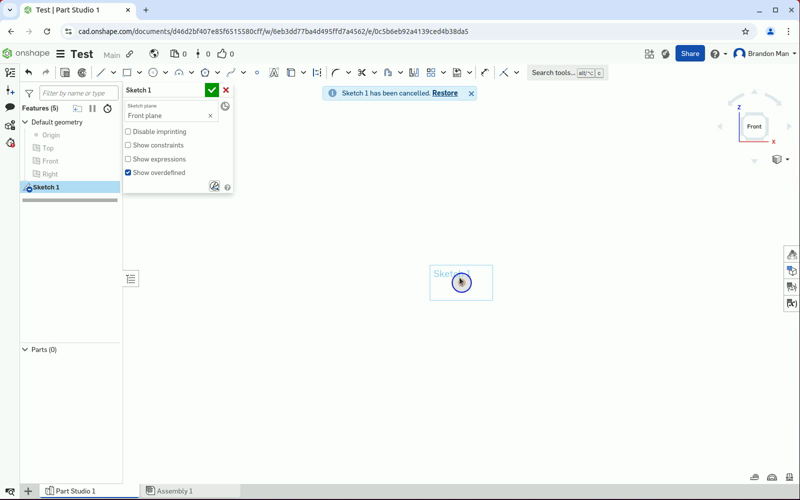
scroll(6)
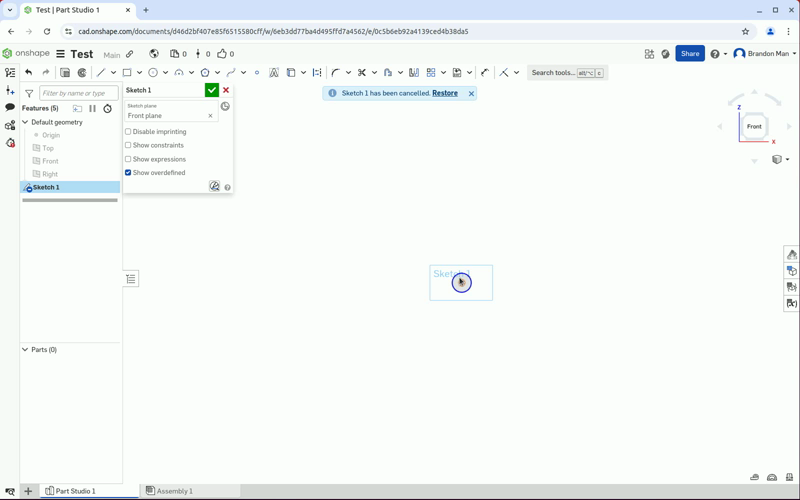
scroll(6)
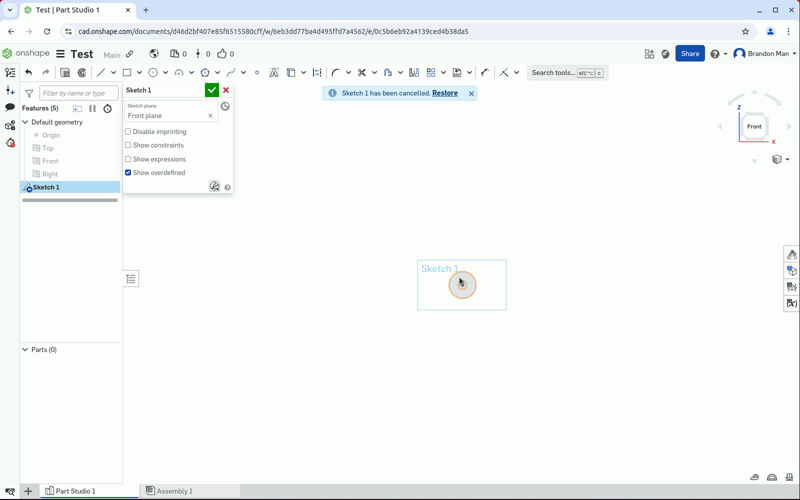
scroll(6)
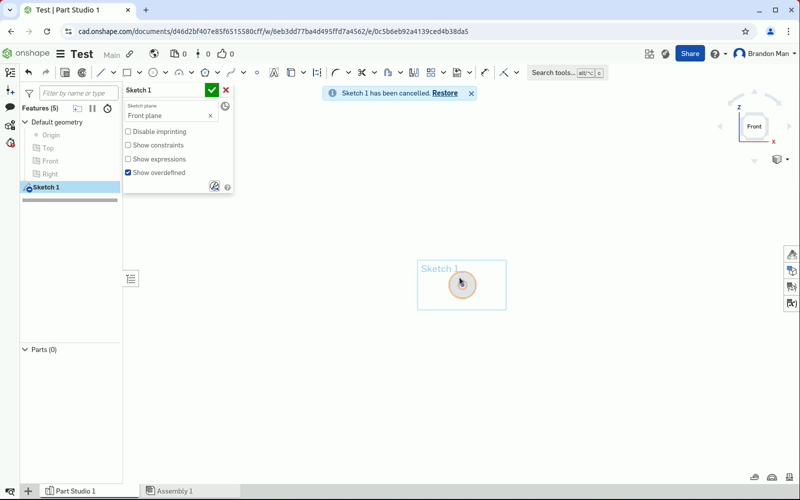
scroll(6)
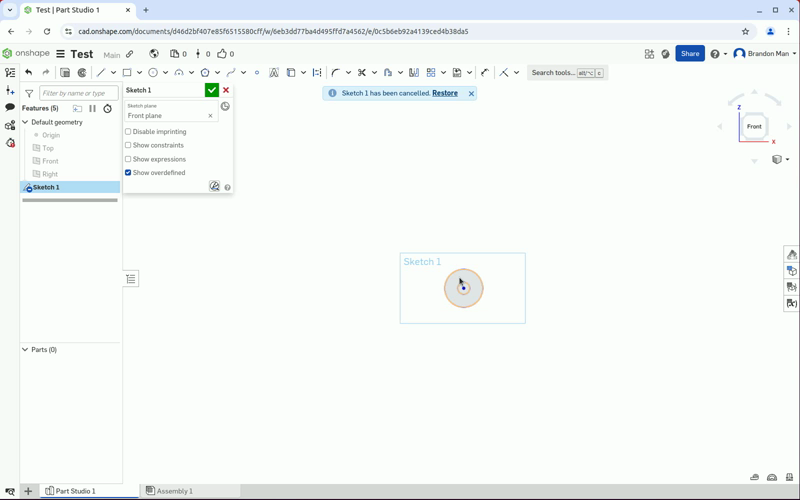
scroll(6)
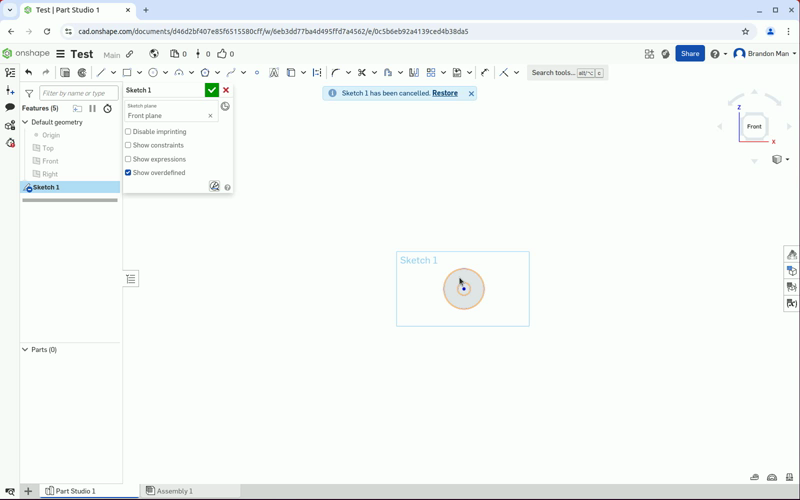
scroll(6)
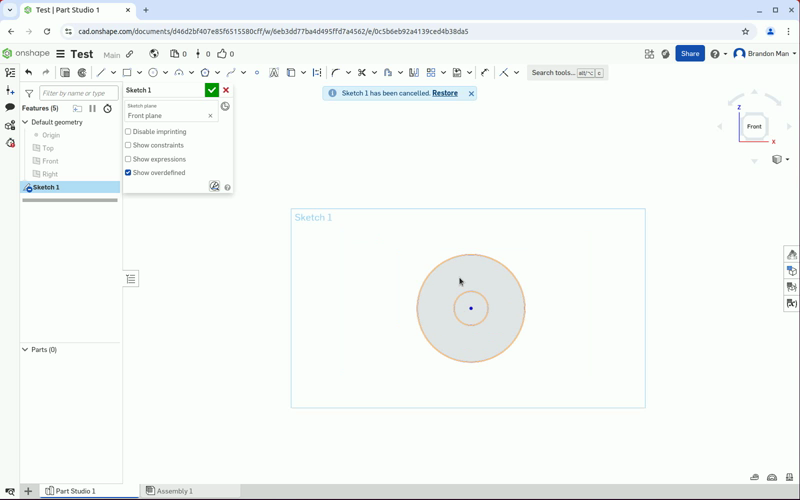
scroll(6)
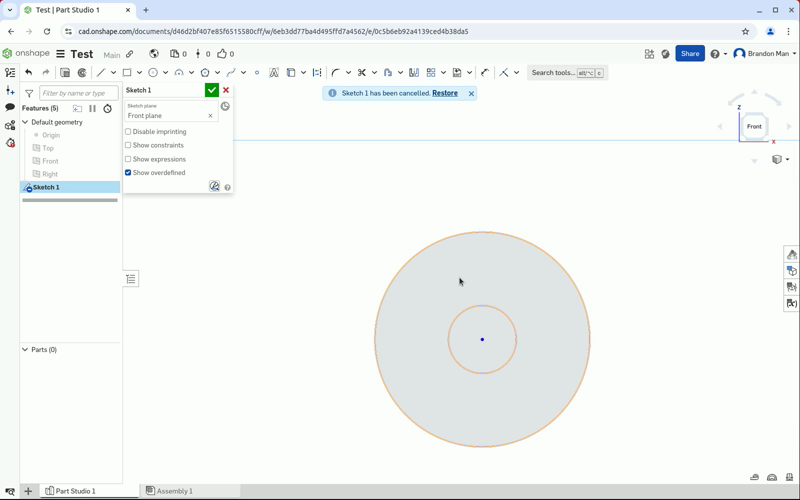
click(459, 277)
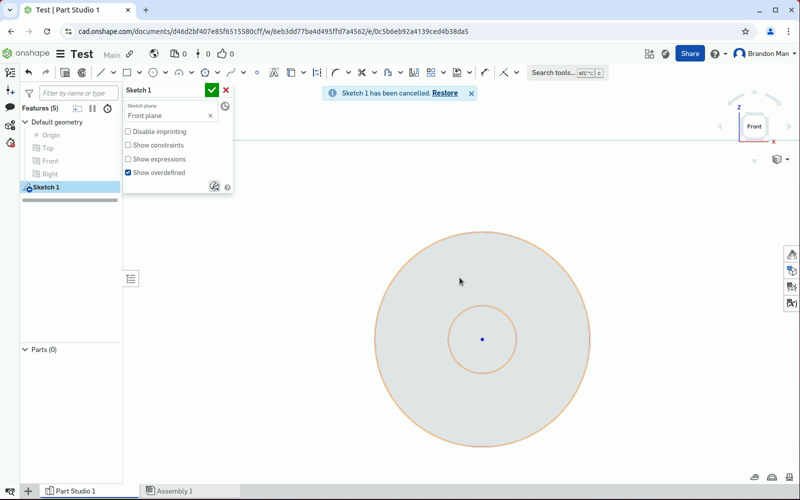
scroll(-6)
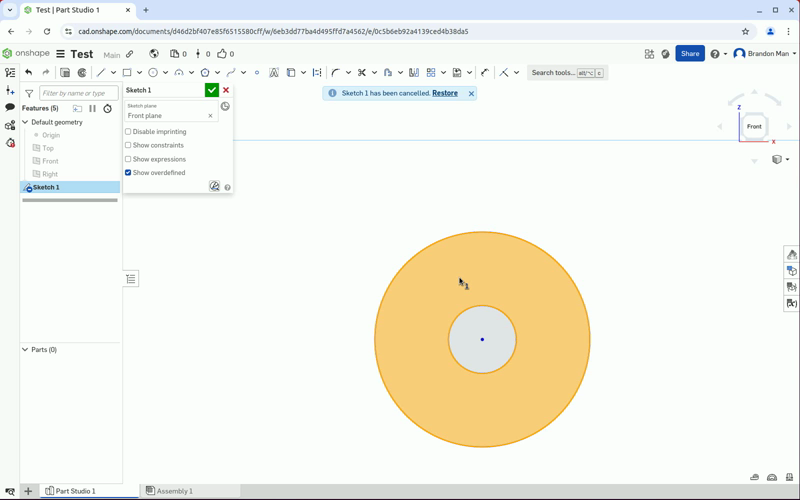
scroll(-6)
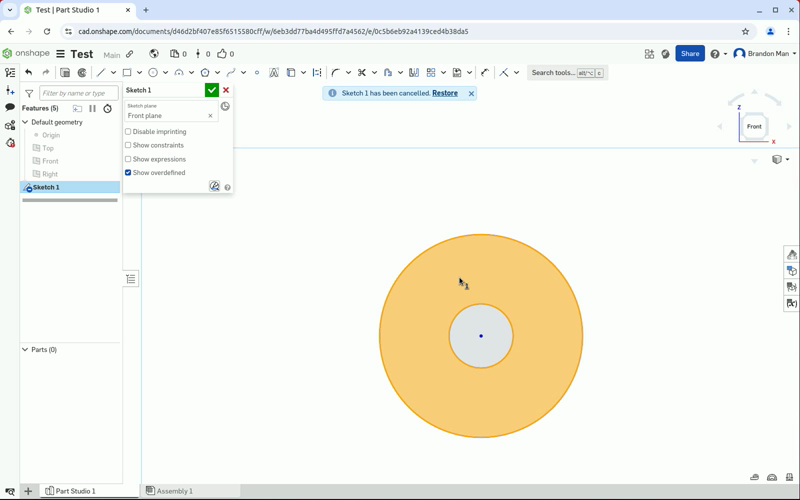
scroll(-6)
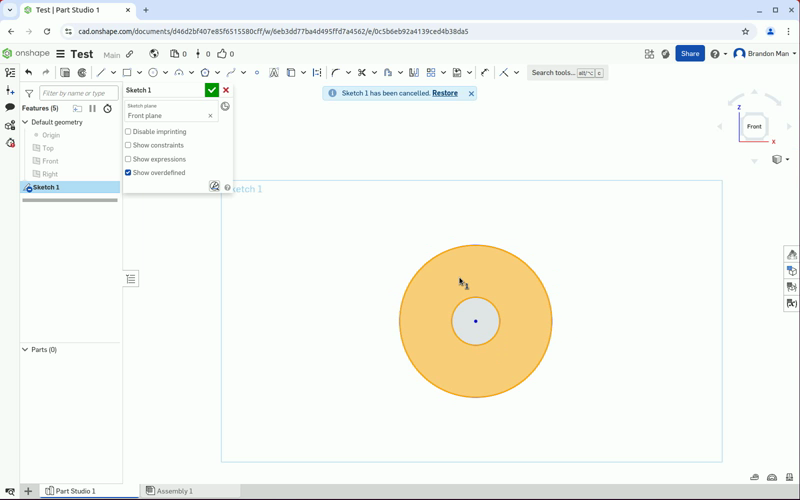
scroll(-6)
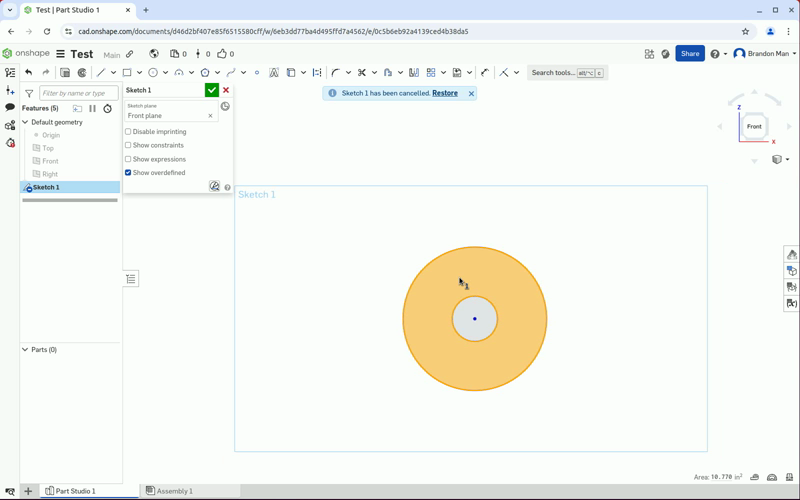
scroll(-6)
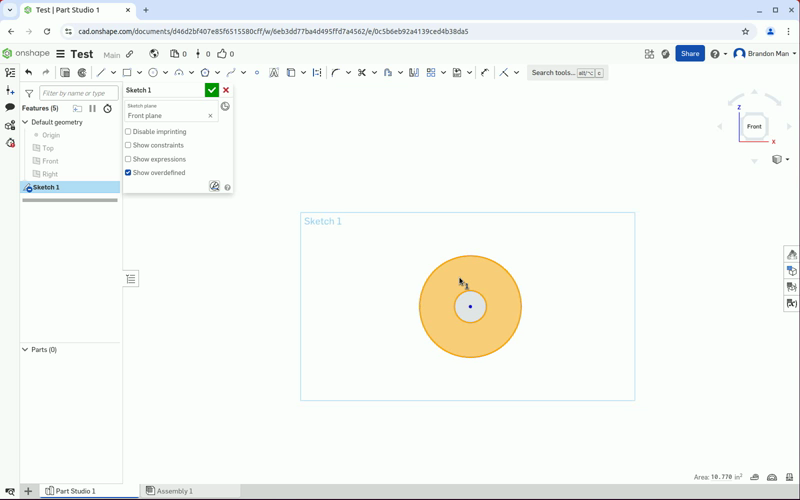
scroll(-6)
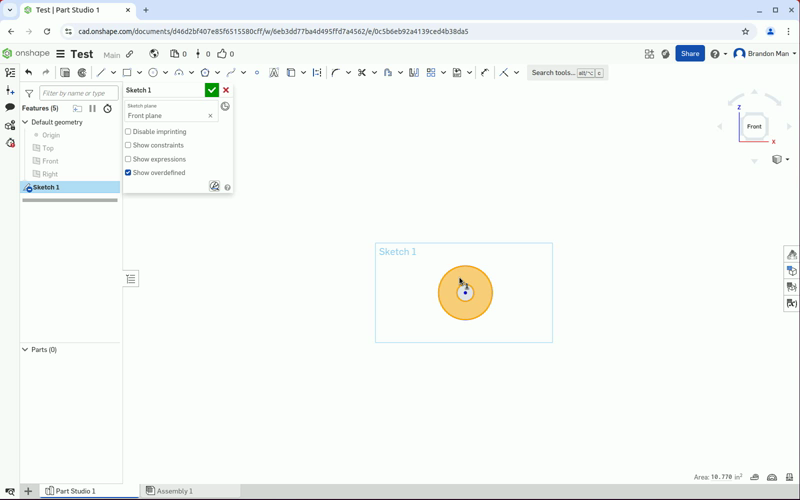
scroll(-6)
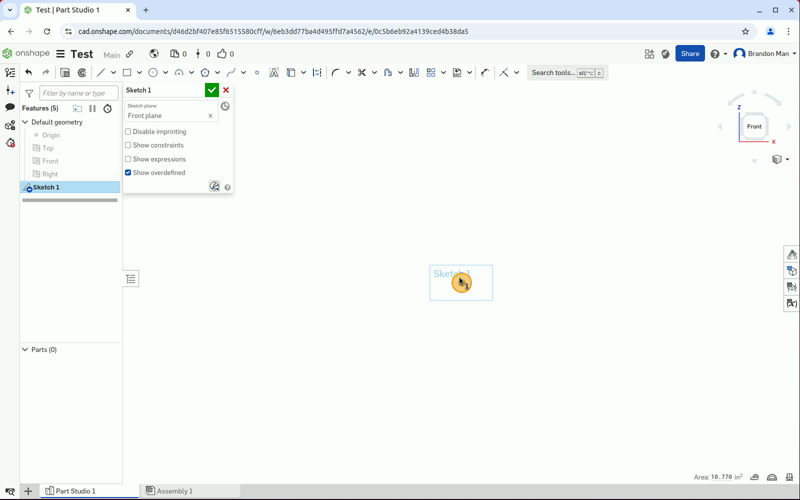
mouse_move(73, 352)
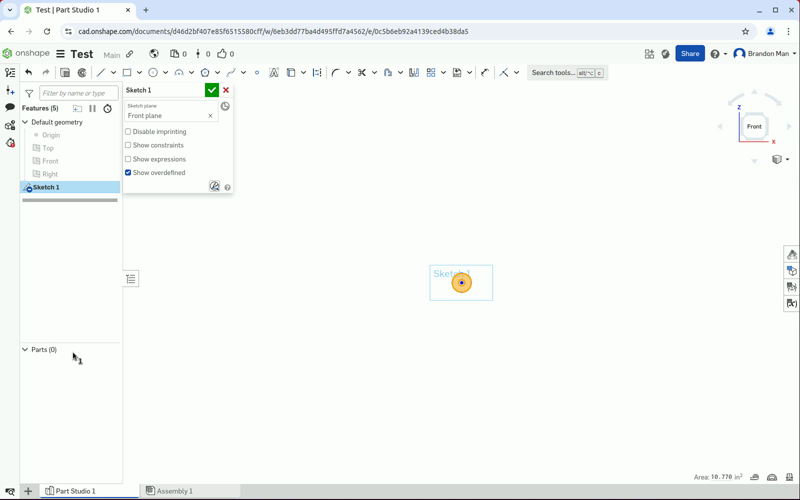
key(shift+y)
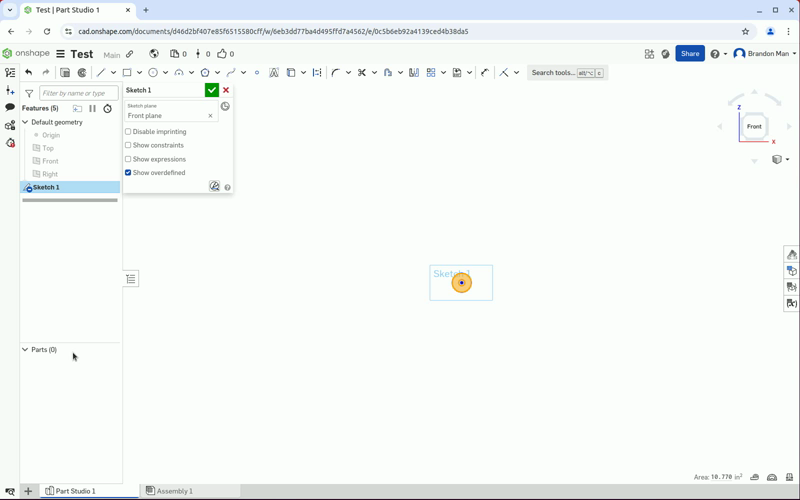
key(shift+e)
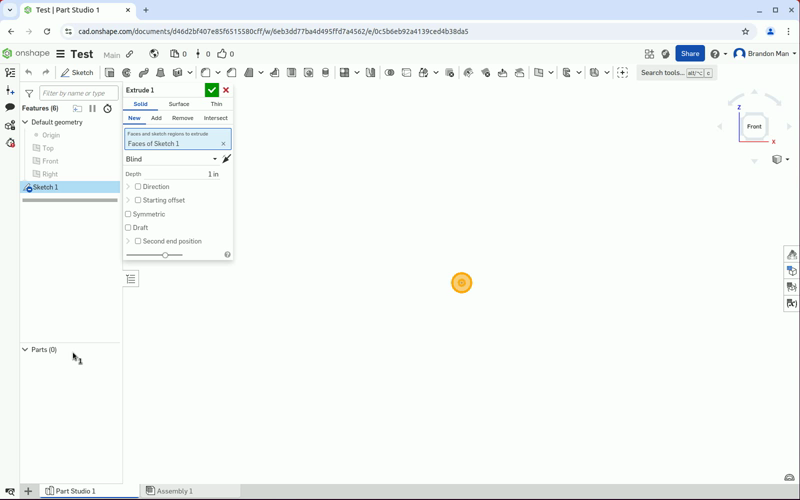
mouse_move(143, 106)
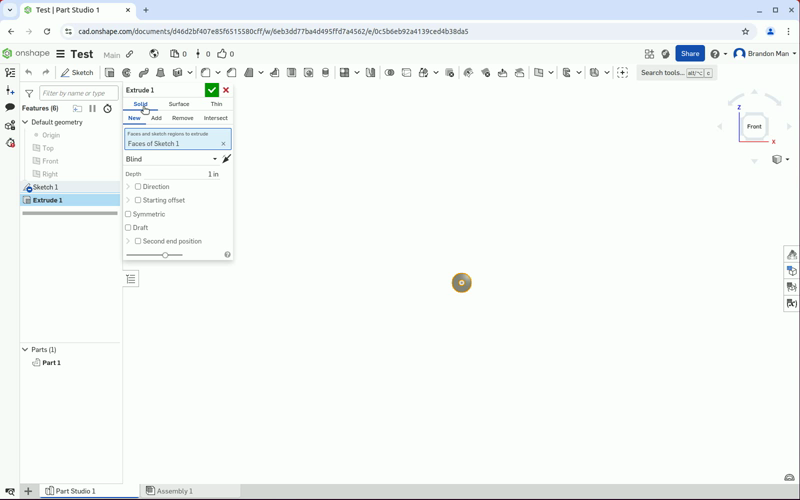
click(143, 106)
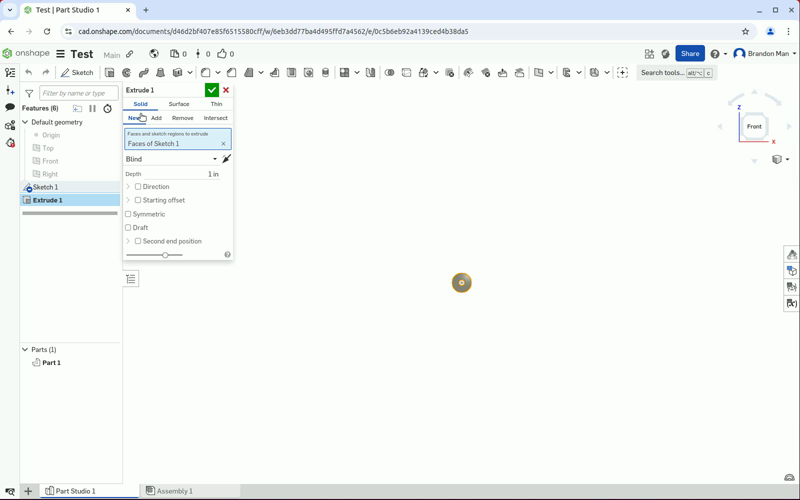
mouse_move(137, 120)
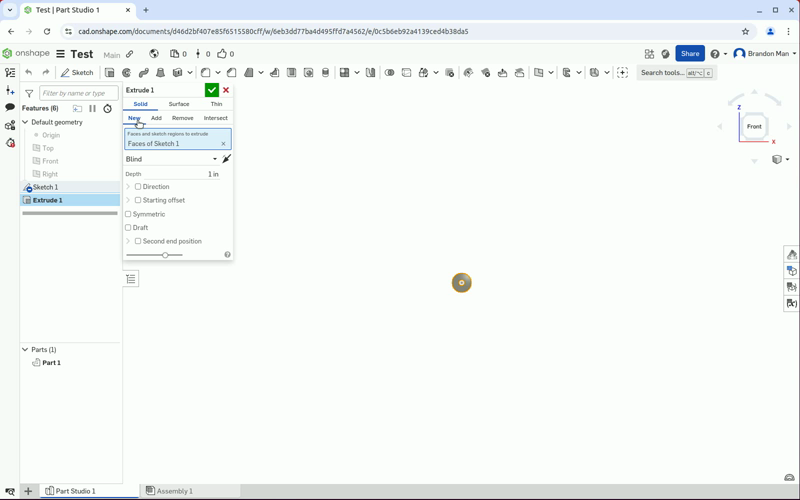
click(137, 120)
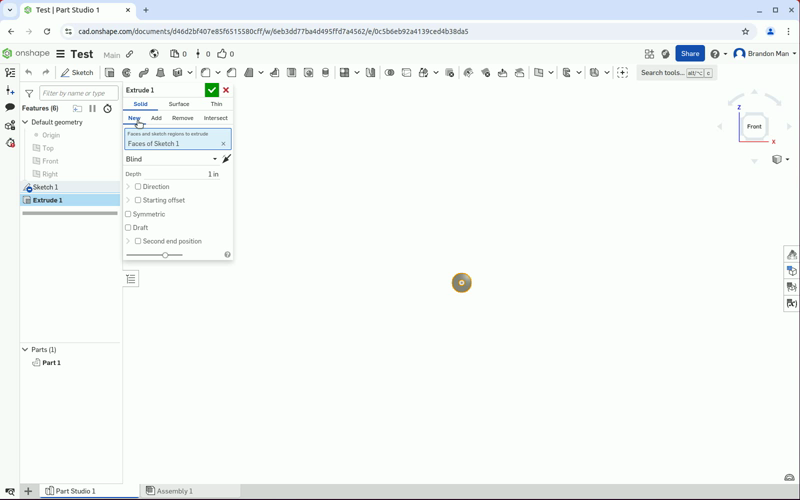
key(tab, 4)
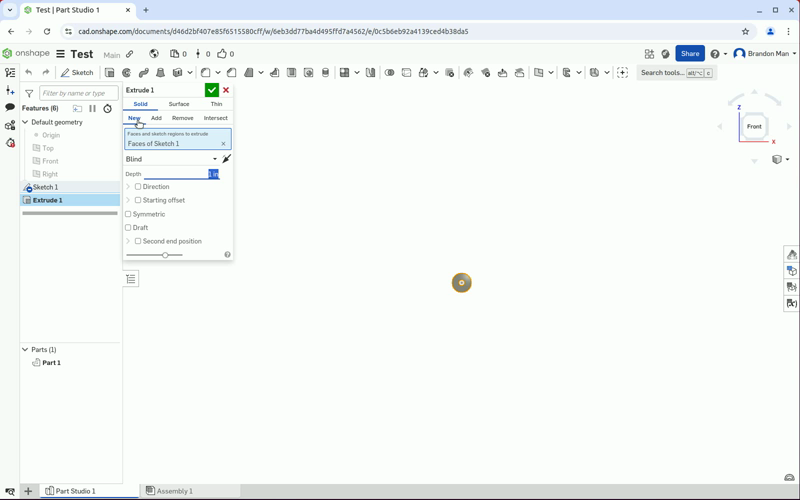
text(0.481)
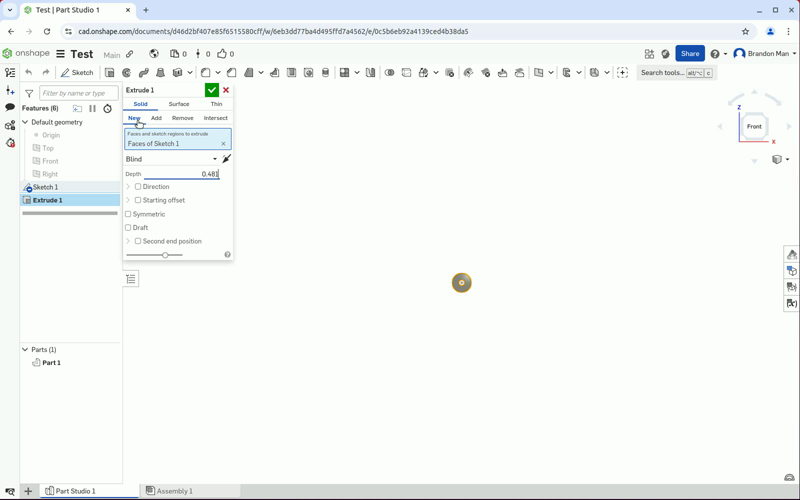
key(enter)
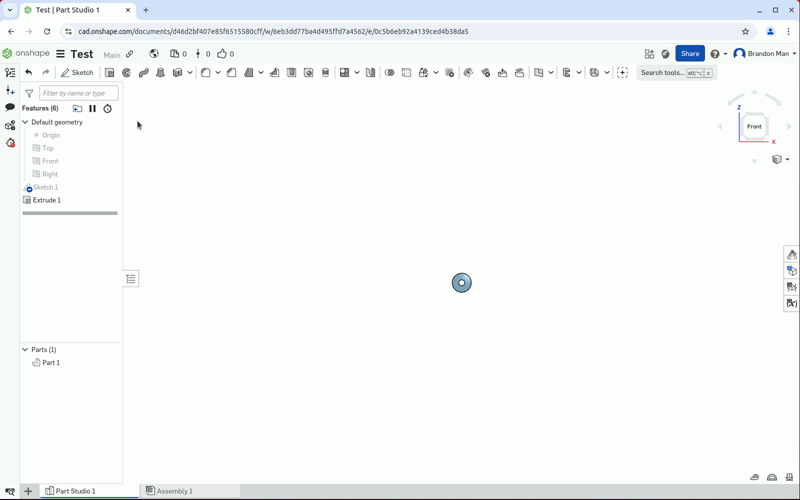
key(shift+h)
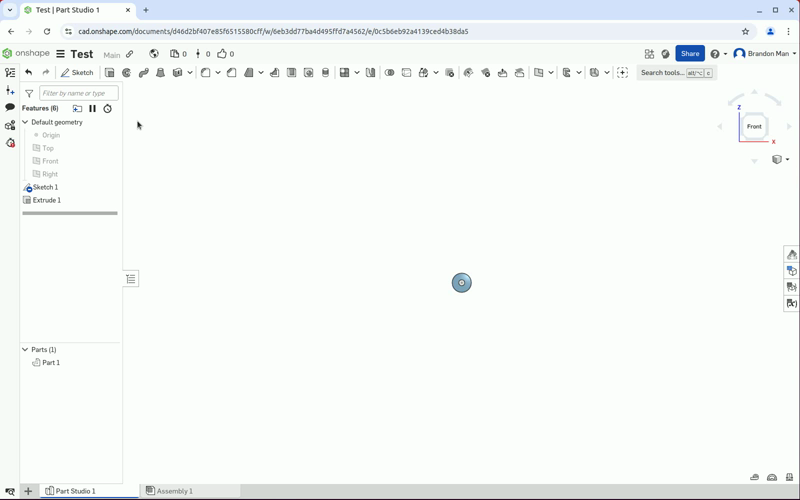
key(shift+h)
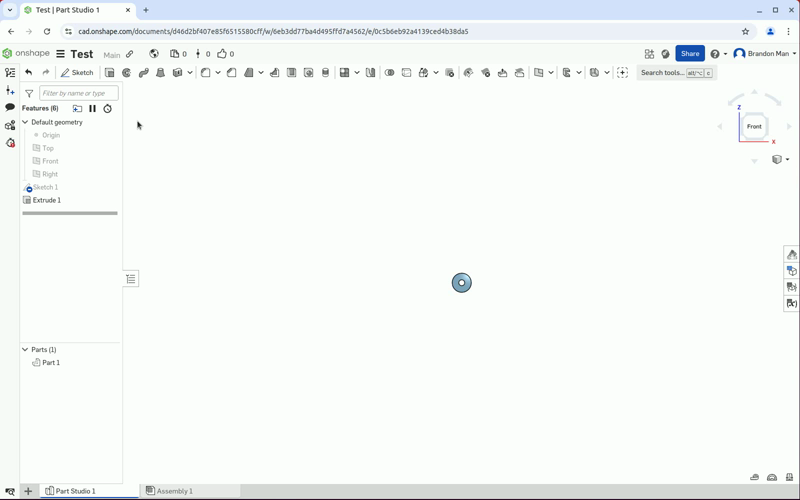
mouse_move(73, 189)
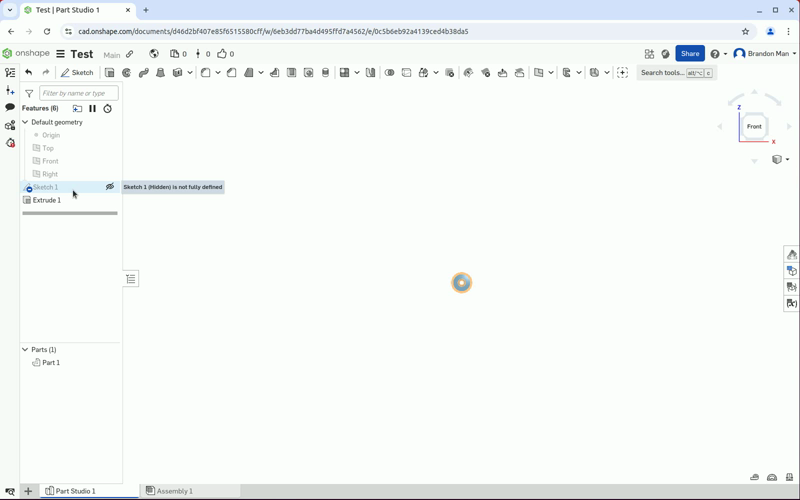
click(73, 189)
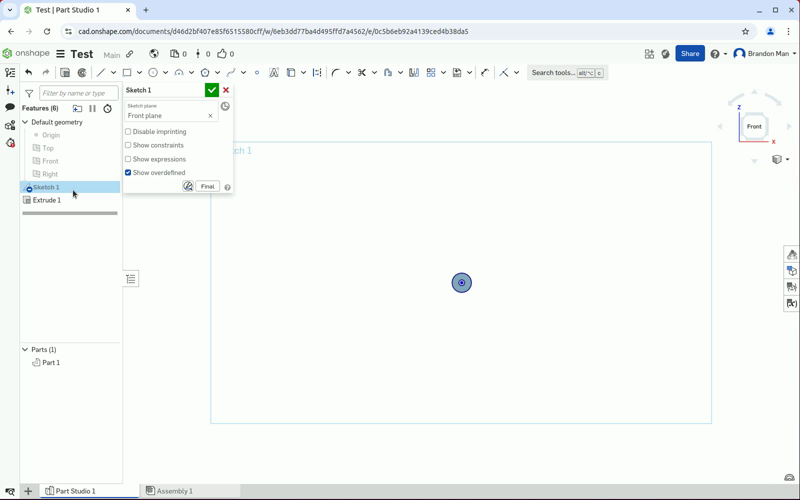
mouse_move(229, 92)
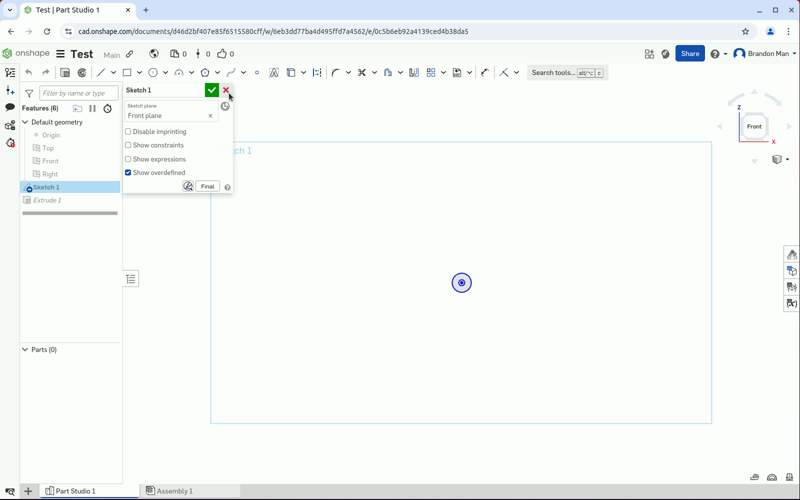
click(229, 92)
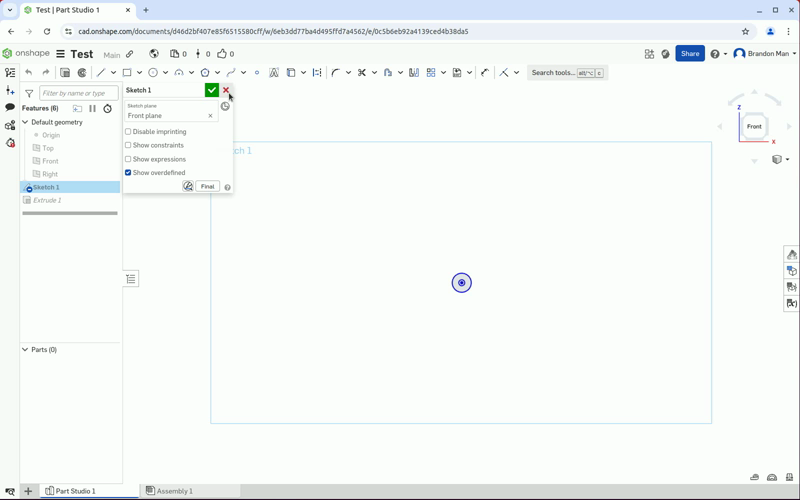
key(shift+s)
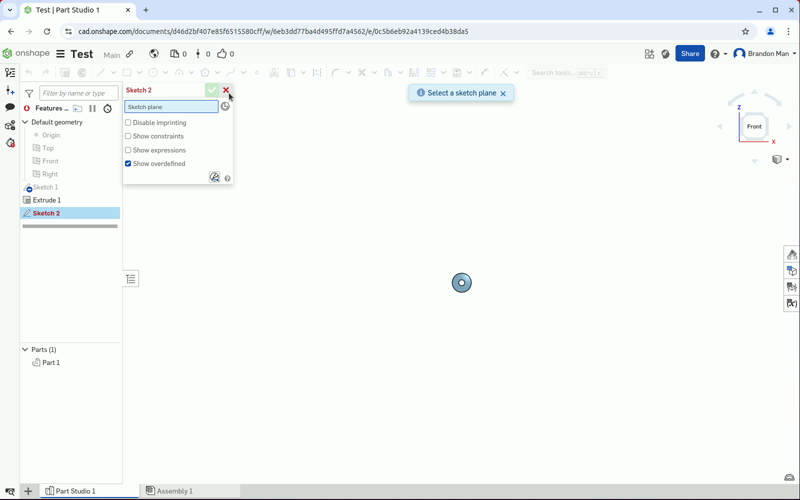
mouse_move(73, 163)
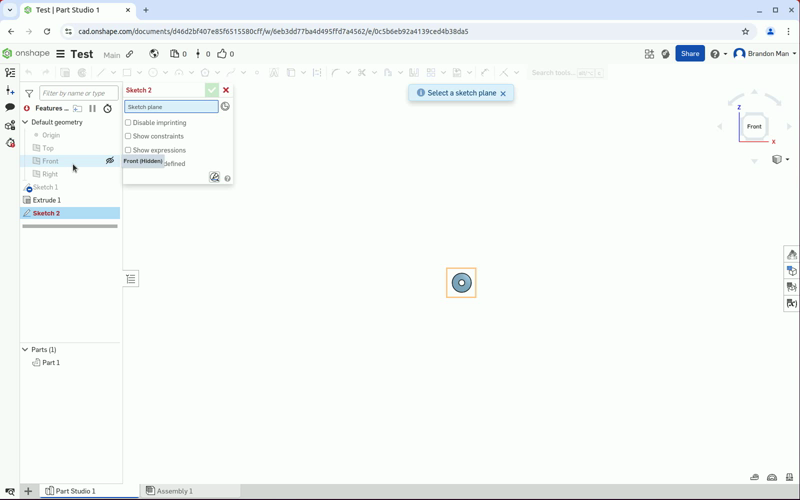
click(73, 163)
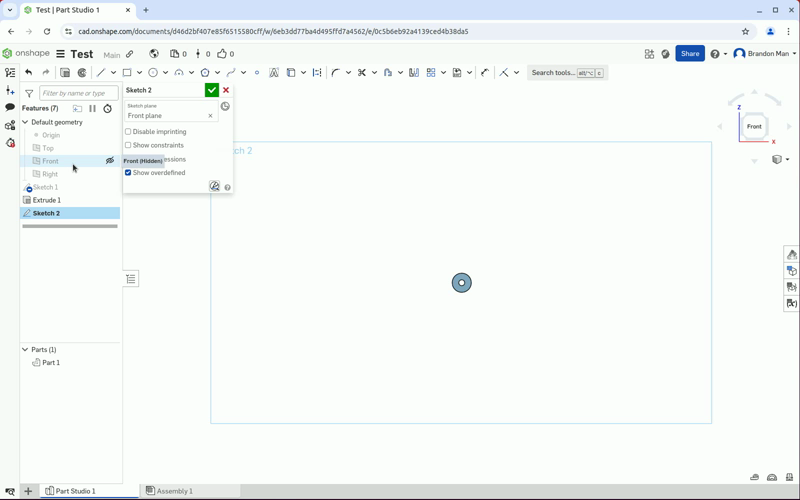
mouse_move(73, 352)
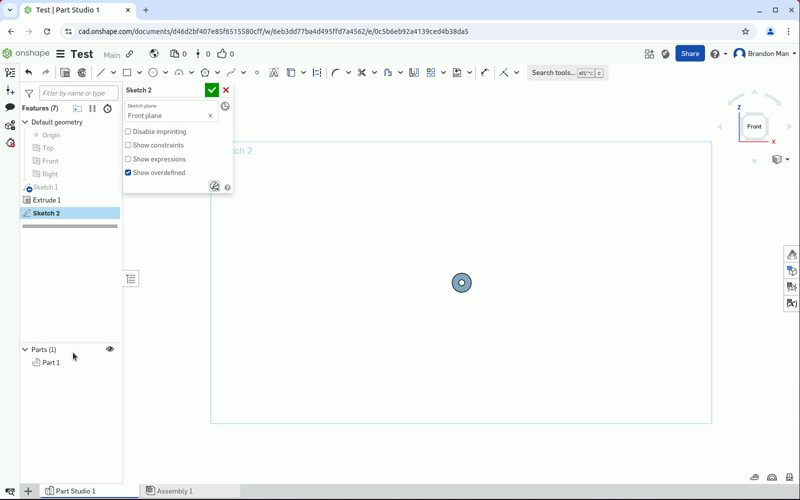
key(y)
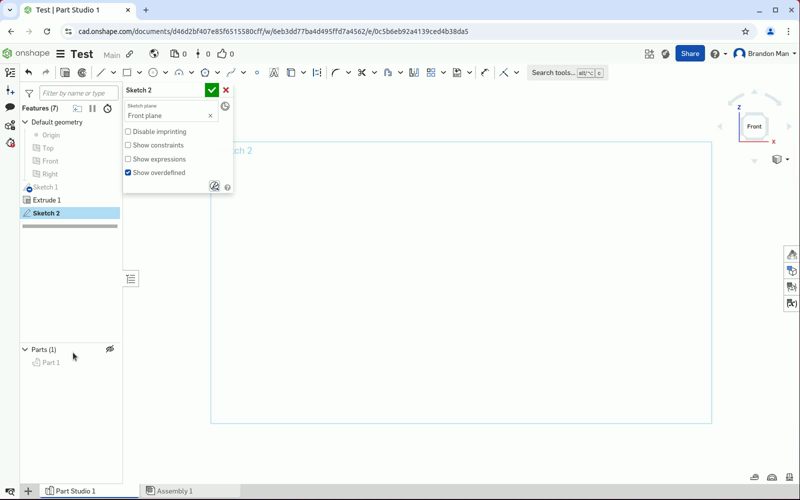
key(c)
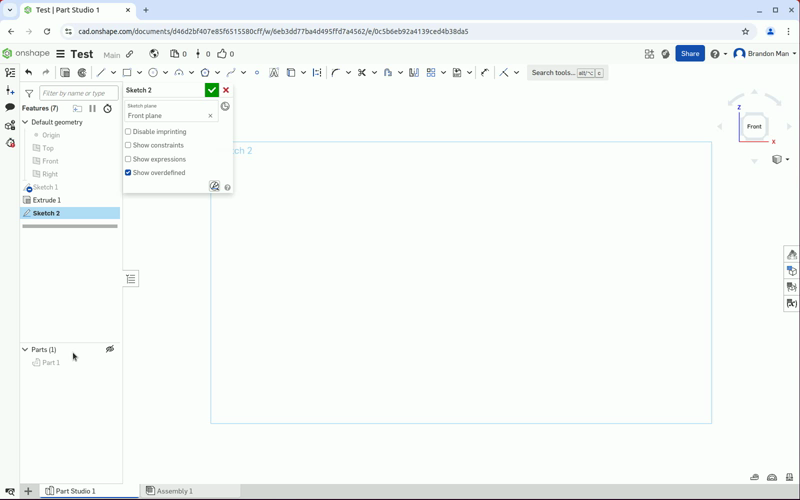
key_down(shift)
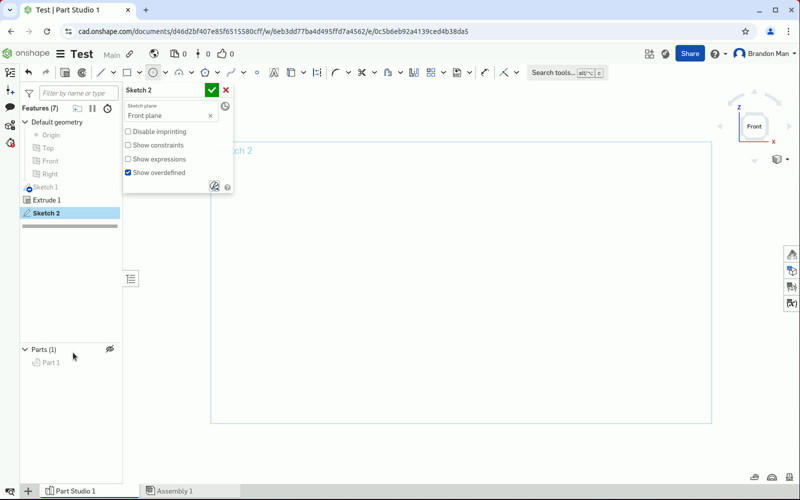
mouse_move(501, 282)
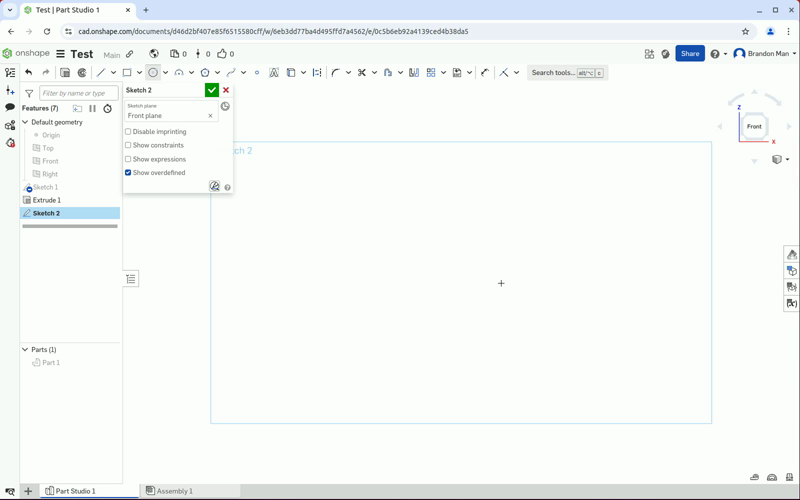
click(501, 282)
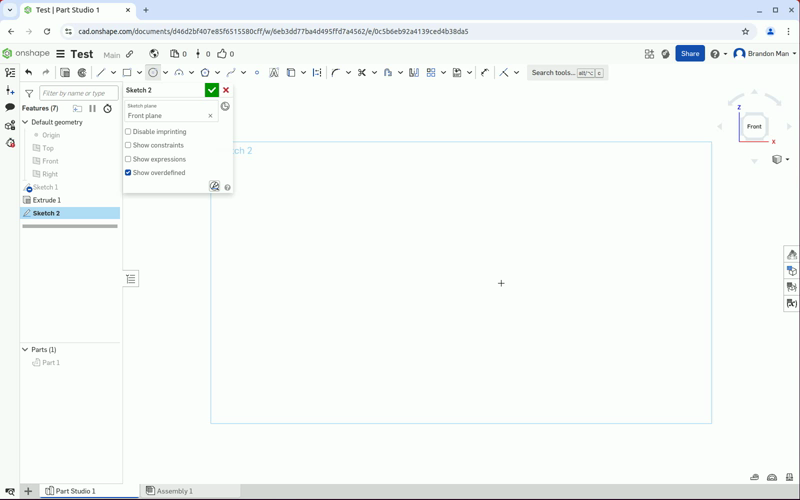
key_up(shift)
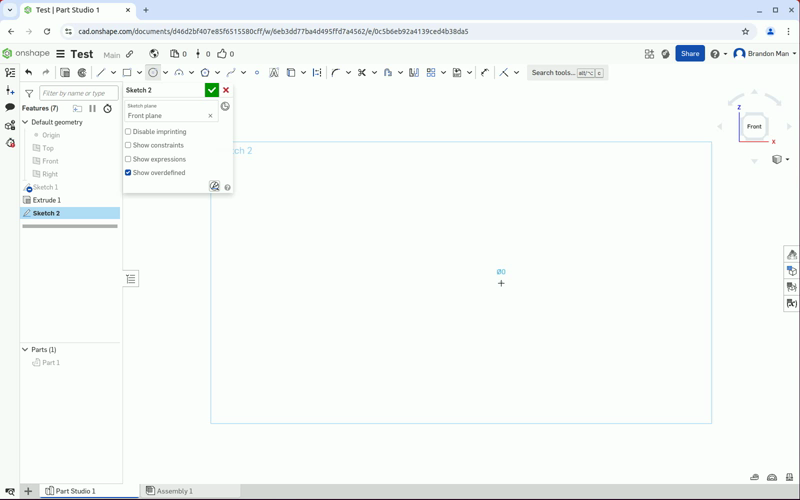
mouse_move(508, 282)
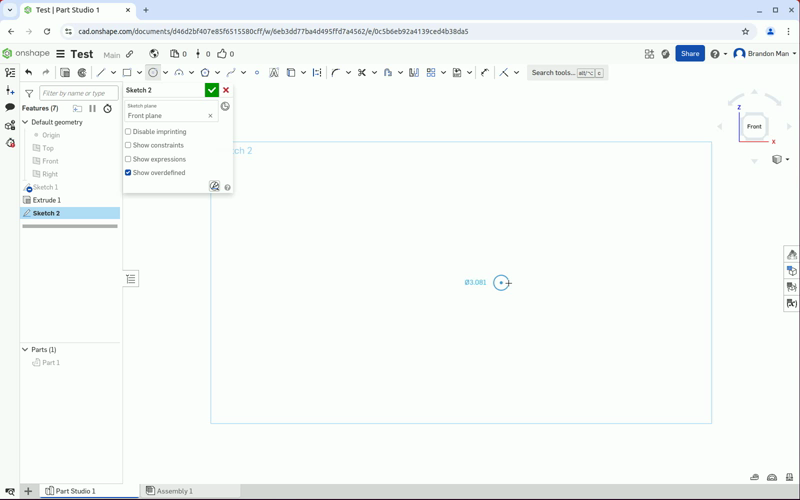
click(508, 282)
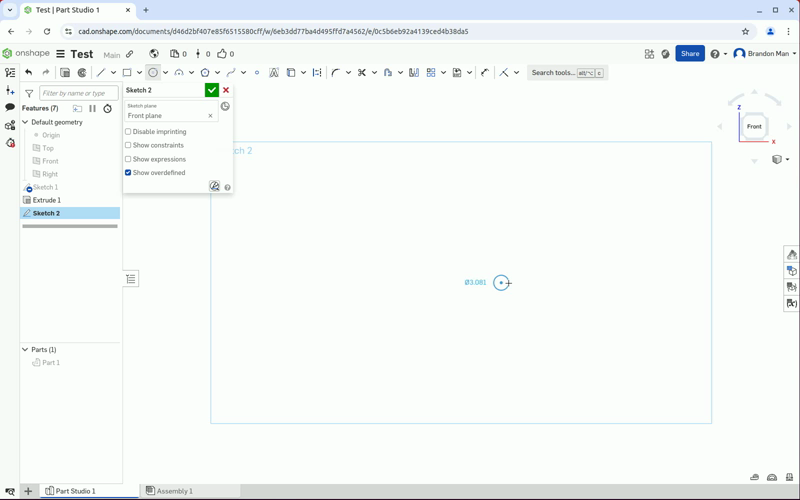
key(esc)
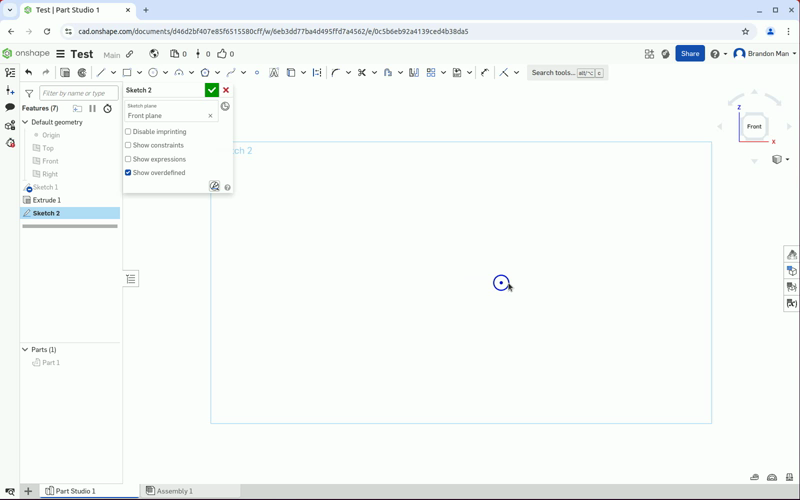
key(c)
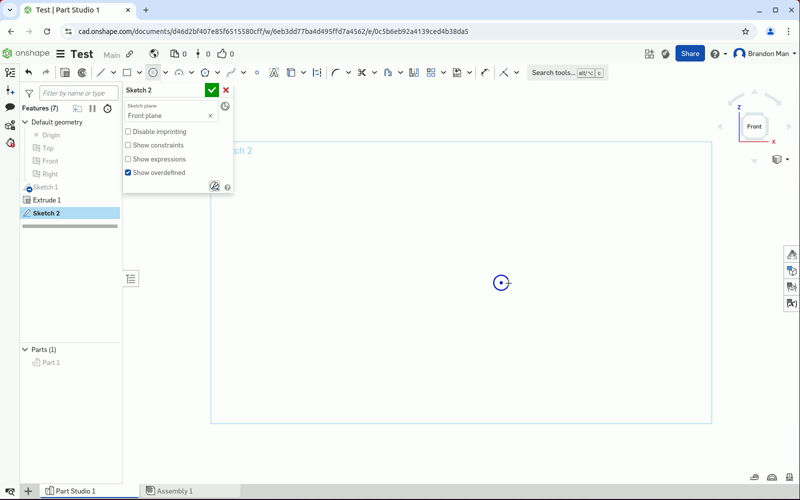
key_down(shift)
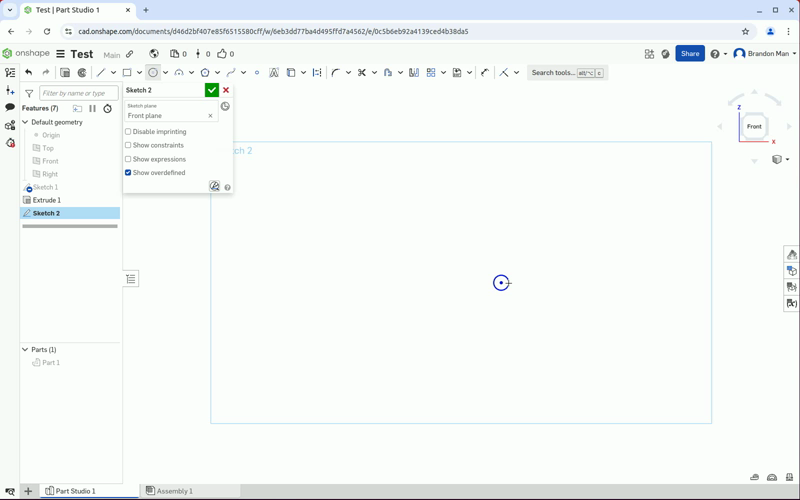
mouse_move(501, 282)
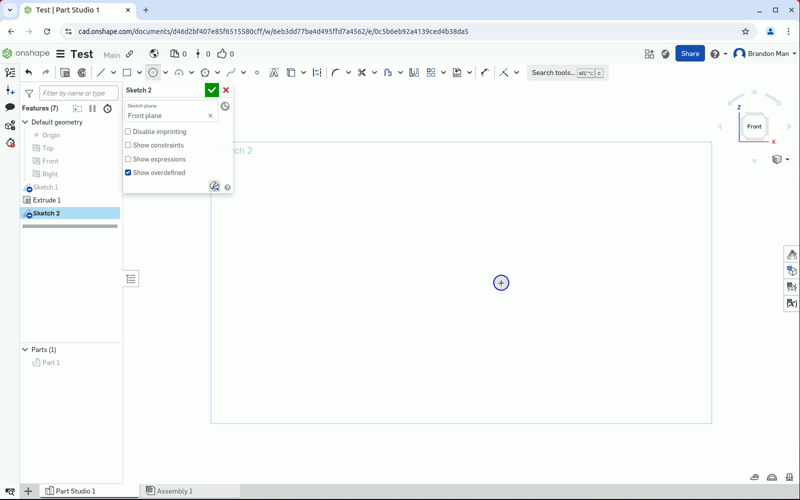
click(501, 282)
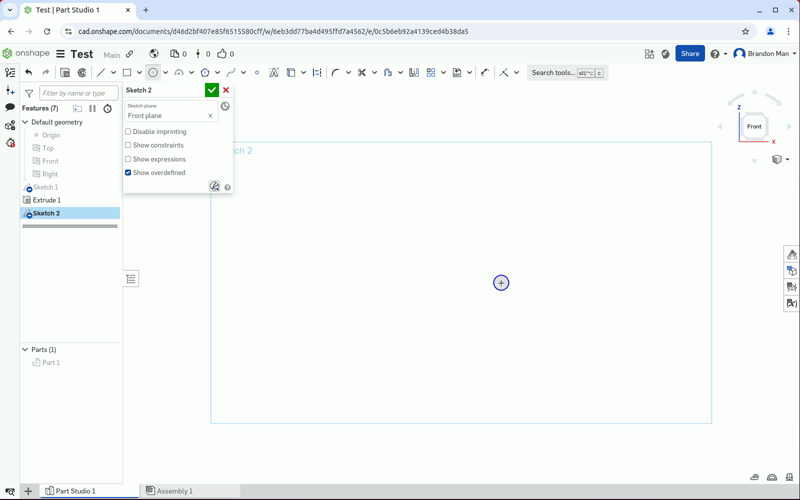
key_up(shift)
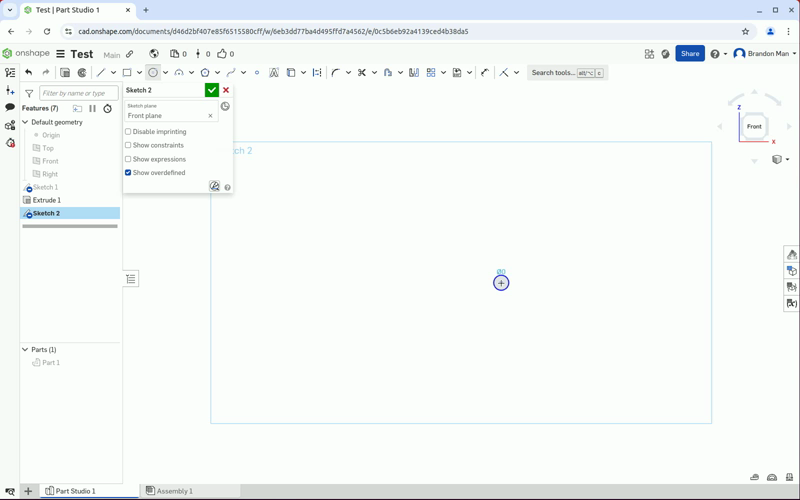
mouse_move(504, 282)
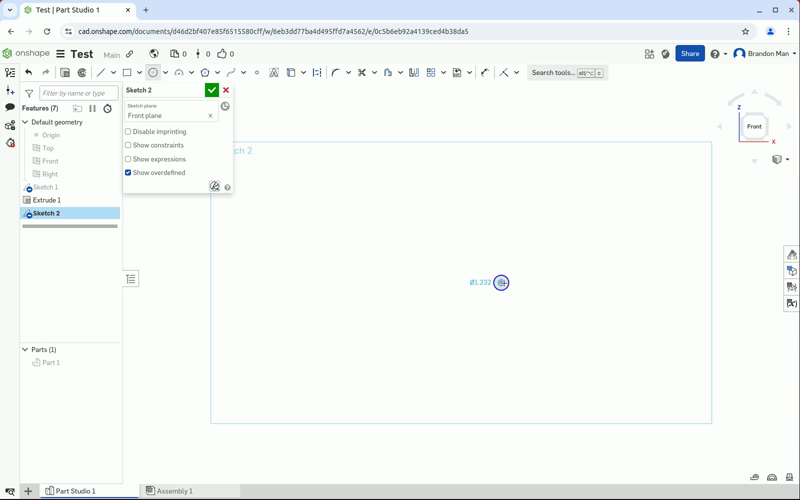
scroll(6)
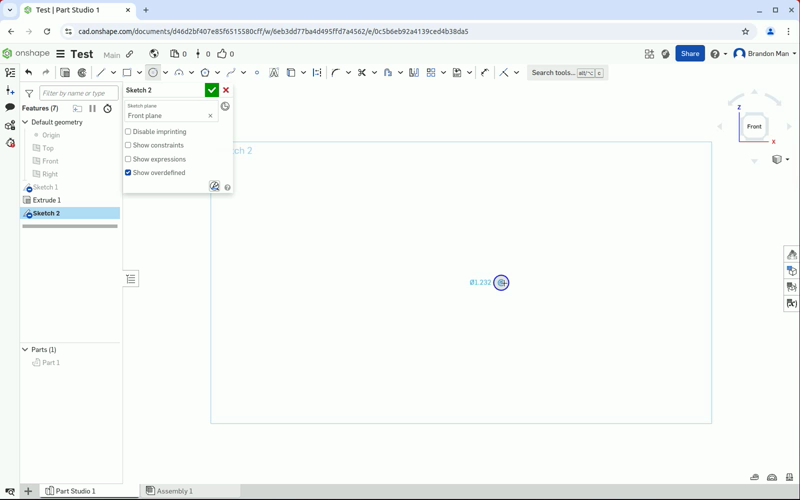
scroll(6)
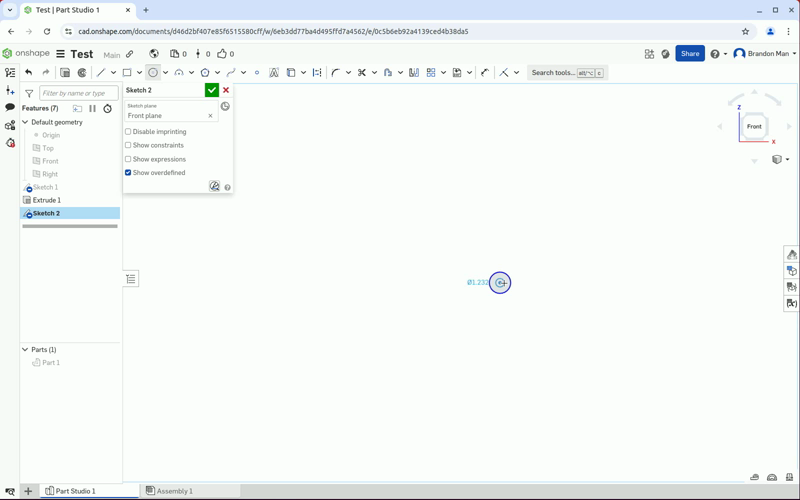
scroll(6)
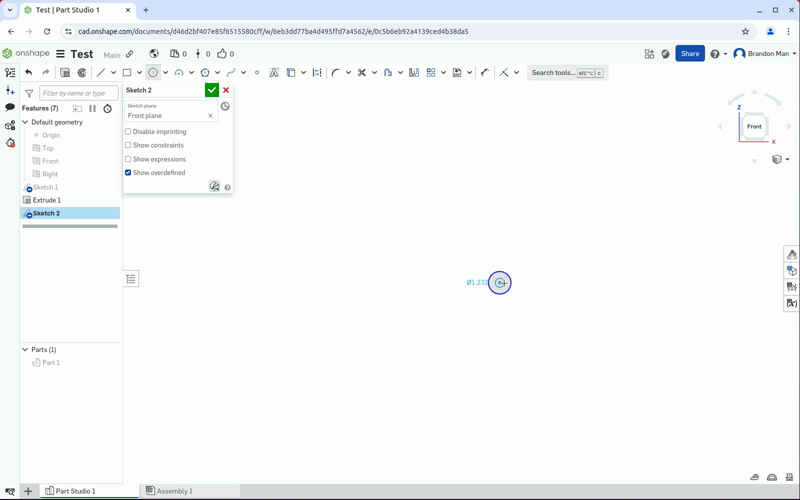
scroll(6)
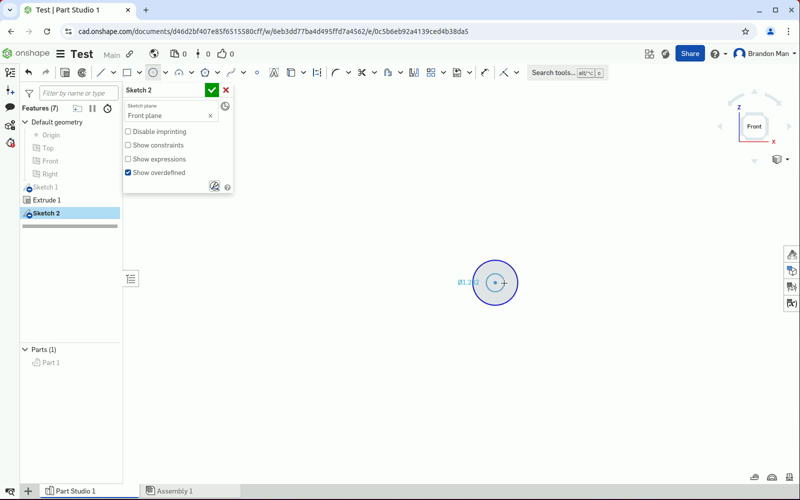
scroll(6)
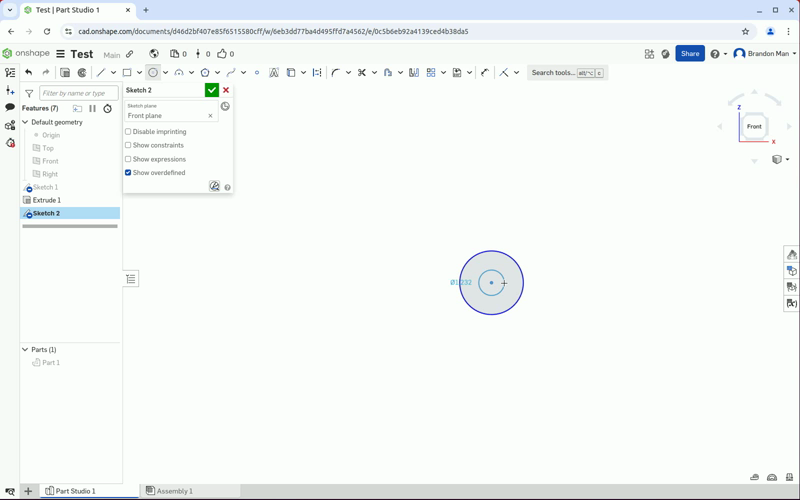
scroll(6)
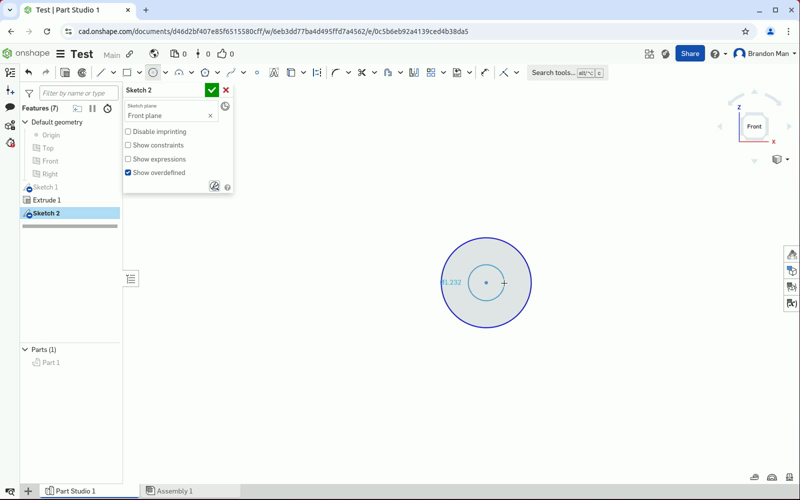
scroll(6)
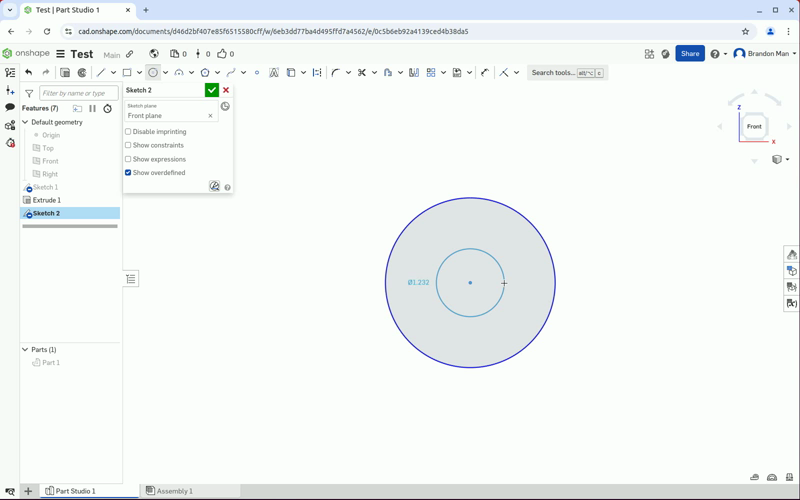
click(504, 282)
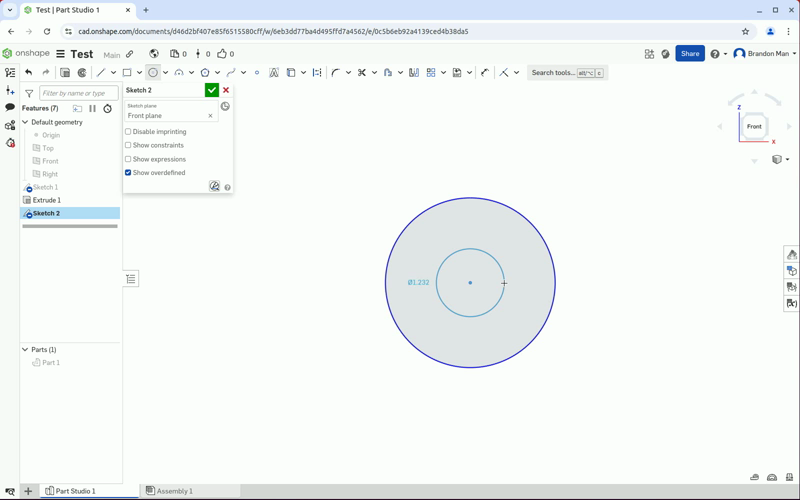
scroll(-6)
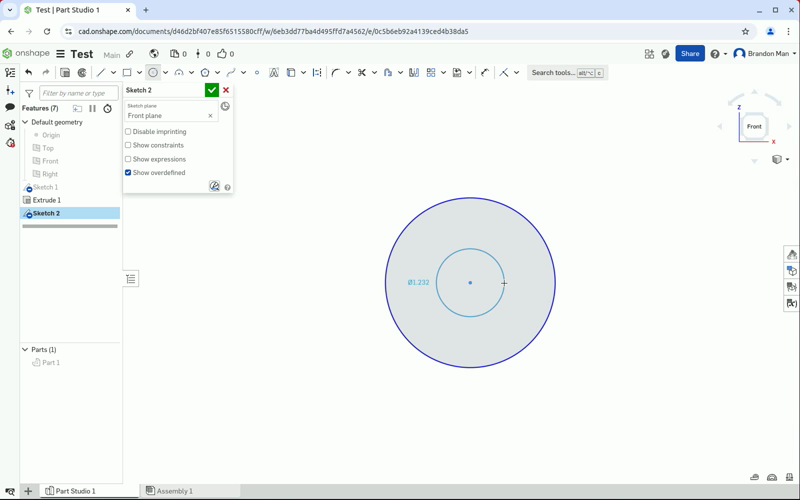
scroll(-6)
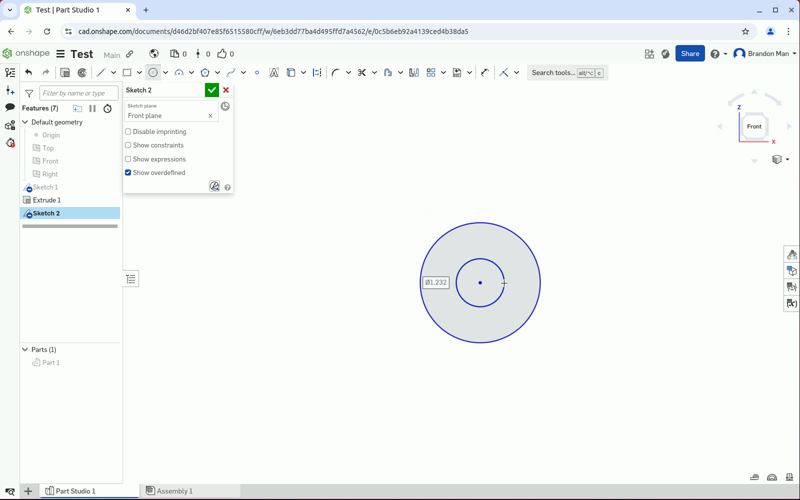
scroll(-6)
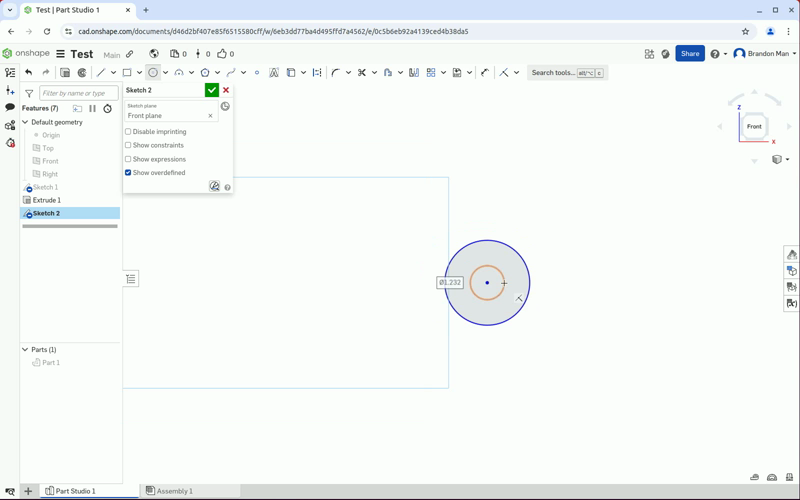
scroll(-6)
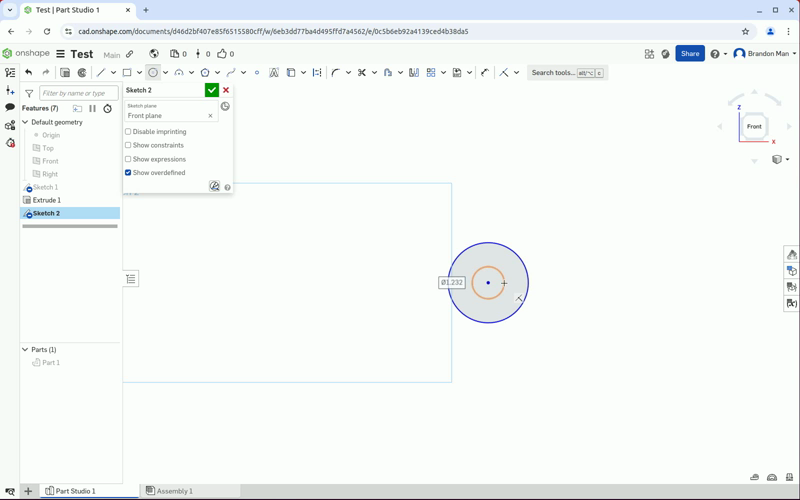
scroll(-6)
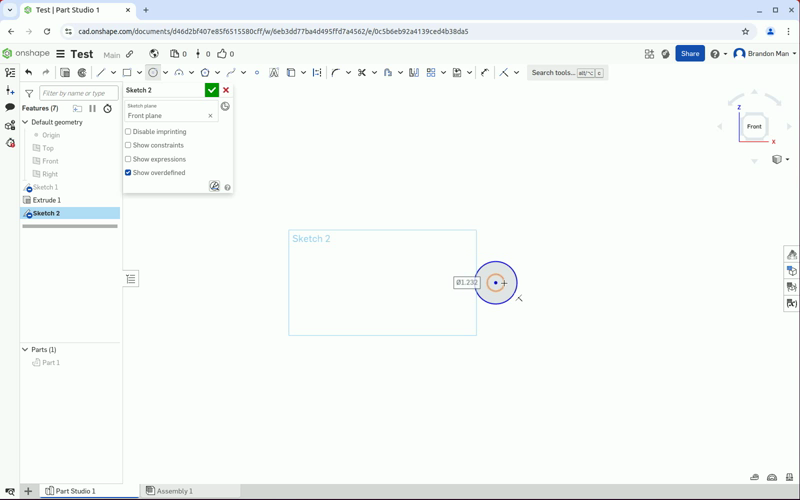
scroll(-6)
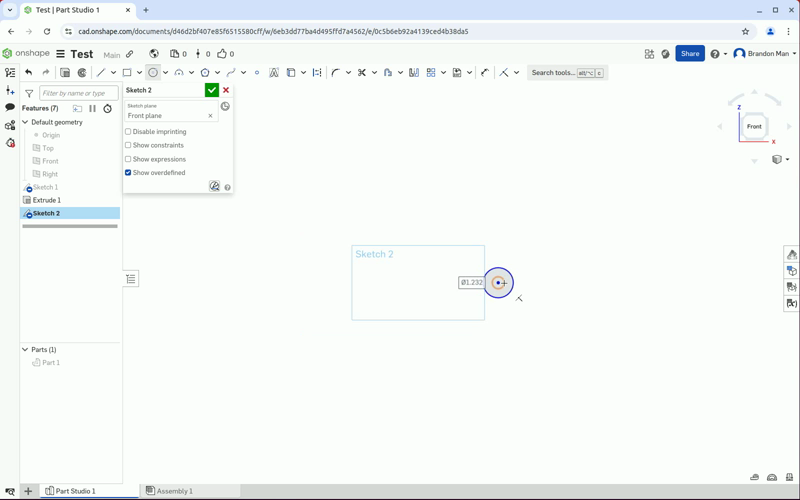
scroll(-6)
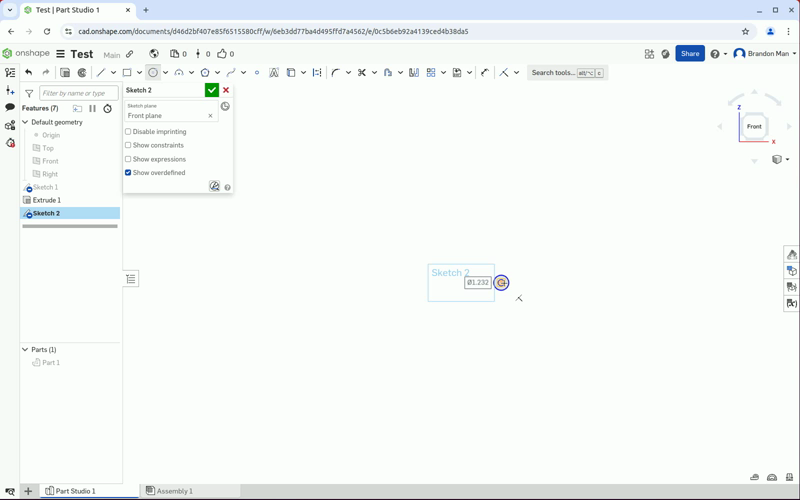
key(esc)
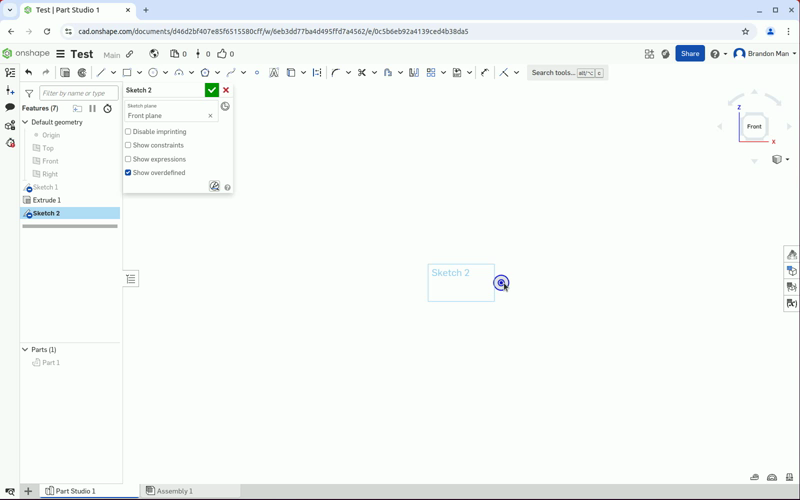
mouse_move(494, 282)
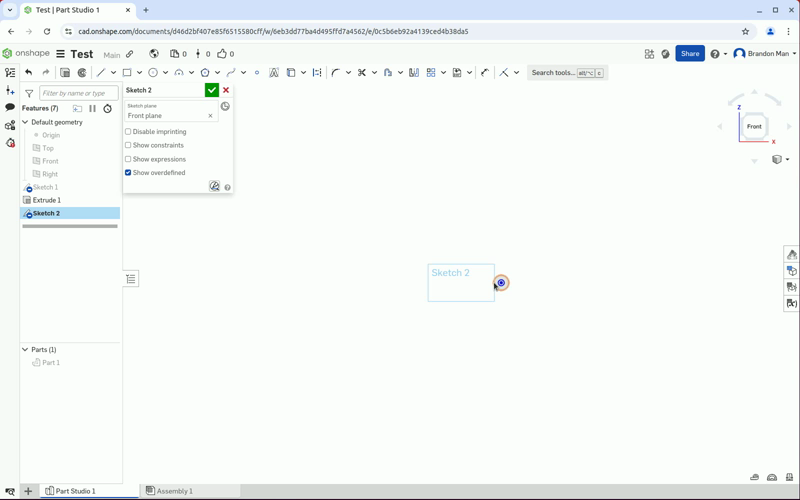
scroll(6)
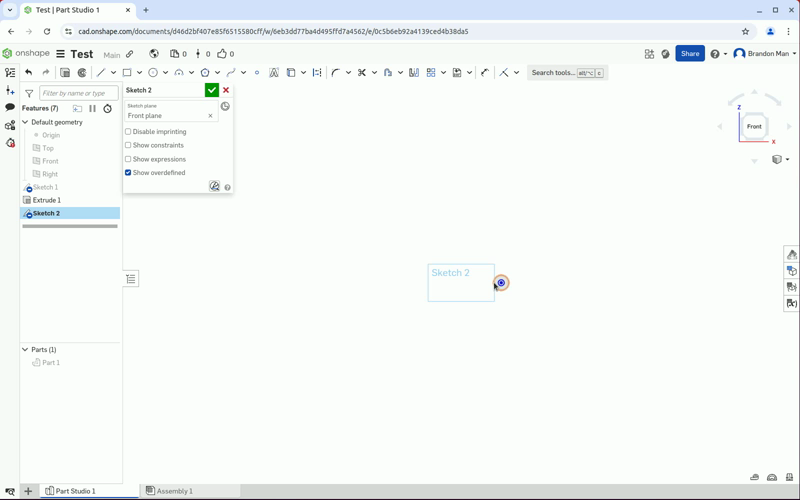
scroll(6)
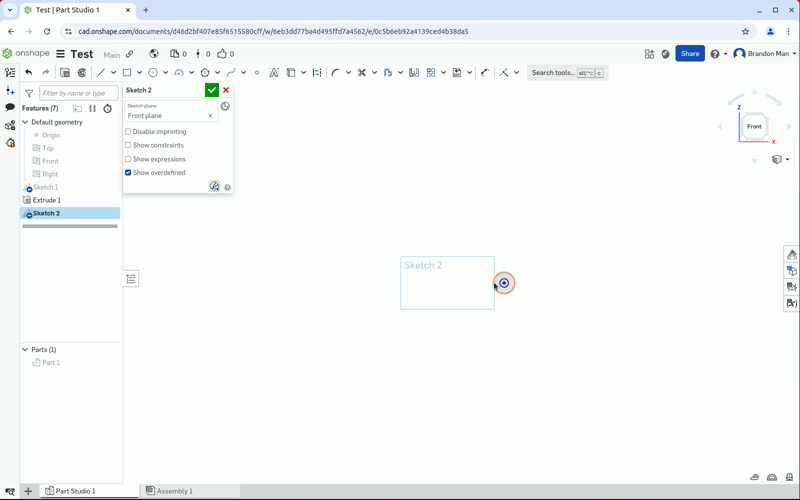
scroll(6)
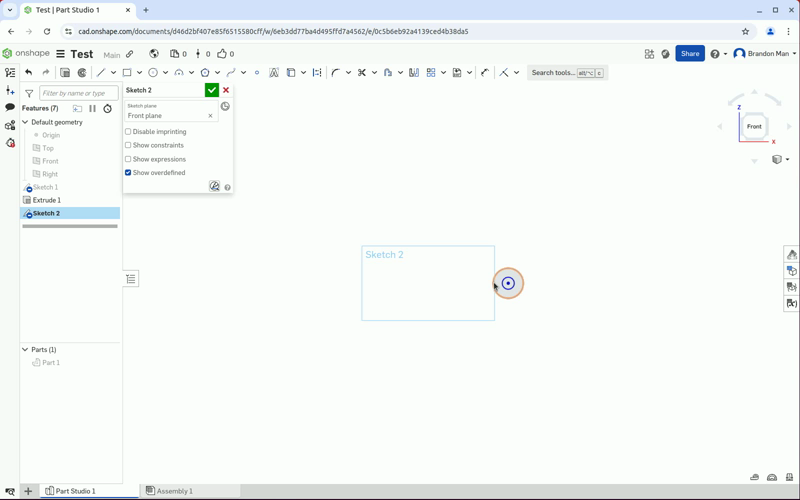
scroll(6)
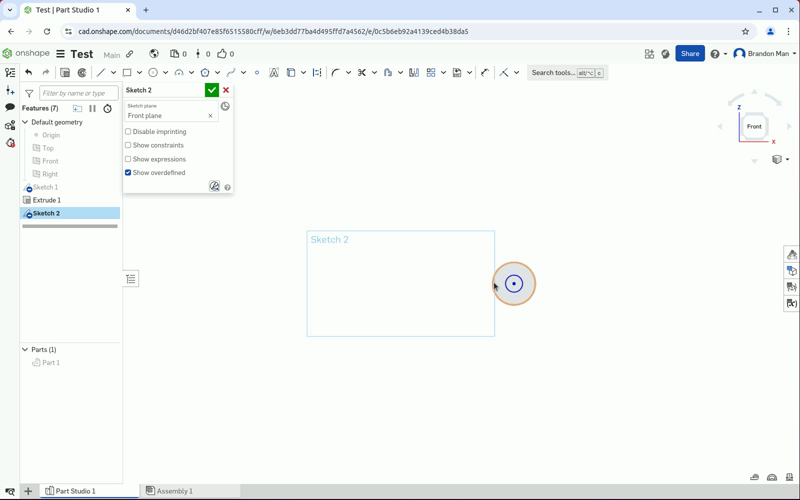
scroll(6)
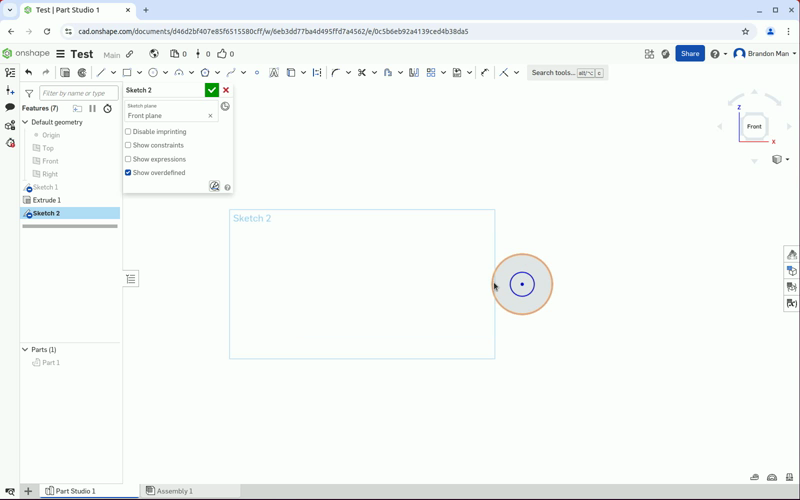
scroll(6)
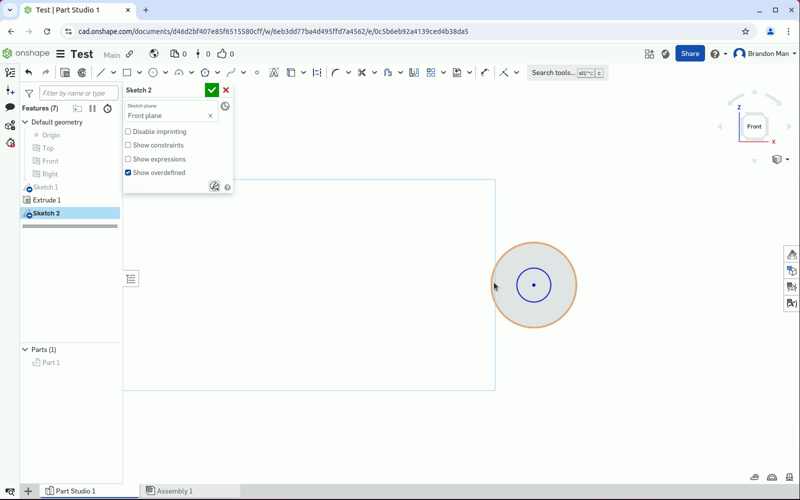
scroll(6)
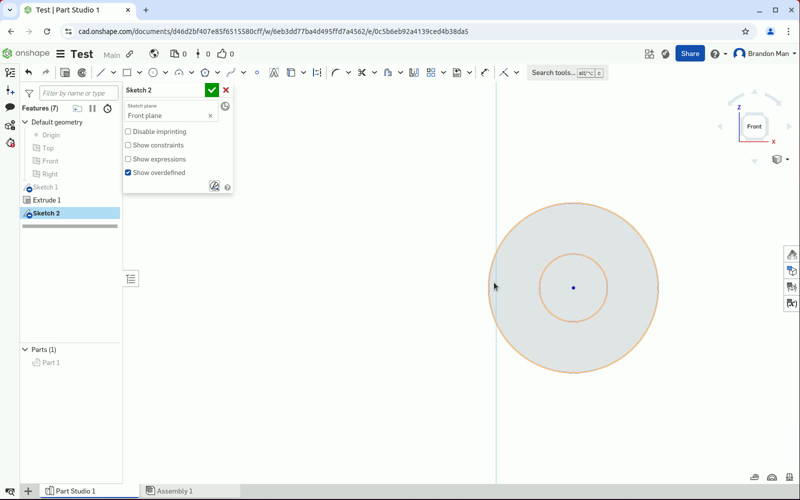
click(494, 282)
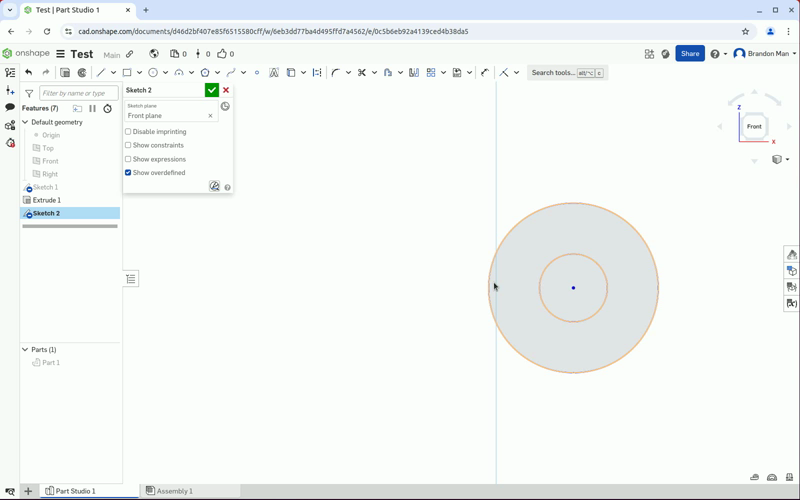
scroll(-6)
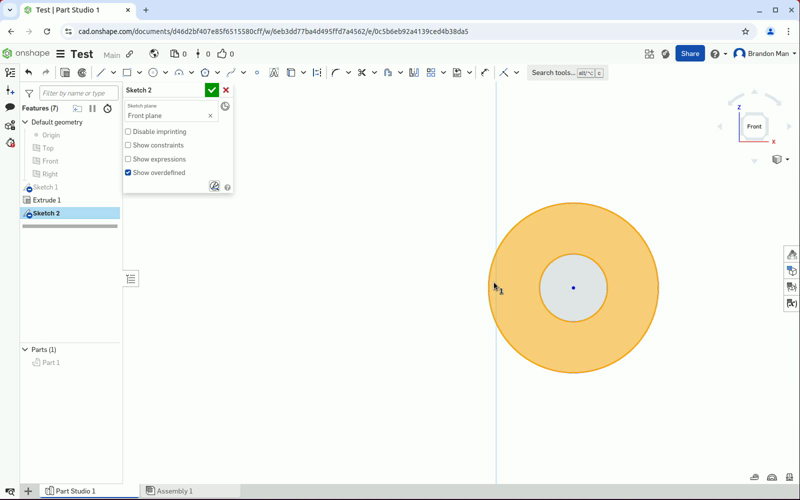
scroll(-6)
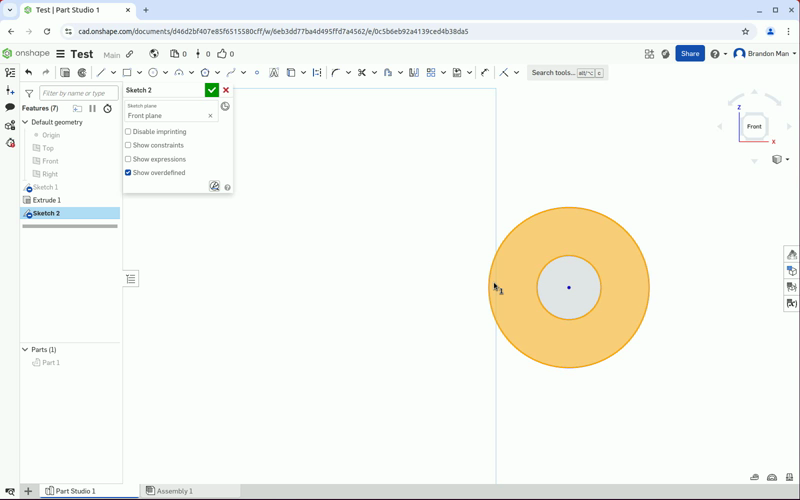
scroll(-6)
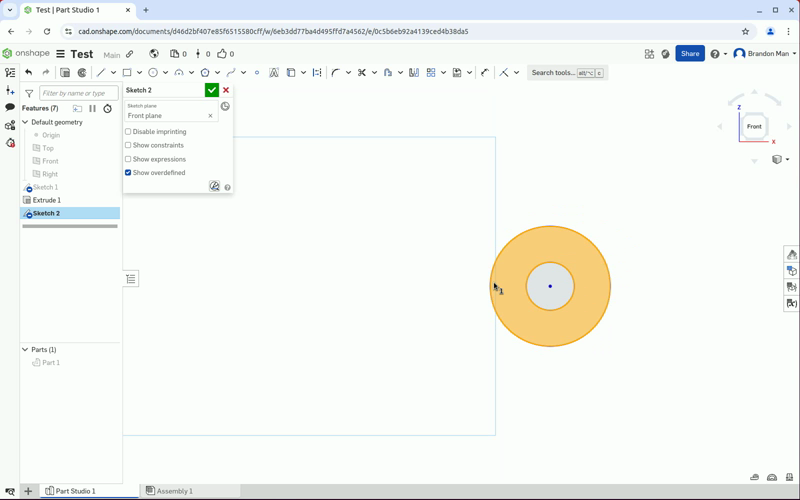
scroll(-6)
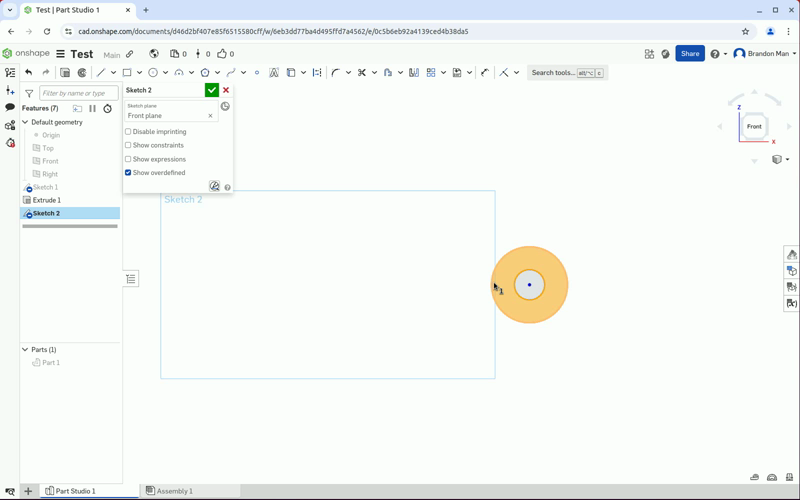
scroll(-6)
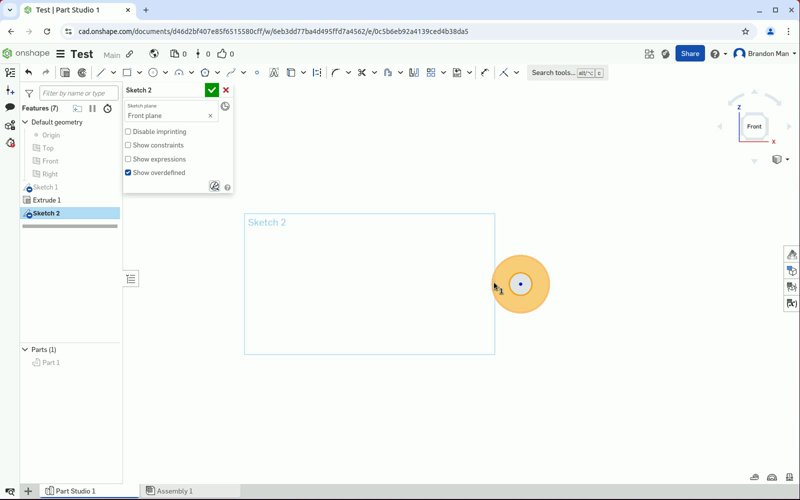
scroll(-6)
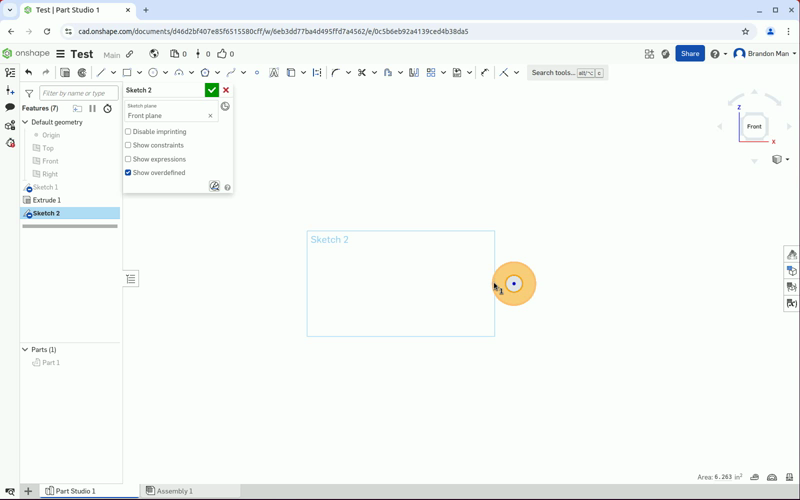
scroll(-6)
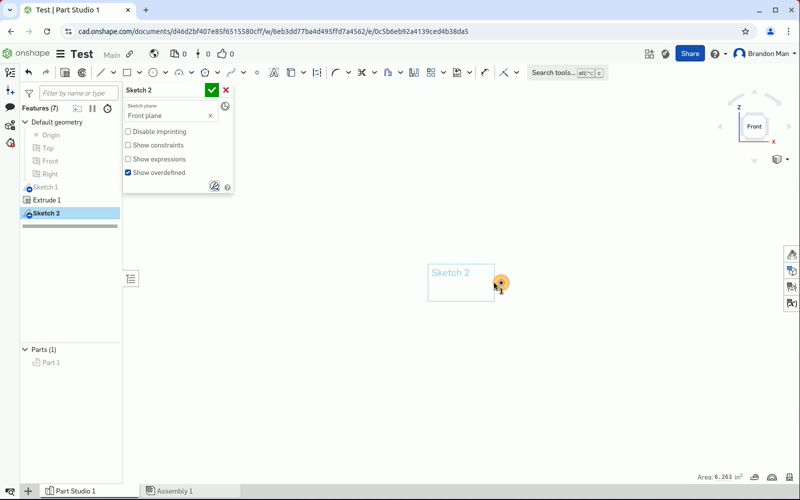
mouse_move(73, 352)
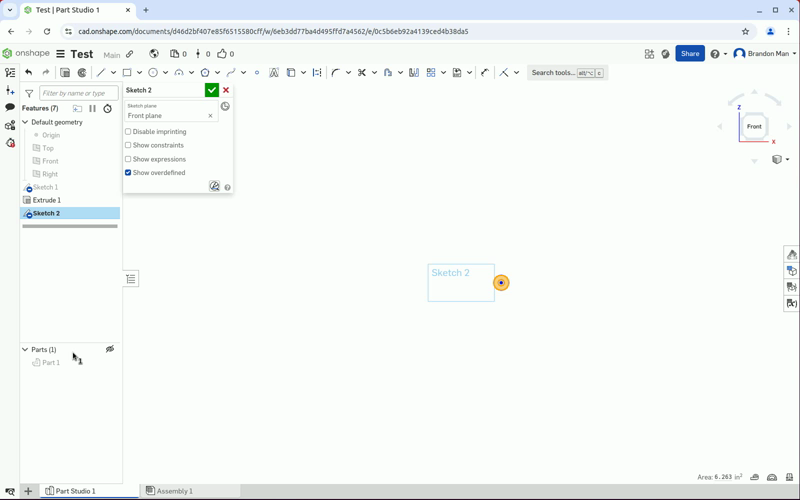
key(shift+y)
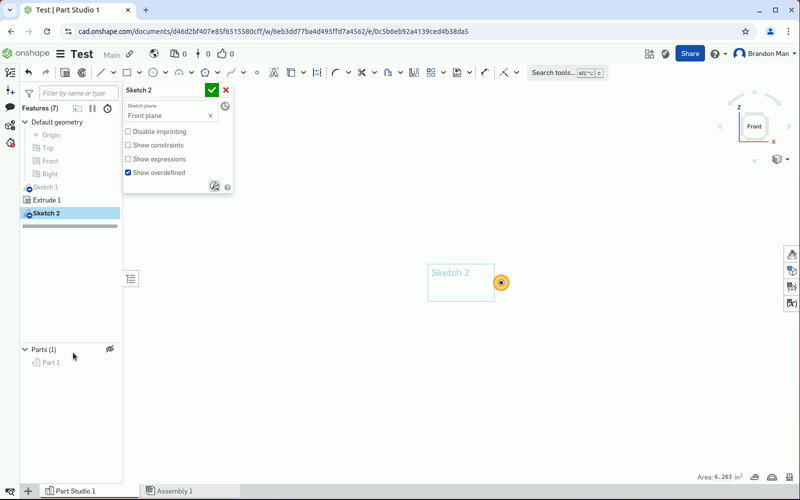
key(shift+e)
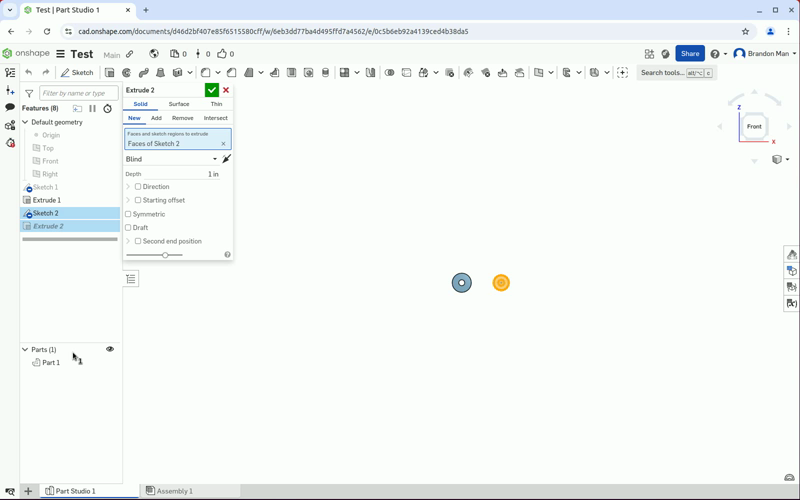
mouse_move(143, 106)
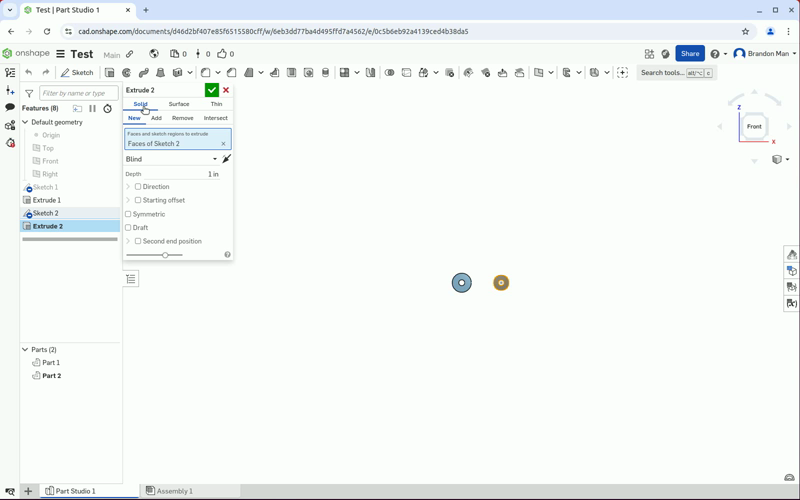
click(143, 106)
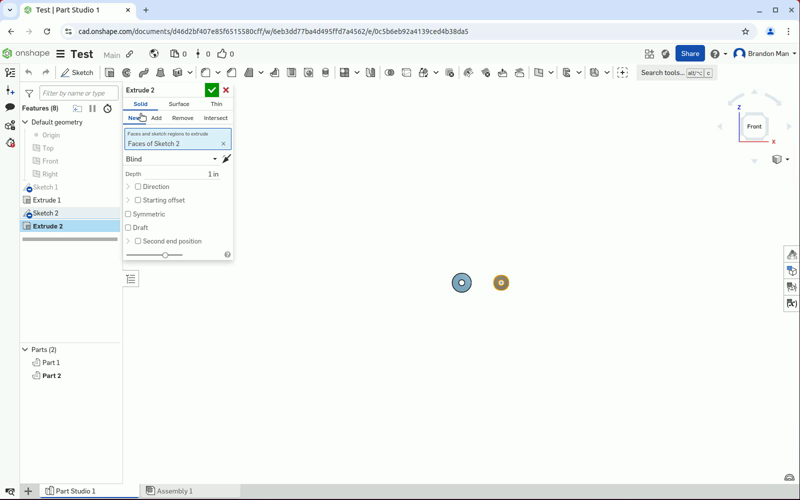
mouse_move(137, 120)
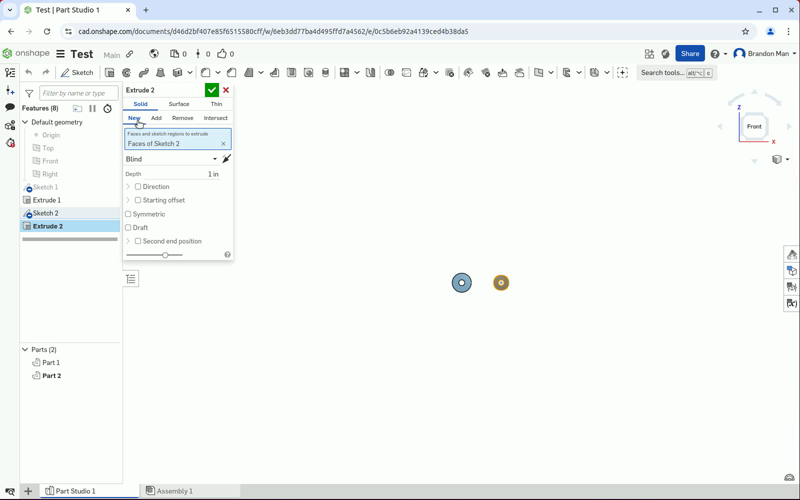
click(137, 120)
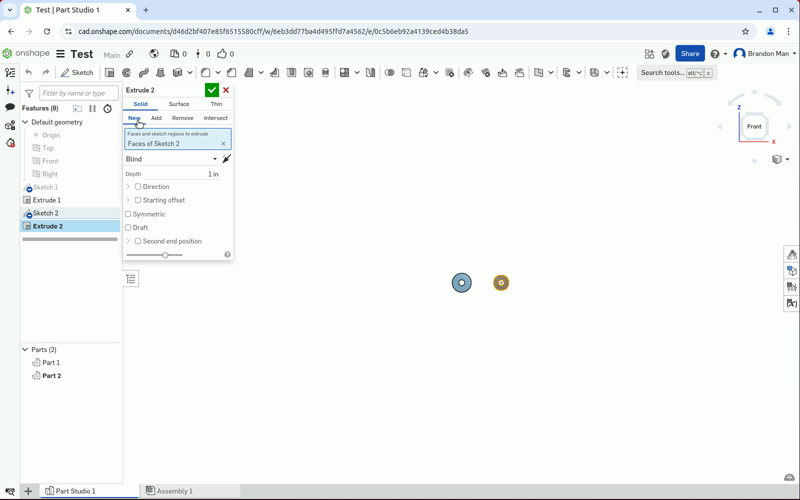
key(tab, 4)
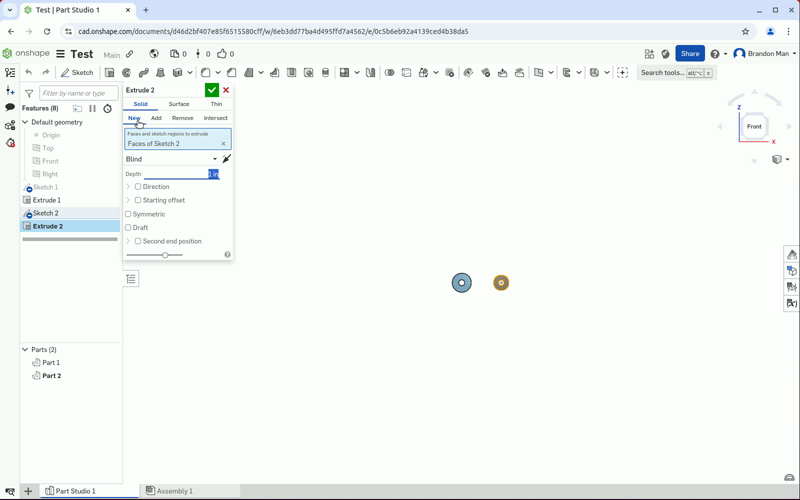
text(0.481)
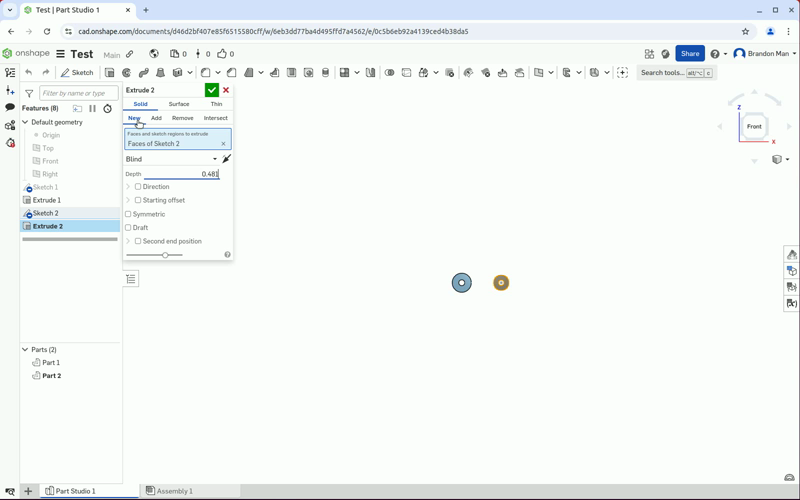
key(enter)
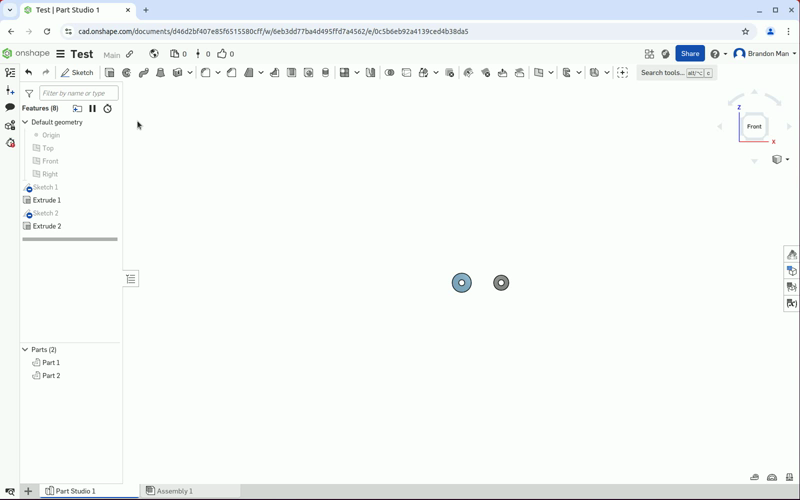
key(shift+h)
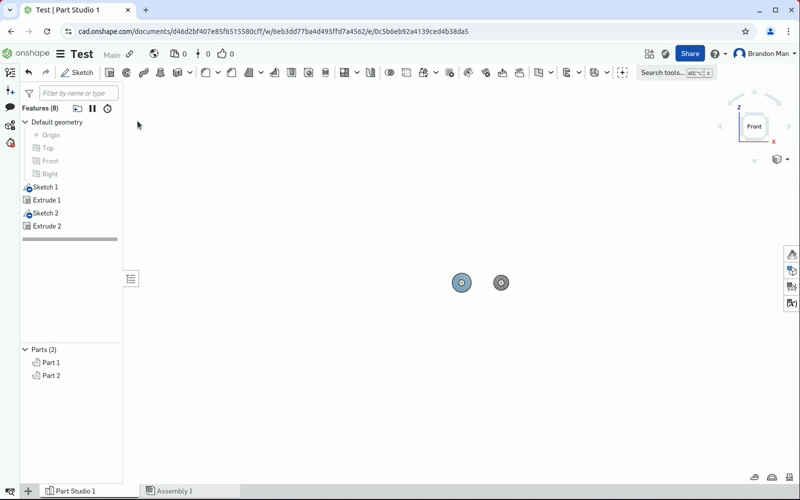
key(shift+h)
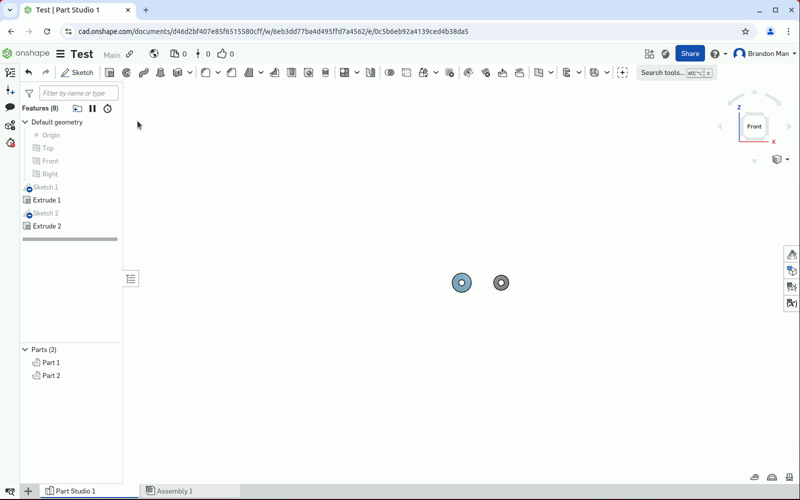
mouse_move(73, 189)
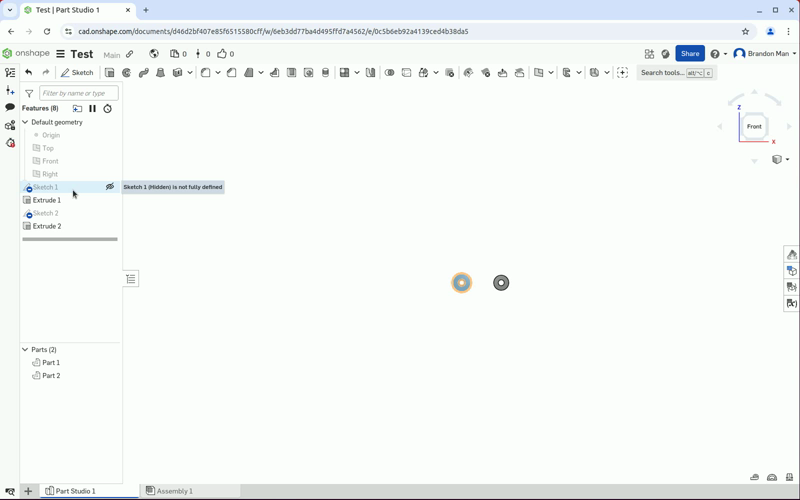
click(73, 189)
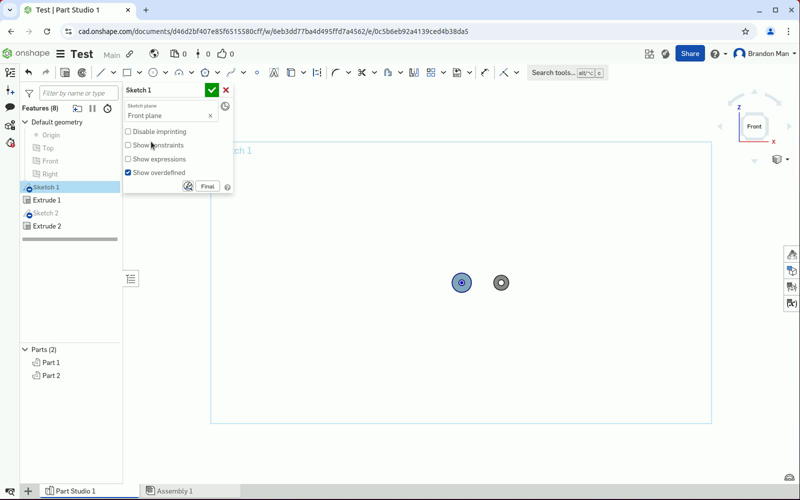
mouse_move(229, 92)
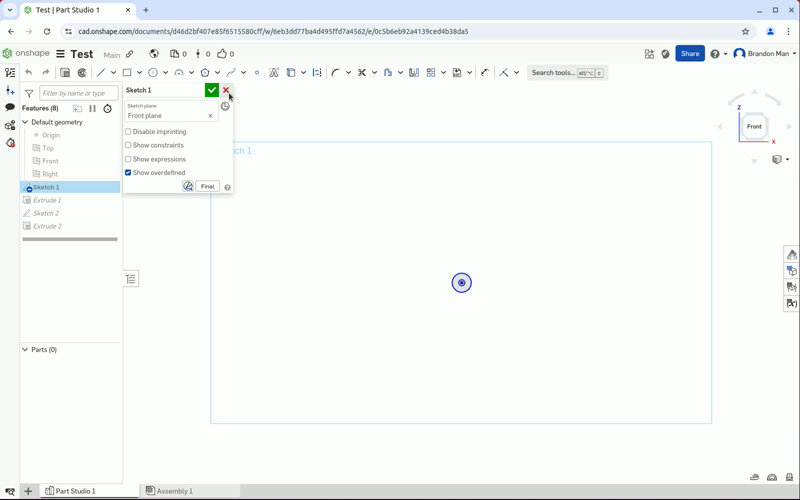
click(229, 92)
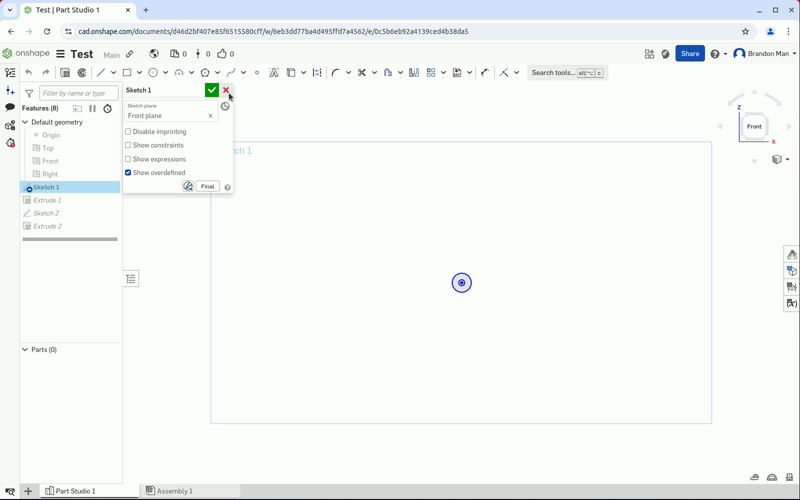
key(shift+s)
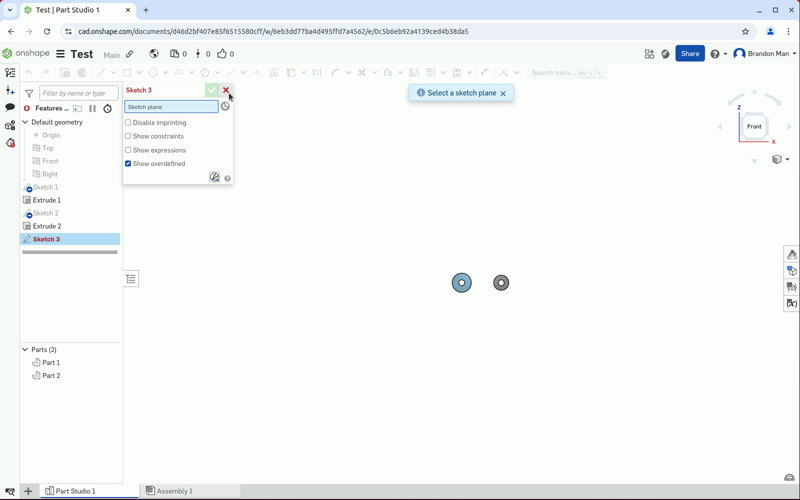
mouse_move(73, 163)
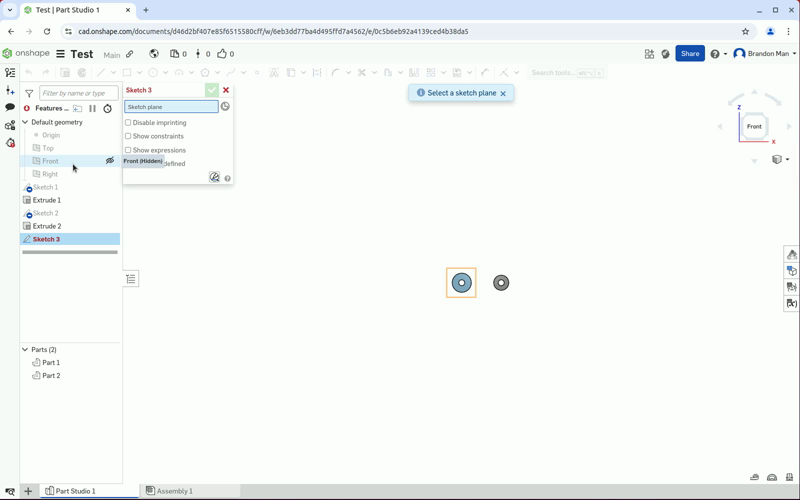
click(73, 163)
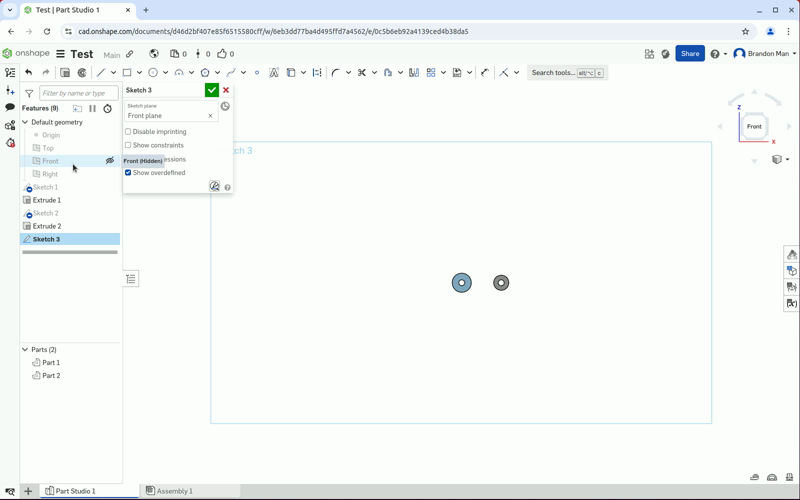
mouse_move(73, 352)
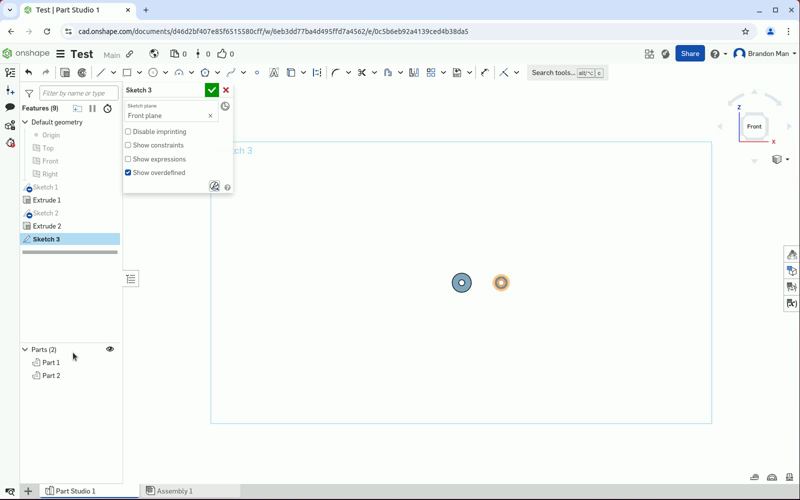
key(y)
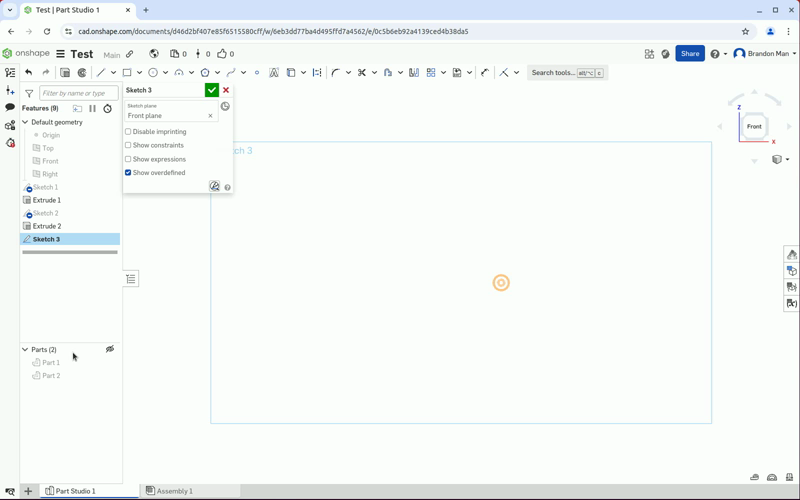
key(c)
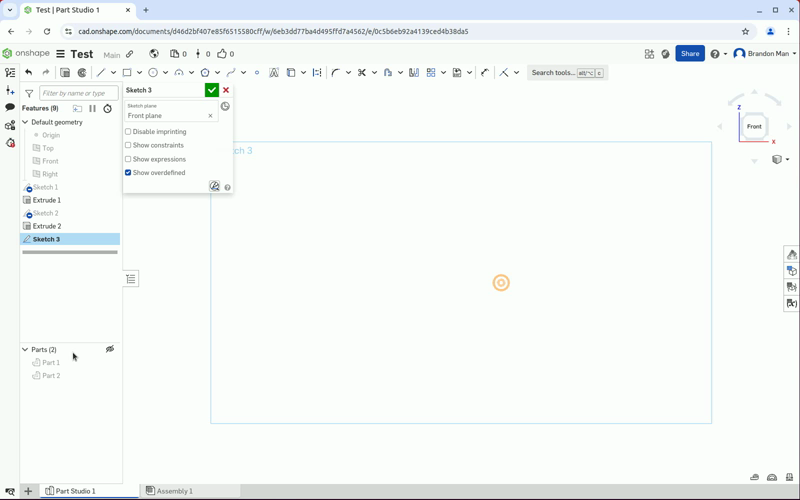
key_down(shift)
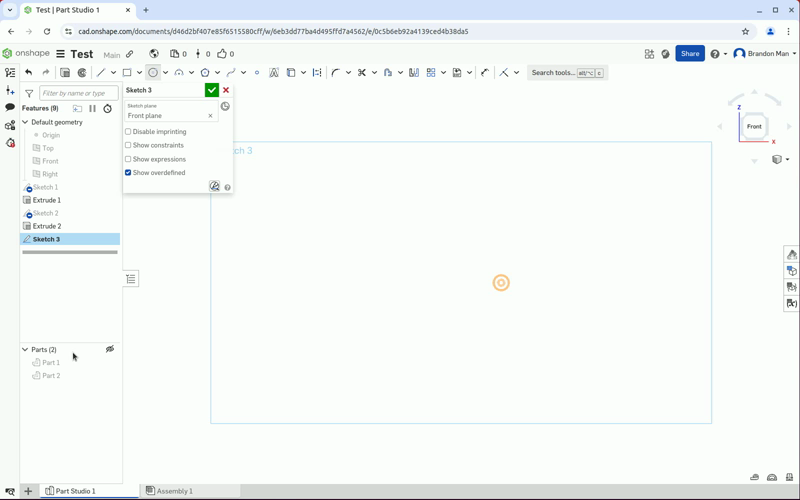
mouse_move(461, 178)
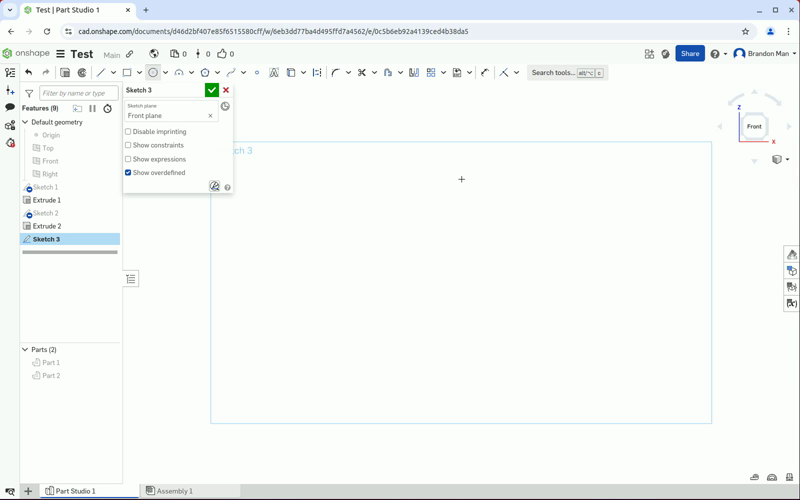
click(461, 178)
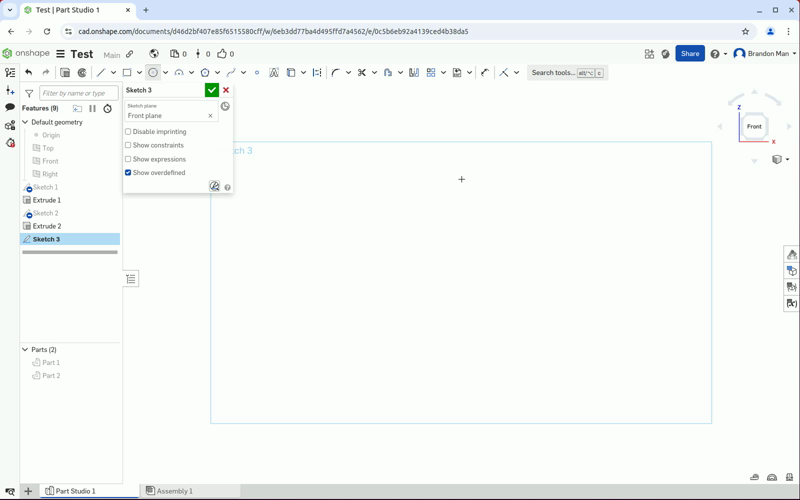
key_up(shift)
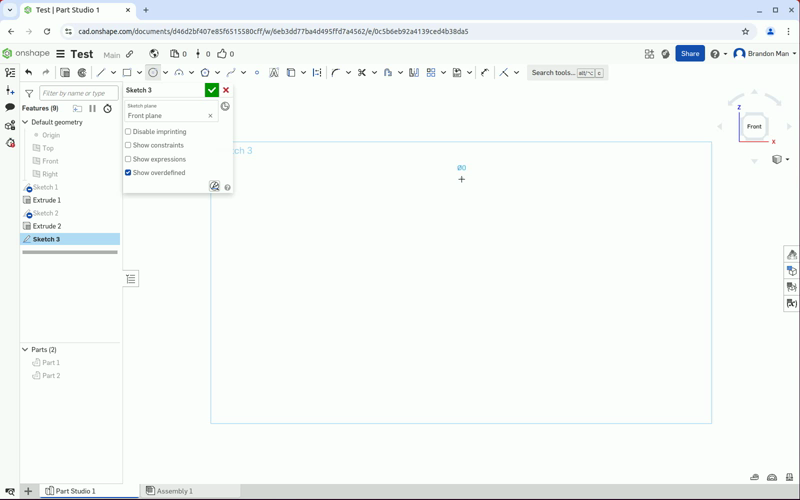
mouse_move(471, 178)
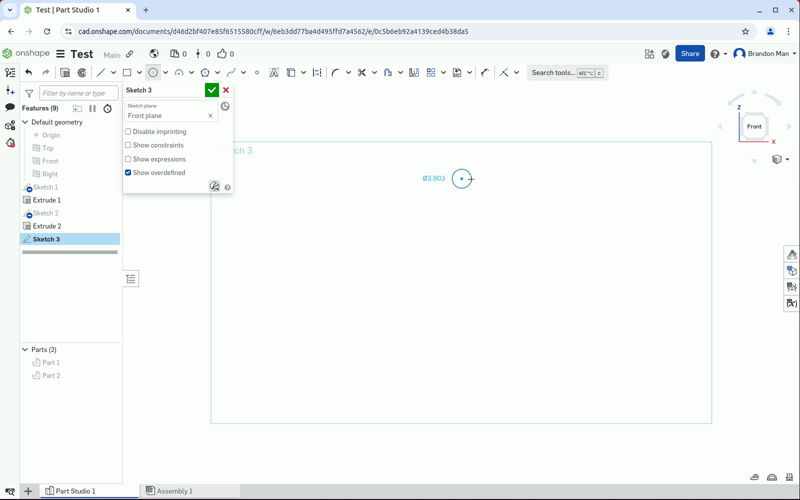
click(471, 178)
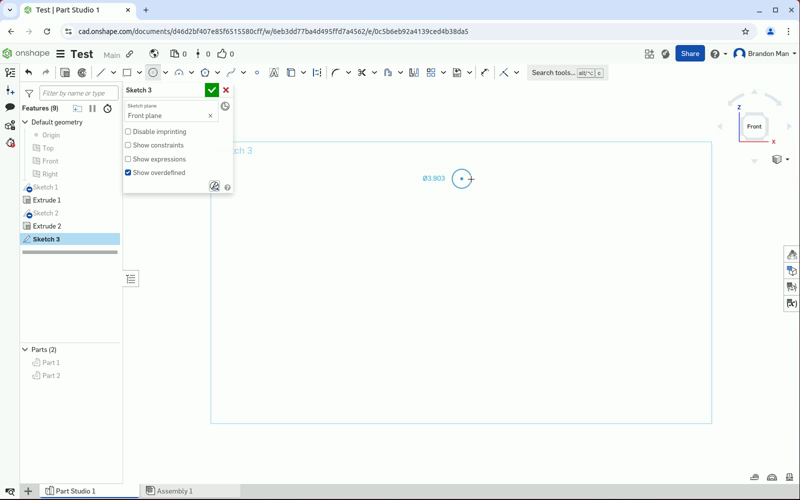
key(esc)
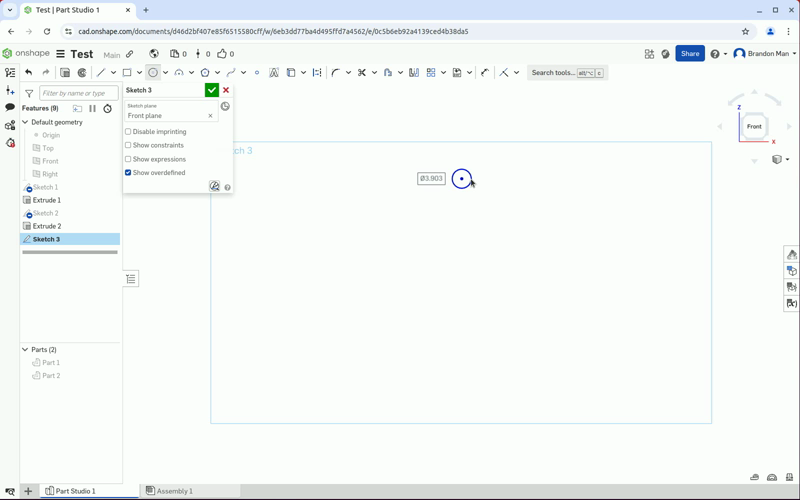
key(c)
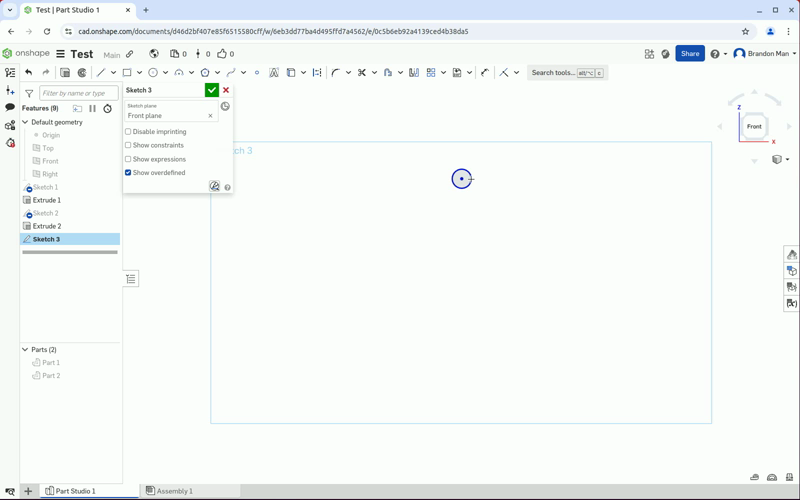
key_down(shift)
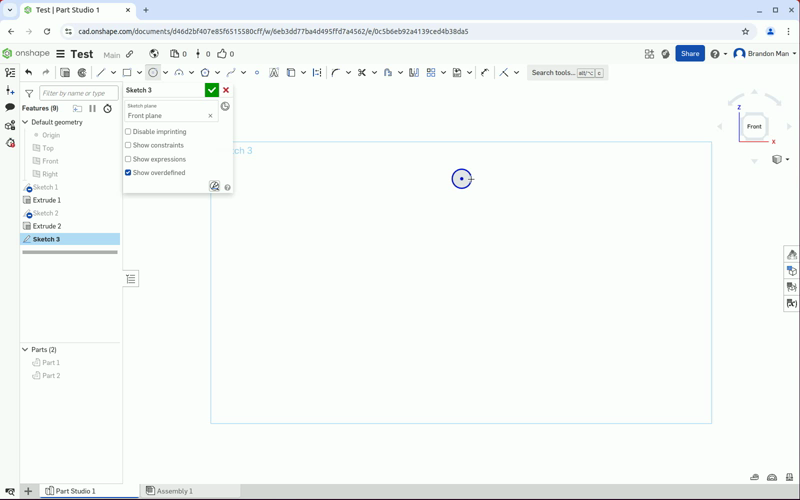
mouse_move(461, 178)
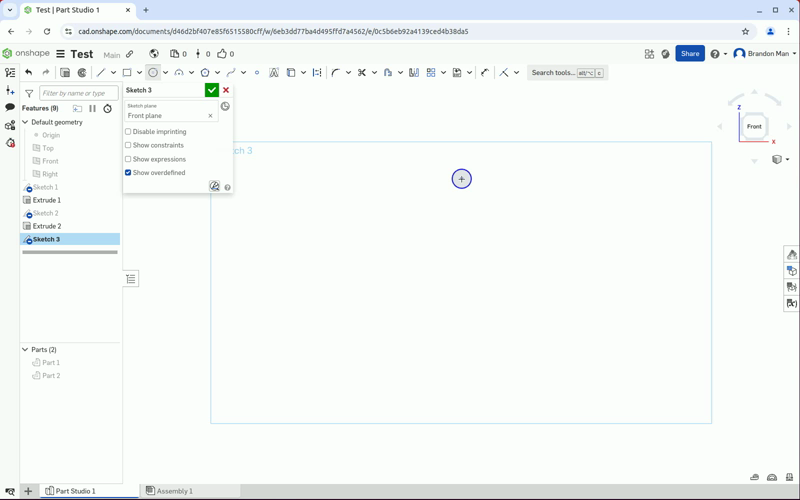
click(461, 178)
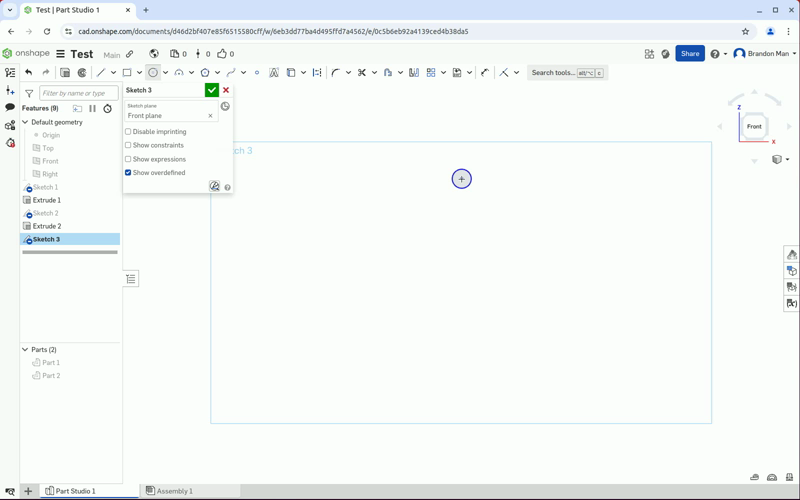
key_up(shift)
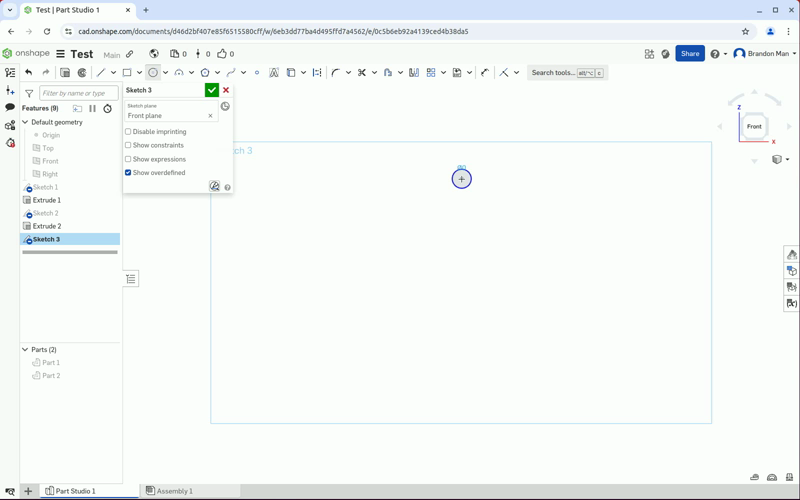
mouse_move(464, 178)
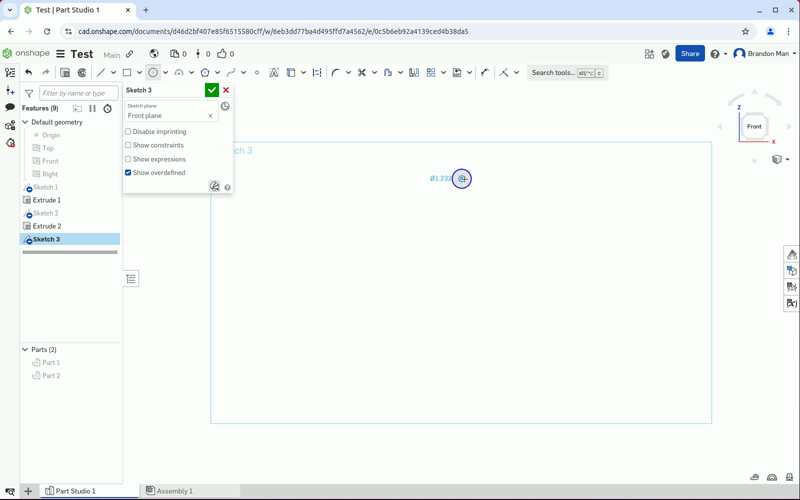
scroll(6)
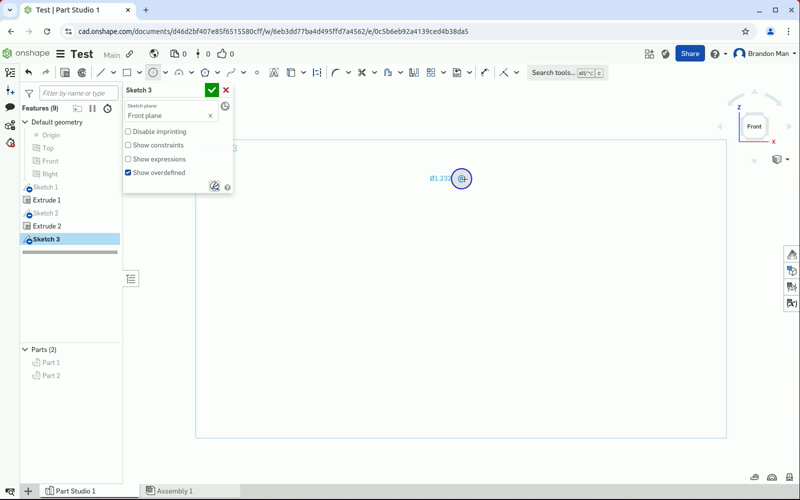
scroll(6)
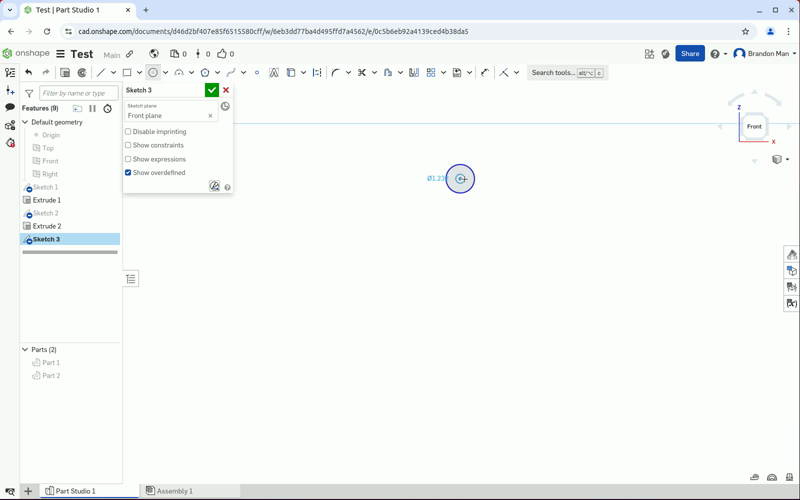
scroll(6)
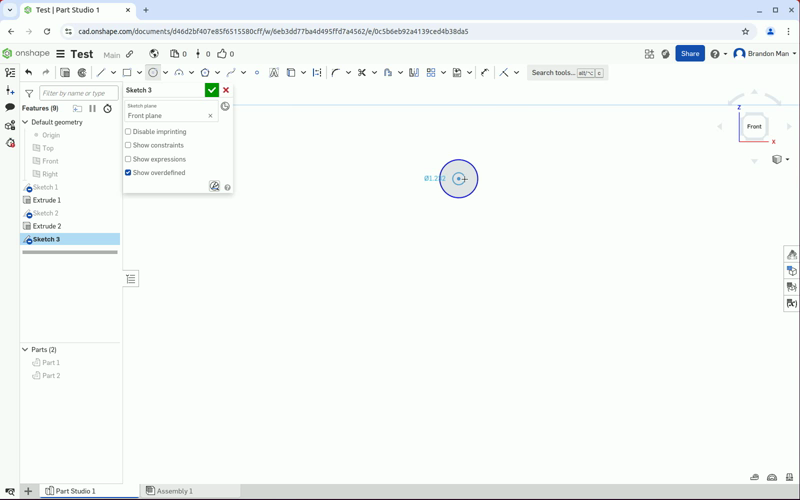
scroll(6)
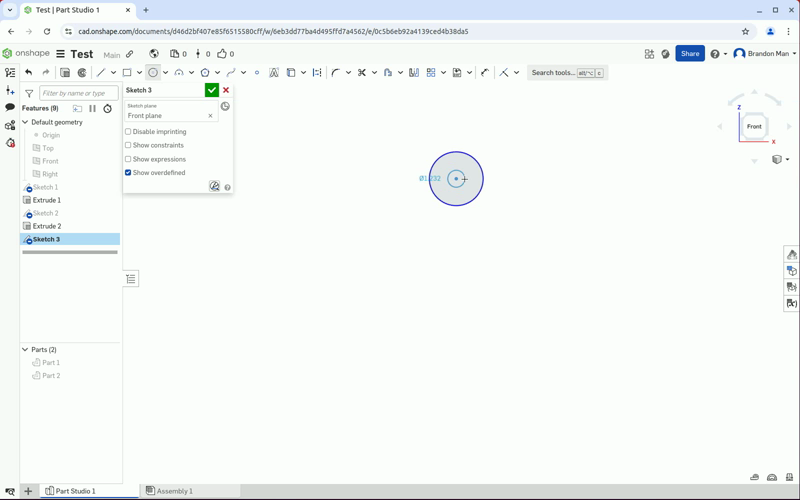
scroll(6)
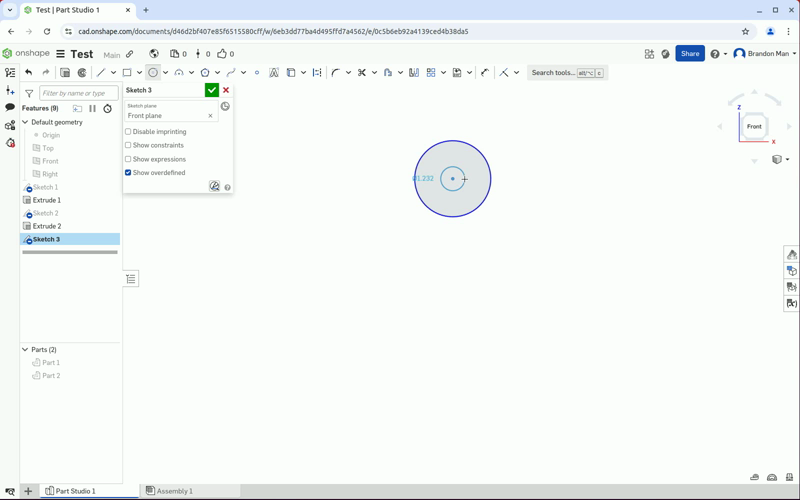
scroll(6)
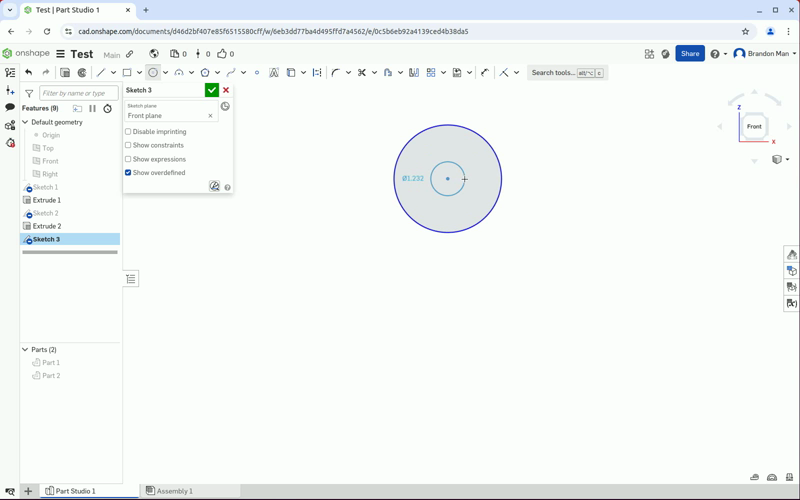
scroll(6)
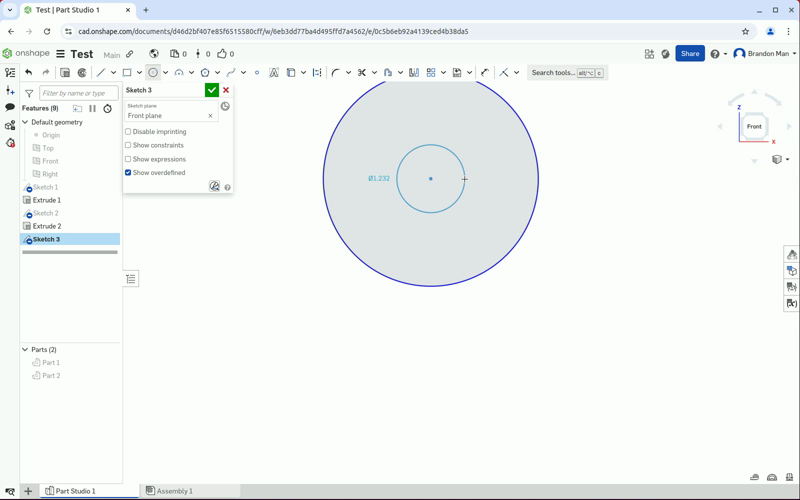
click(464, 178)
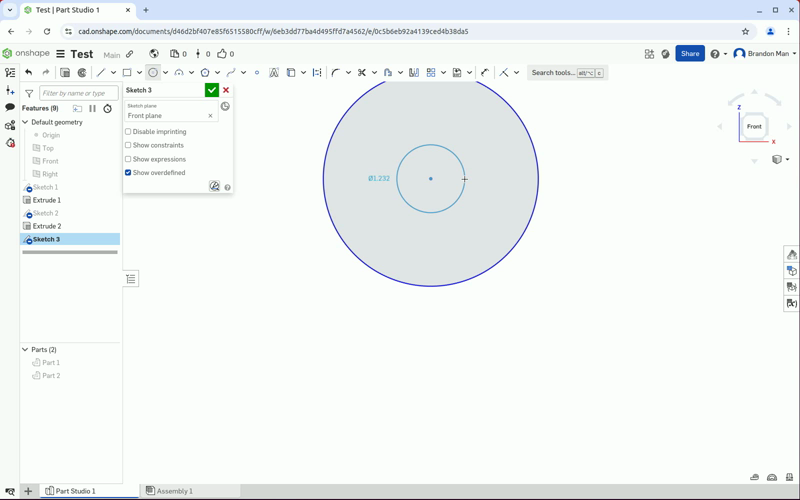
scroll(-6)
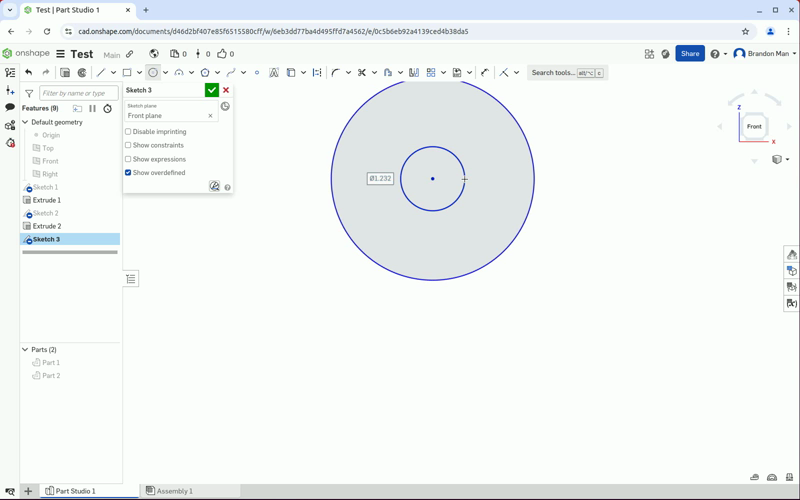
scroll(-6)
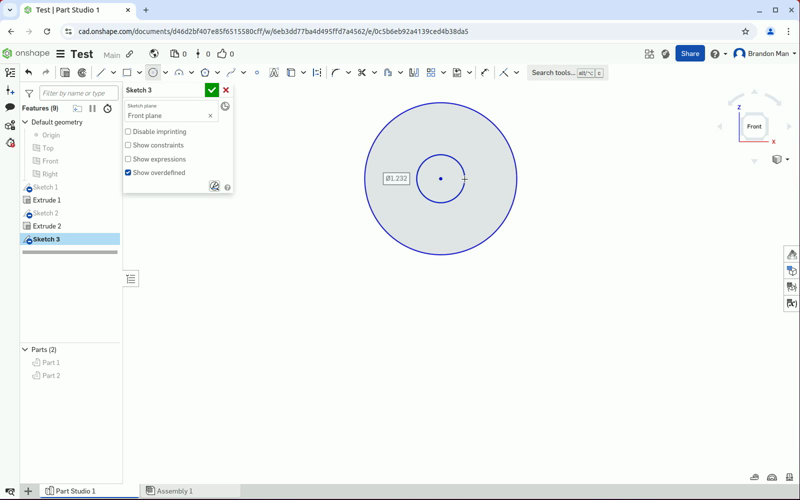
scroll(-6)
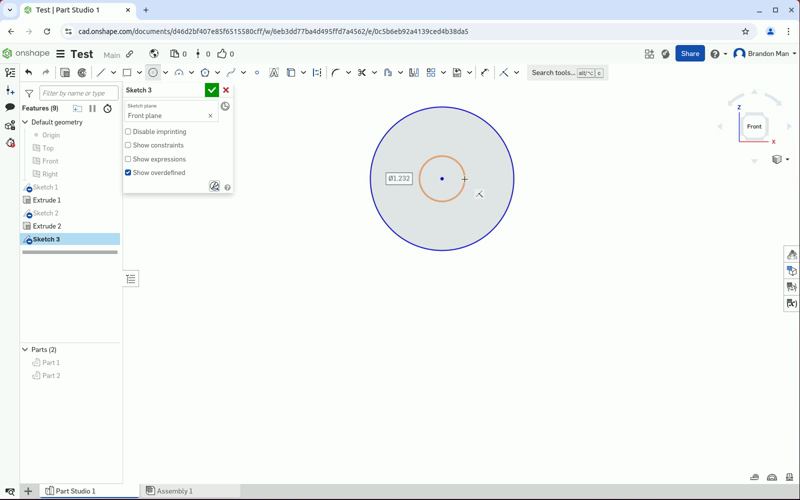
scroll(-6)
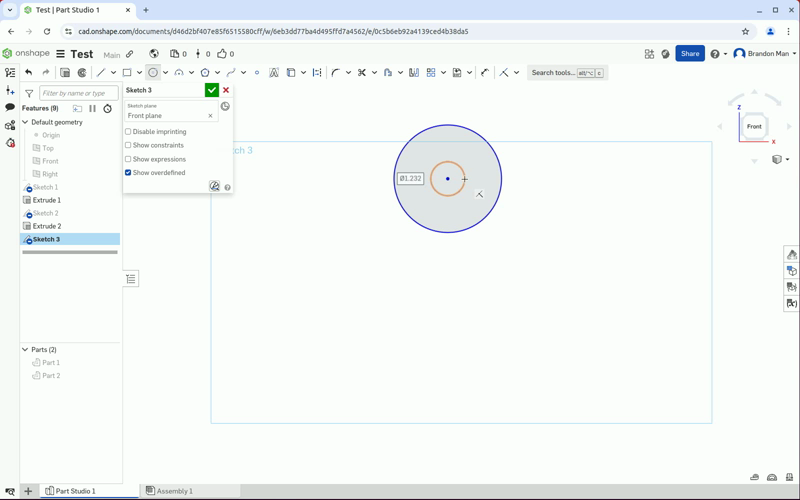
scroll(-6)
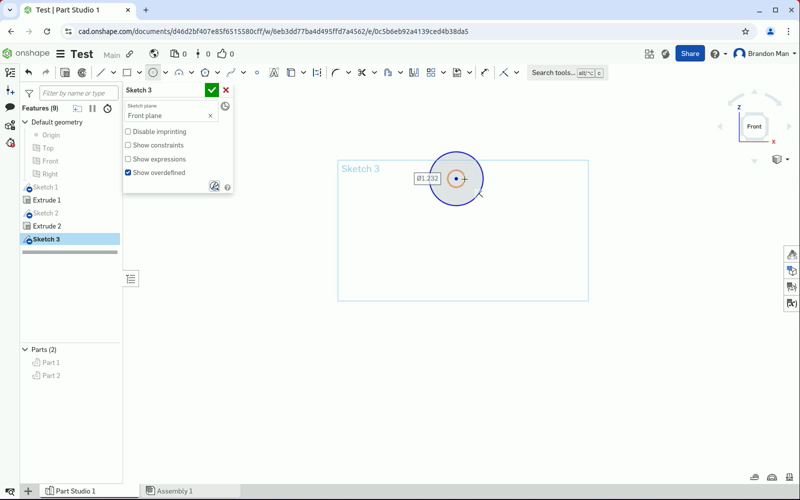
scroll(-6)
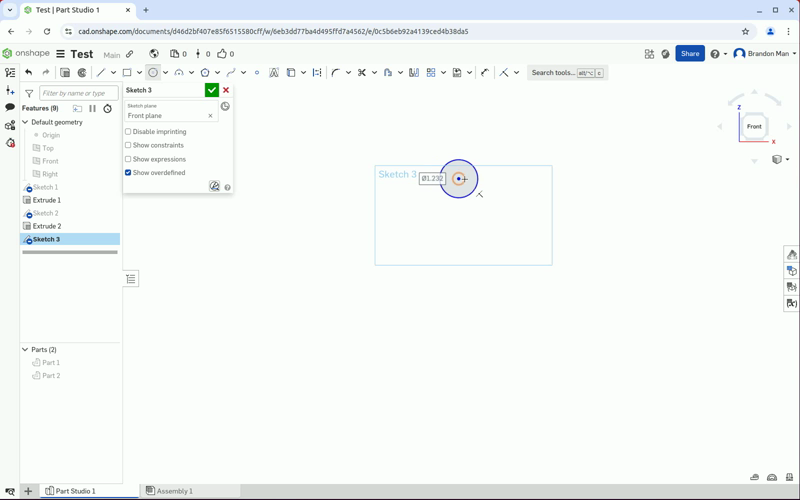
scroll(-6)
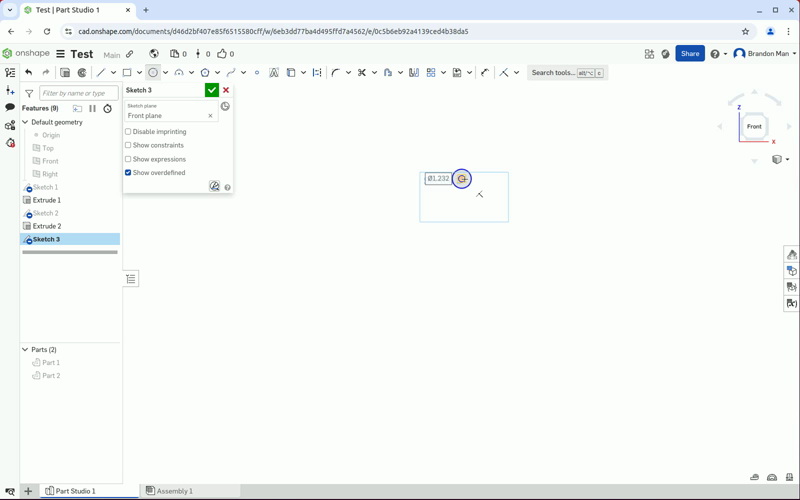
key(esc)
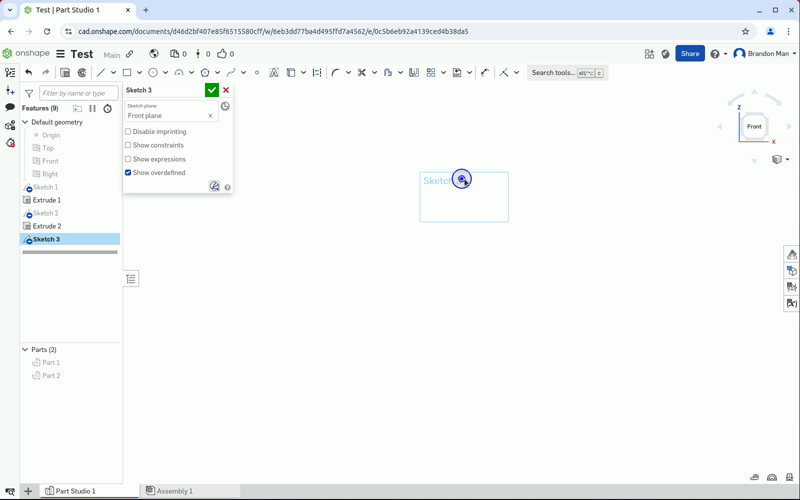
mouse_move(467, 183)
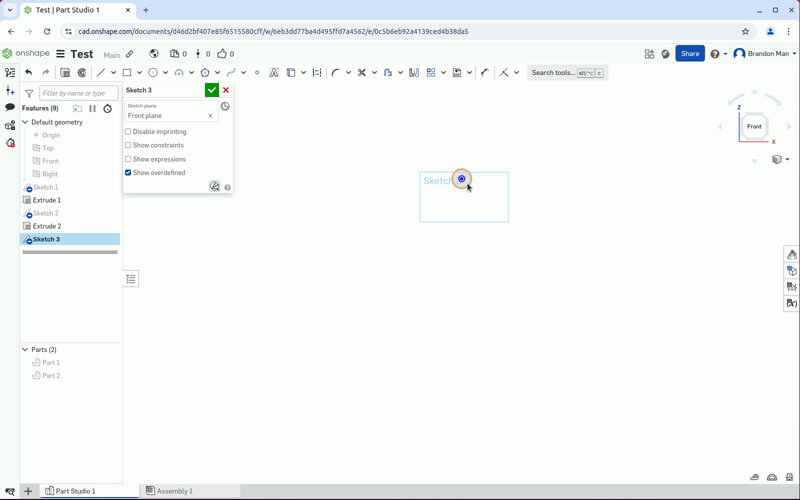
scroll(6)
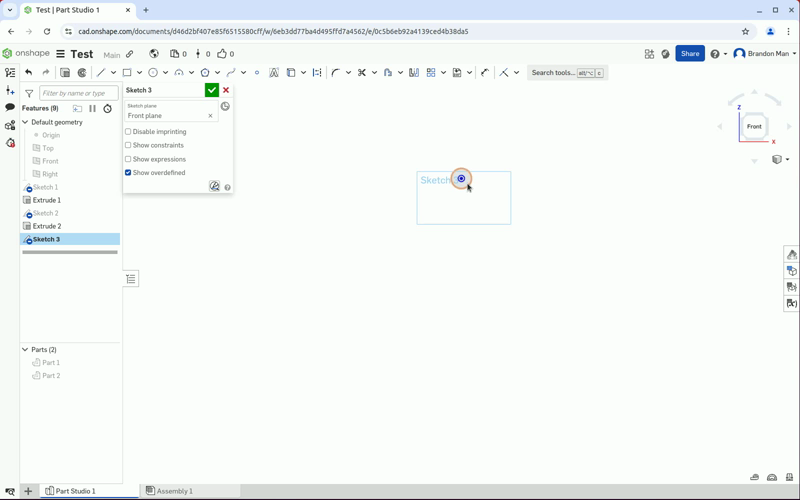
scroll(6)
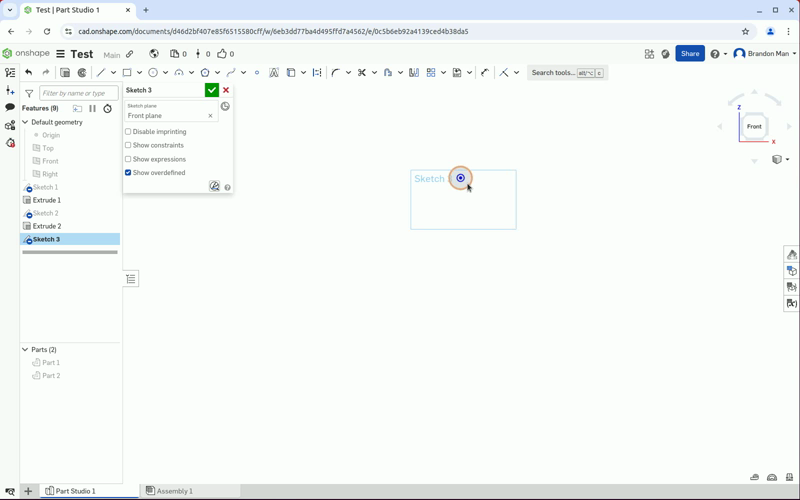
scroll(6)
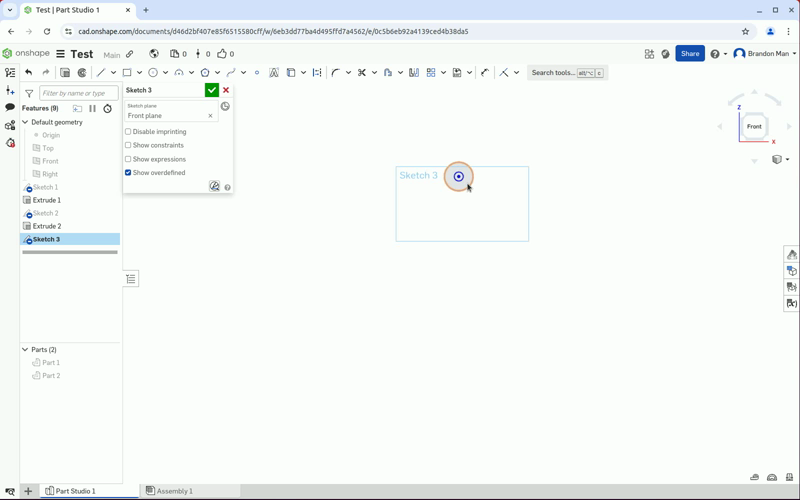
scroll(6)
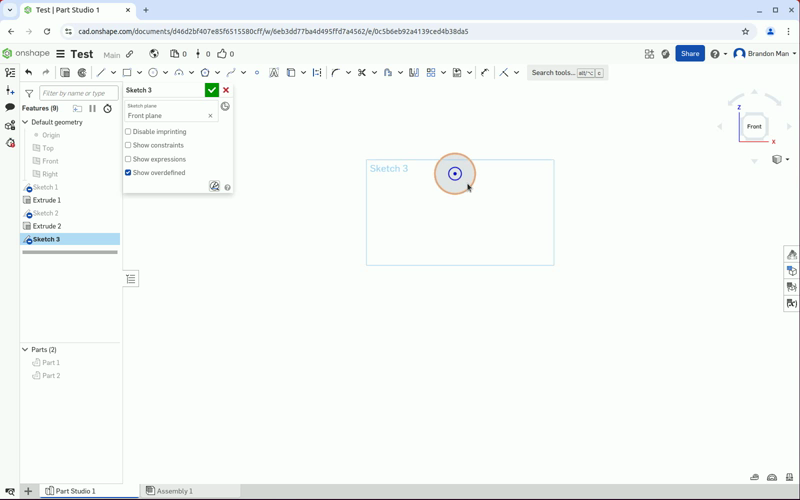
scroll(6)
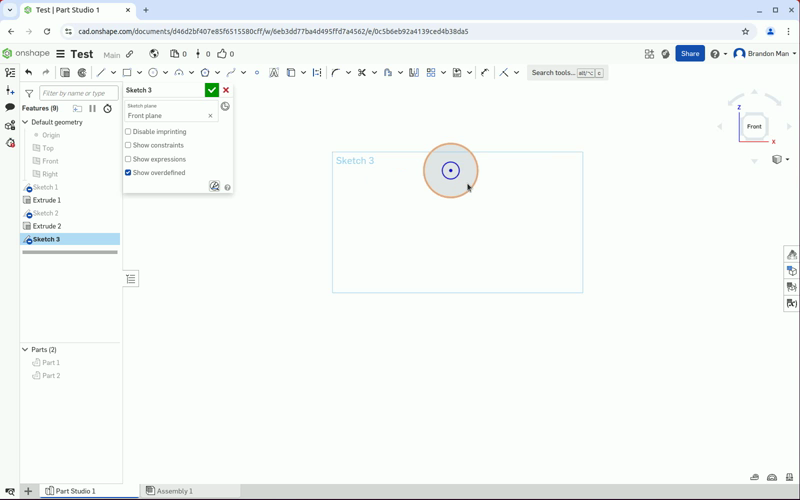
scroll(6)
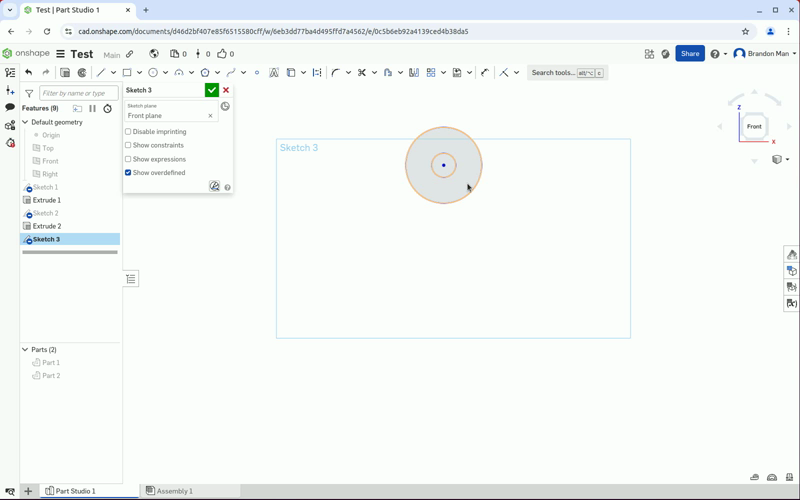
scroll(6)
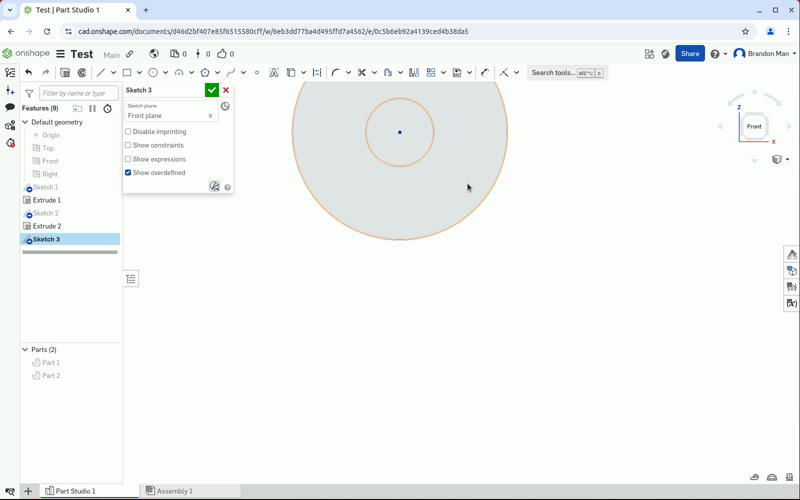
click(467, 183)
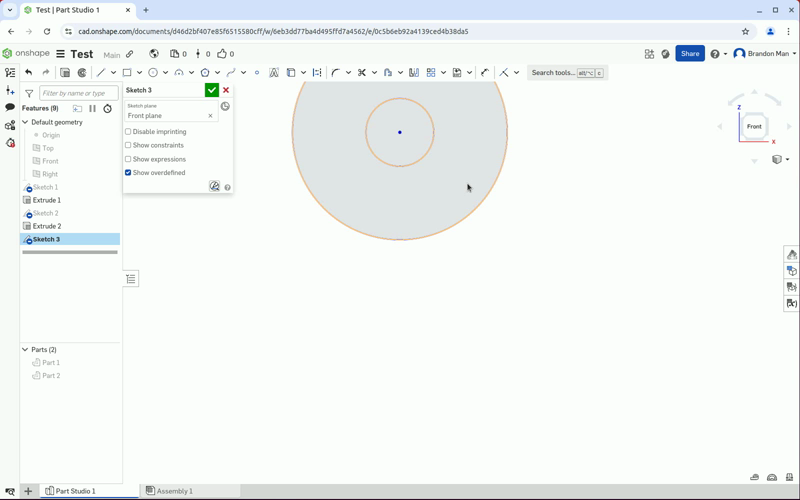
scroll(-6)
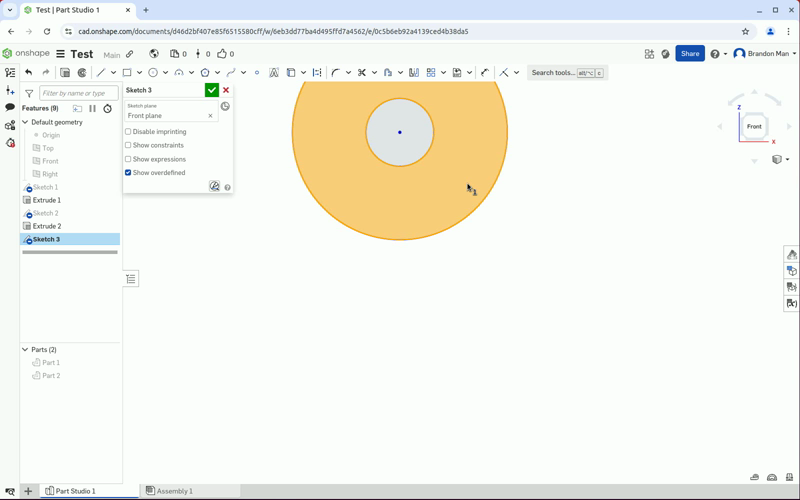
scroll(-6)
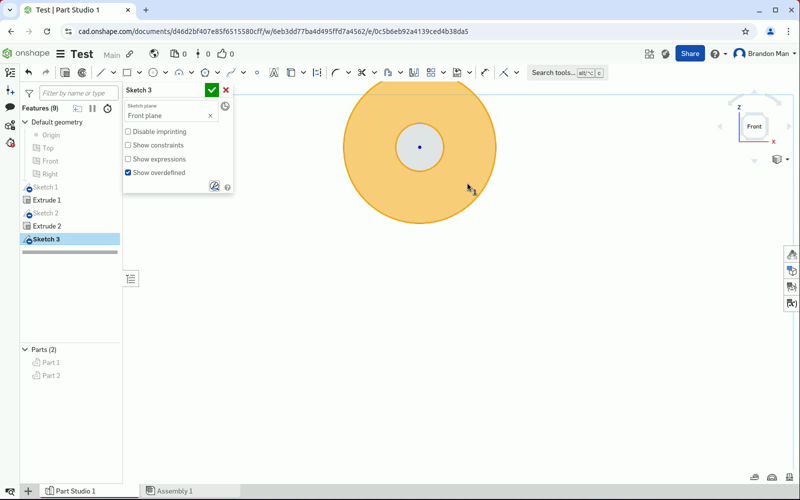
scroll(-6)
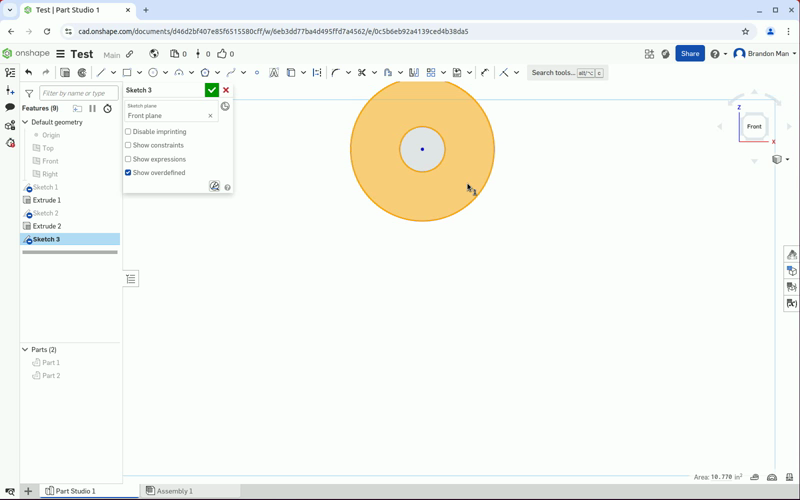
scroll(-6)
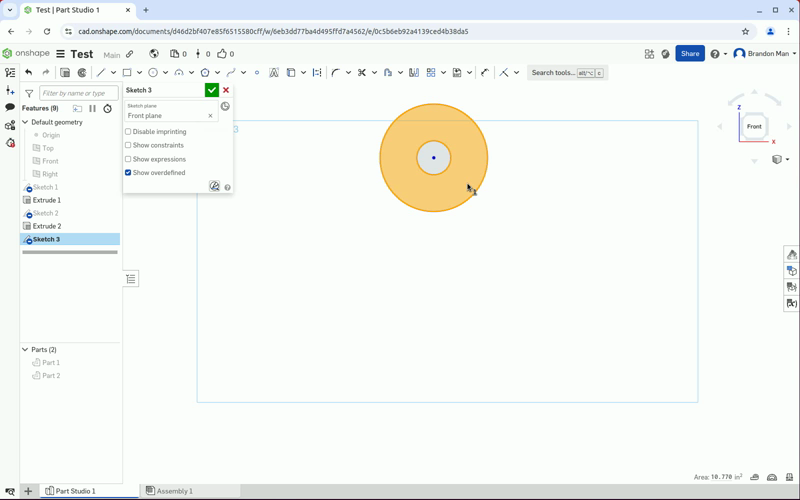
scroll(-6)
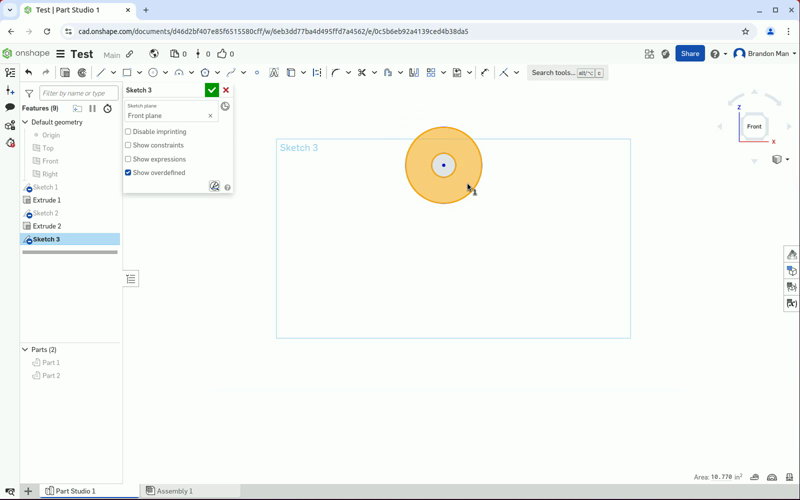
scroll(-6)
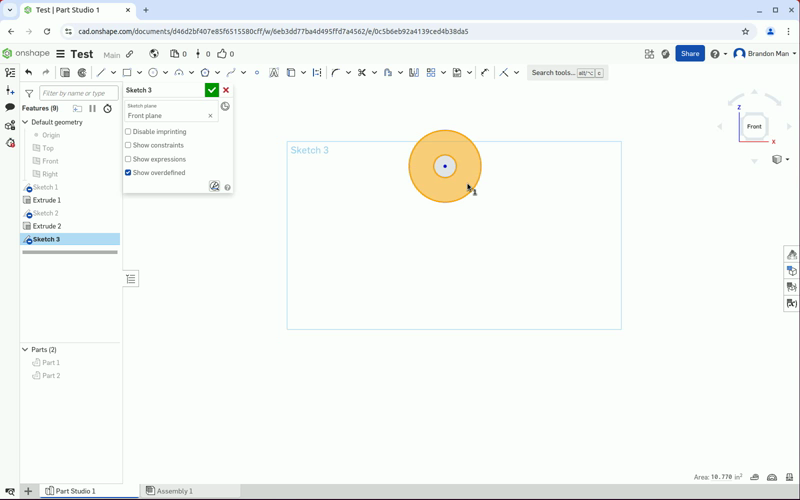
scroll(-6)
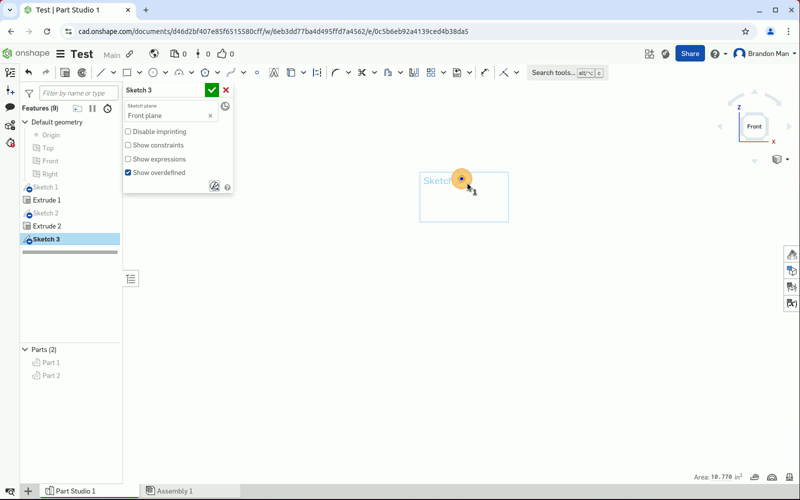
mouse_move(73, 352)
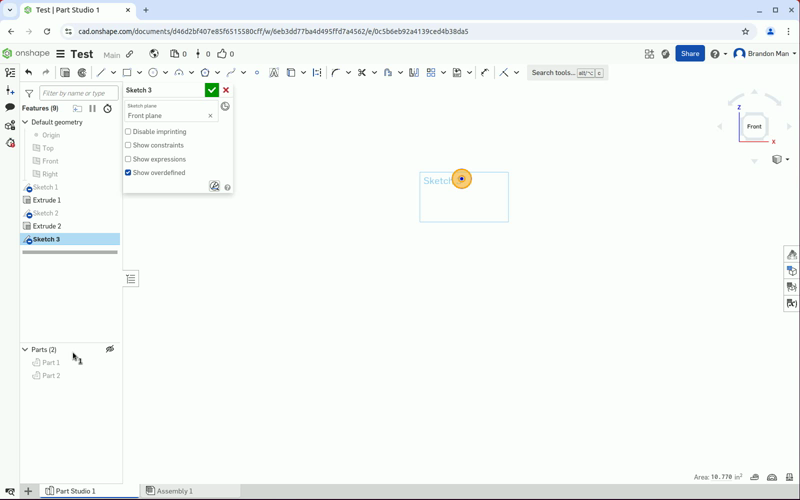
key(shift+y)
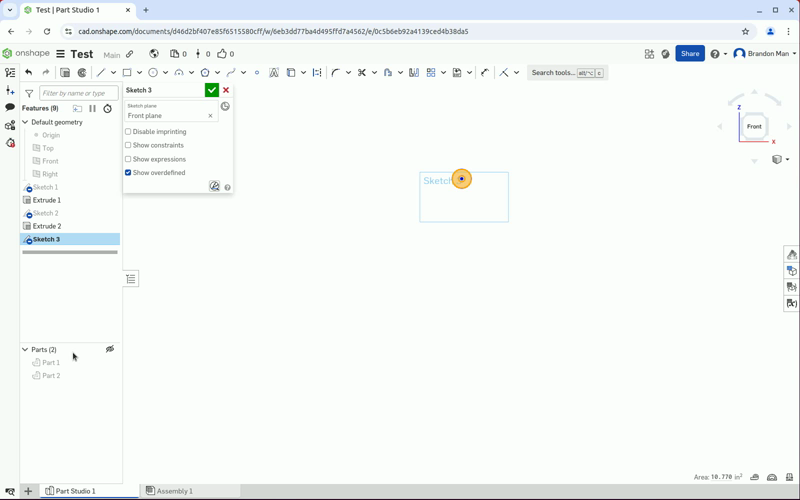
key(shift+e)
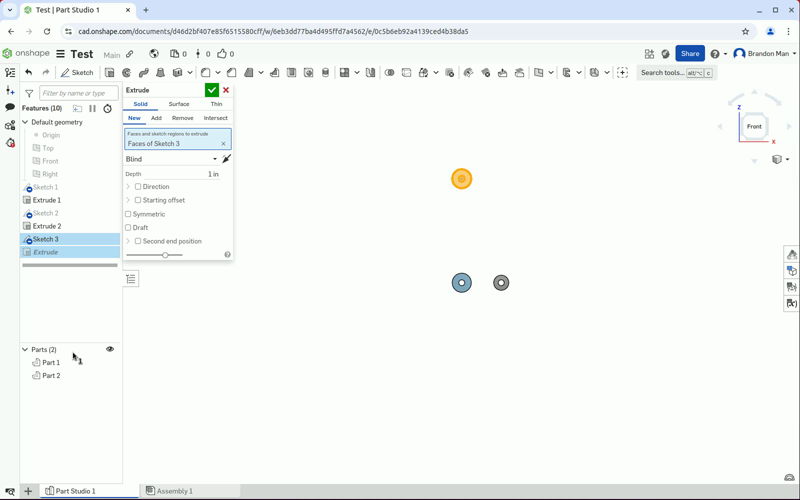
mouse_move(143, 106)
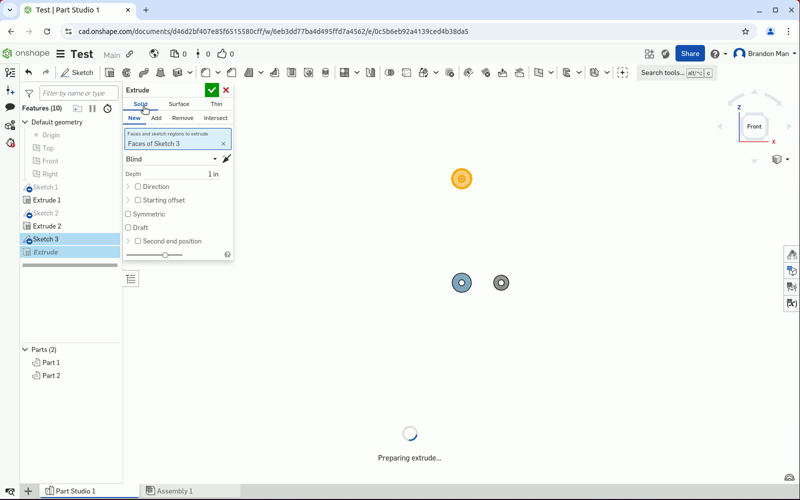
click(143, 106)
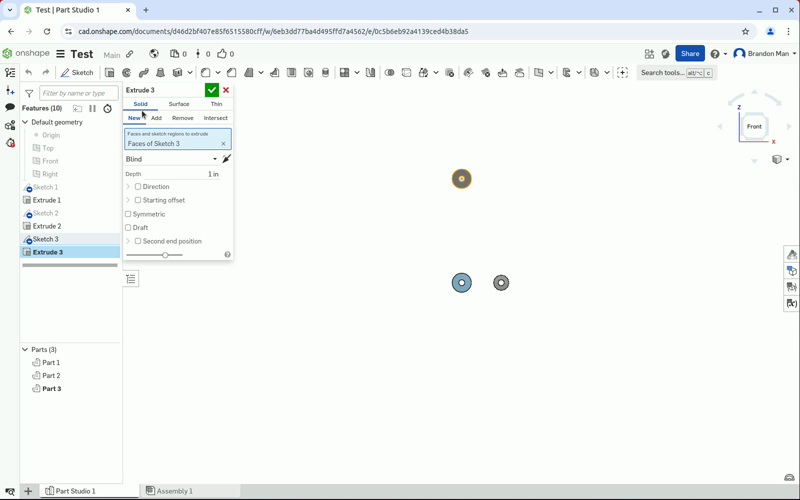
mouse_move(137, 120)
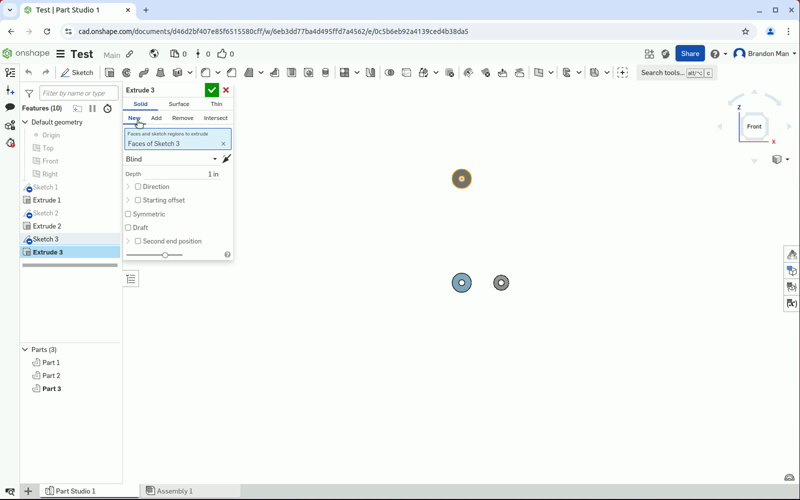
click(137, 120)
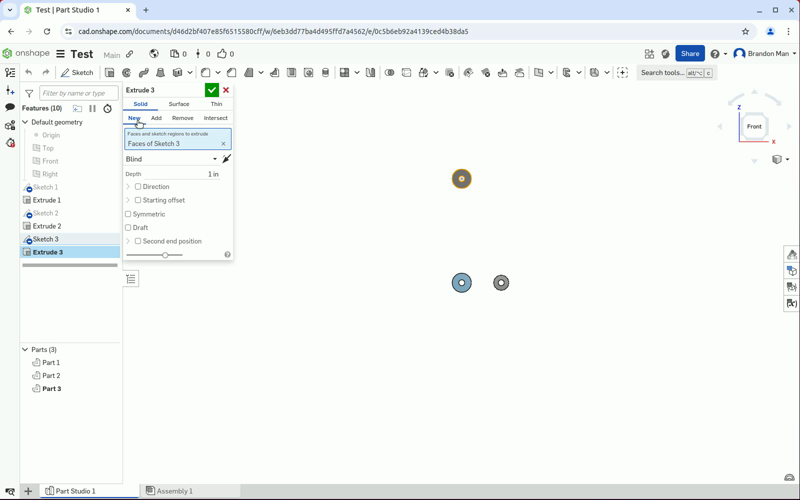
key(tab, 4)
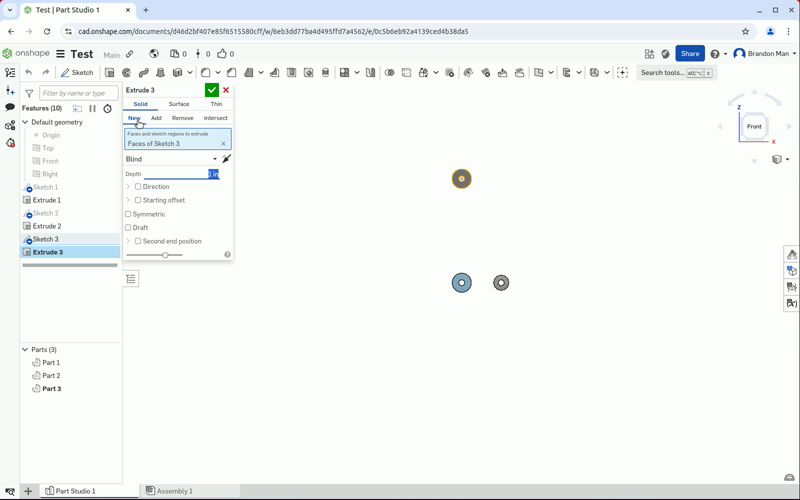
text(0.481)
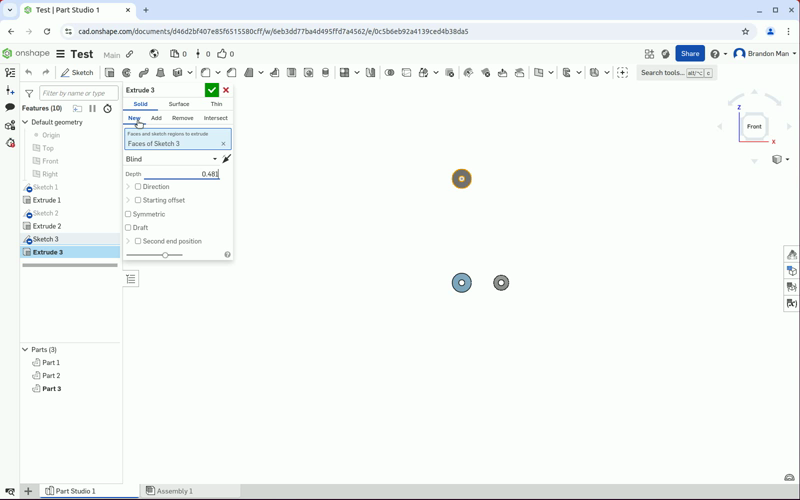
key(enter)
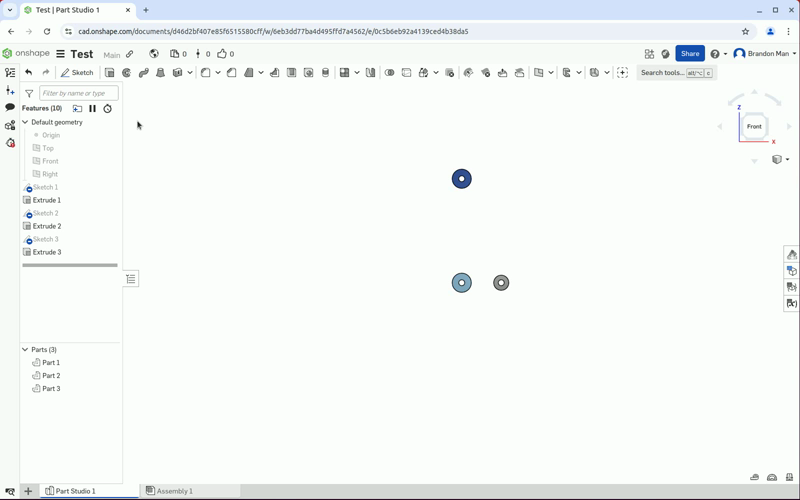
key(shift+h)
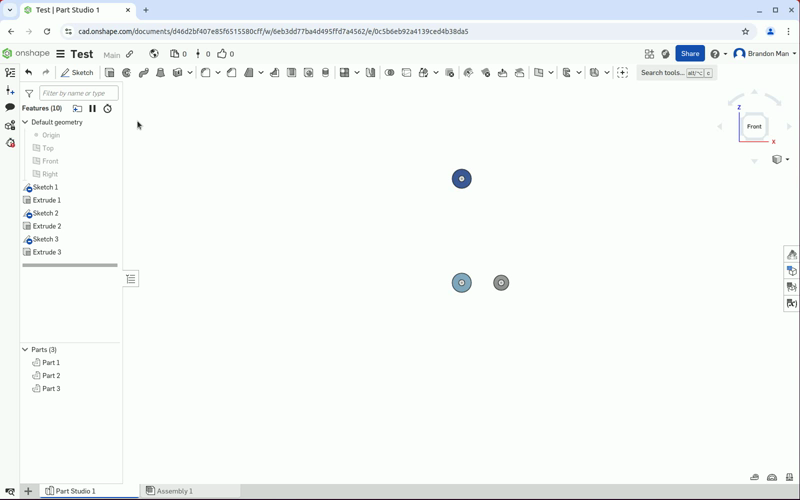
key(shift+h)
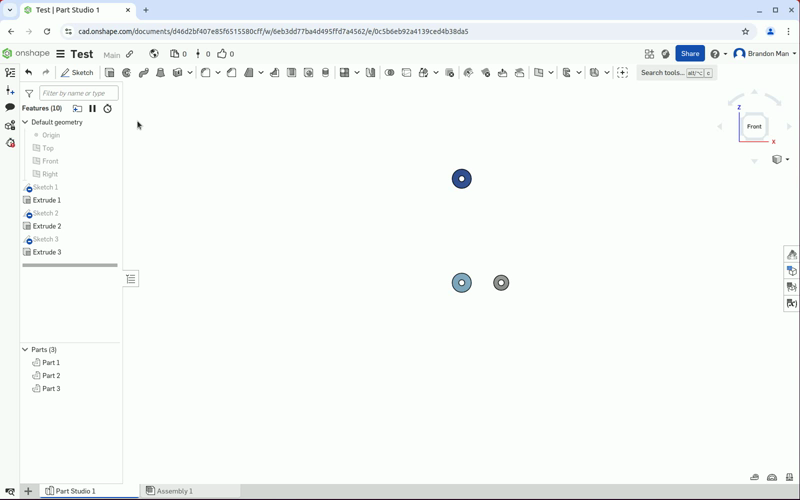
mouse_move(73, 189)
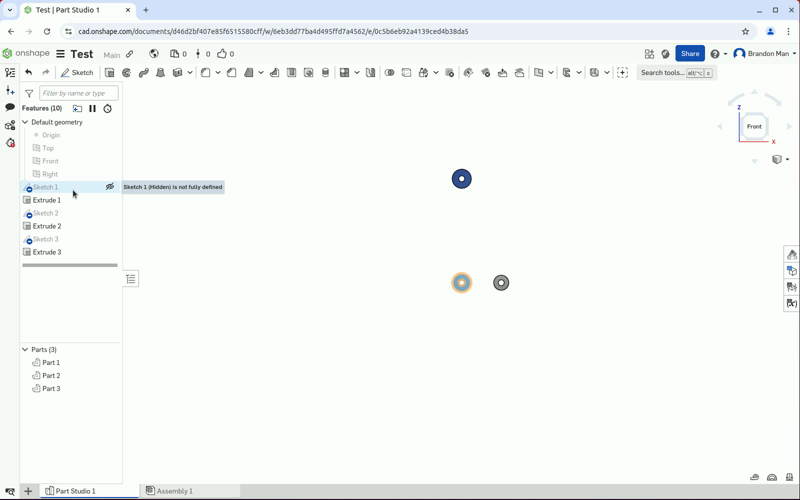
click(73, 189)
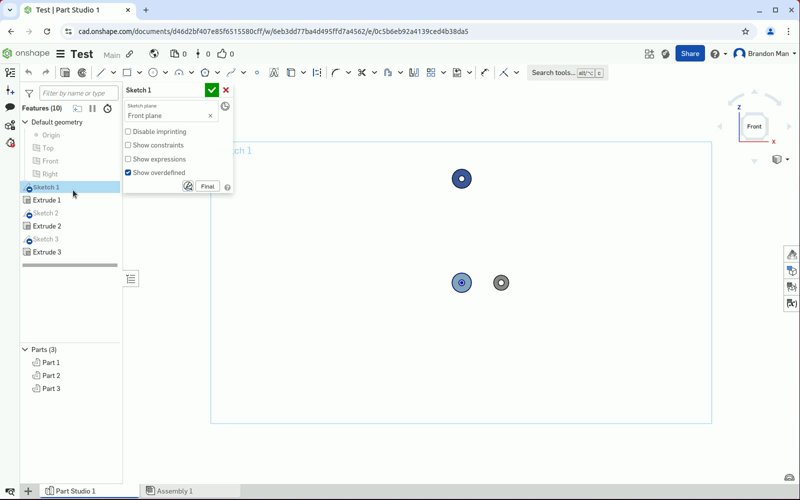
mouse_move(229, 92)
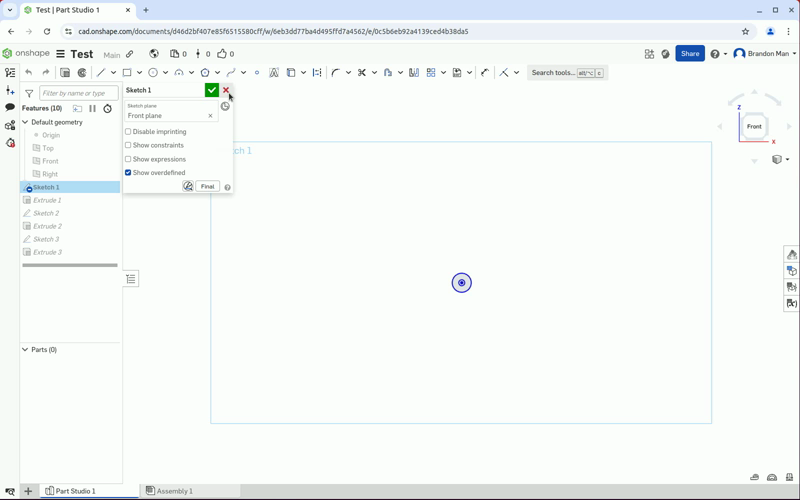
click(229, 92)
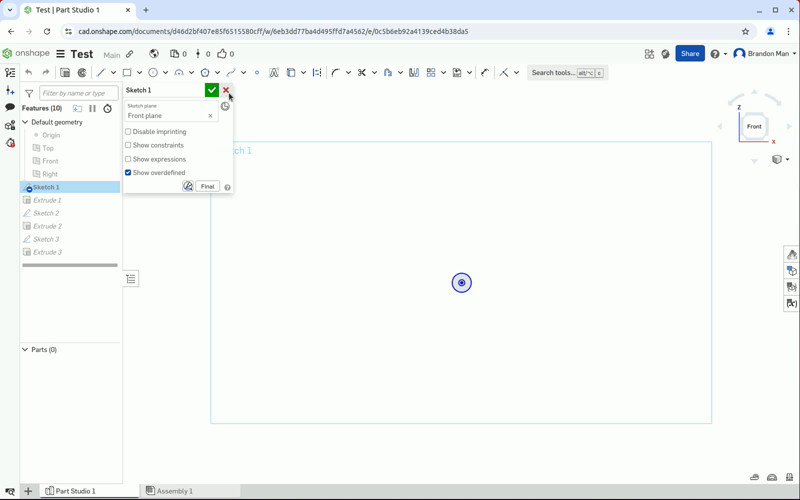
key(shift+s)
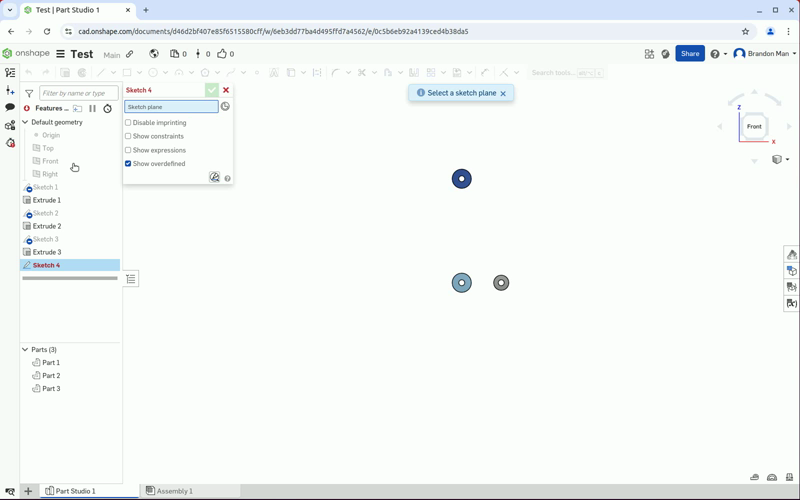
mouse_move(73, 163)
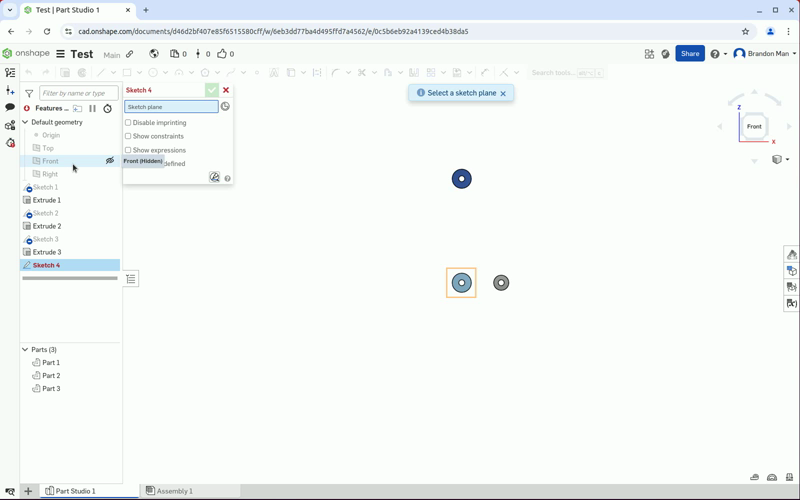
click(73, 163)
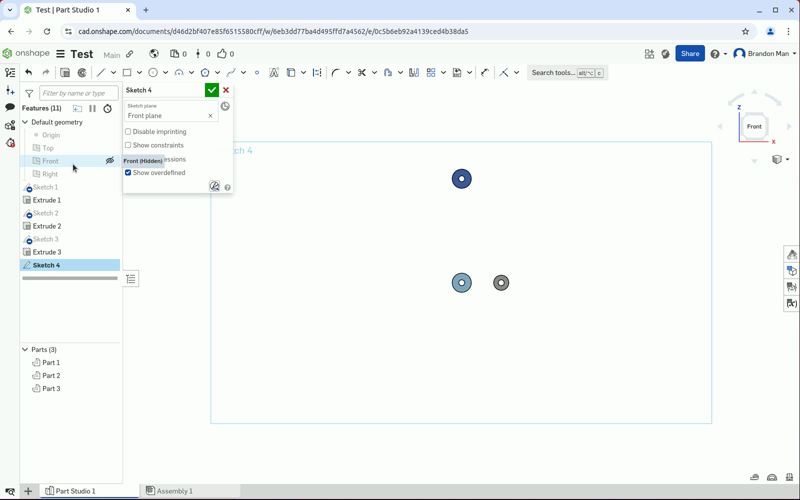
mouse_move(73, 352)
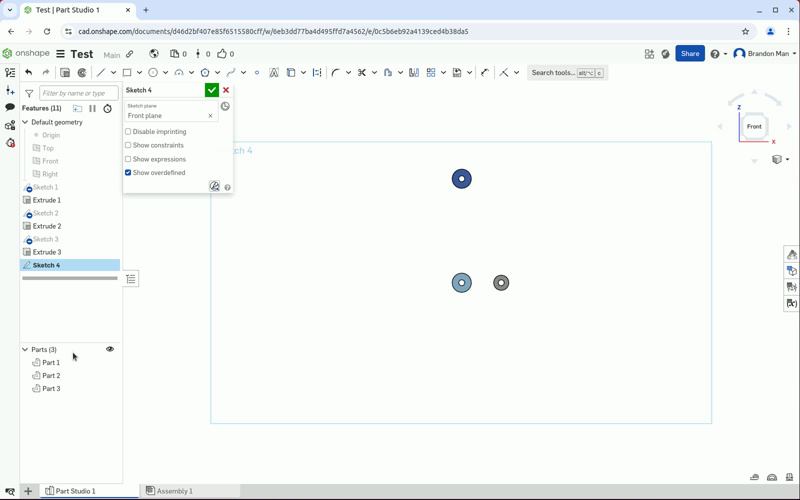
key(y)
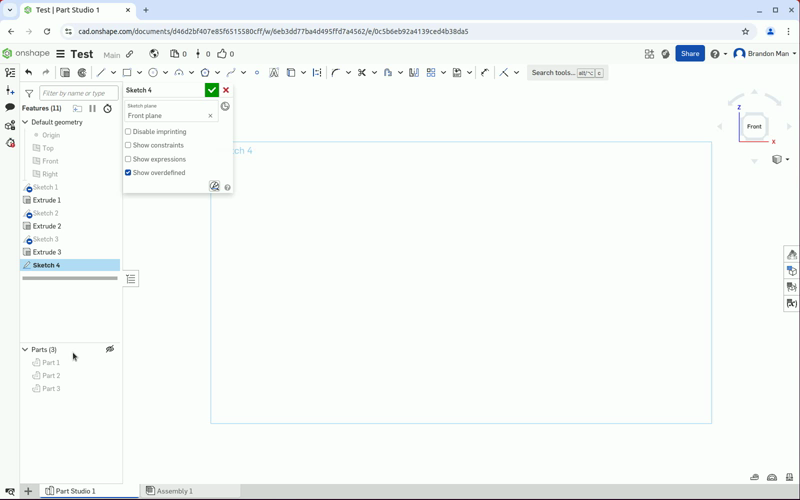
key(l)
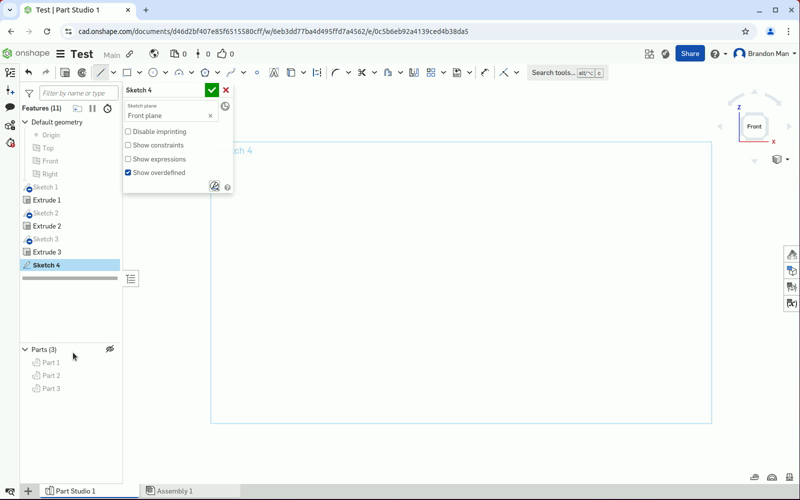
key_down(shift)
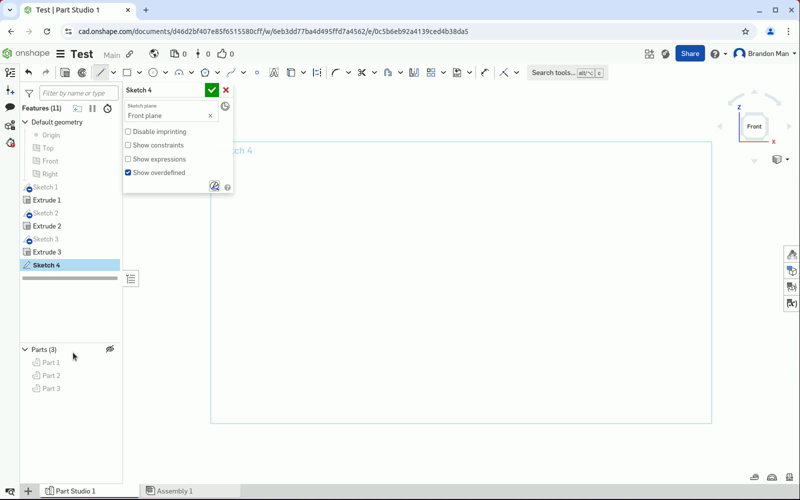
mouse_move(446, 226)
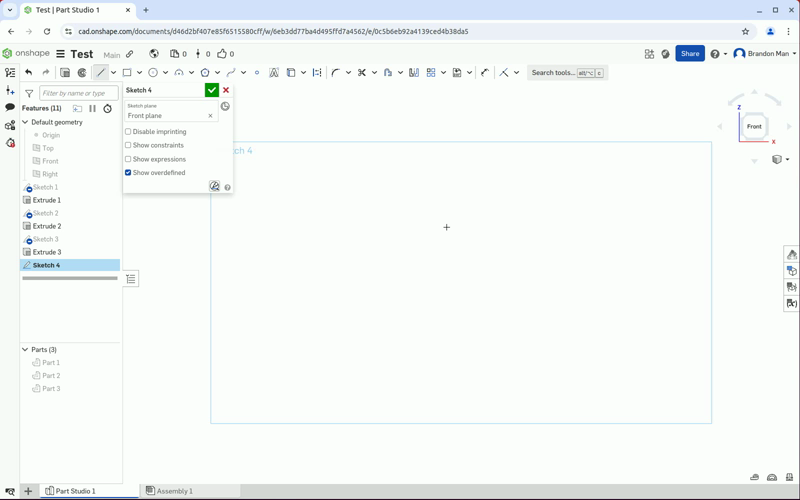
click(446, 226)
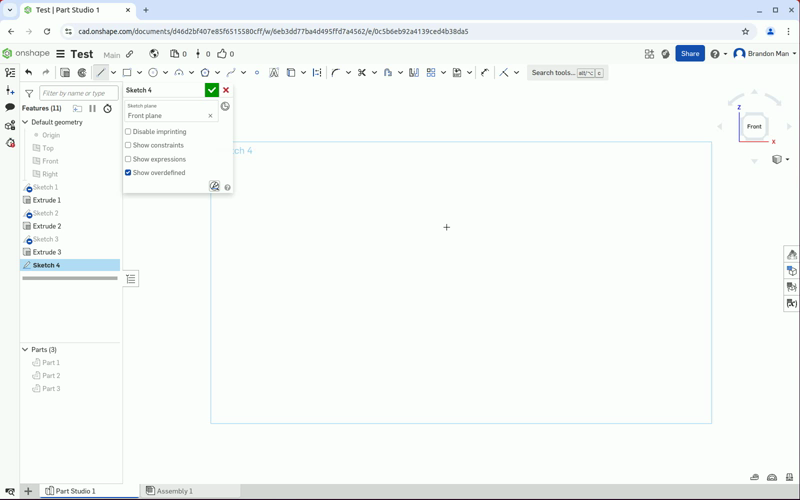
key_up(shift)
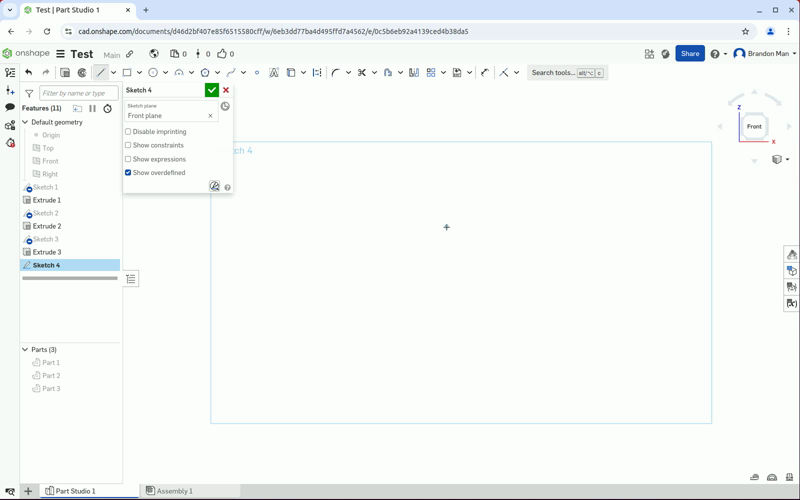
key_down(shift)
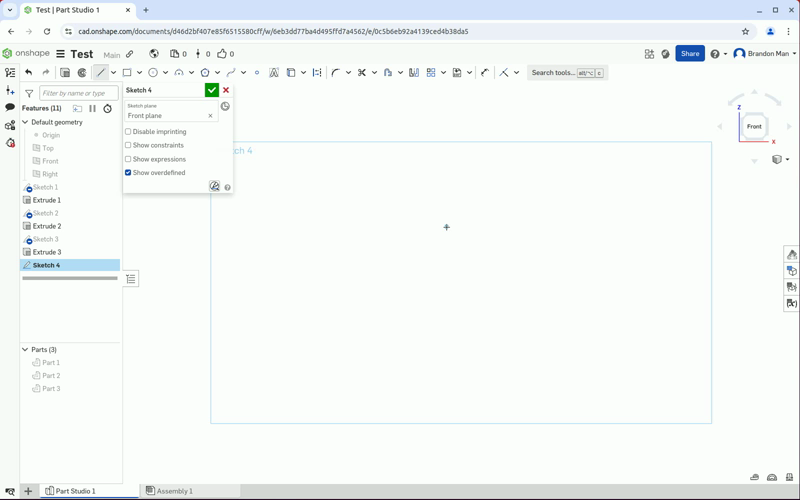
mouse_move(476, 226)
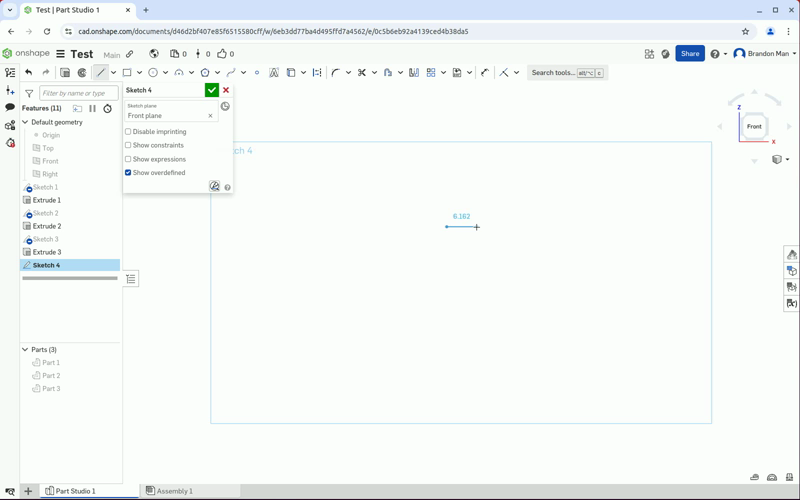
mouse_move(452, 284)
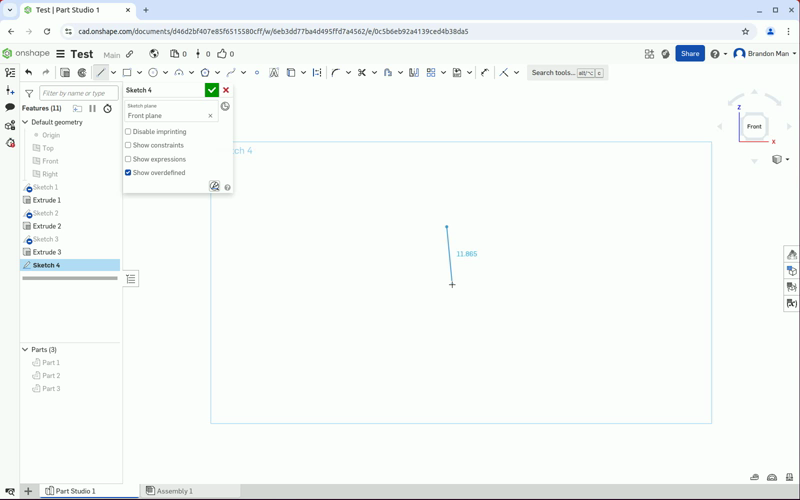
click(452, 284)
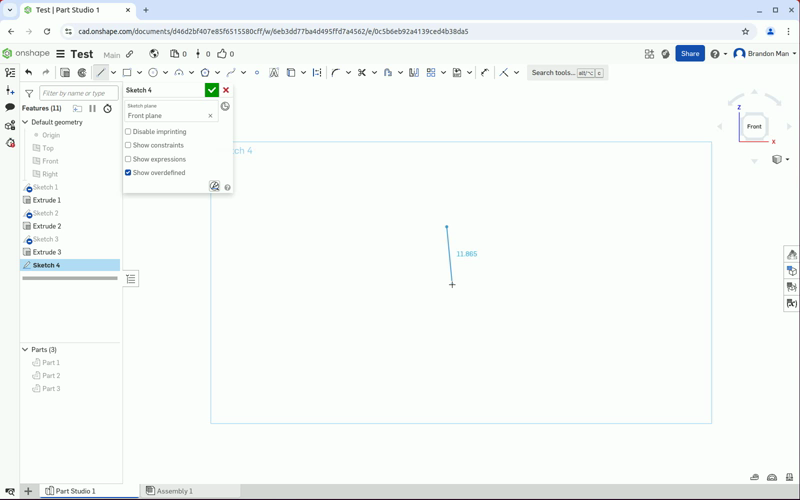
key_up(shift)
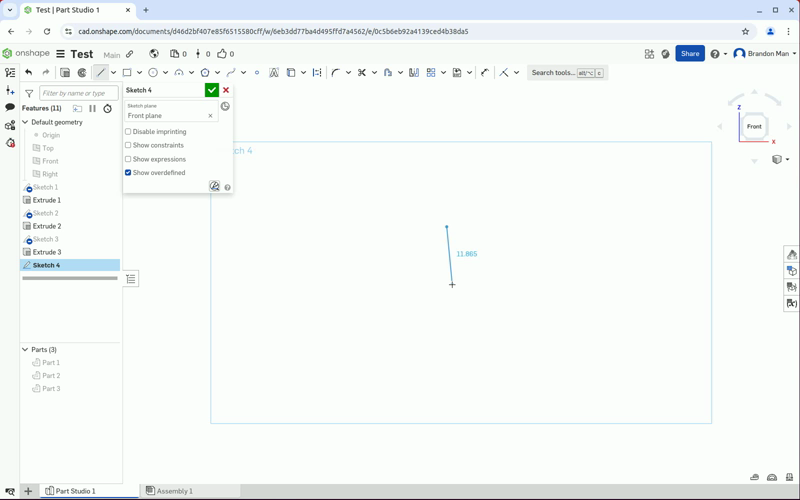
key(esc)
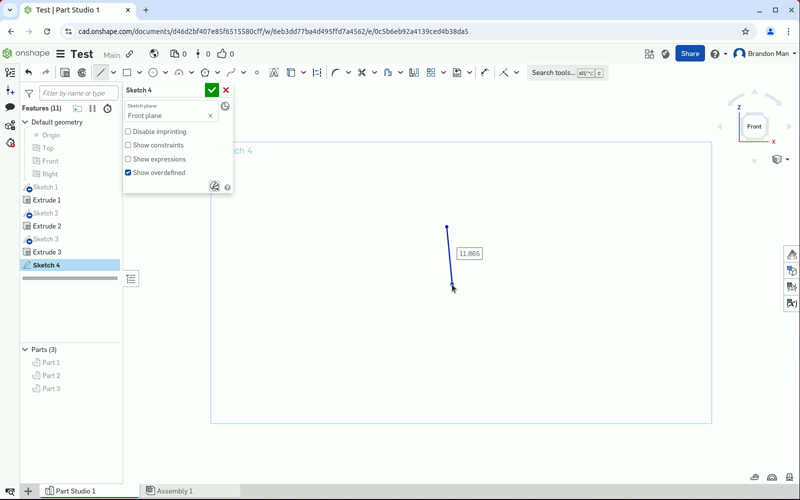
key(a)
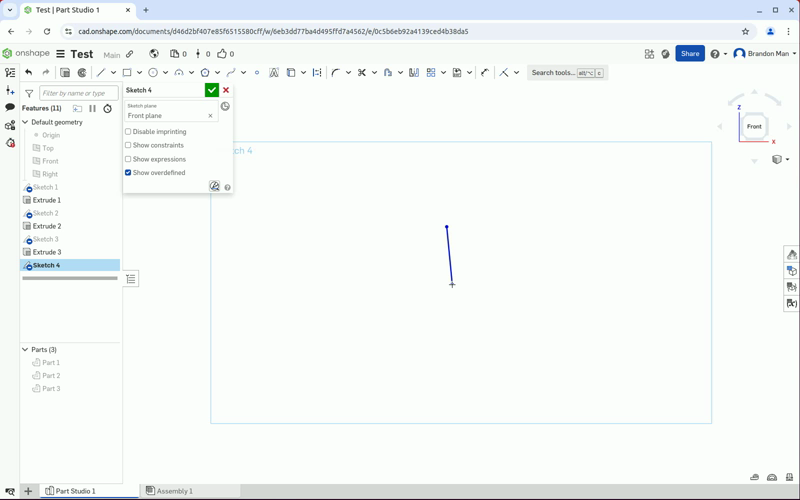
mouse_move(452, 284)
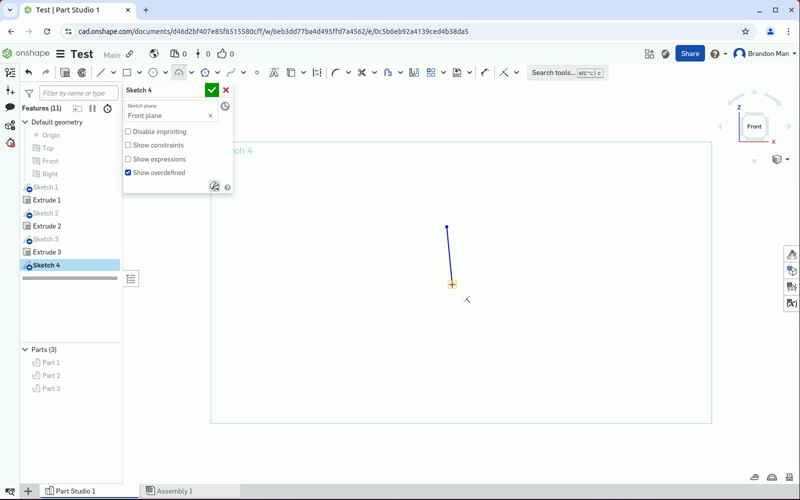
click(452, 284)
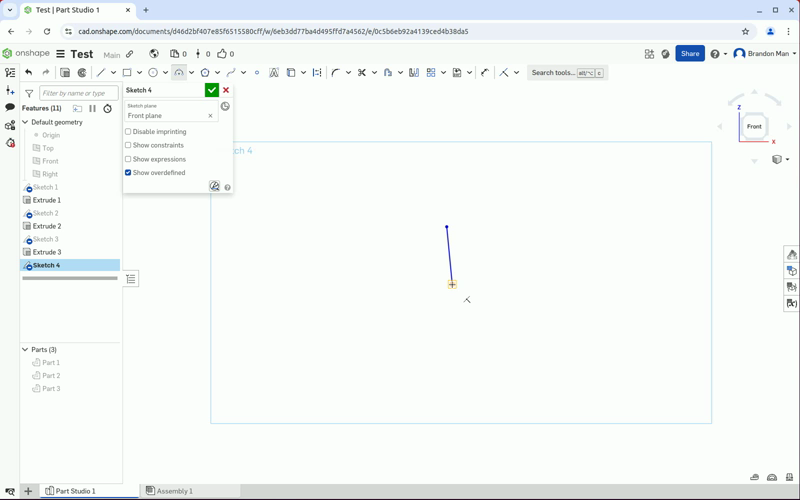
key_down(shift)
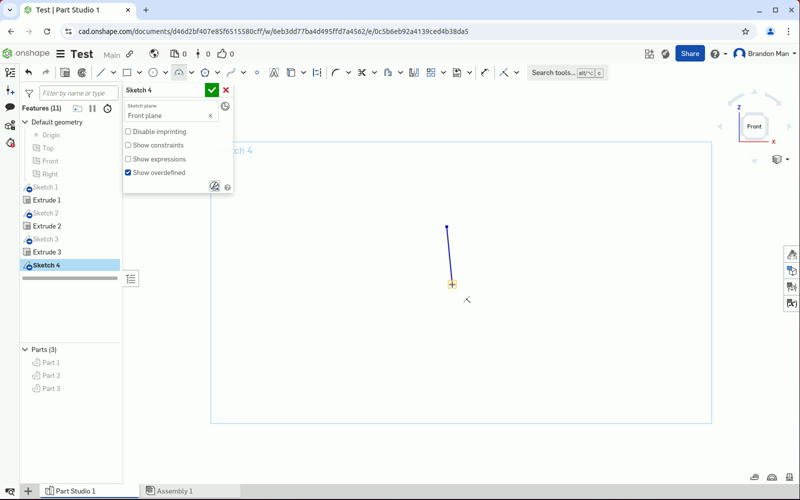
mouse_move(461, 291)
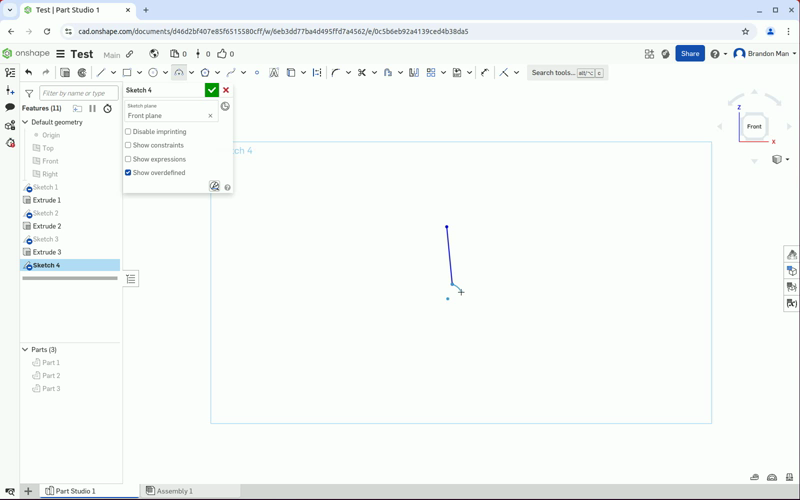
click(461, 291)
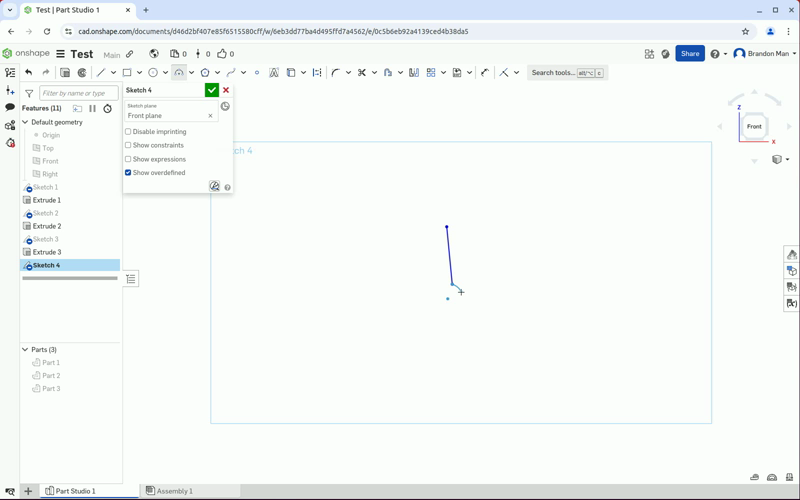
mouse_move(466, 276)
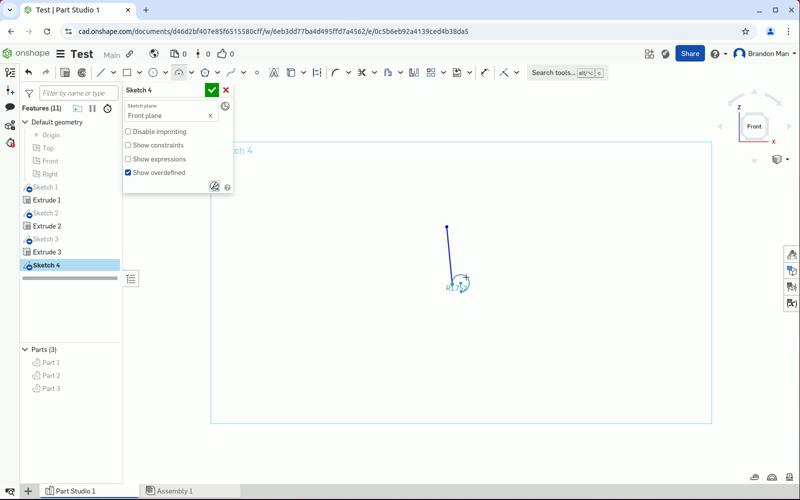
click(466, 276)
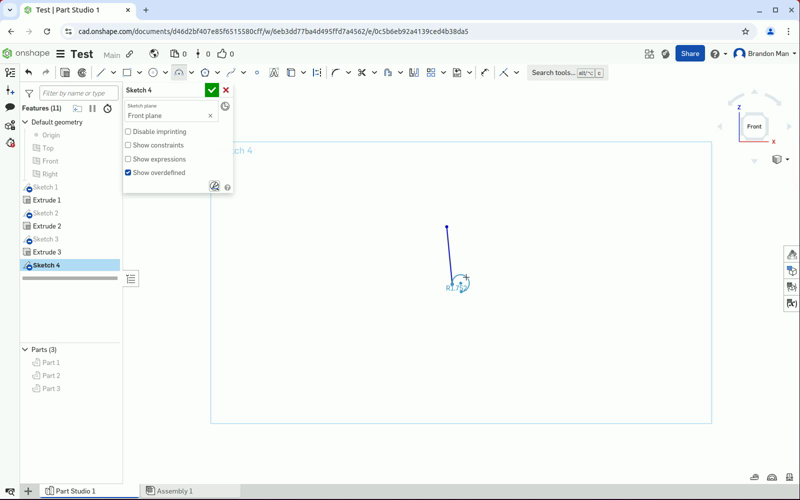
key_up(shift)
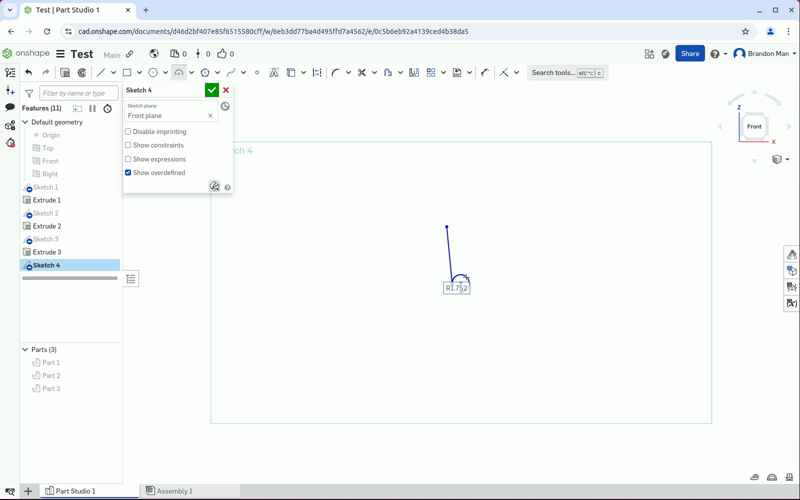
key(esc)
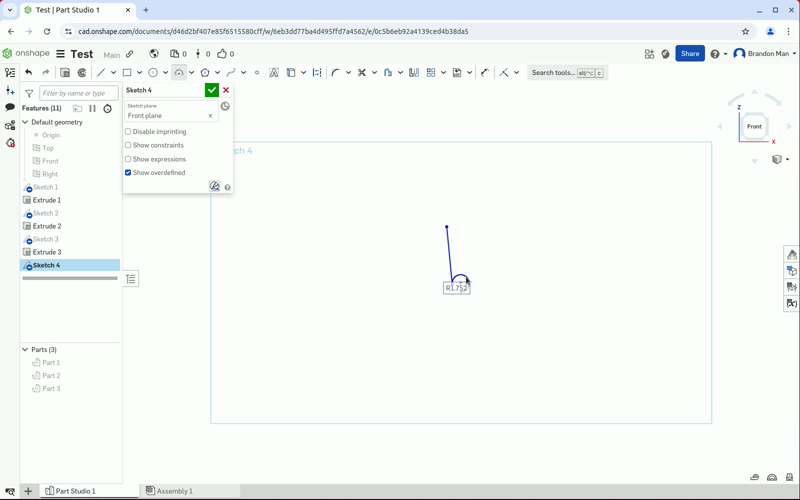
key(l)
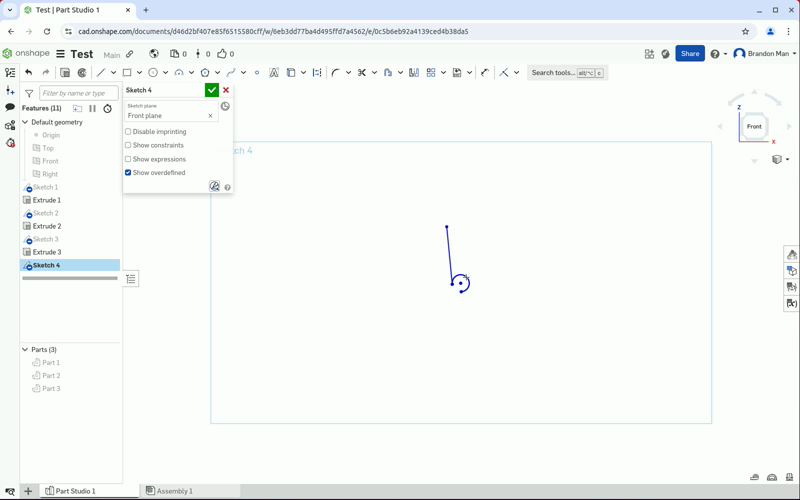
mouse_move(461, 291)
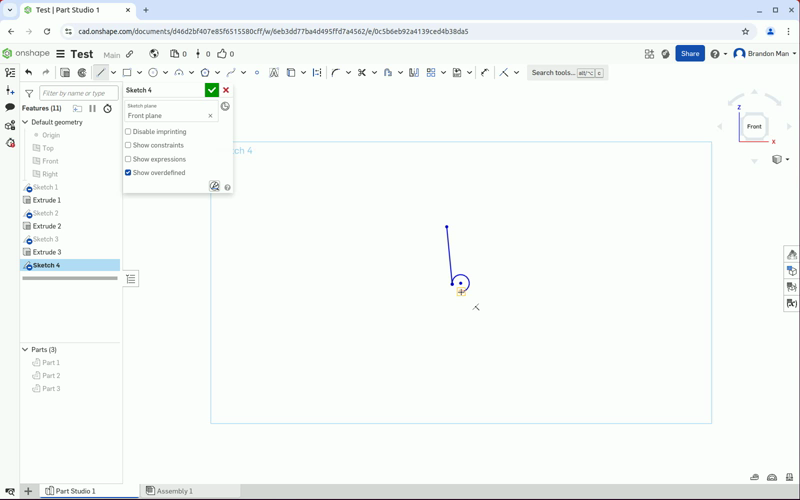
click(461, 291)
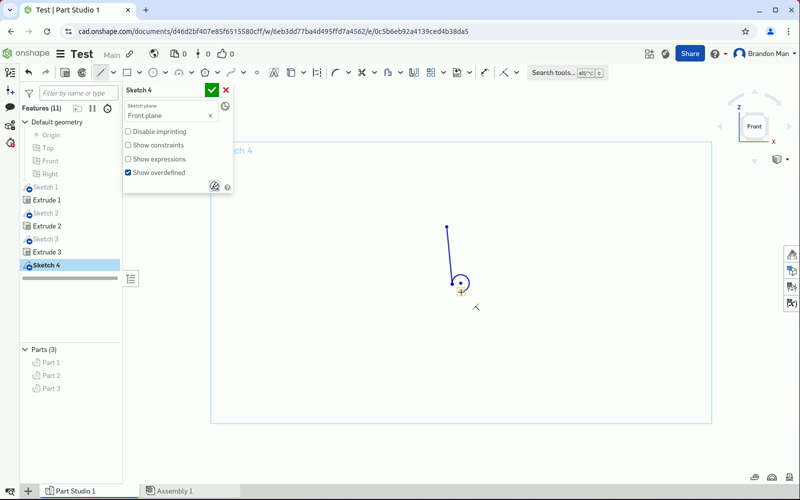
key_down(shift)
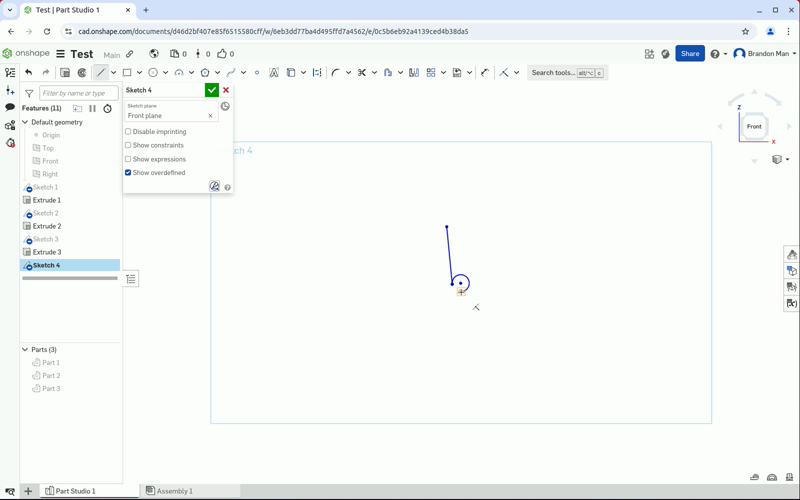
mouse_move(491, 291)
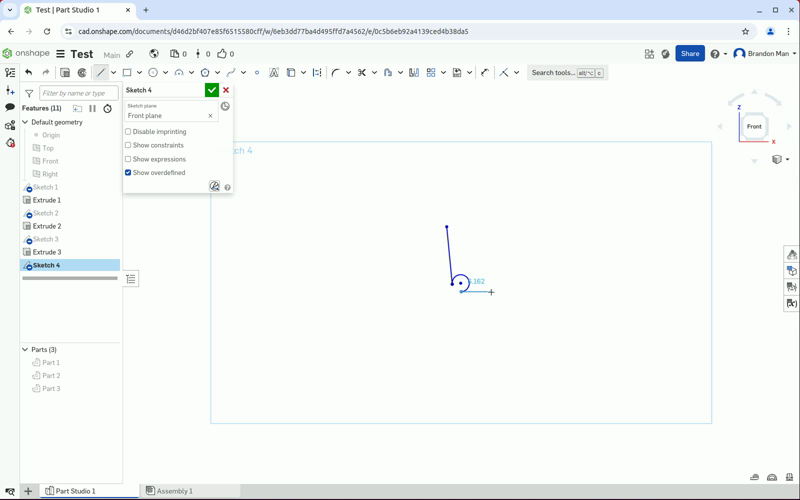
mouse_move(502, 290)
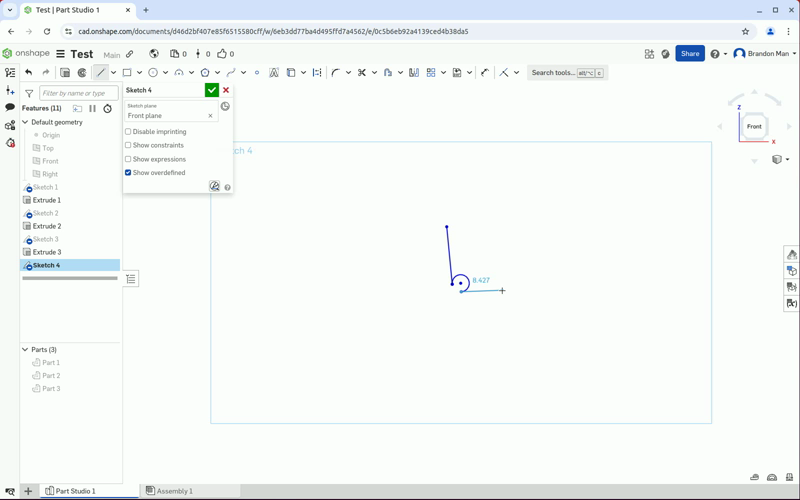
click(502, 290)
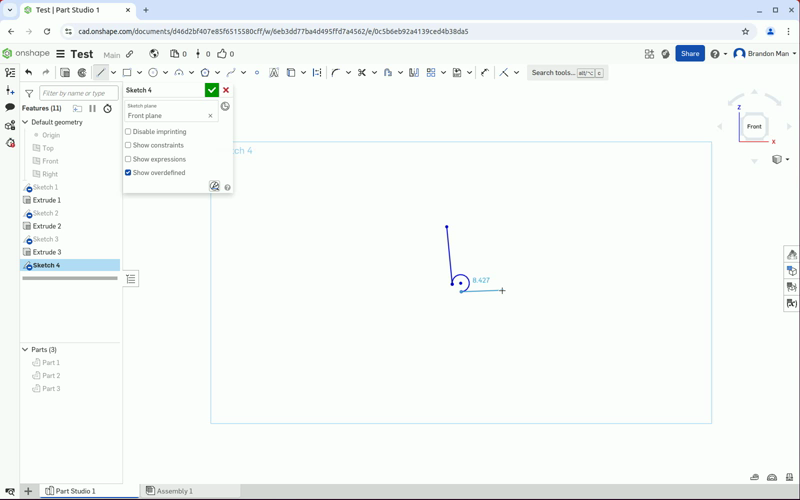
key_up(shift)
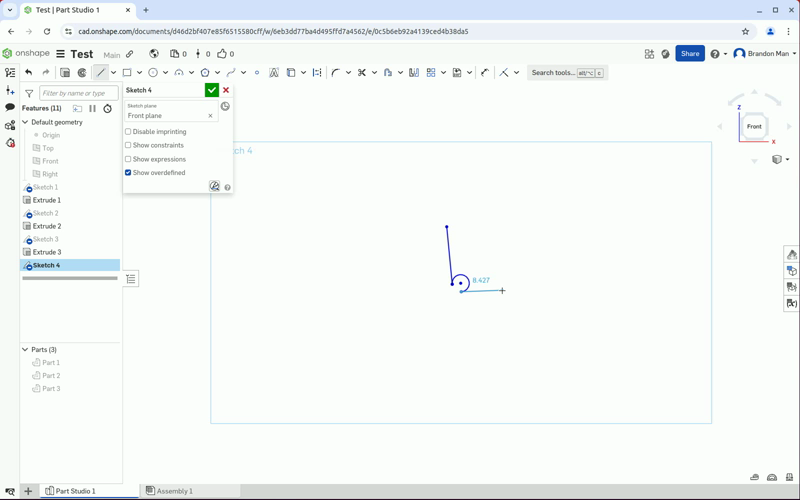
key(esc)
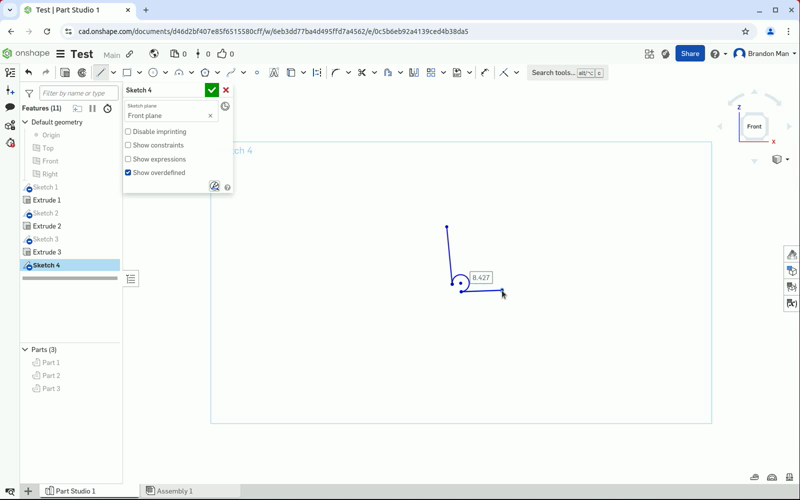
key(a)
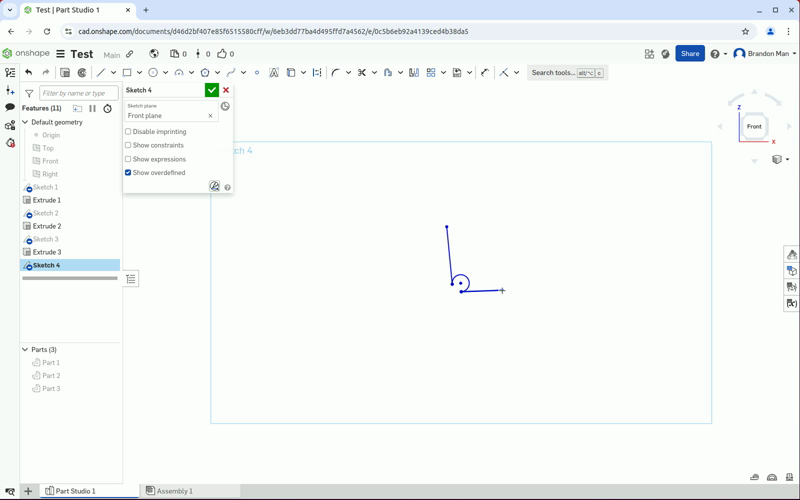
mouse_move(502, 290)
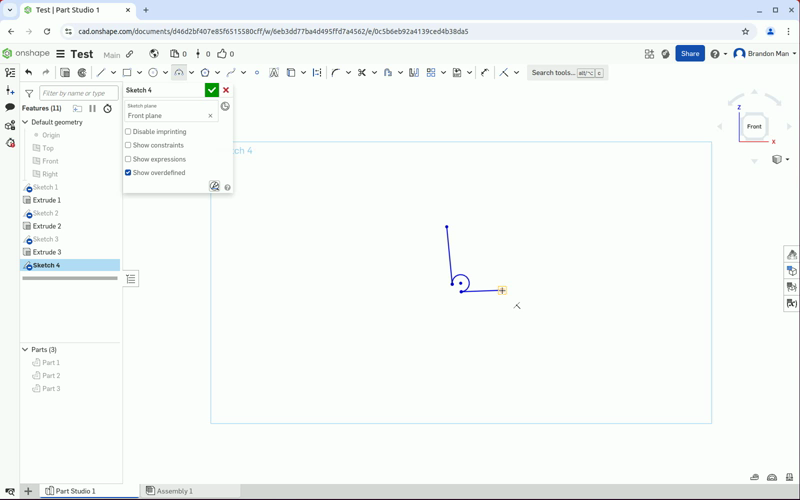
click(502, 290)
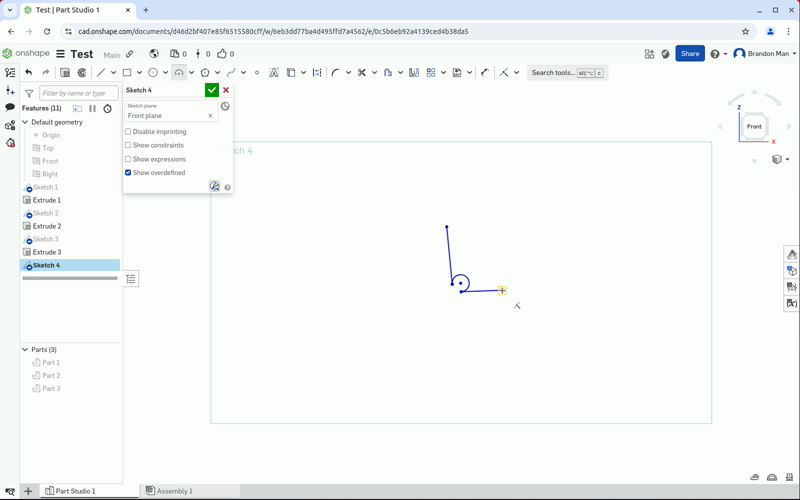
key_down(shift)
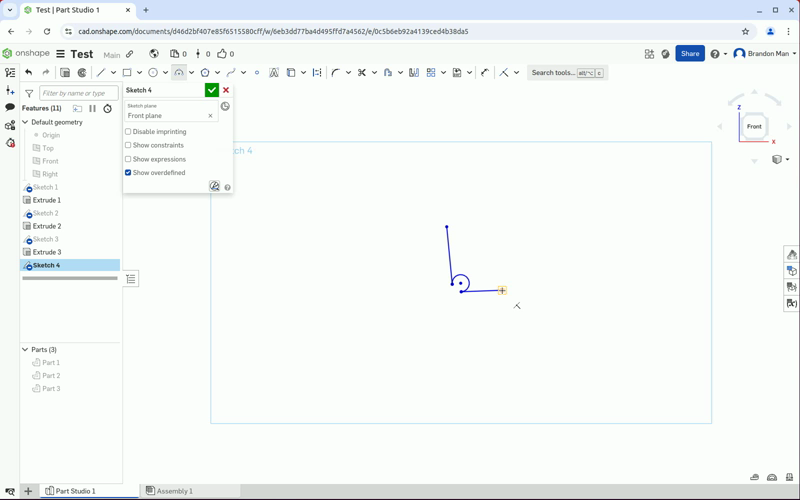
mouse_move(502, 276)
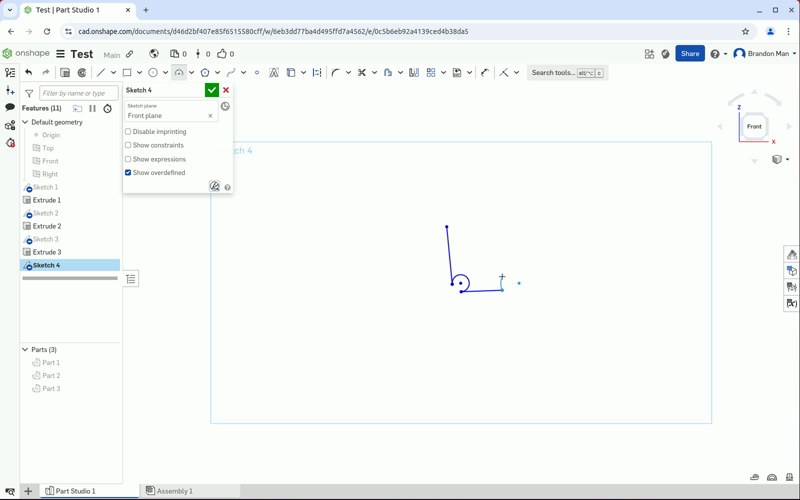
click(502, 276)
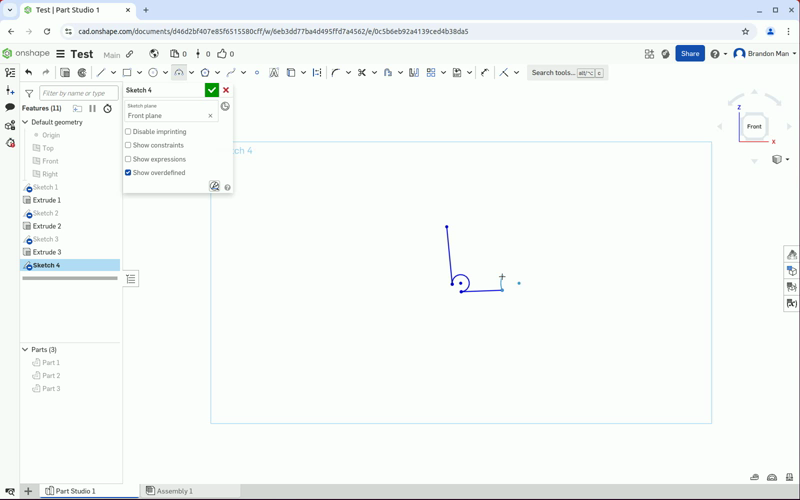
mouse_move(494, 282)
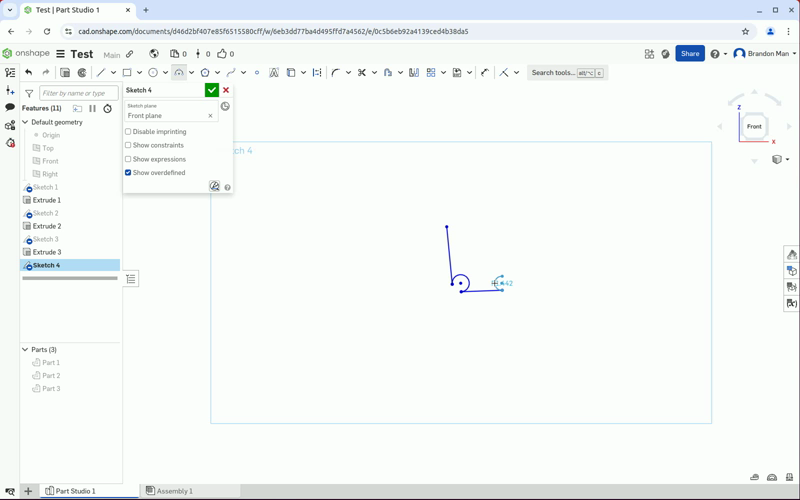
click(494, 282)
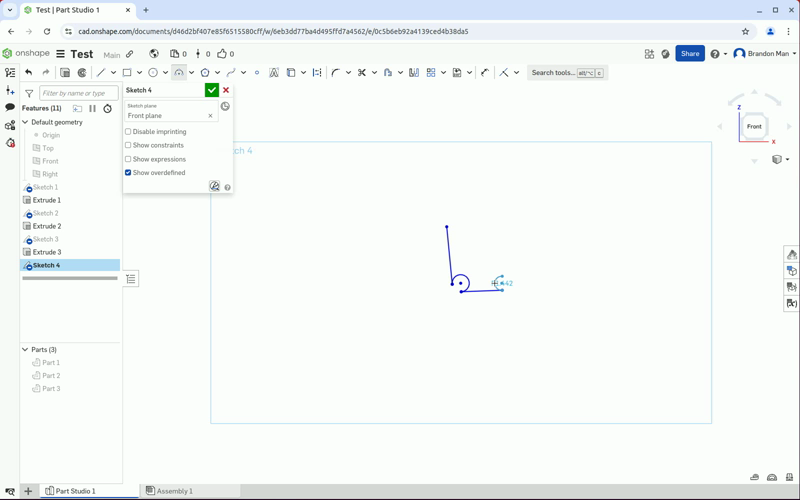
key_up(shift)
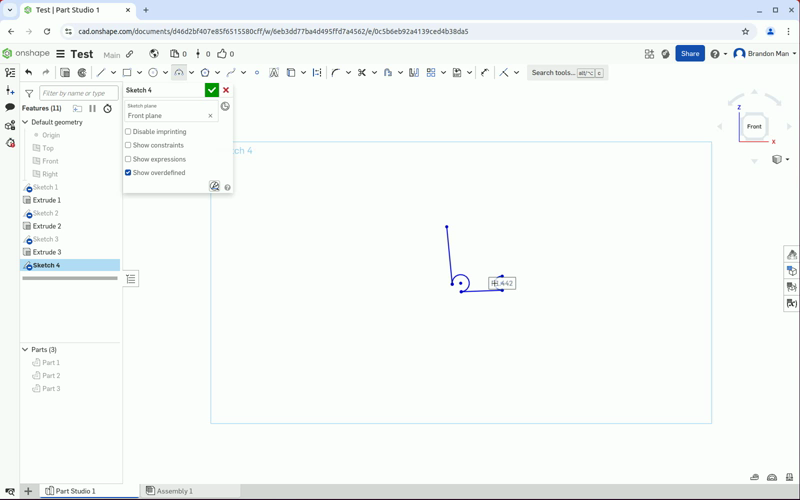
key(esc)
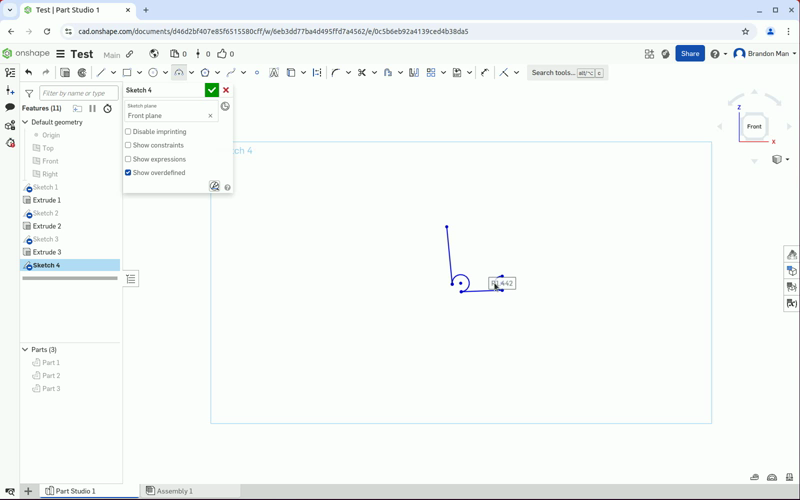
key(l)
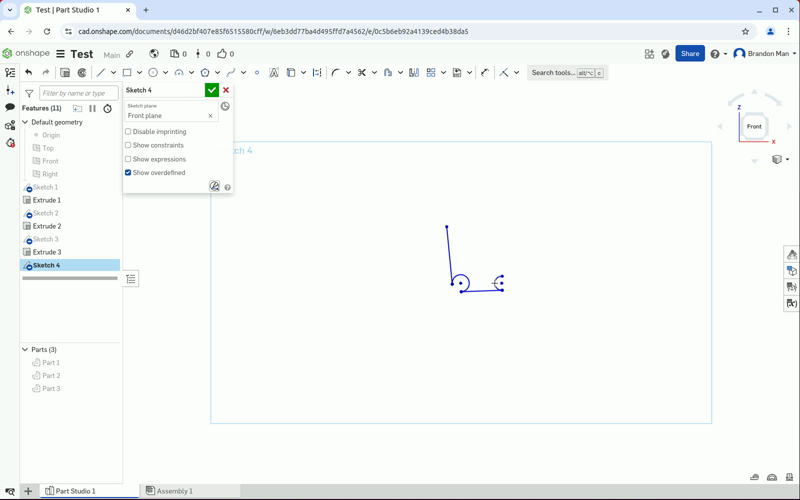
mouse_move(502, 276)
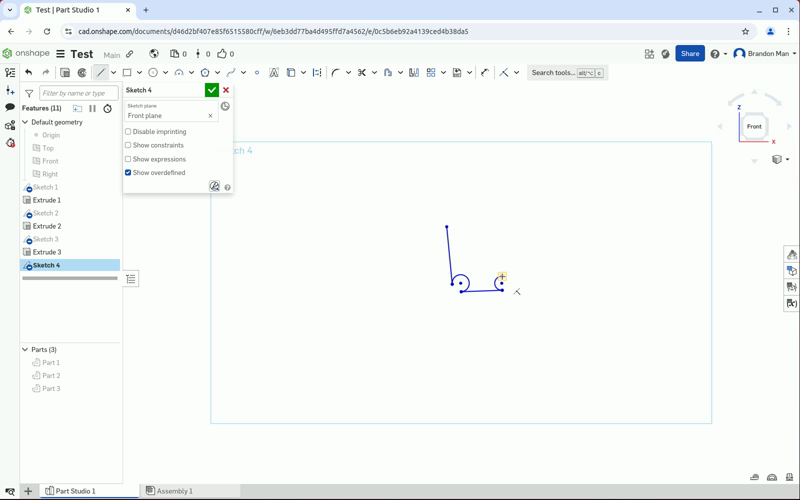
click(502, 276)
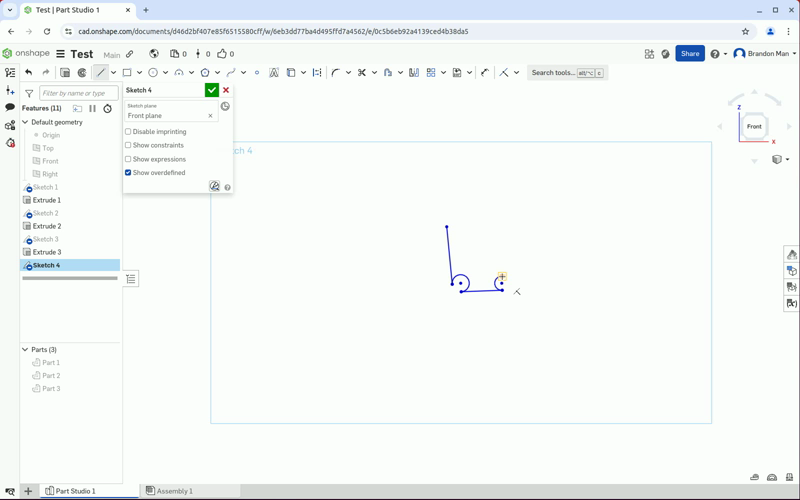
key_down(shift)
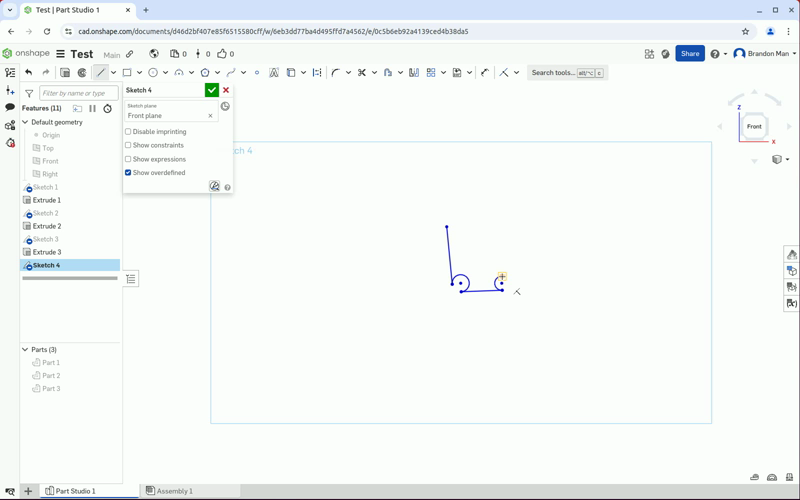
mouse_move(532, 276)
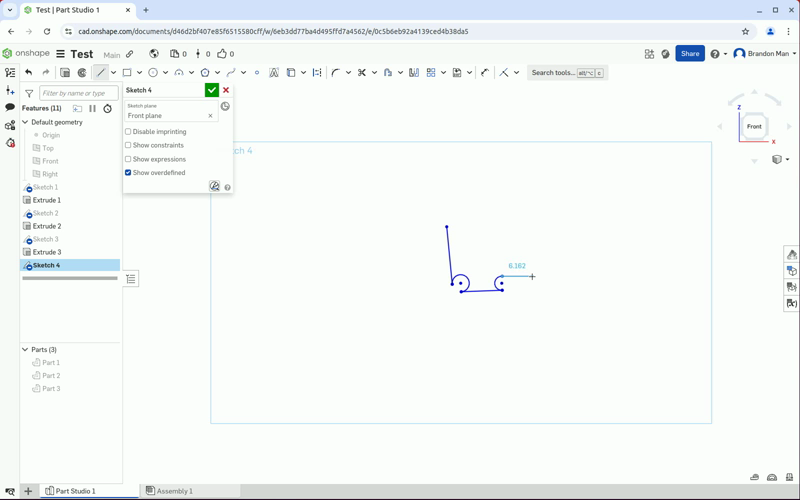
mouse_move(478, 275)
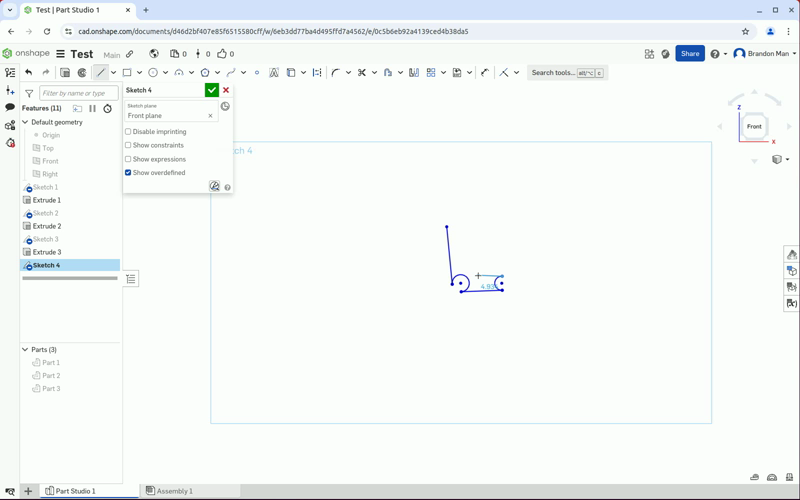
click(478, 275)
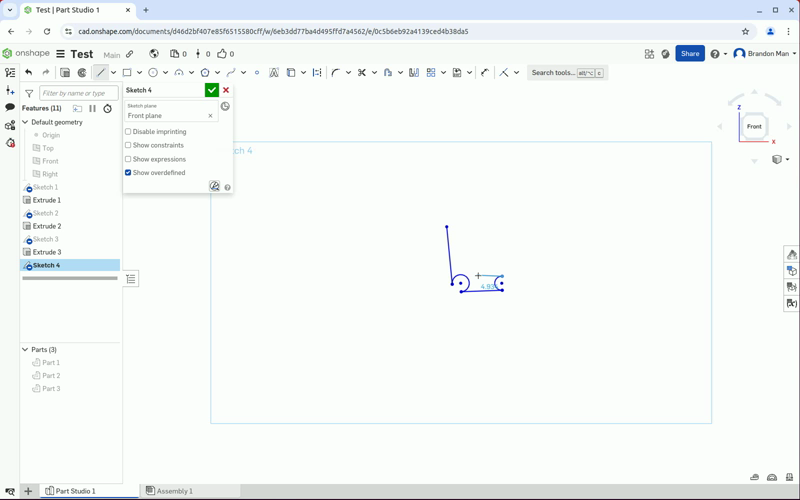
key_up(shift)
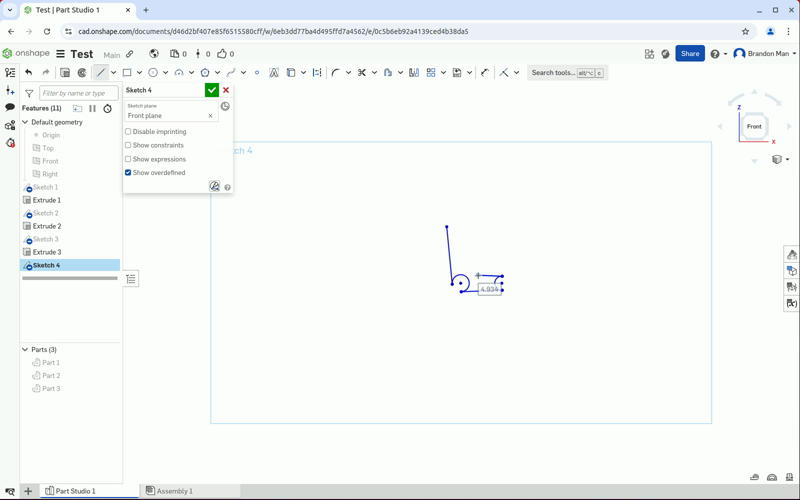
key(esc)
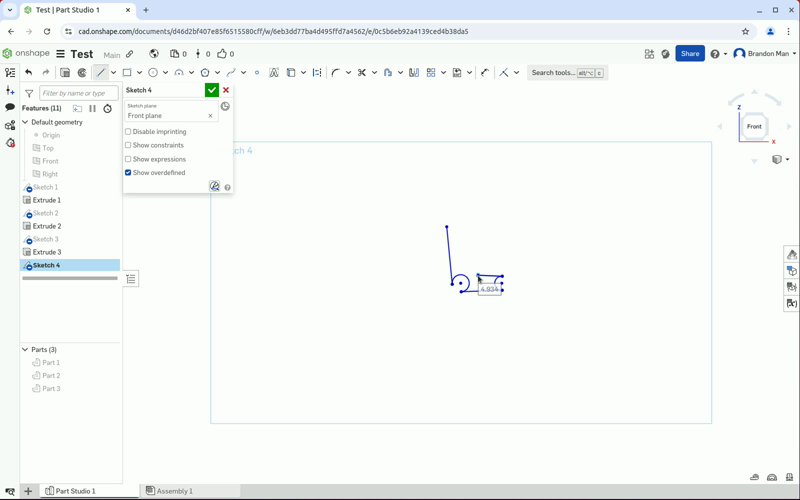
key(a)
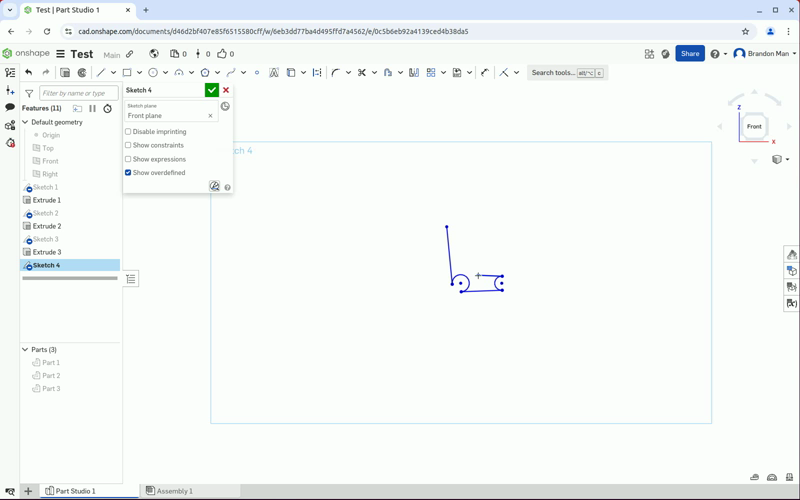
mouse_move(478, 275)
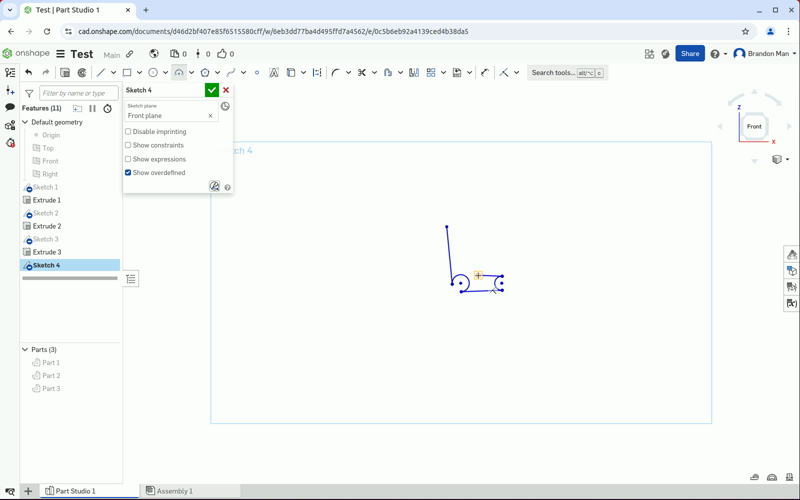
click(478, 275)
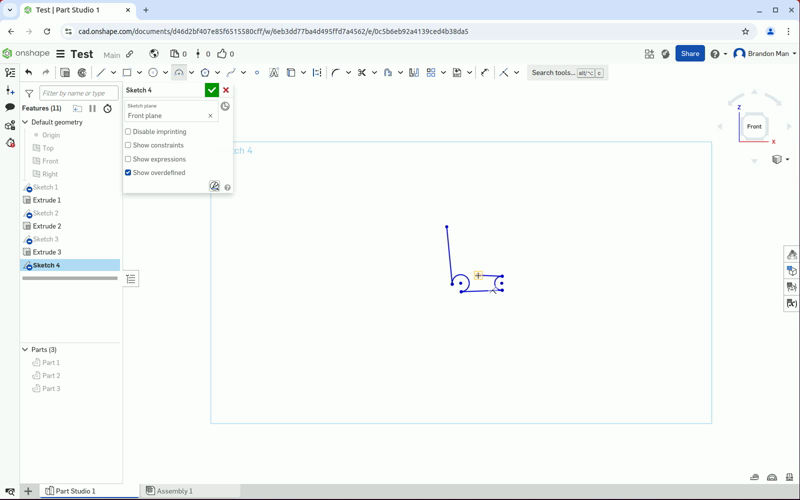
key_down(shift)
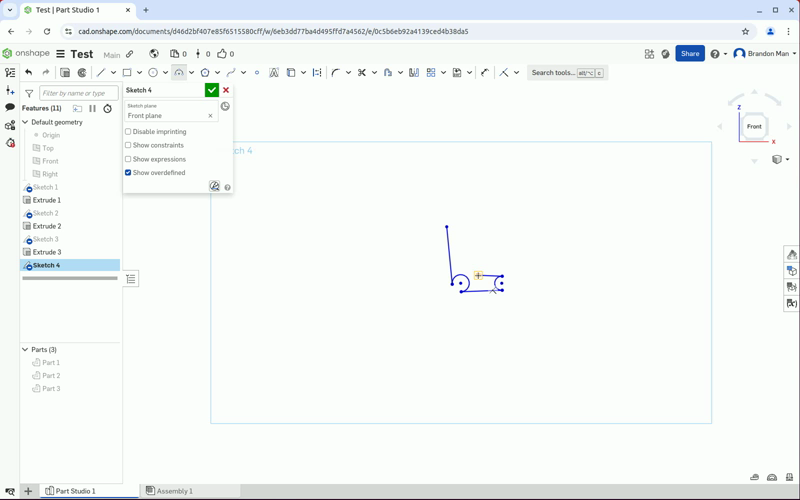
mouse_move(471, 267)
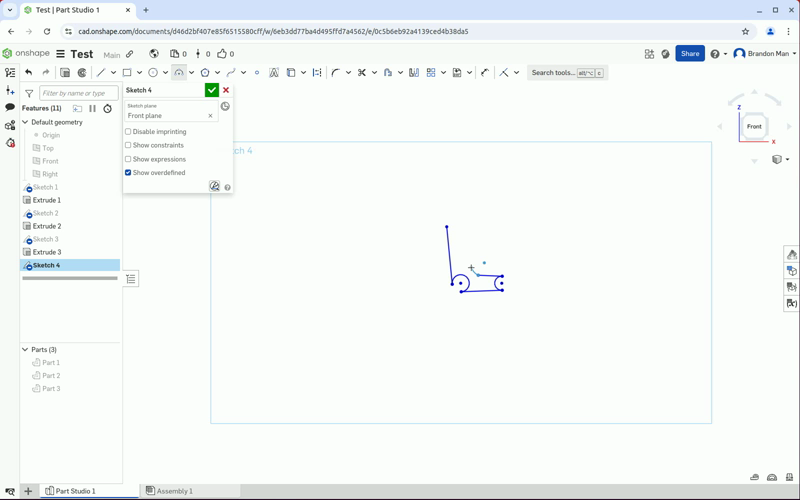
click(471, 267)
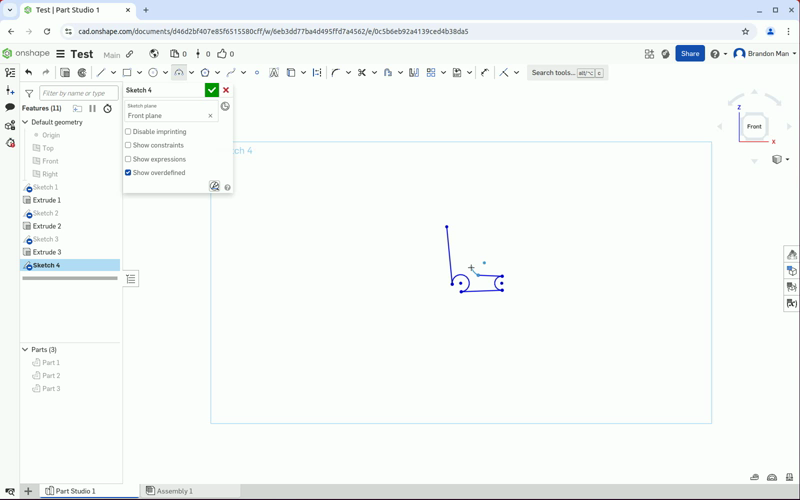
mouse_move(472, 272)
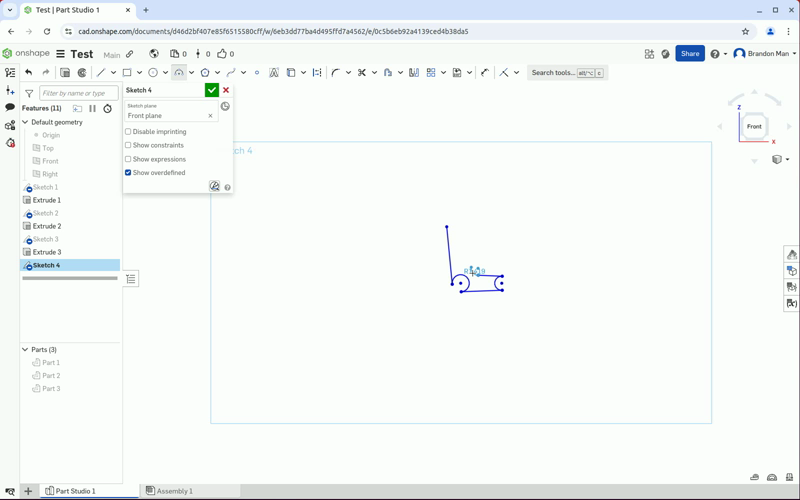
click(472, 272)
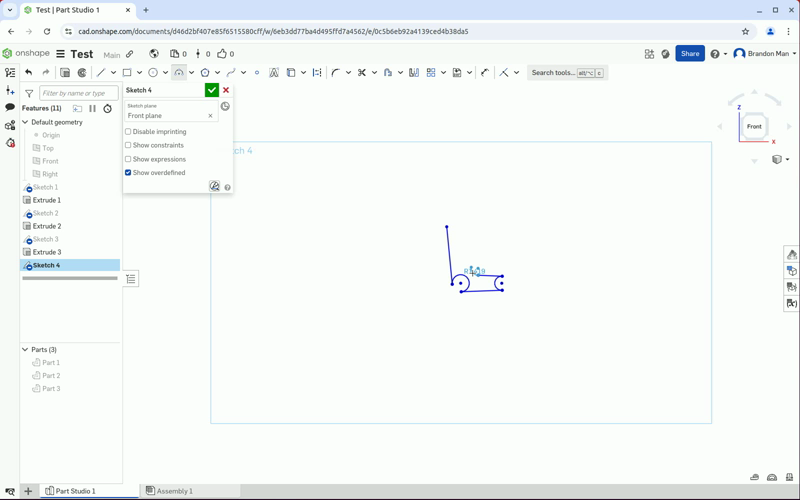
key_up(shift)
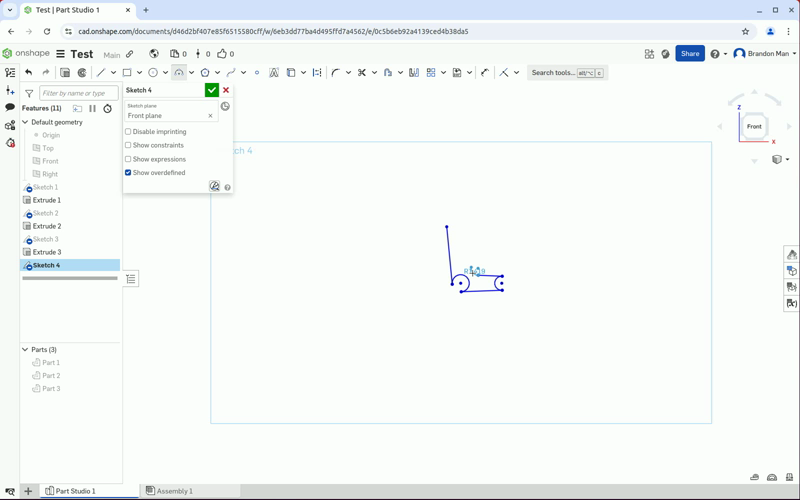
key(esc)
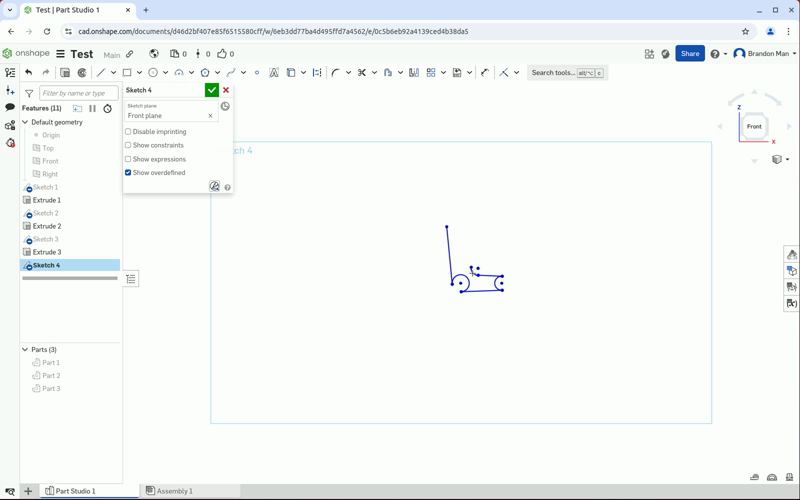
key(l)
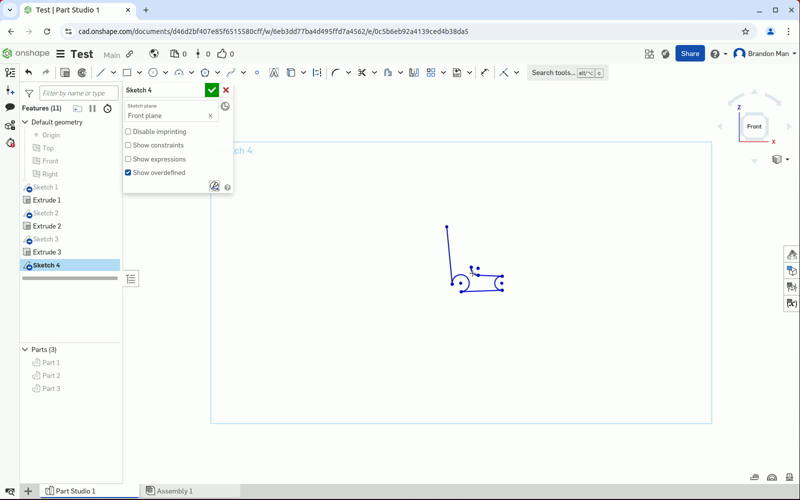
mouse_move(471, 267)
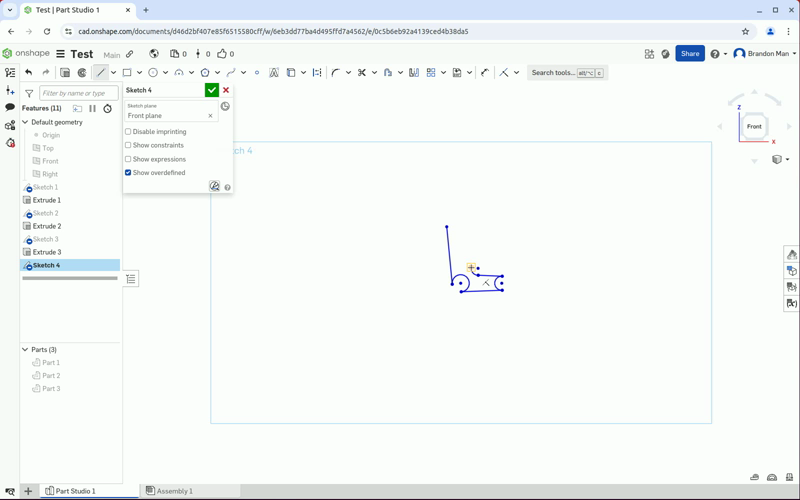
click(471, 267)
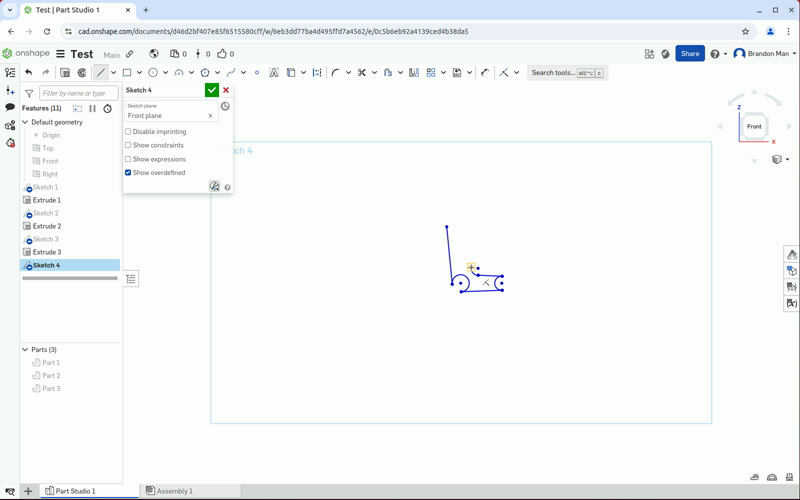
key_down(shift)
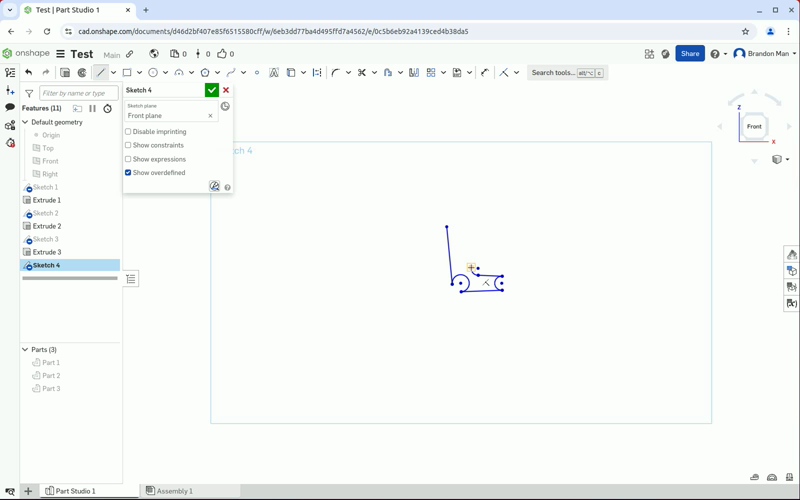
mouse_move(501, 267)
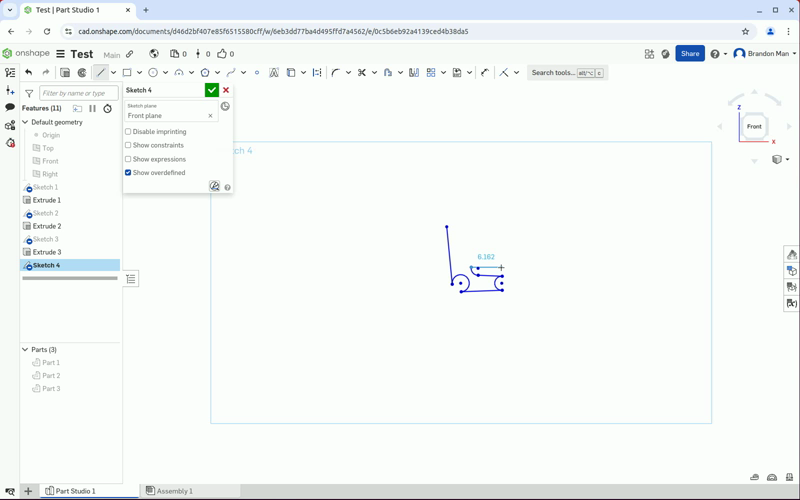
mouse_move(475, 226)
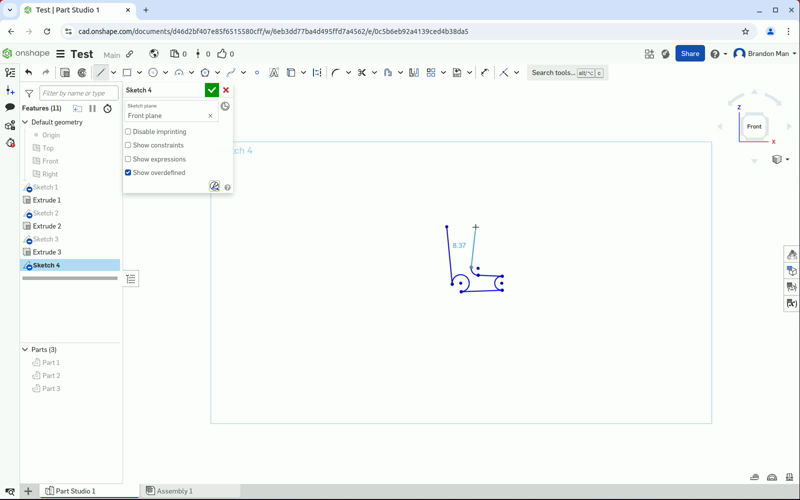
click(475, 226)
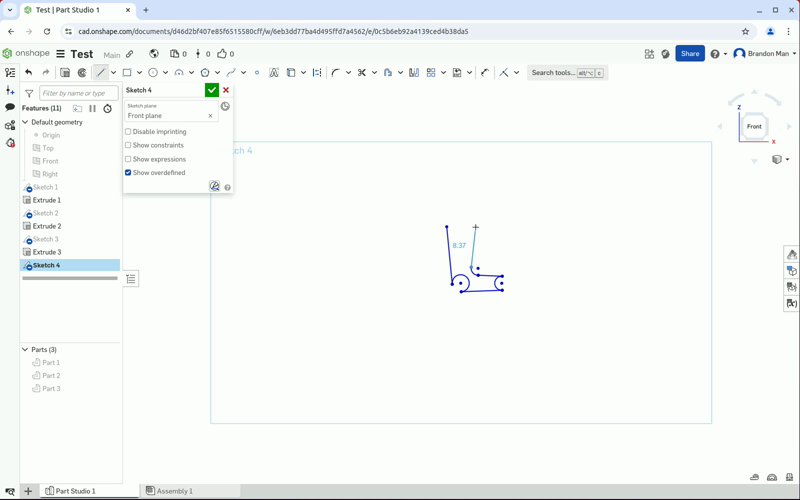
key_up(shift)
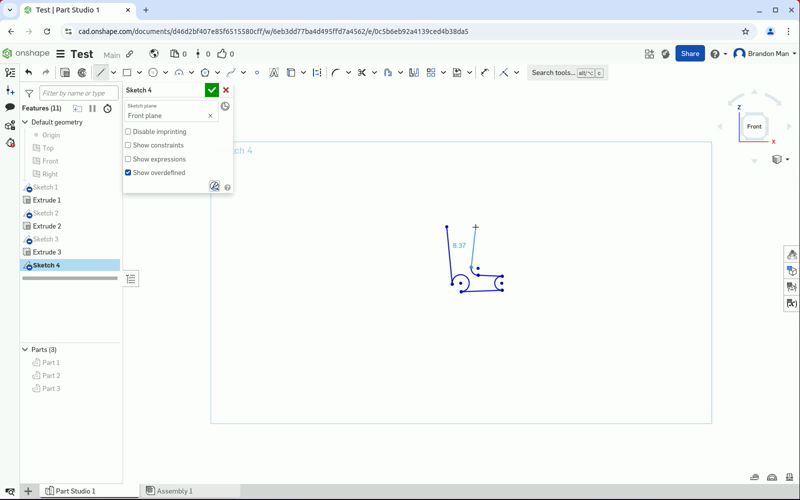
key(esc)
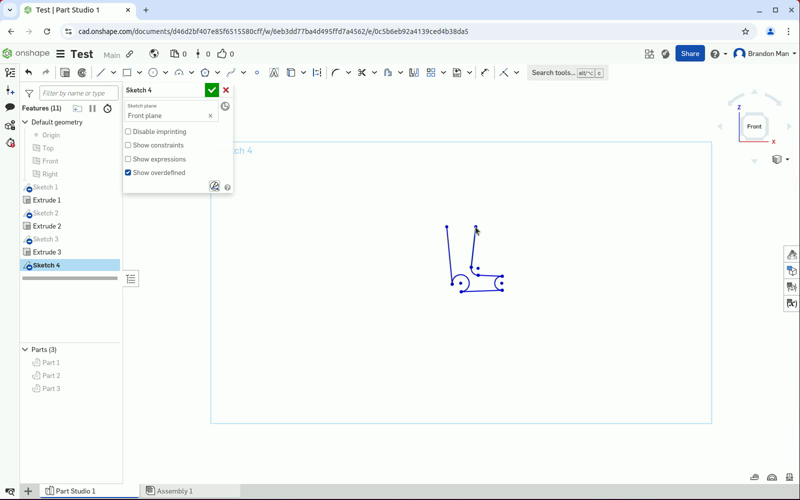
key(a)
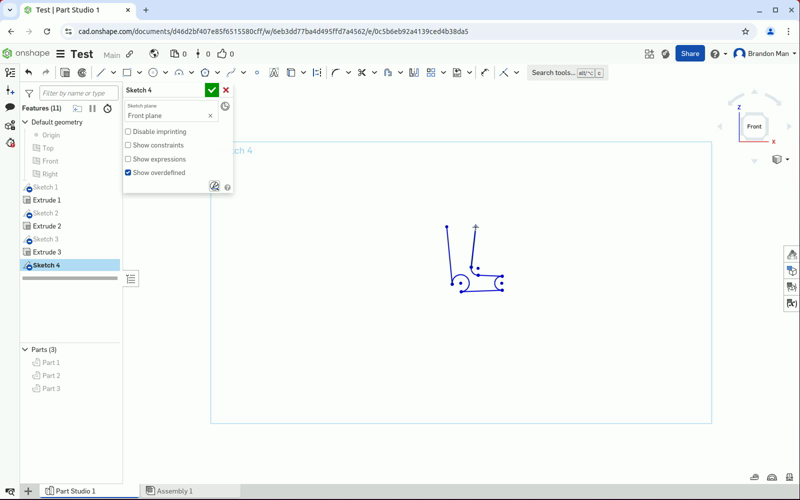
mouse_move(475, 226)
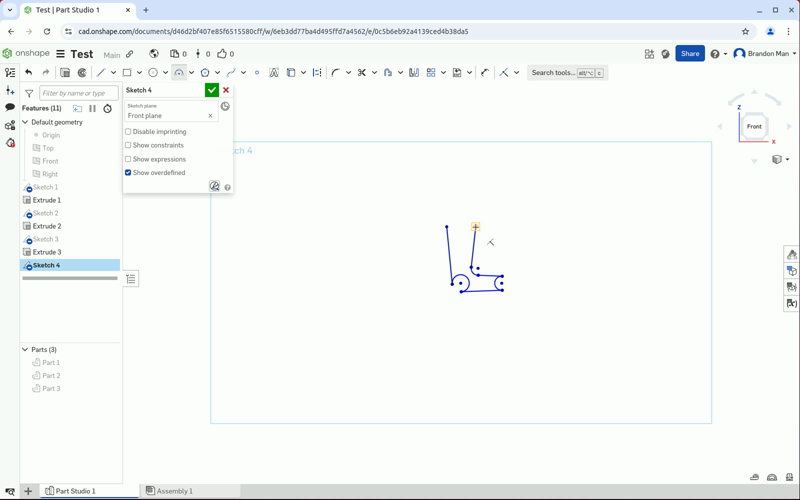
click(475, 226)
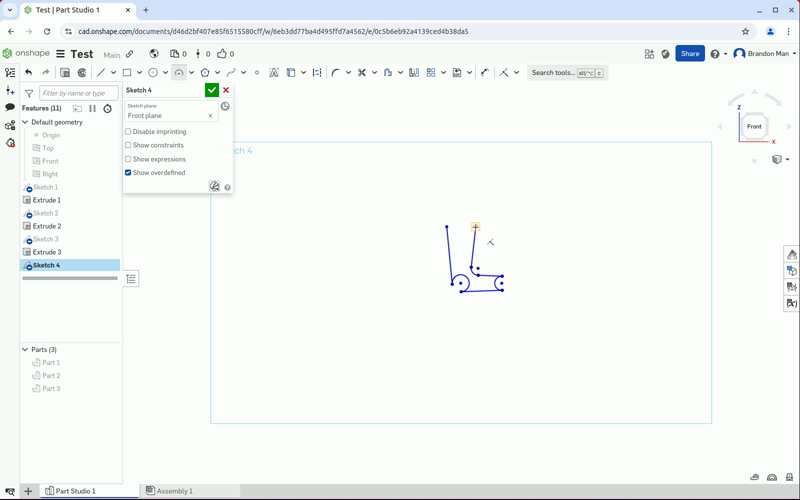
mouse_move(446, 226)
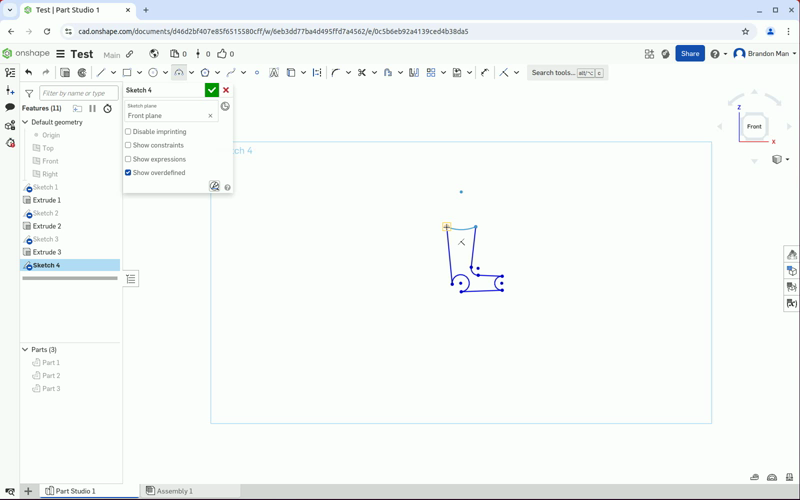
click(446, 226)
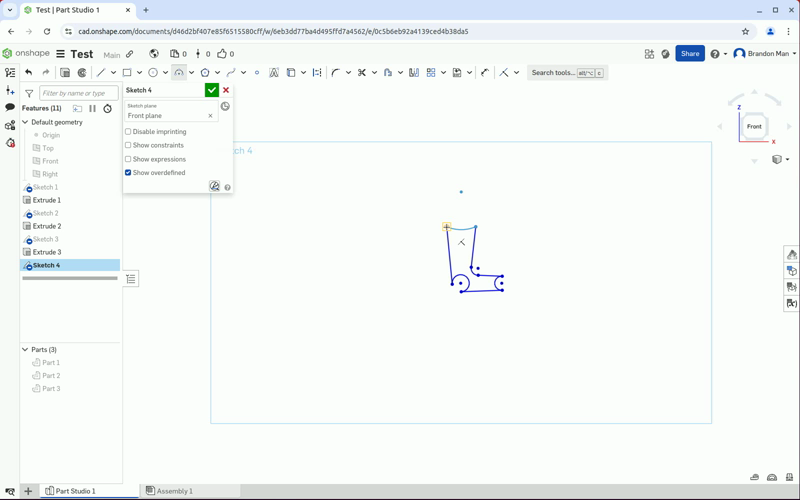
key_down(shift)
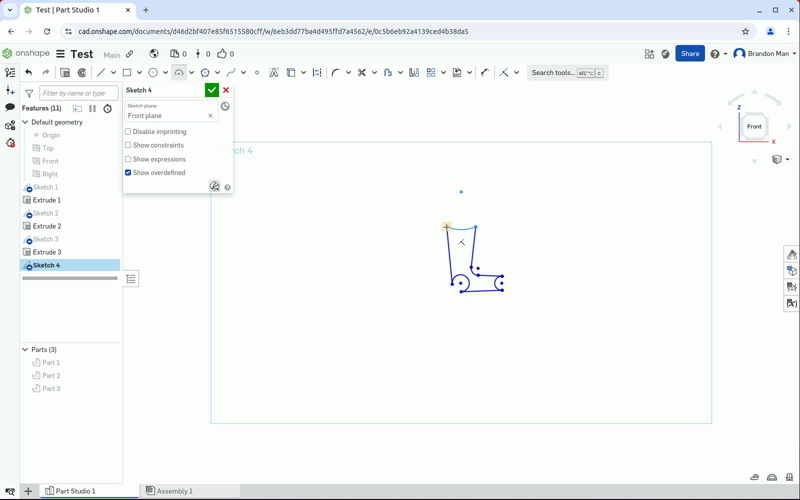
mouse_move(461, 239)
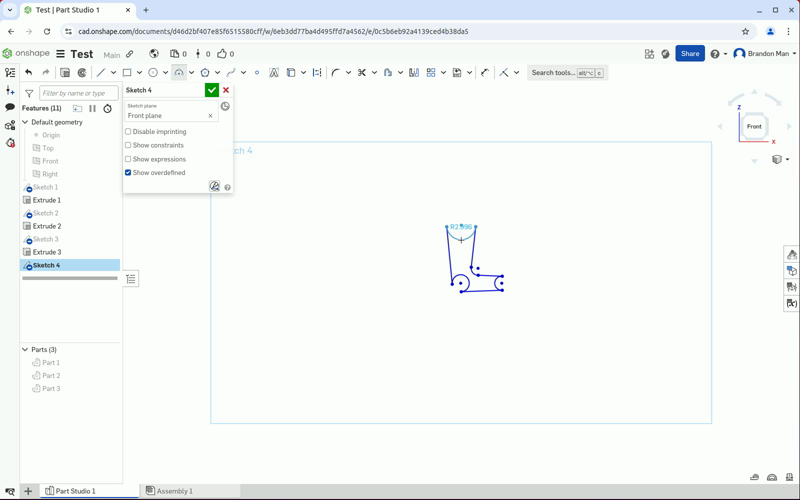
click(461, 239)
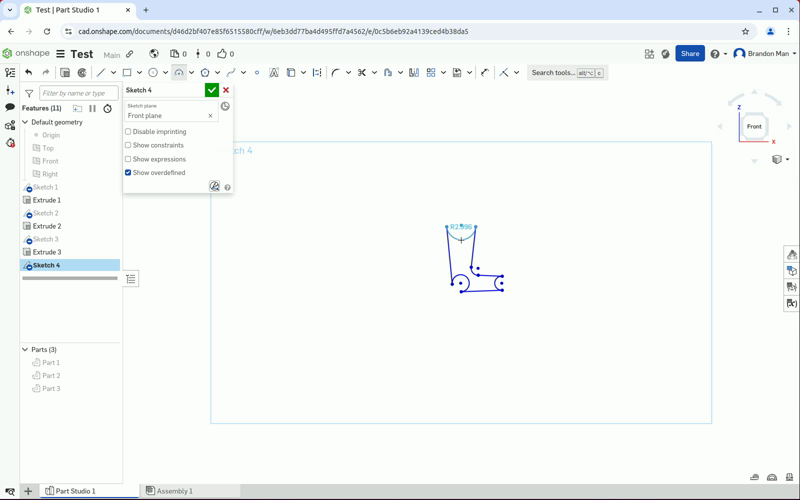
key_up(shift)
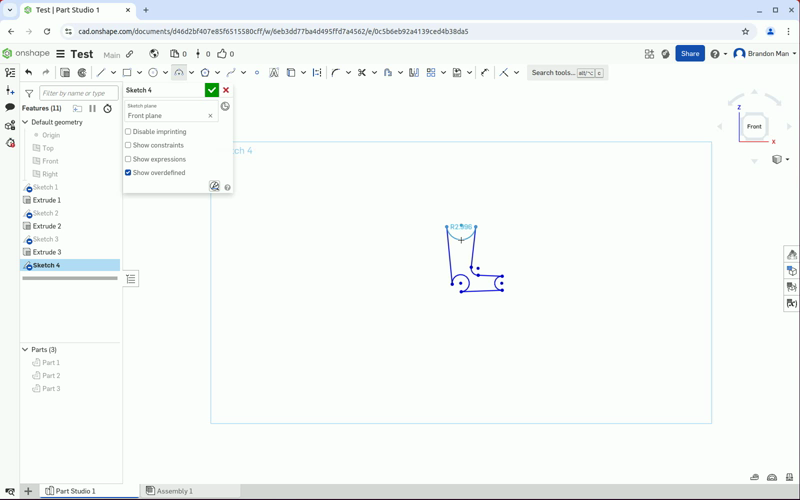
key(esc)
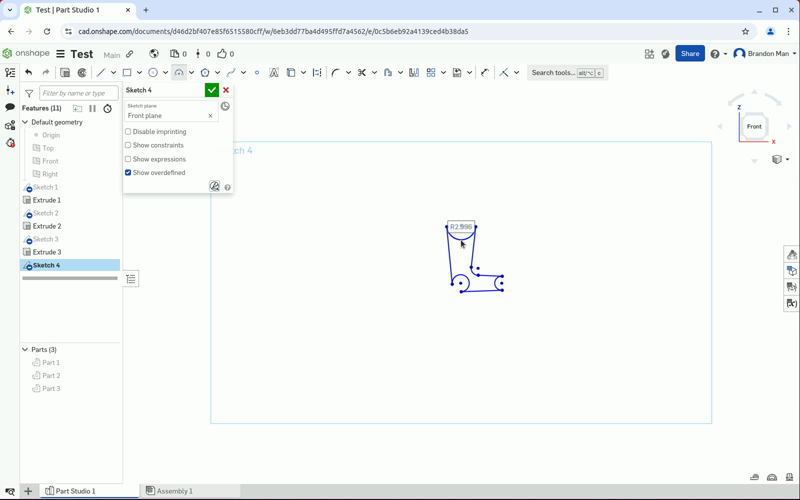
mouse_move(468, 256)
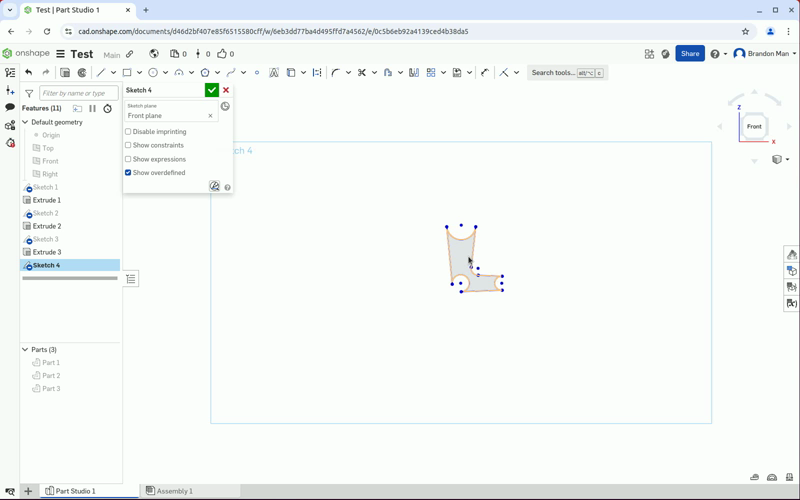
scroll(6)
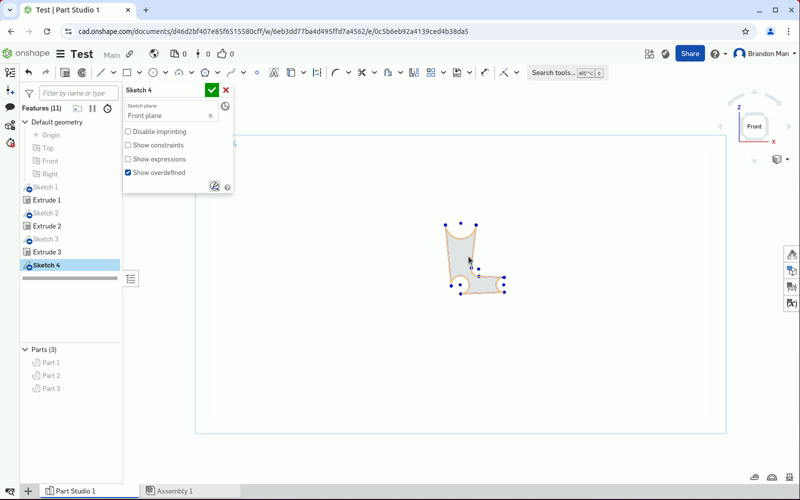
scroll(6)
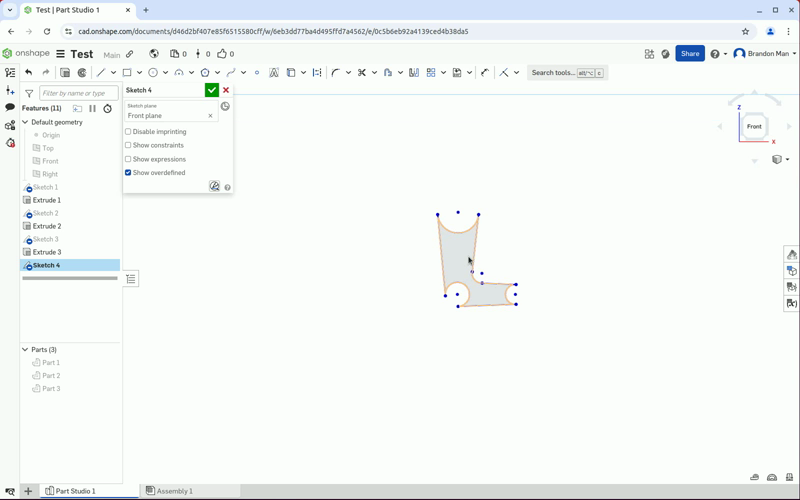
scroll(6)
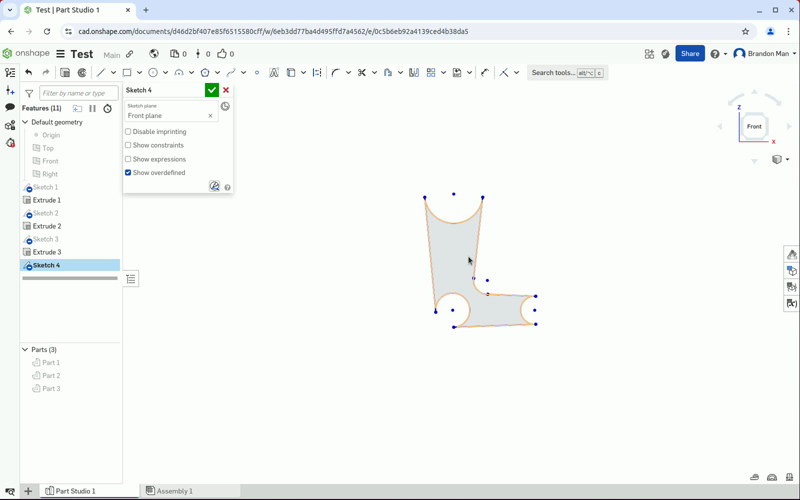
scroll(6)
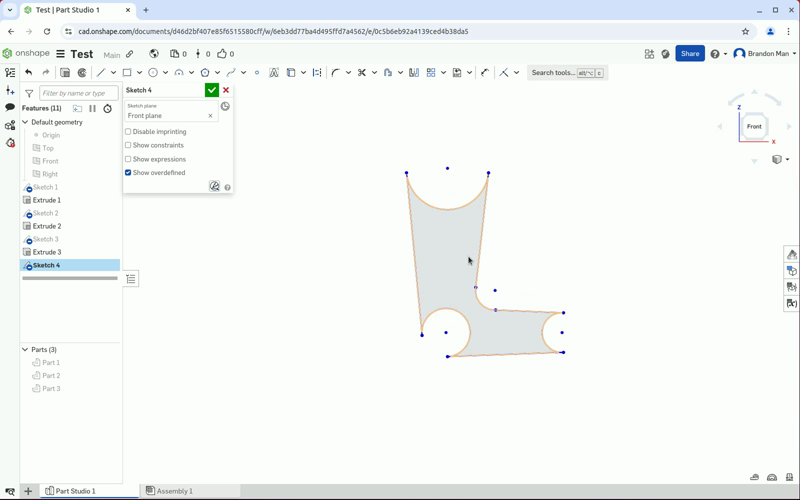
scroll(6)
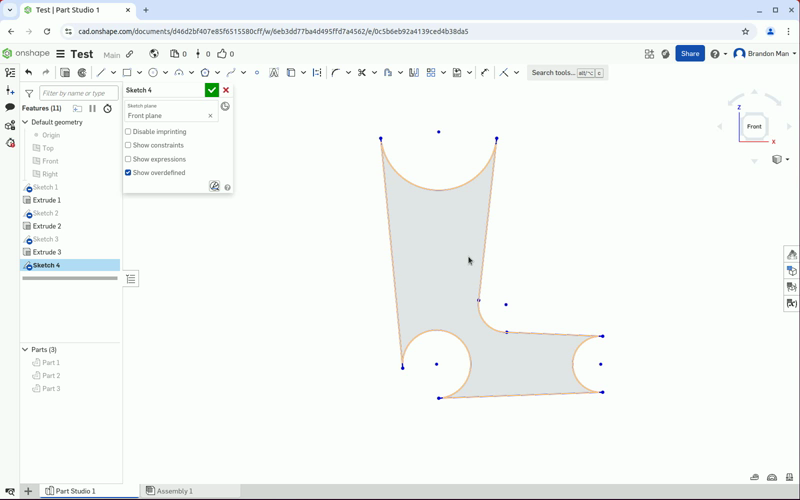
scroll(6)
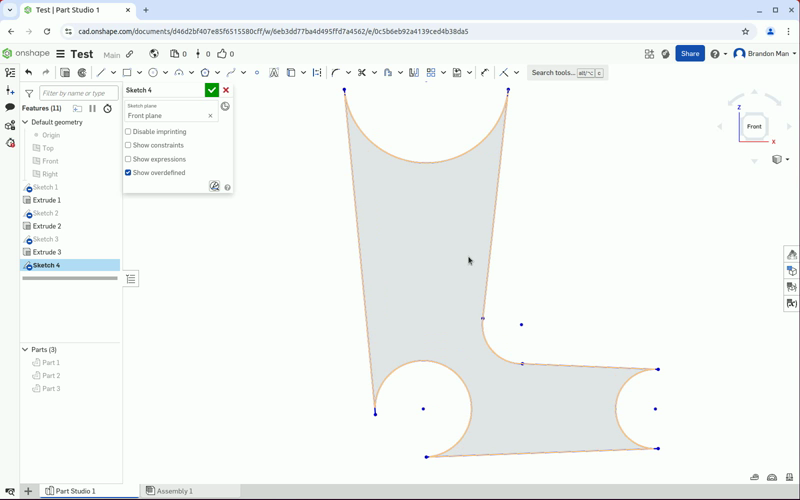
scroll(6)
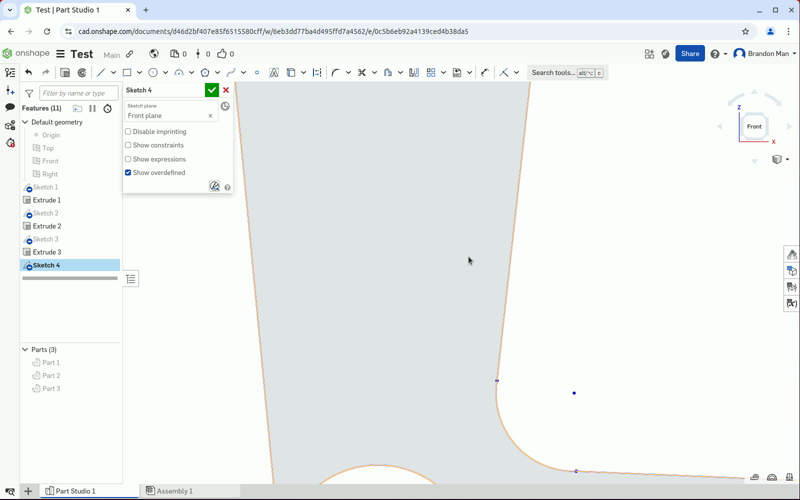
click(468, 256)
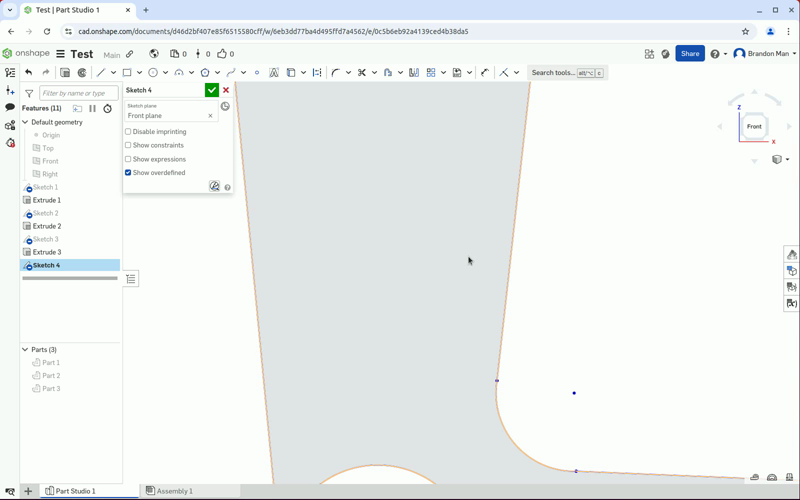
scroll(-6)
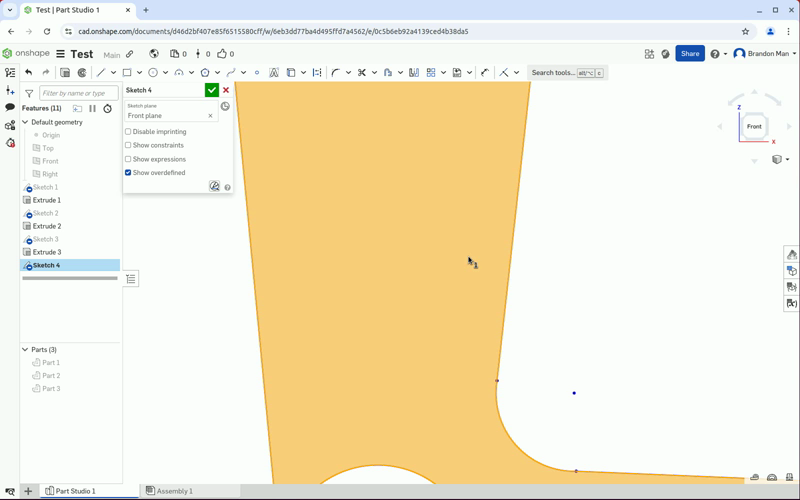
scroll(-6)
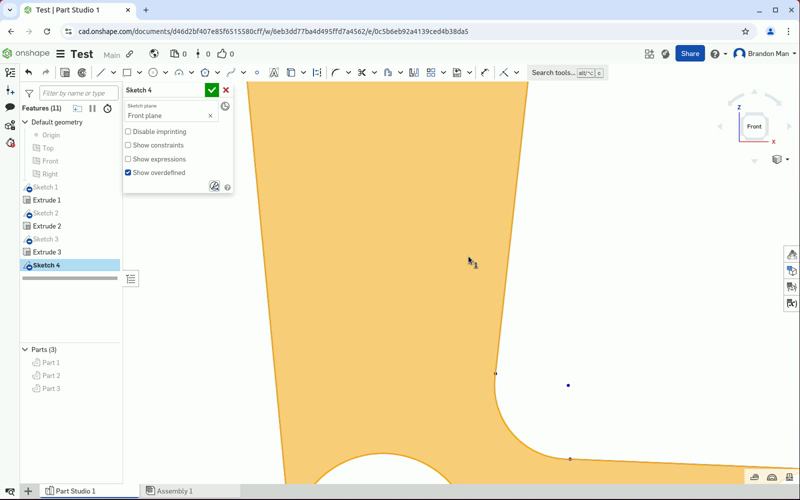
scroll(-6)
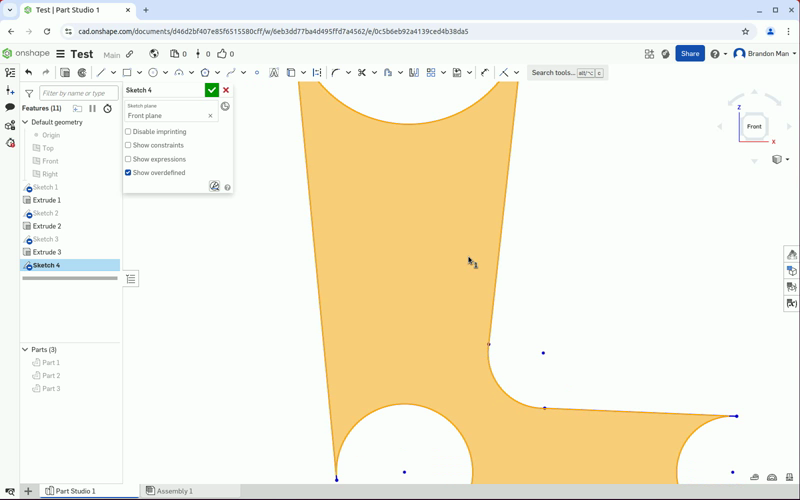
scroll(-6)
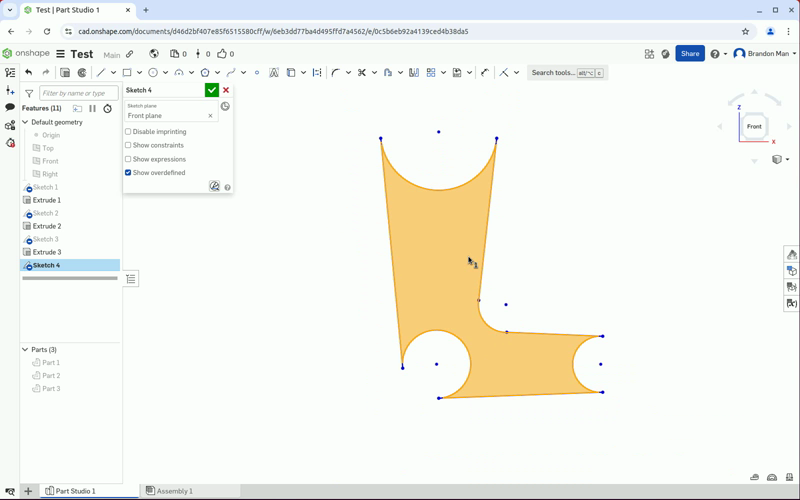
scroll(-6)
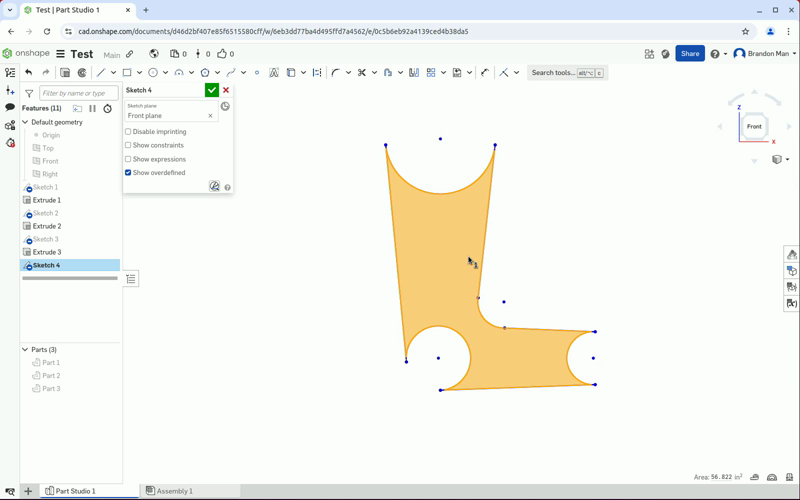
scroll(-6)
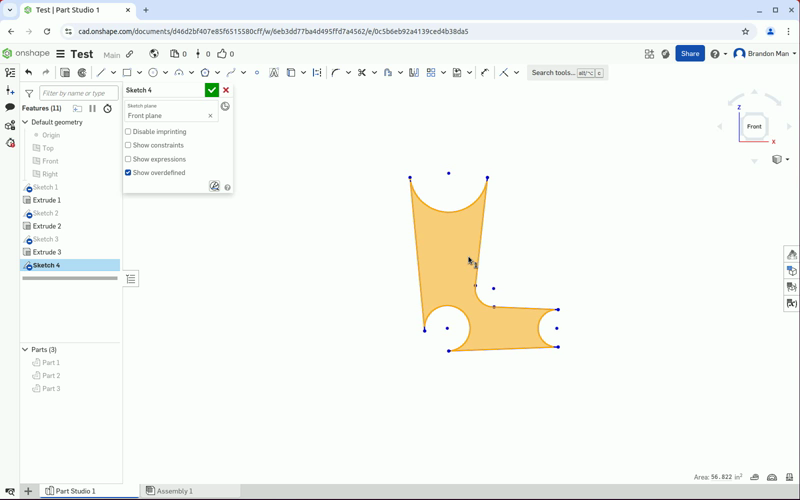
scroll(-6)
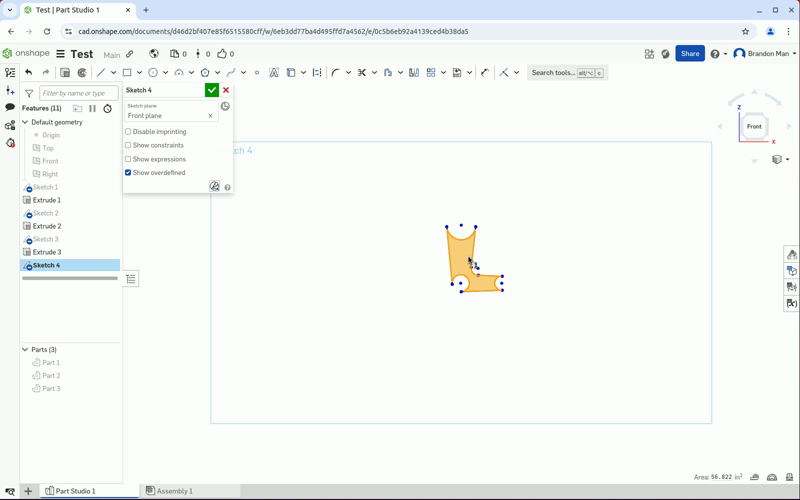
mouse_move(73, 352)
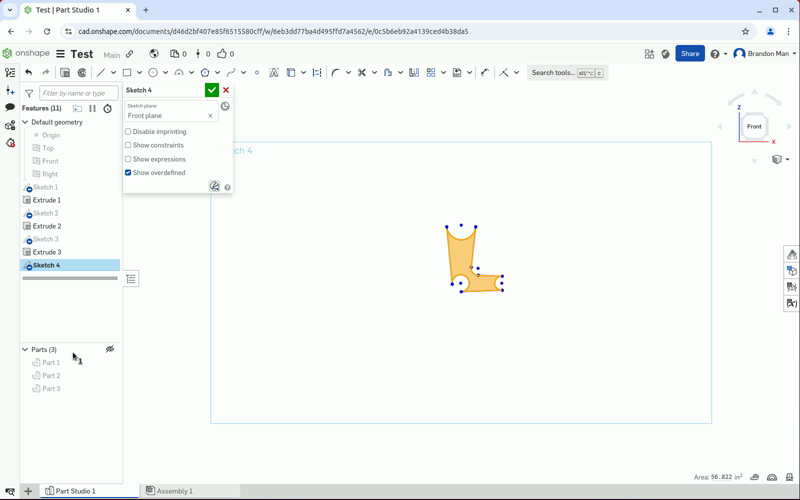
key(shift+y)
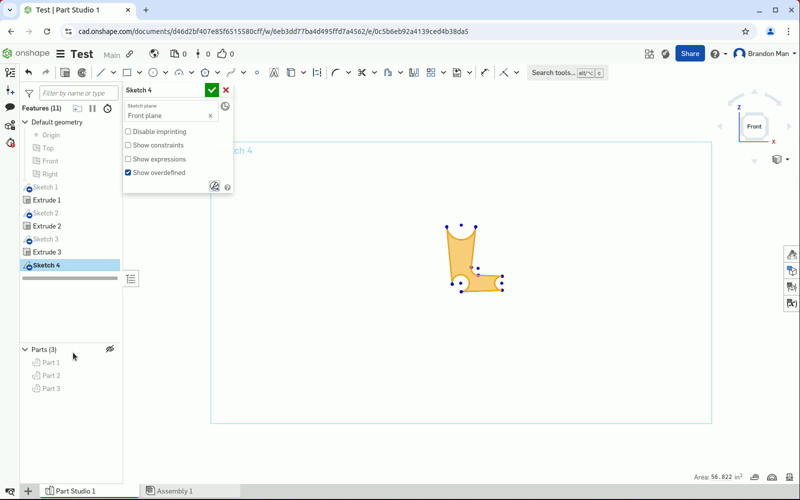
key(shift+e)
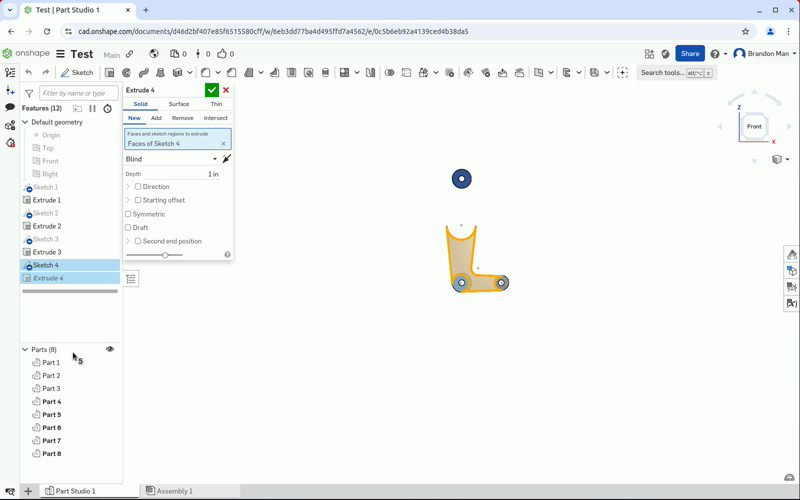
mouse_move(143, 106)
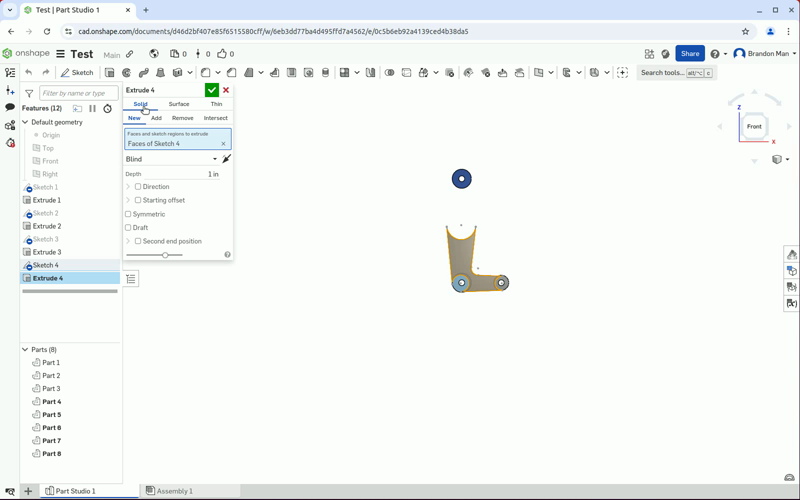
click(143, 106)
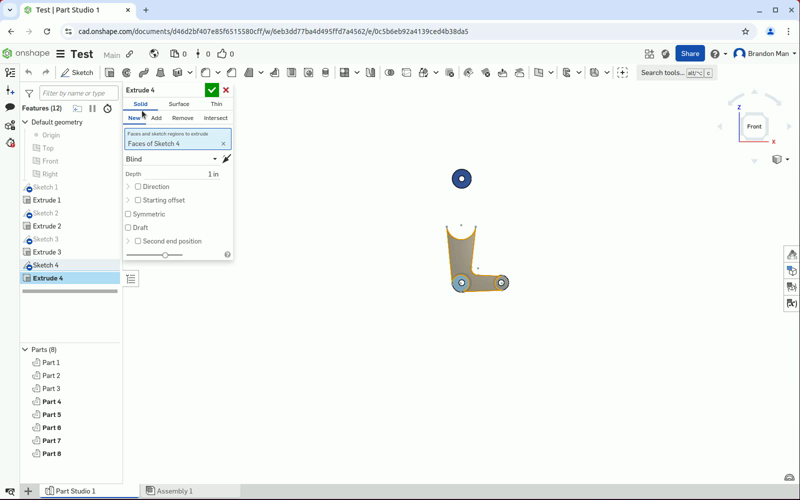
mouse_move(137, 120)
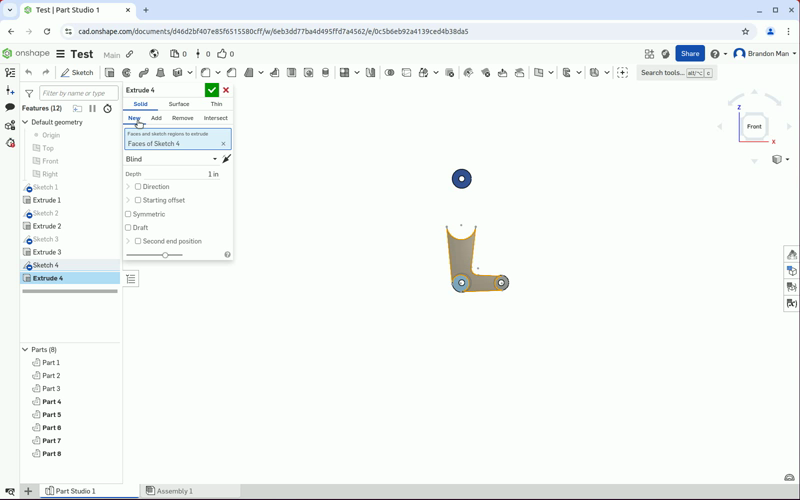
click(137, 120)
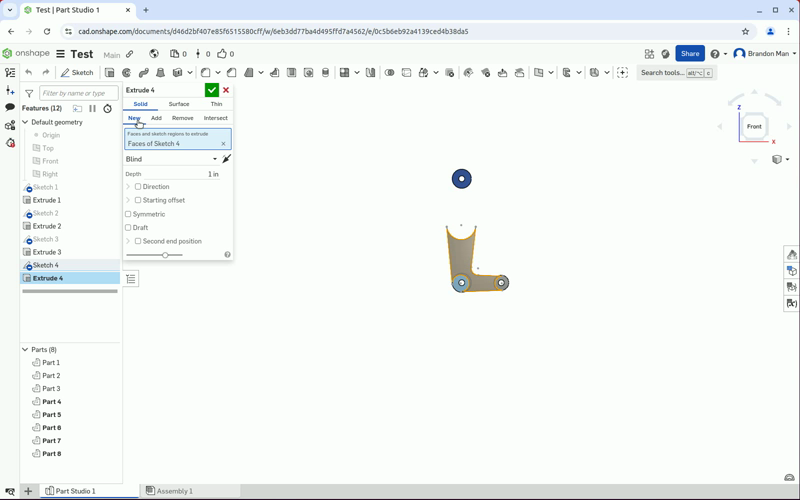
key(tab, 4)
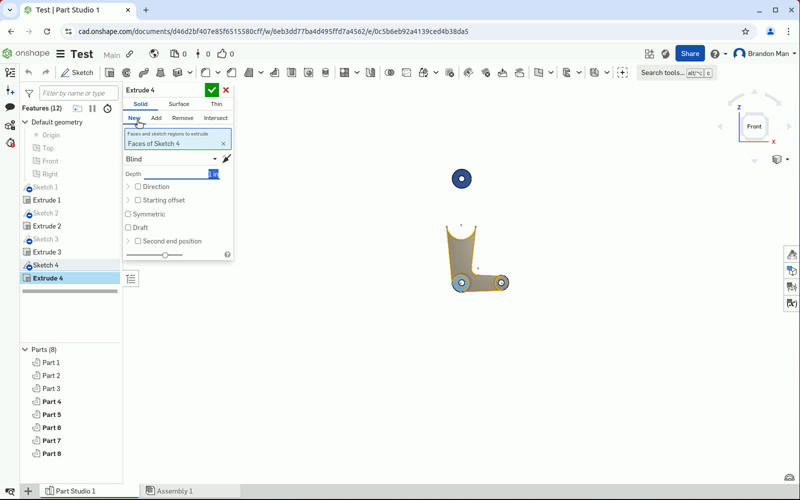
text(0.481)
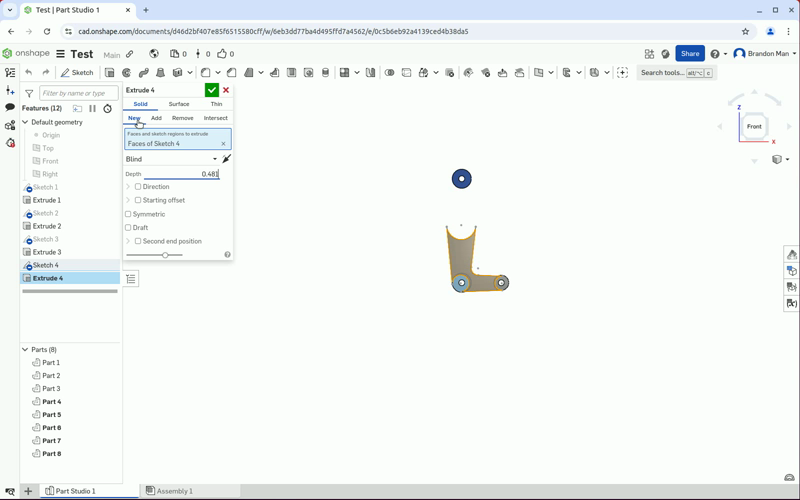
key(enter)
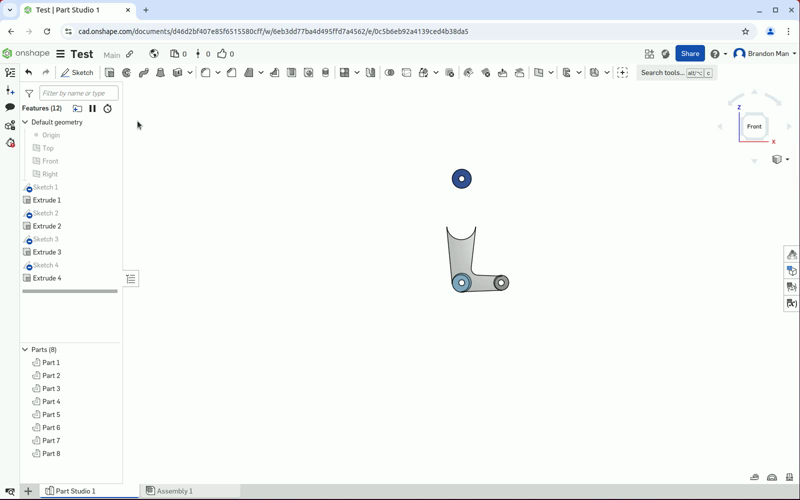
key(shift+h)
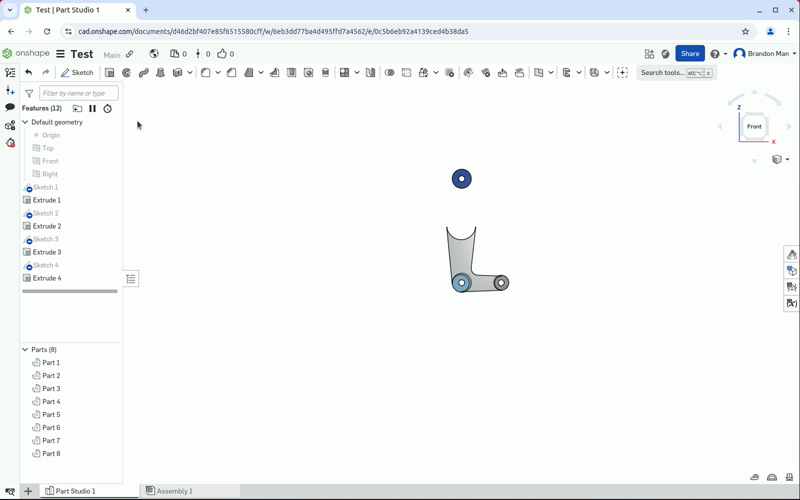
key(shift+h)
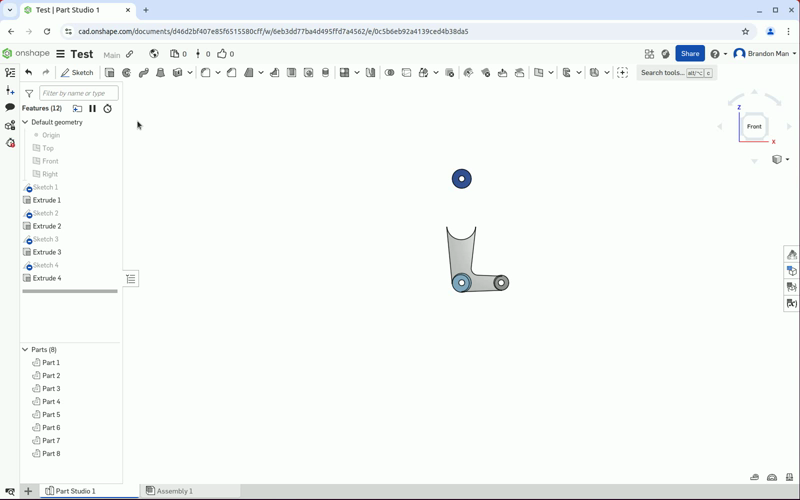
mouse_move(73, 189)
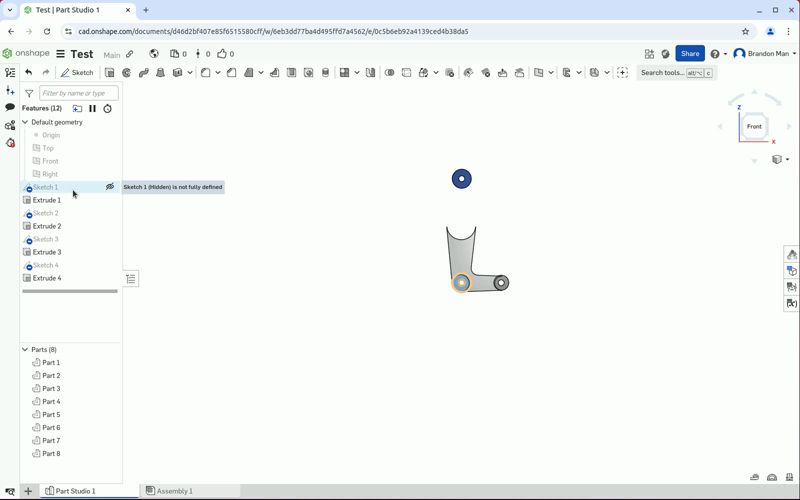
click(73, 189)
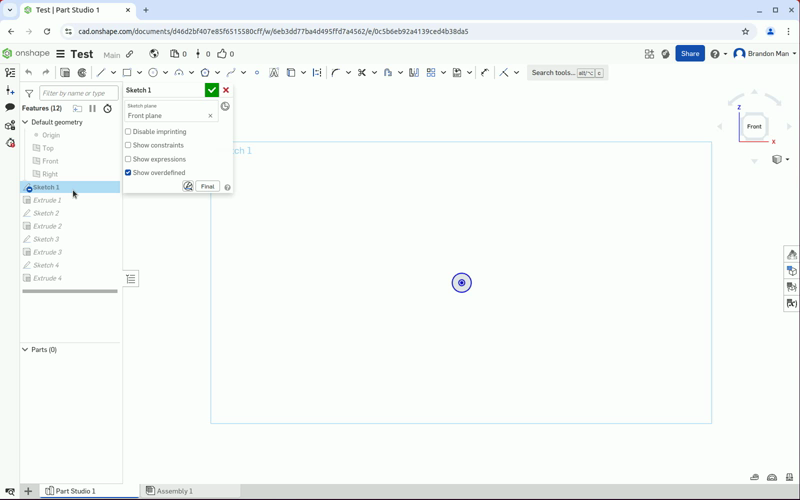
mouse_move(229, 92)
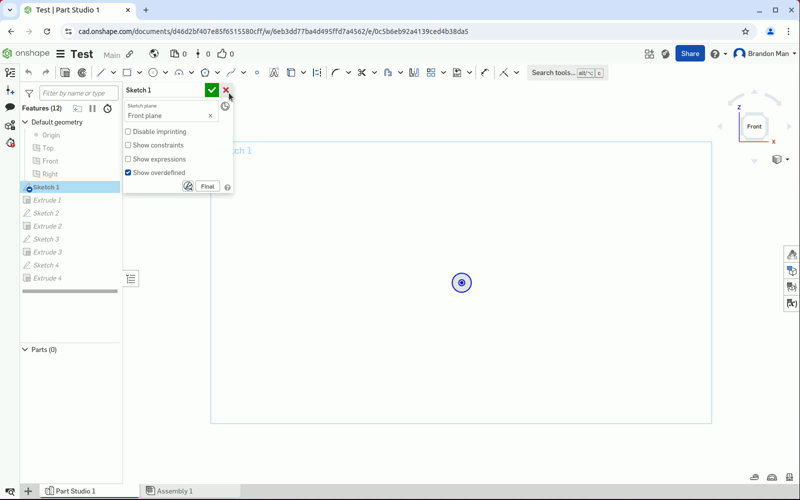
click(229, 92)
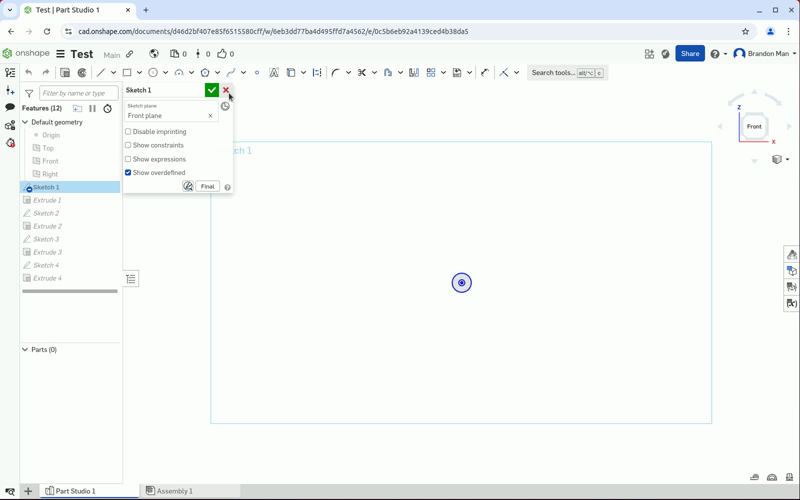
key(shift+s)
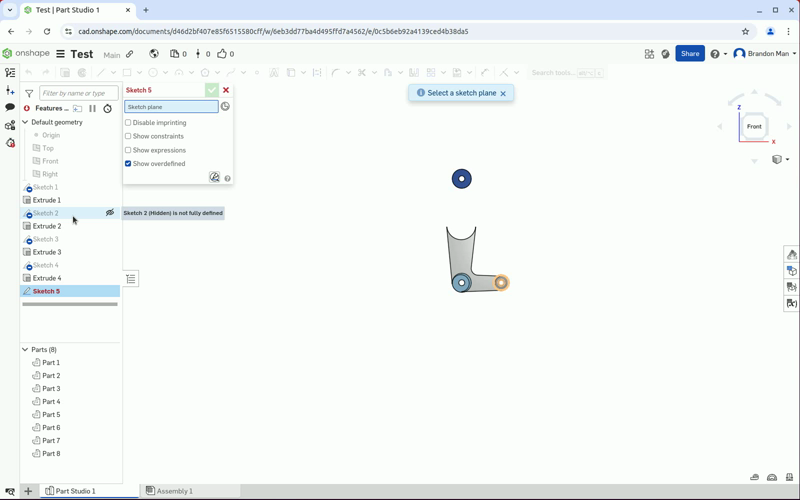
scroll(3)
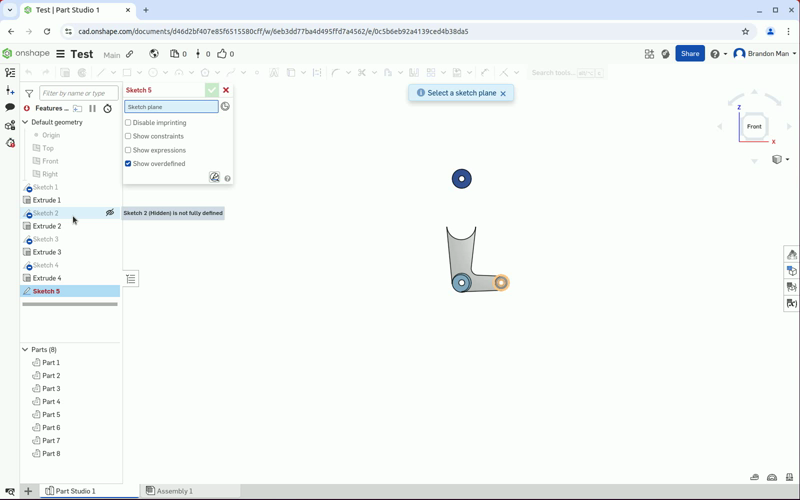
mouse_move(73, 163)
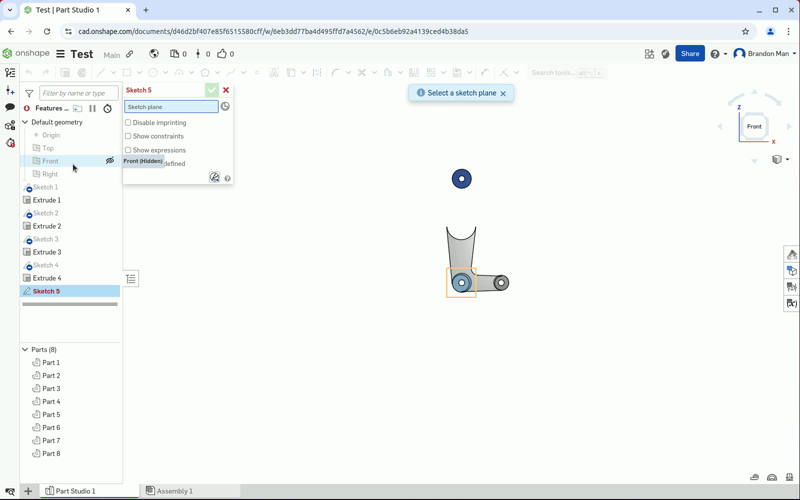
click(73, 163)
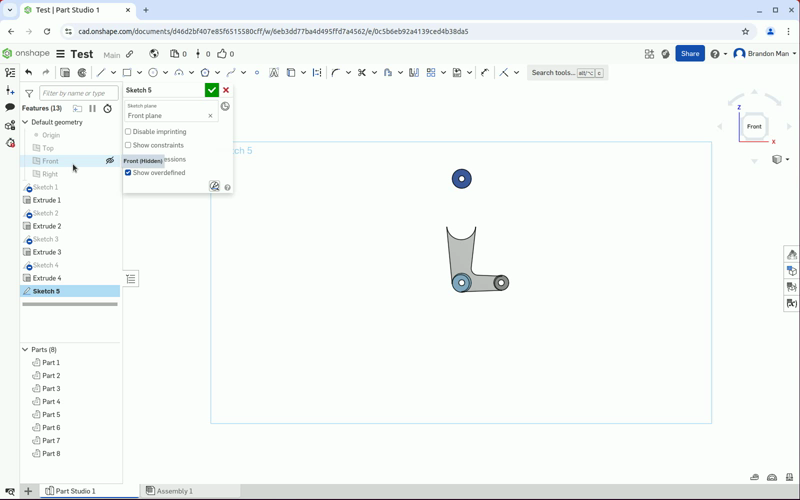
mouse_move(73, 352)
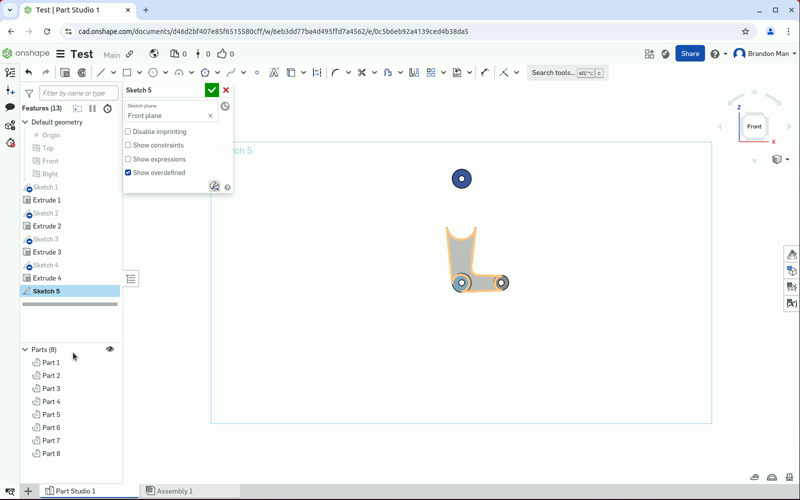
key(y)
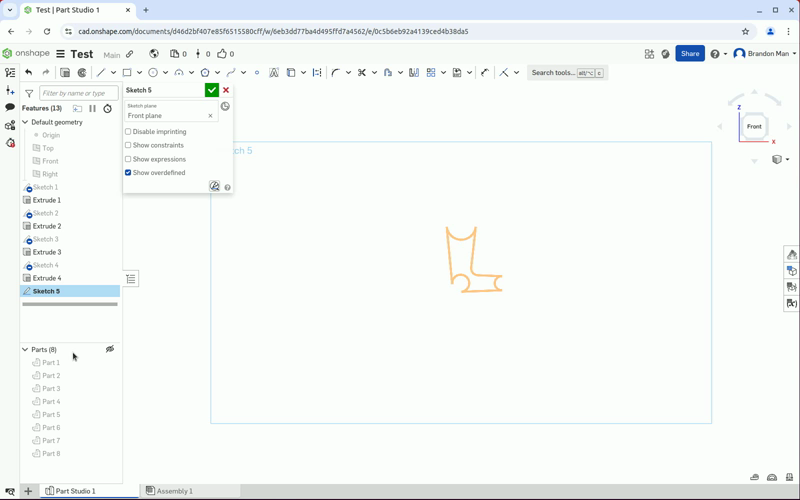
key(c)
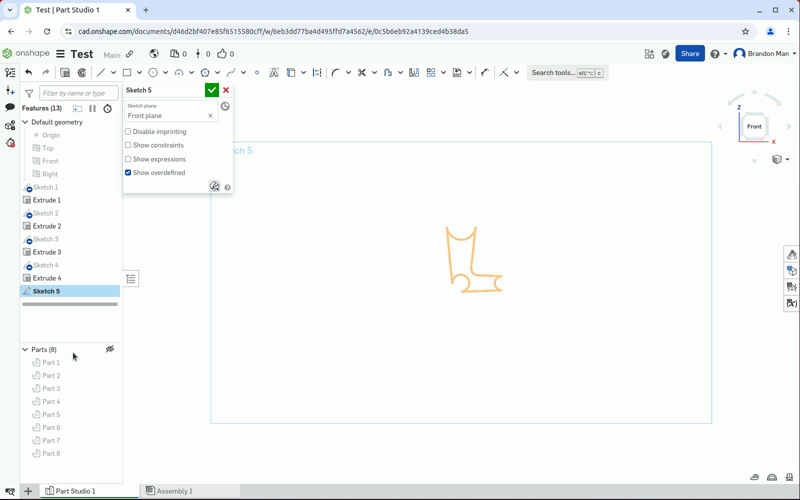
key_down(shift)
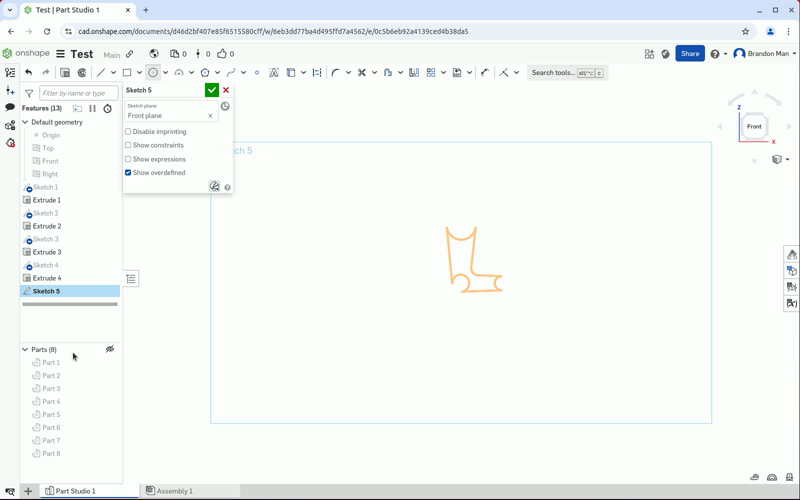
mouse_move(461, 225)
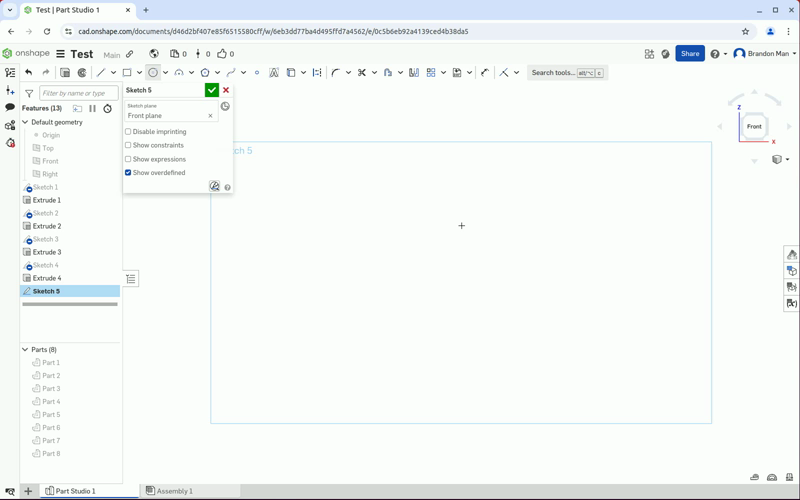
click(461, 225)
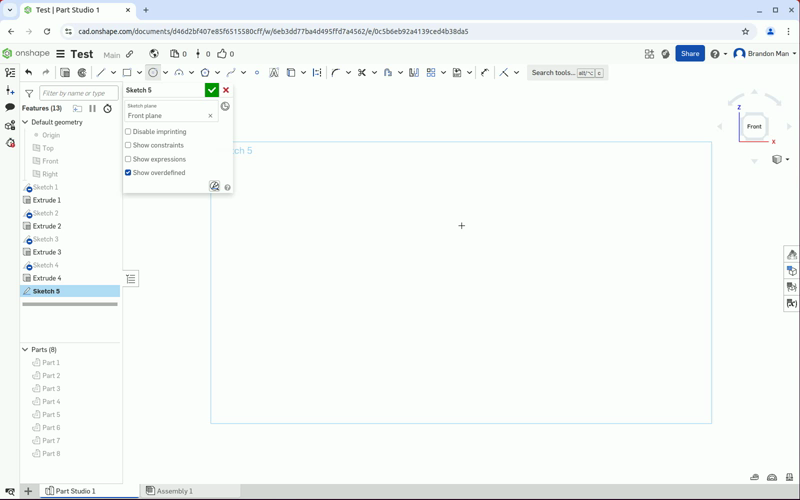
key_up(shift)
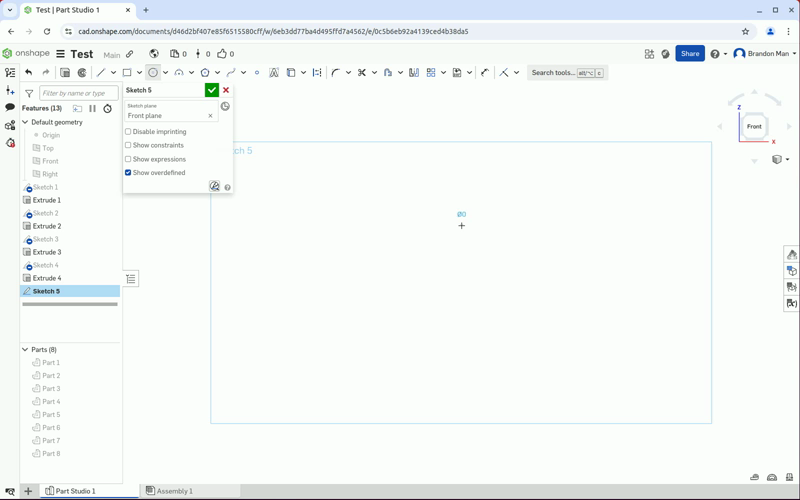
mouse_move(477, 225)
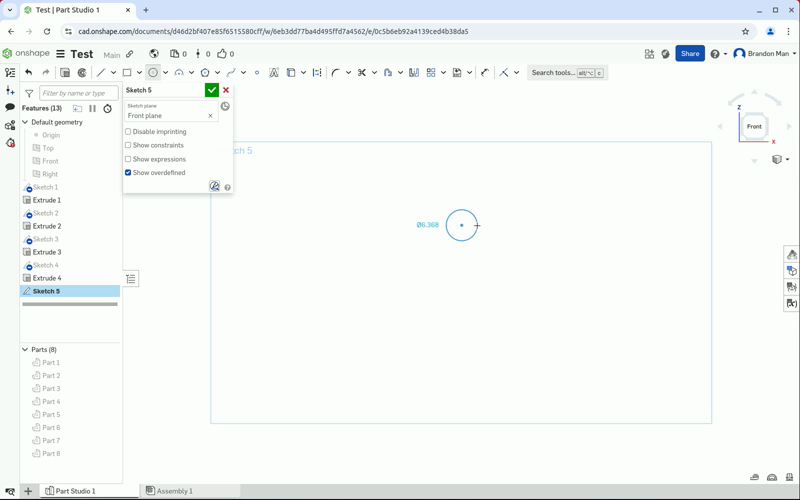
click(477, 225)
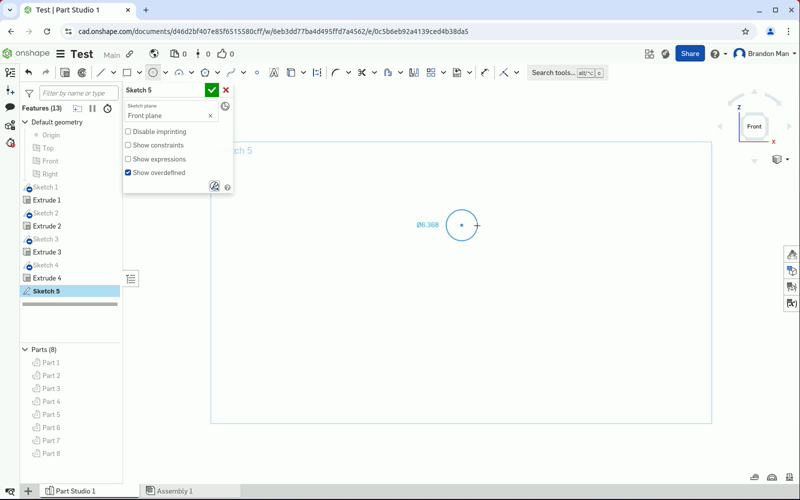
key(esc)
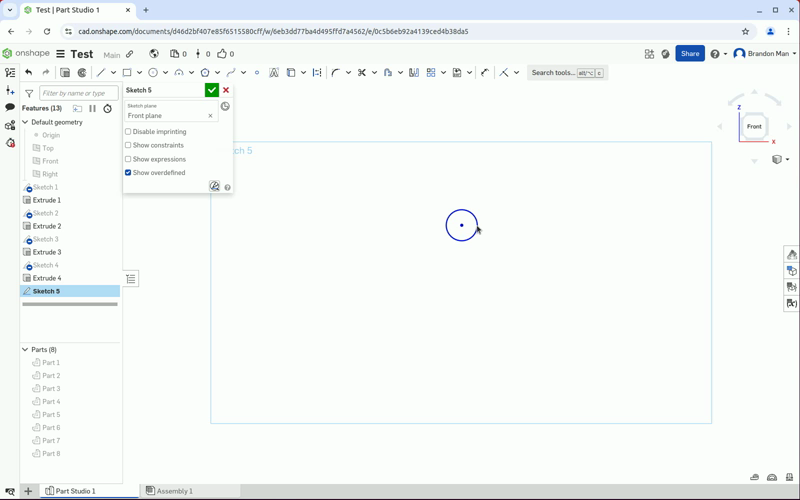
key(c)
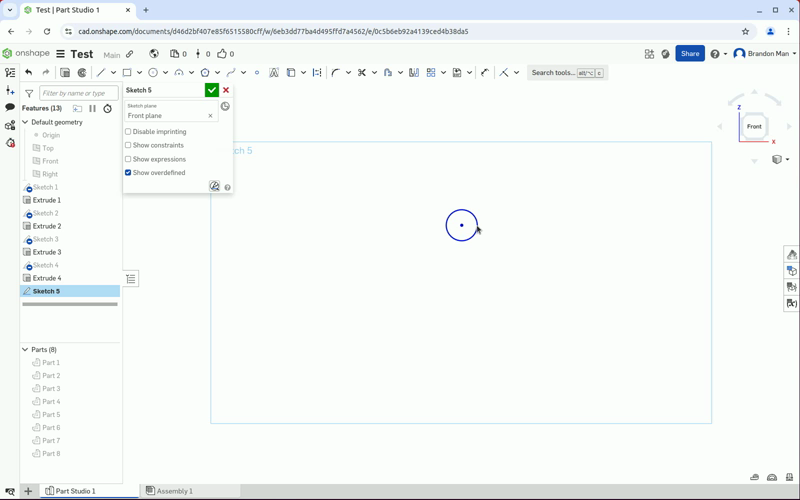
key_down(shift)
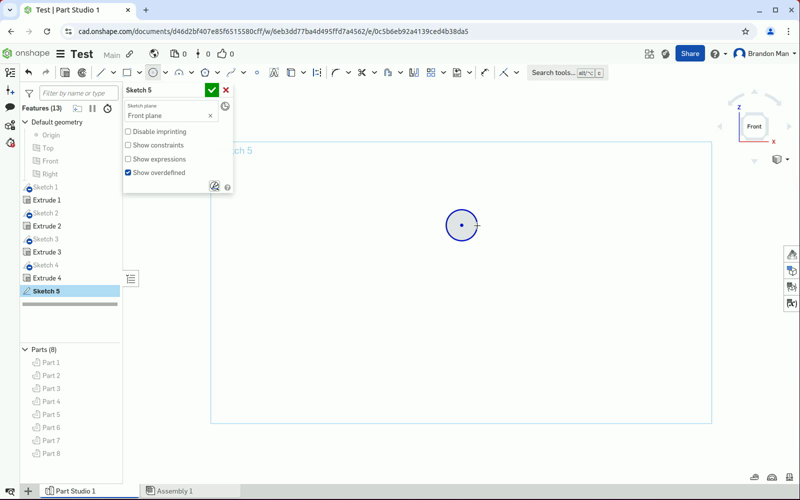
mouse_move(461, 225)
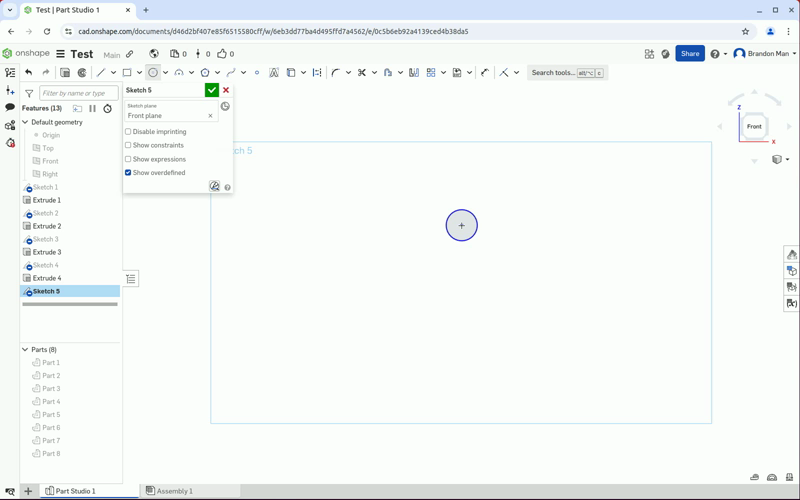
click(461, 225)
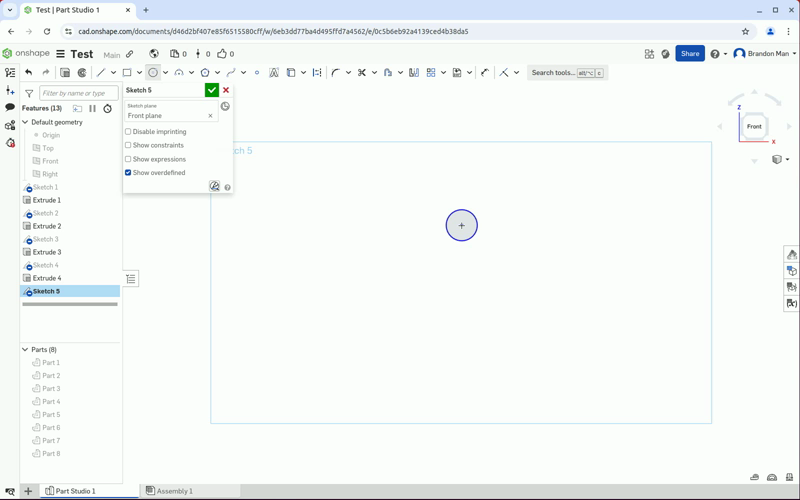
key_up(shift)
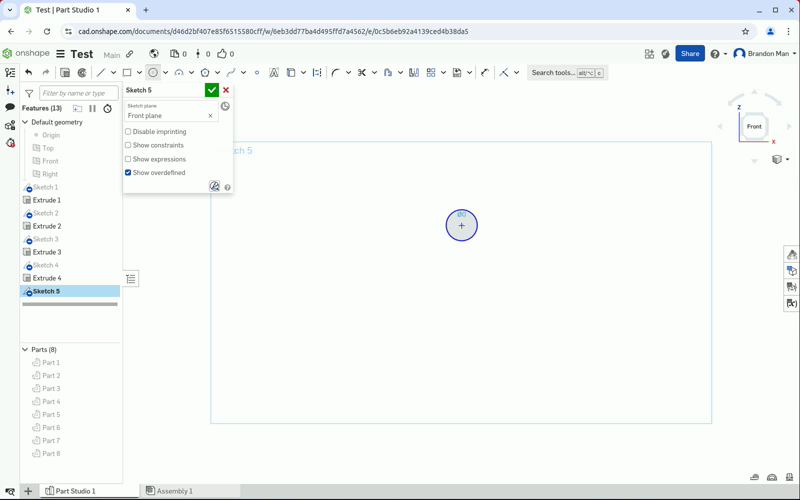
mouse_move(465, 225)
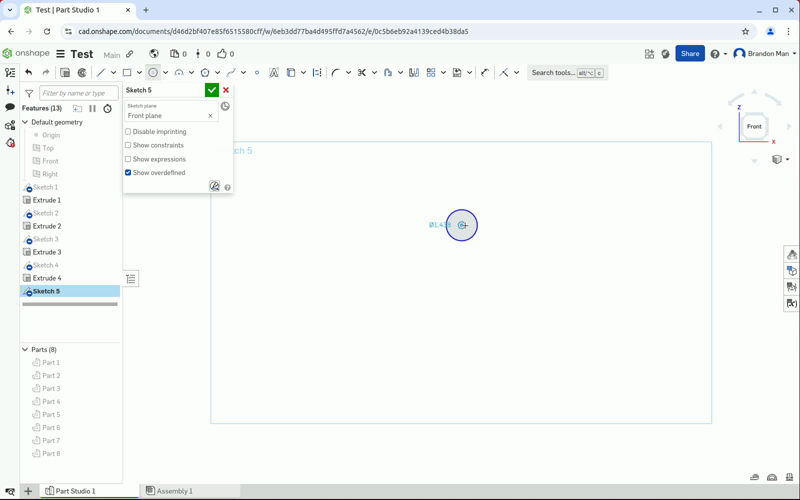
scroll(6)
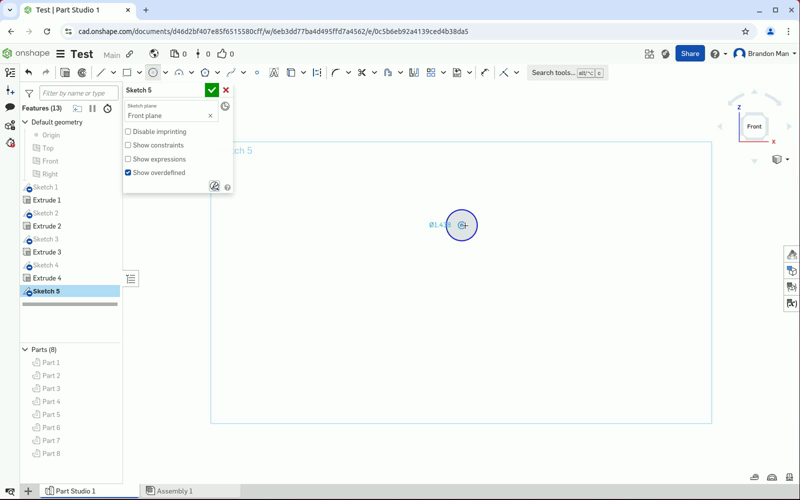
scroll(6)
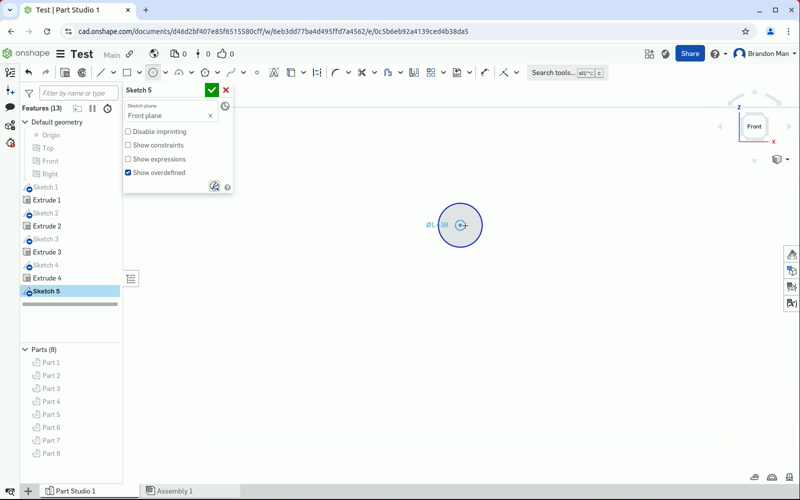
scroll(6)
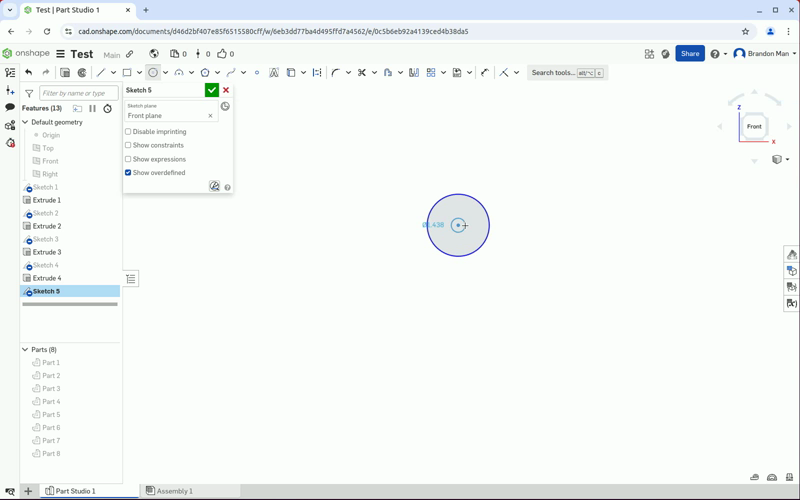
scroll(6)
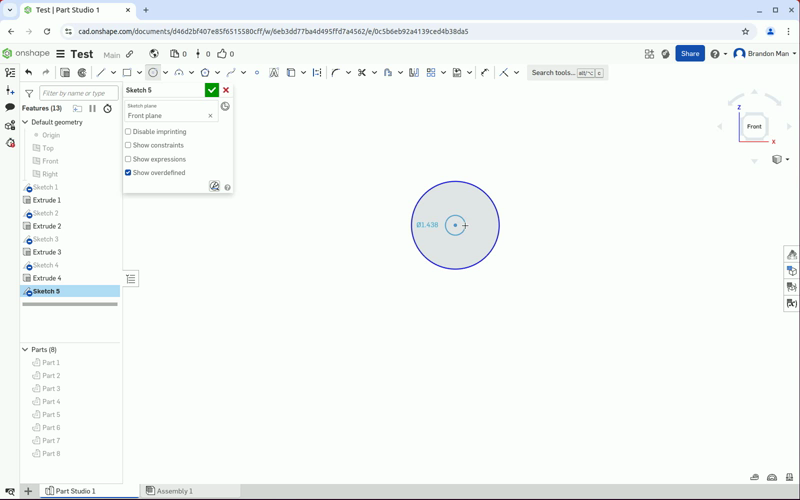
scroll(6)
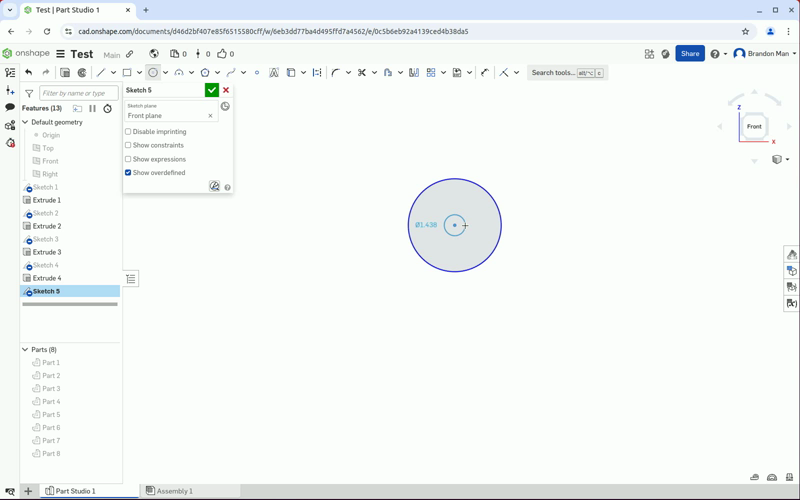
scroll(6)
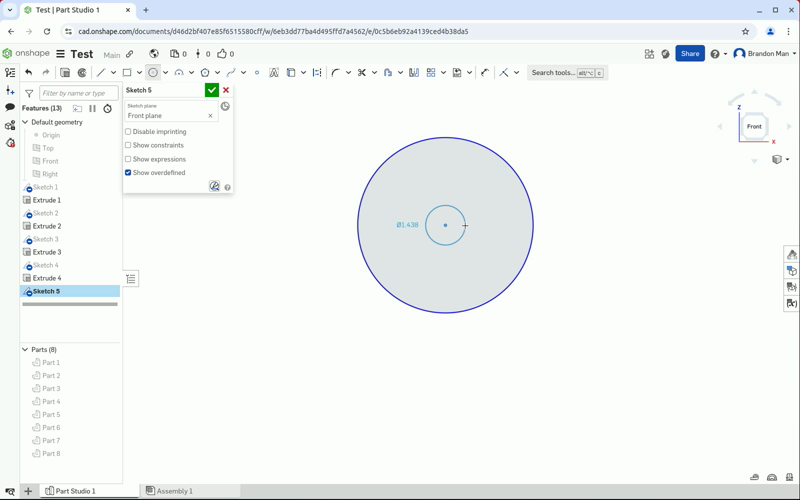
scroll(6)
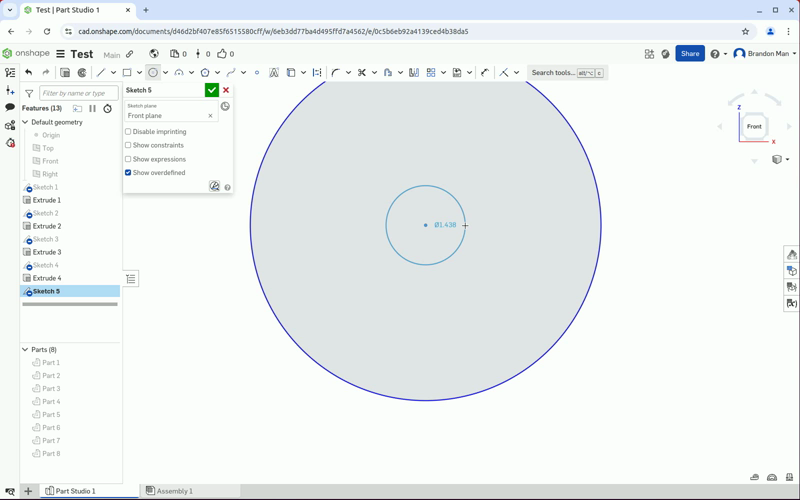
click(465, 225)
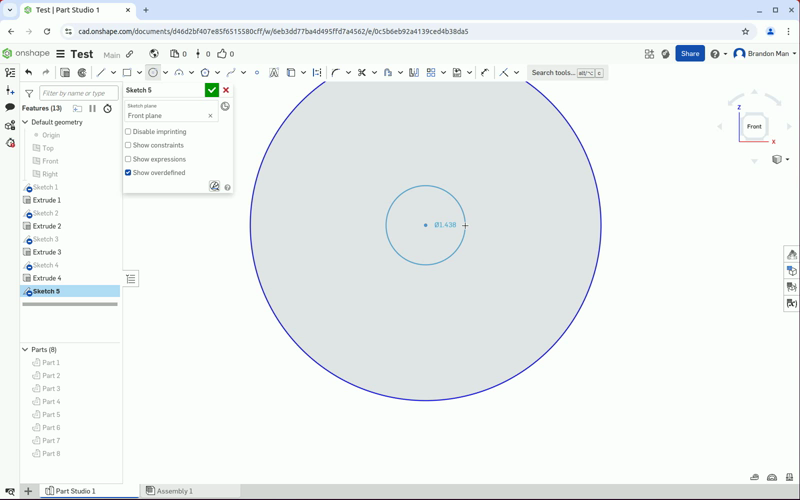
scroll(-6)
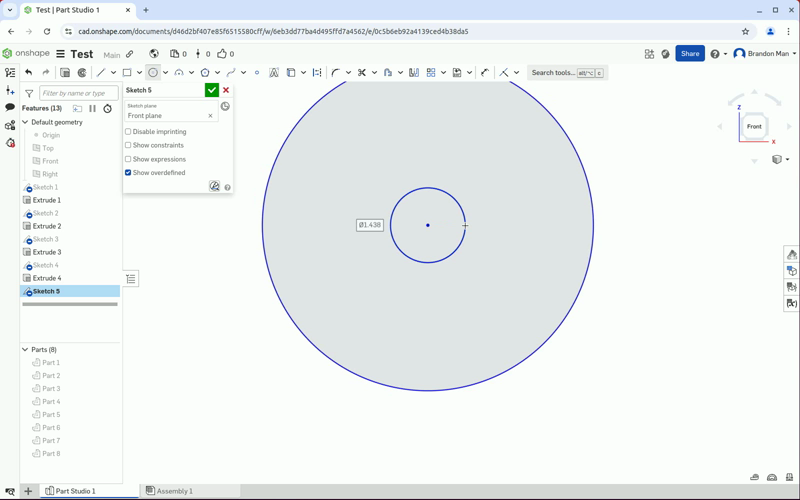
scroll(-6)
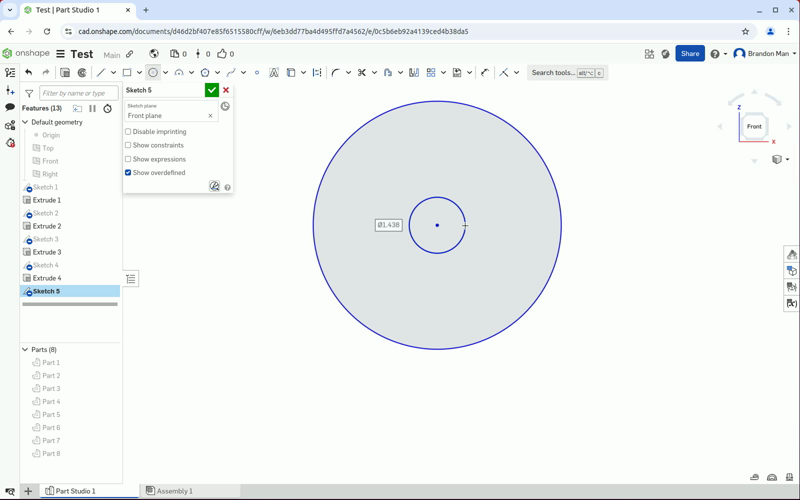
scroll(-6)
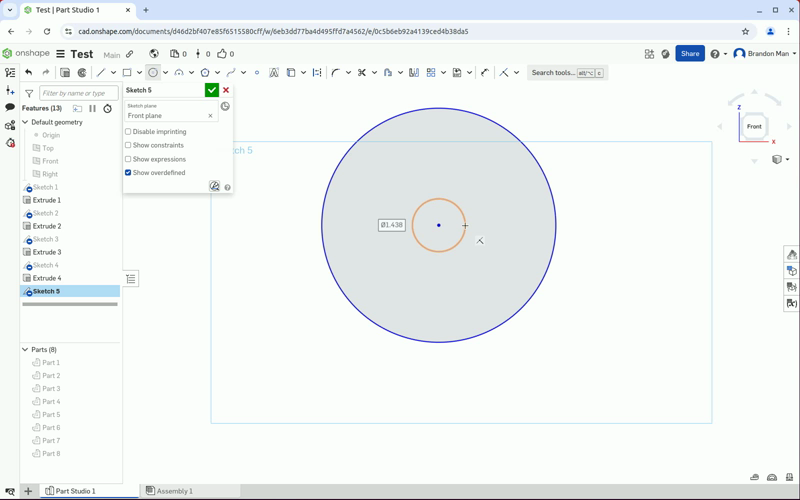
scroll(-6)
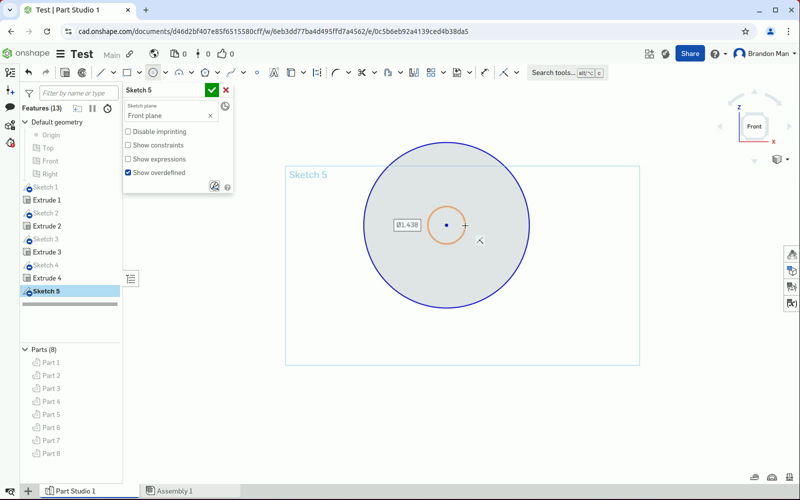
scroll(-6)
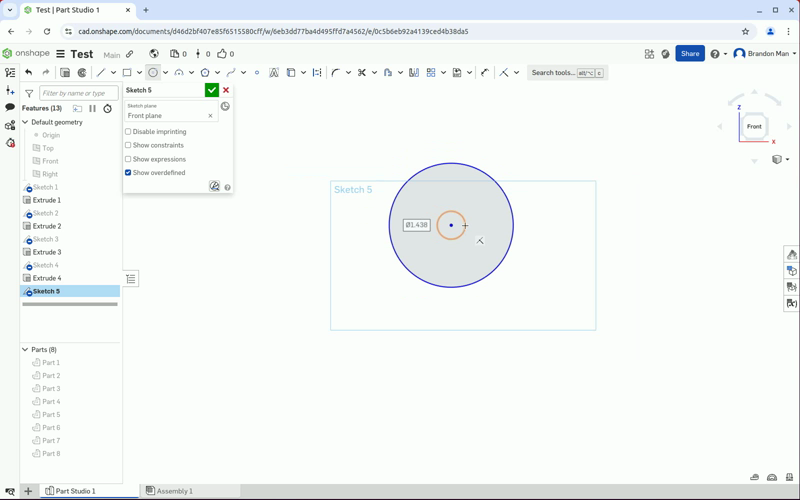
scroll(-6)
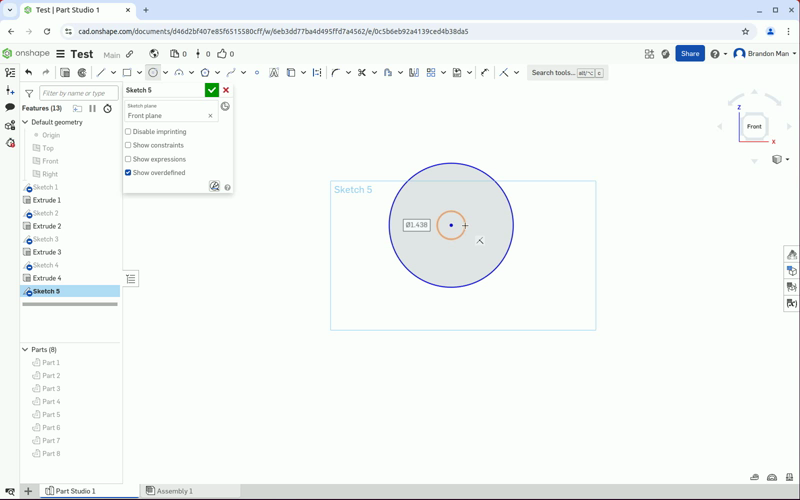
scroll(-6)
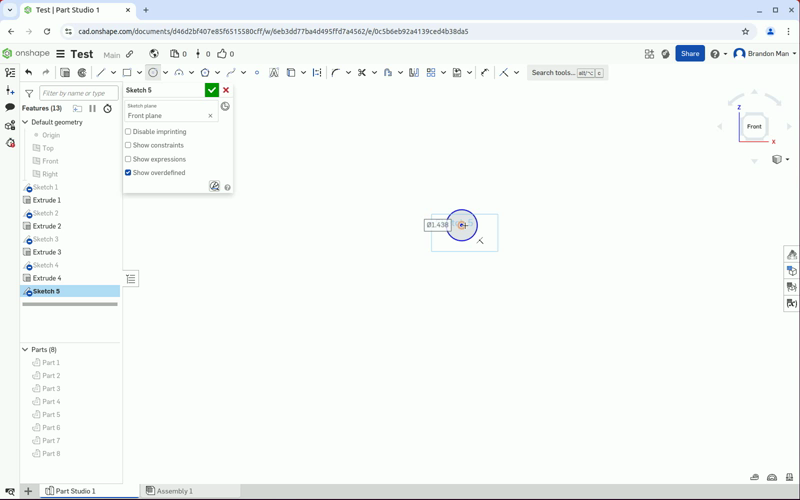
key(esc)
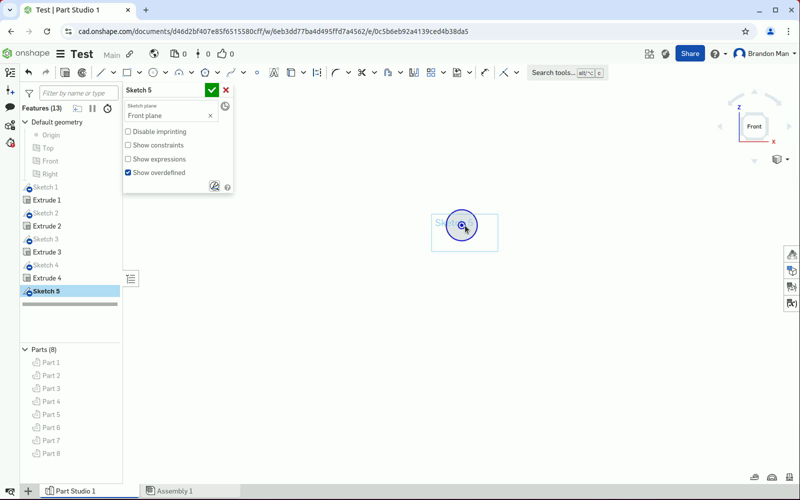
mouse_move(450, 225)
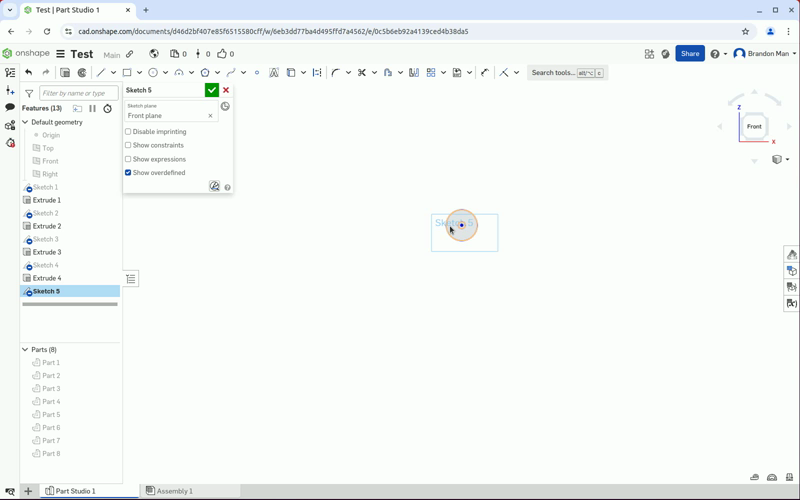
scroll(6)
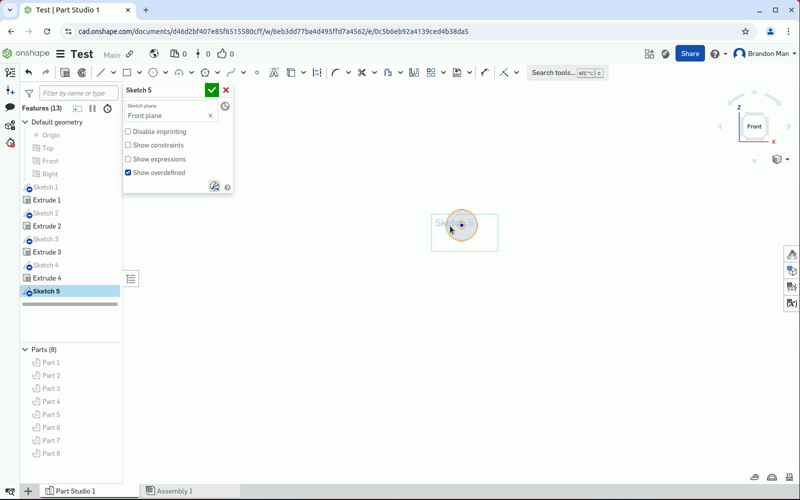
scroll(6)
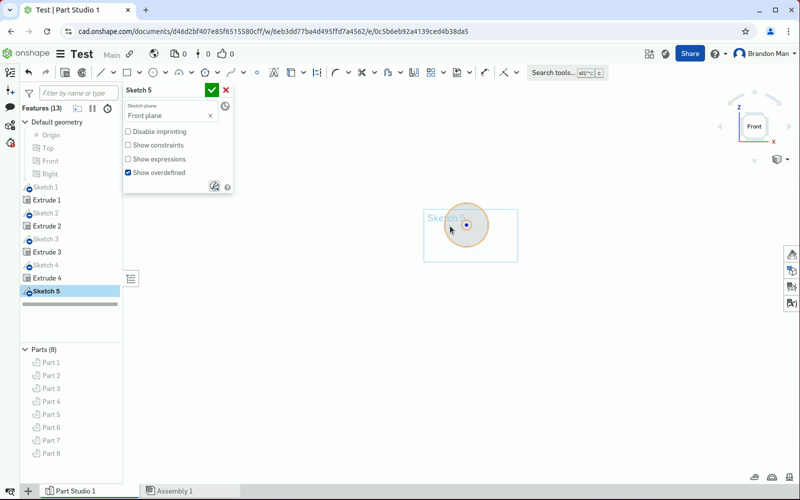
scroll(6)
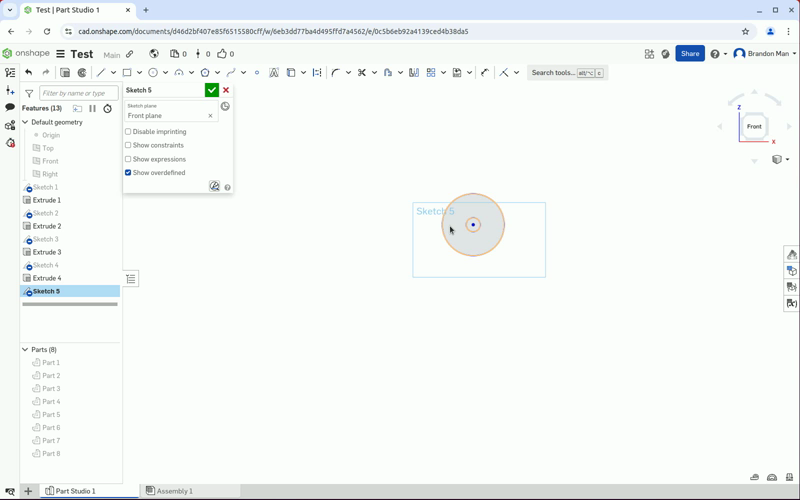
scroll(6)
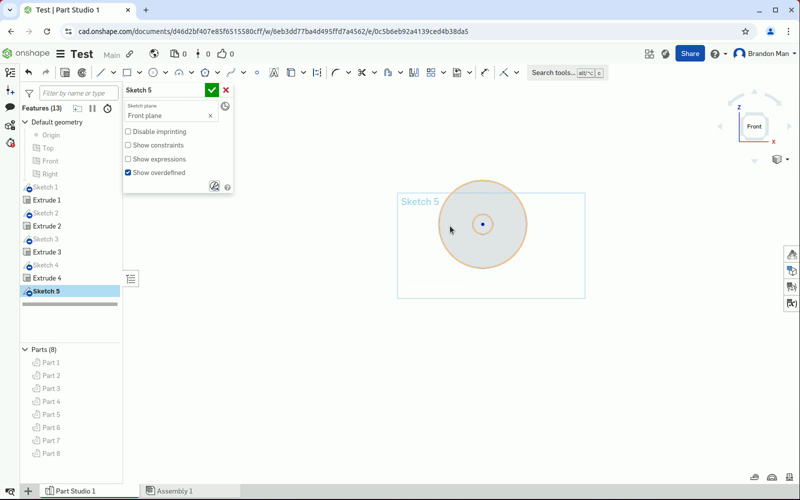
scroll(6)
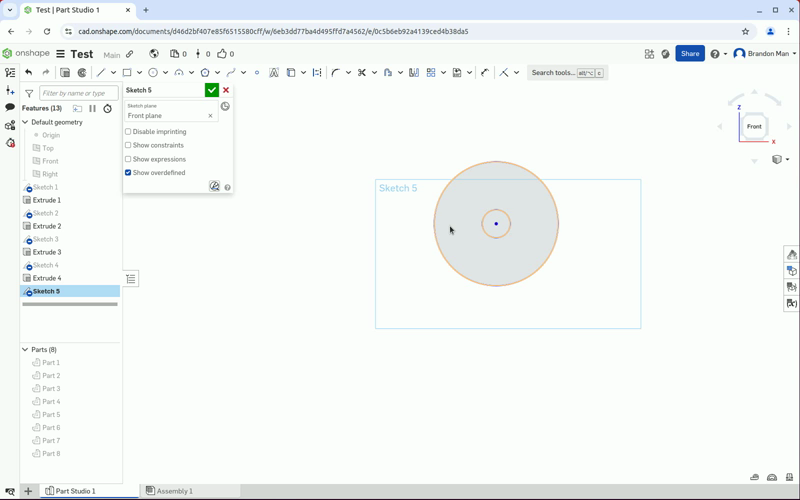
scroll(6)
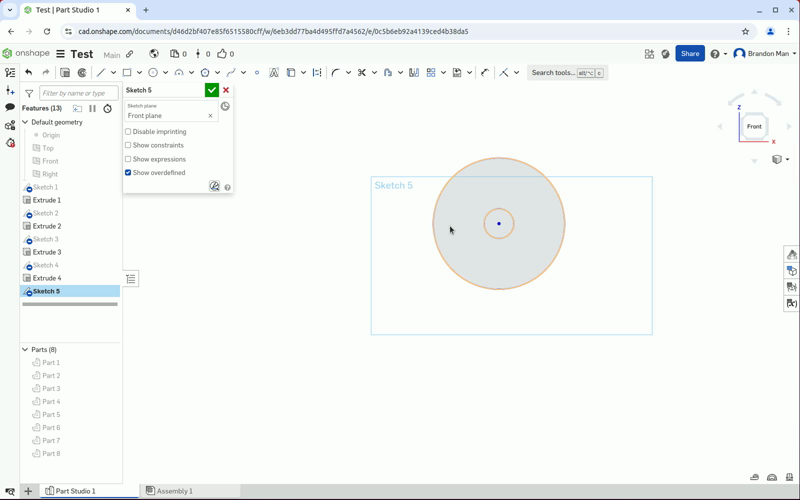
scroll(6)
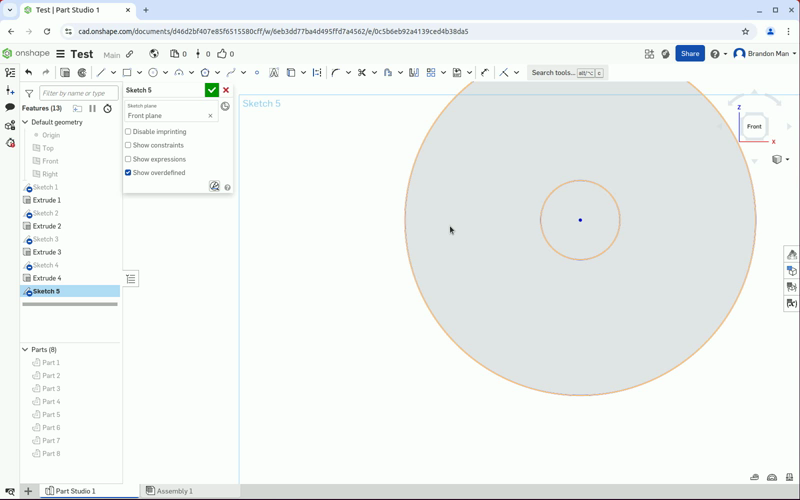
click(450, 225)
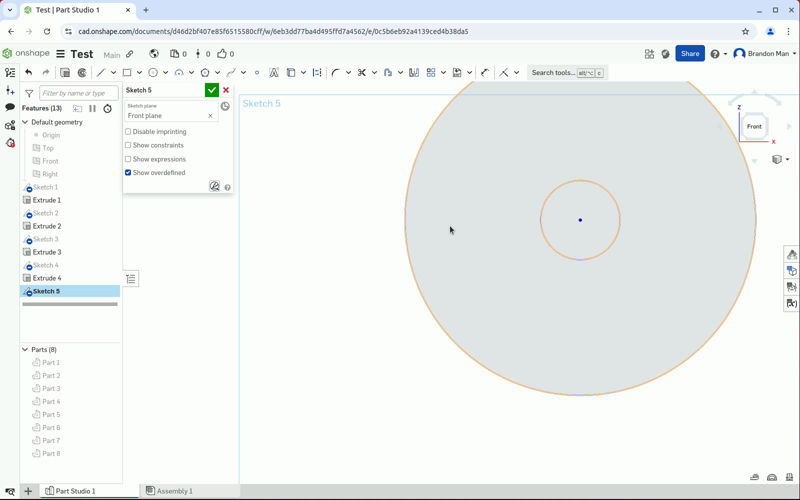
scroll(-6)
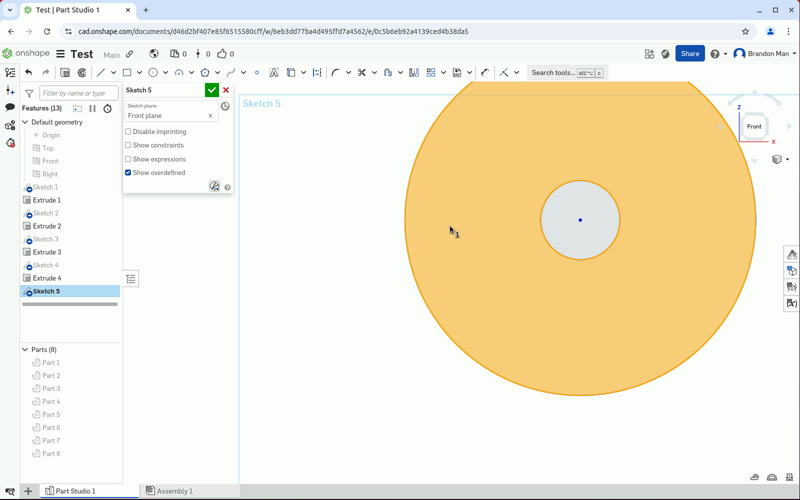
scroll(-6)
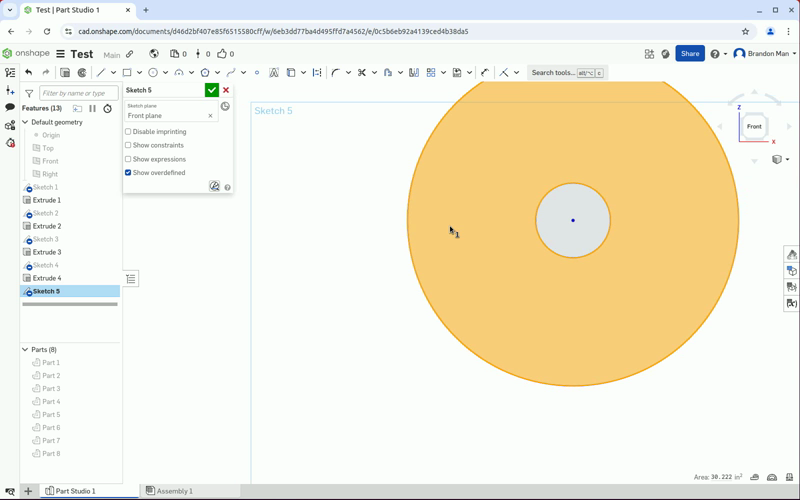
scroll(-6)
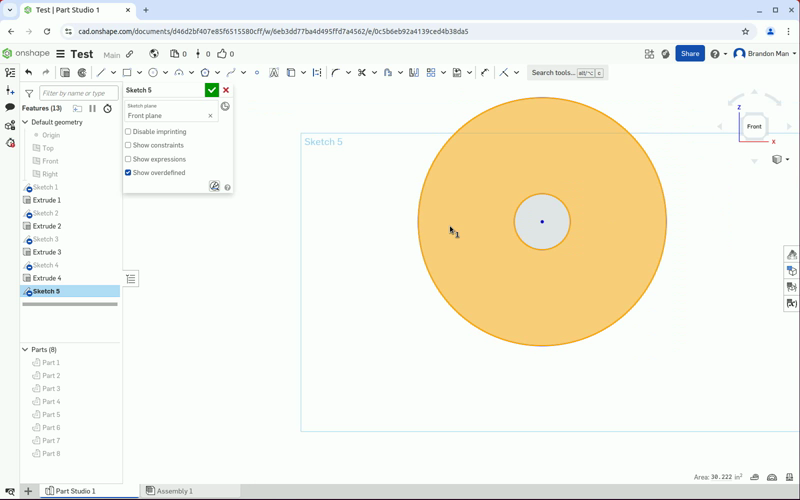
scroll(-6)
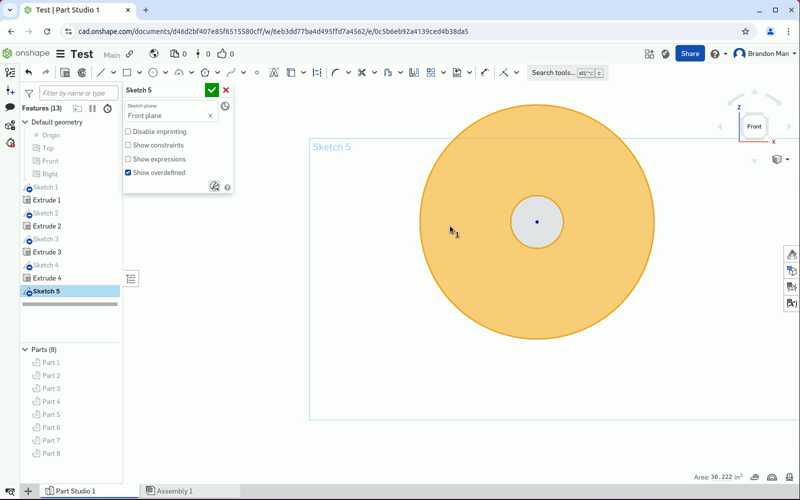
scroll(-6)
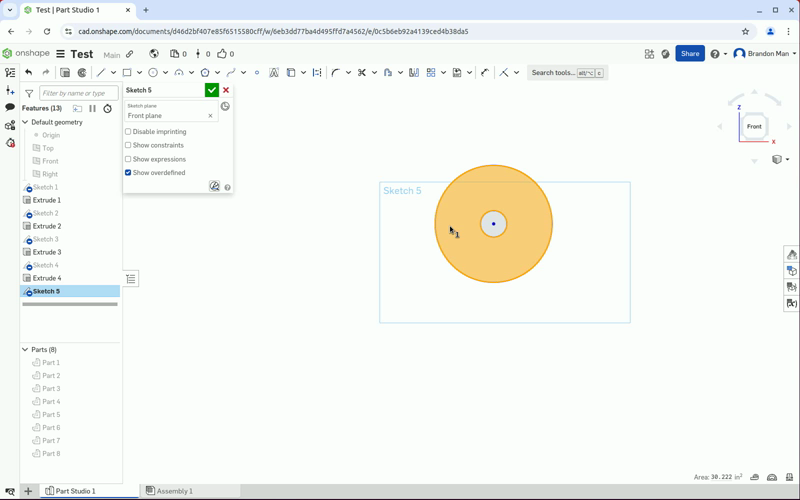
scroll(-6)
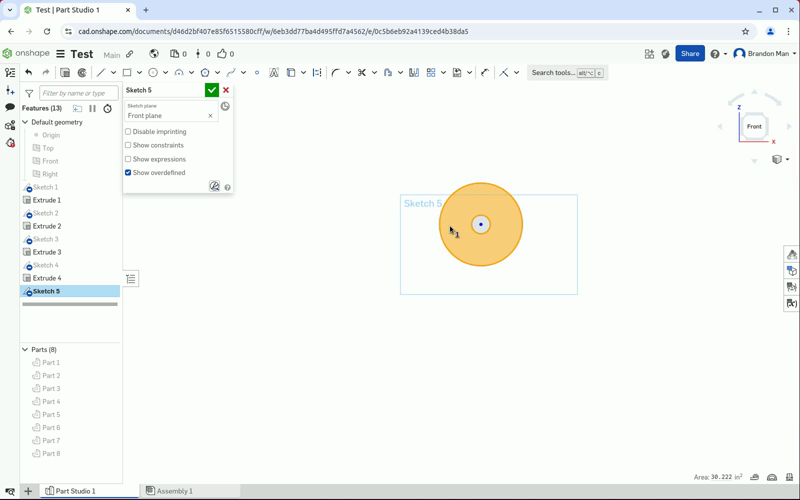
scroll(-6)
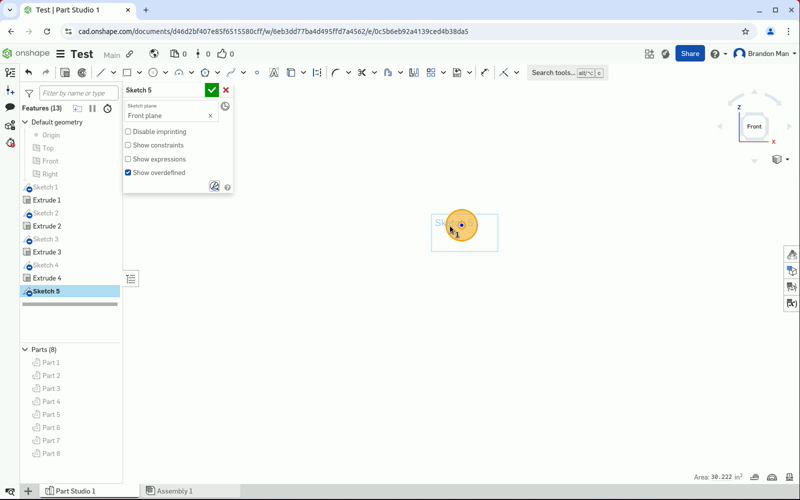
mouse_move(73, 352)
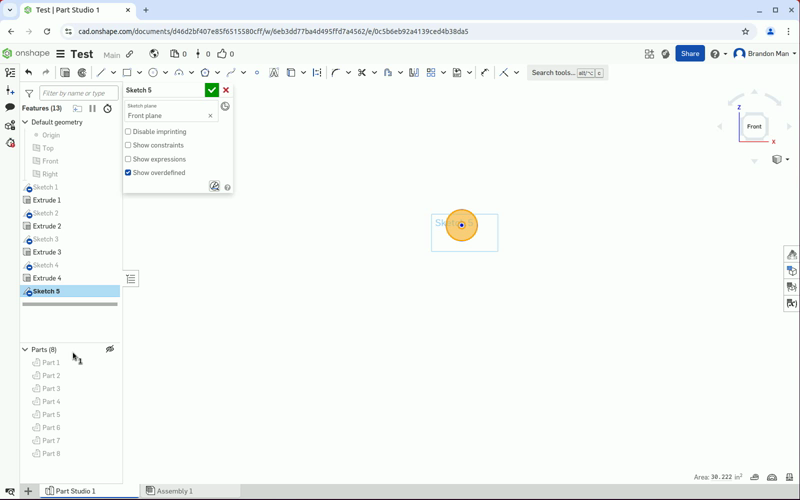
key(shift+y)
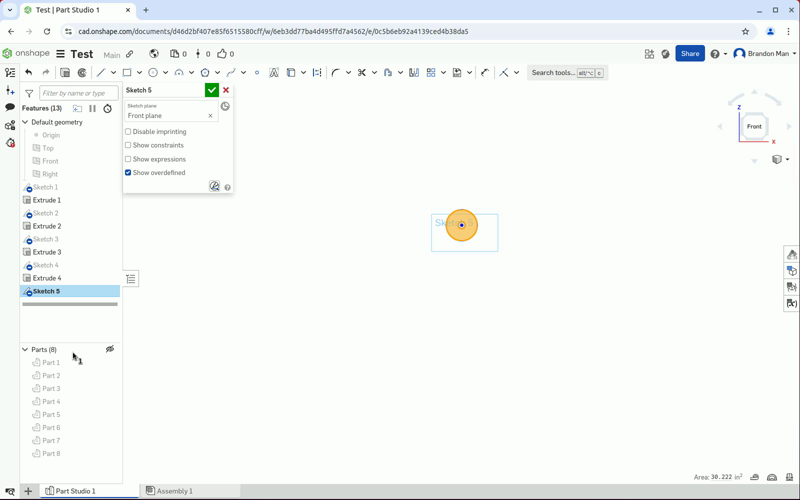
key(shift+e)
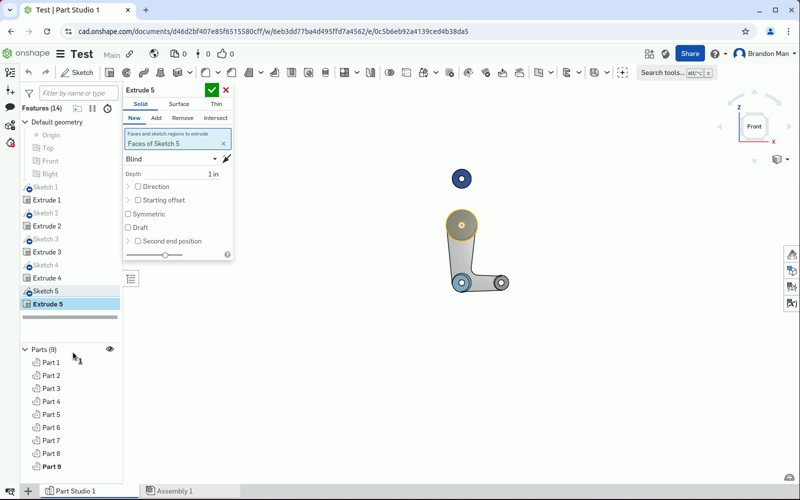
mouse_move(143, 106)
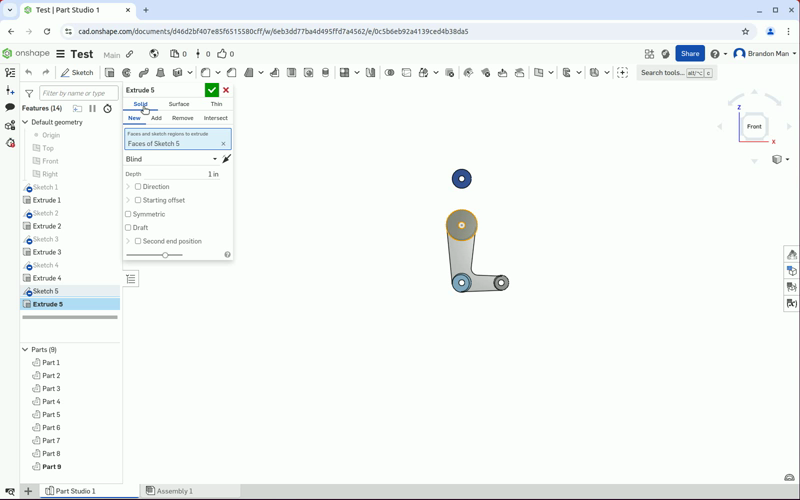
click(143, 106)
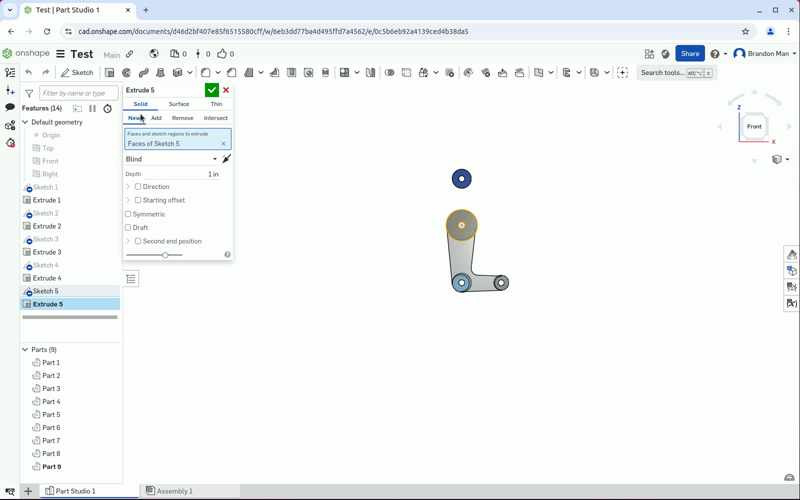
mouse_move(137, 120)
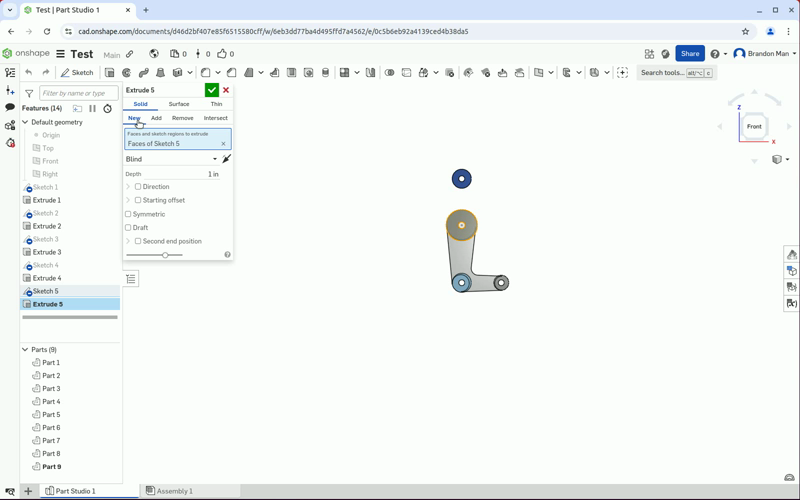
click(137, 120)
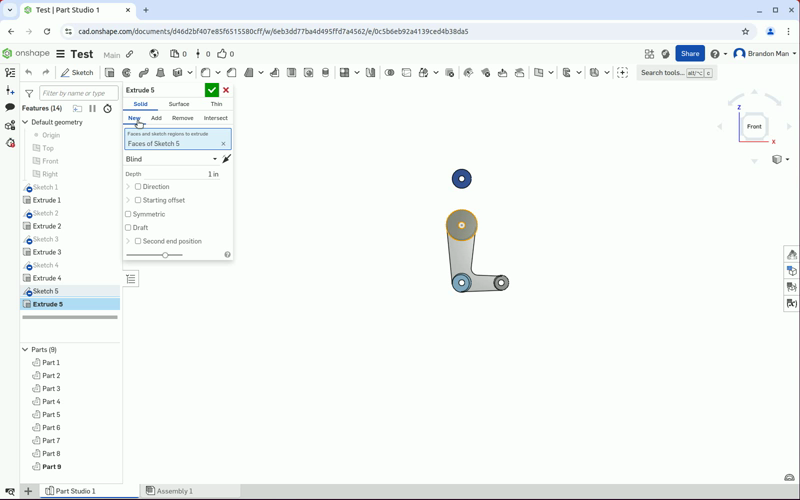
key(tab, 4)
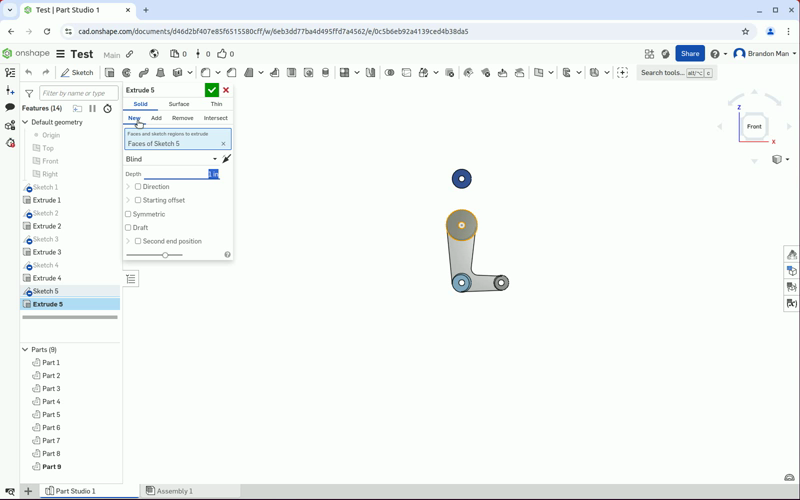
text(0.481)
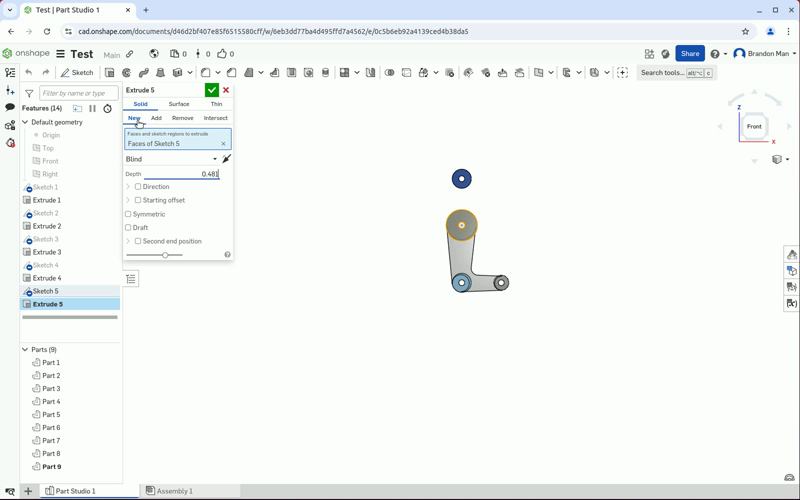
key(enter)
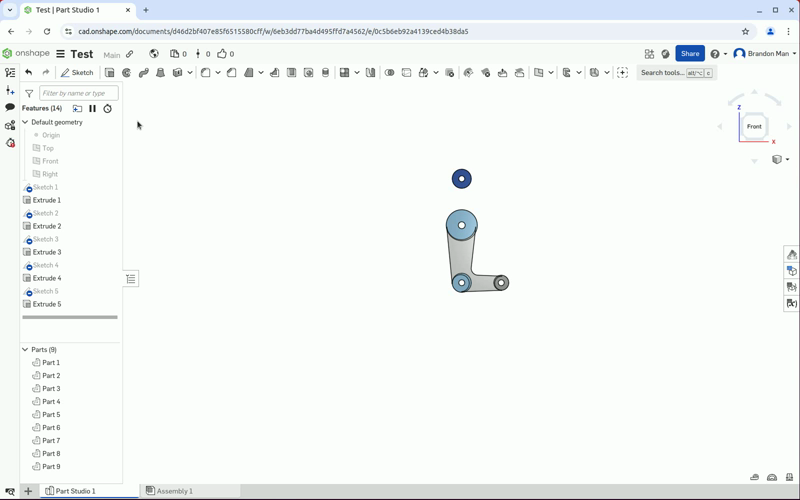
key(shift+h)
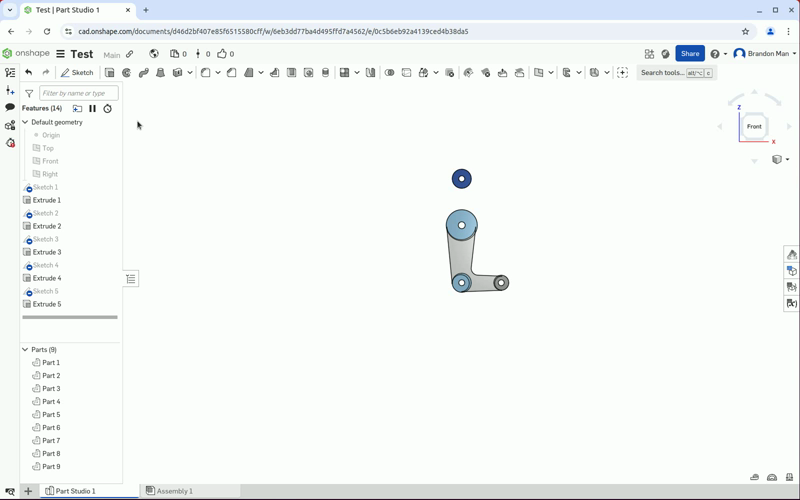
key(shift+h)
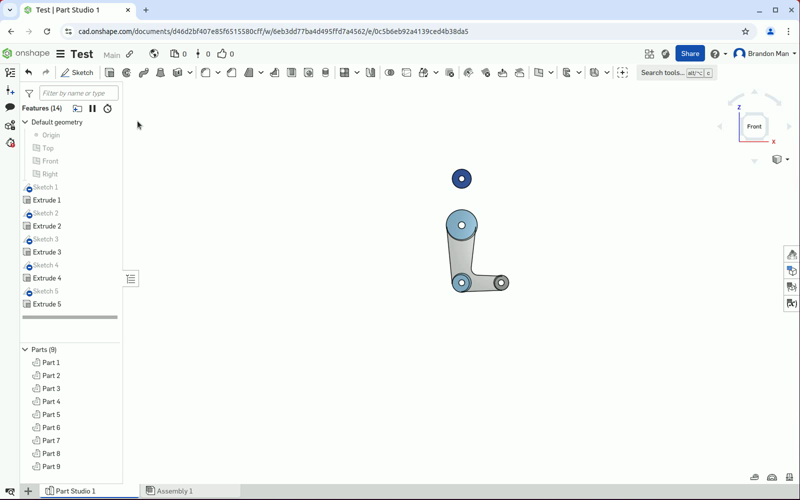
mouse_move(73, 189)
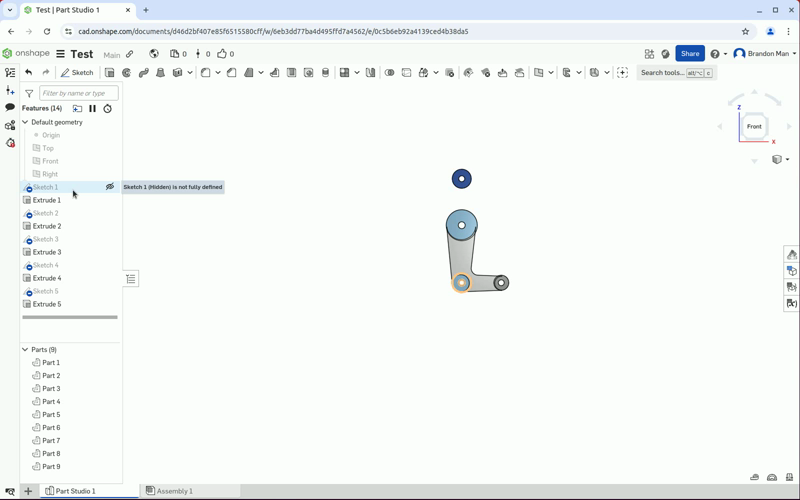
click(73, 189)
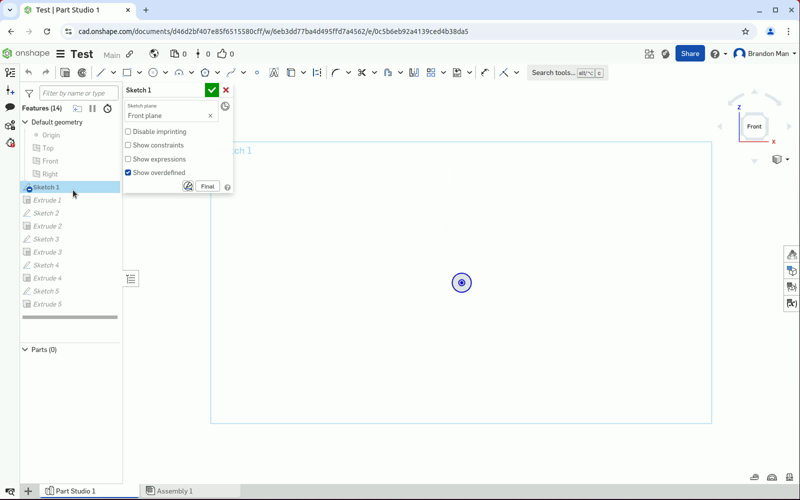
mouse_move(229, 92)
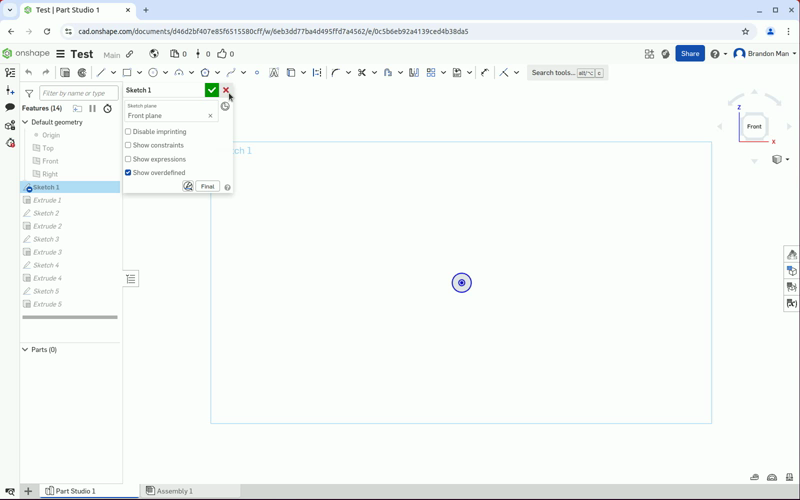
click(229, 92)
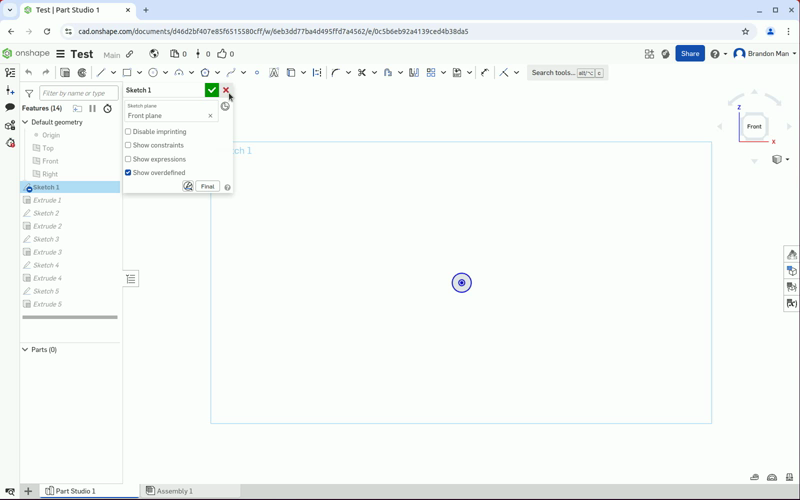
key(shift+s)
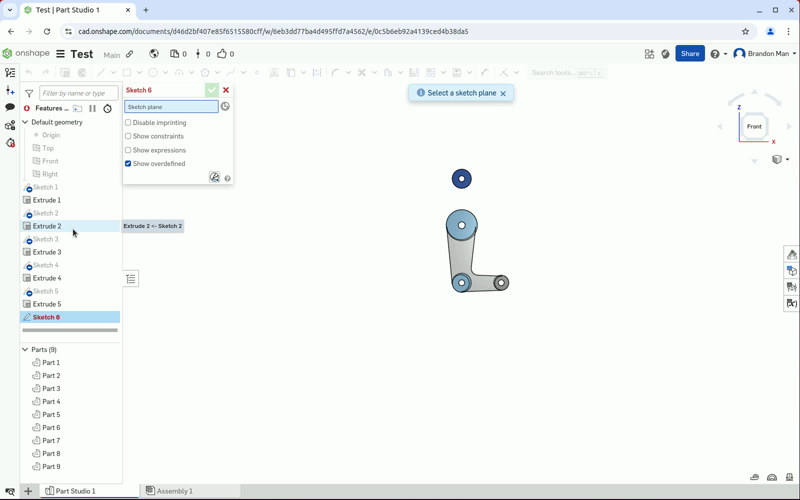
scroll(3)
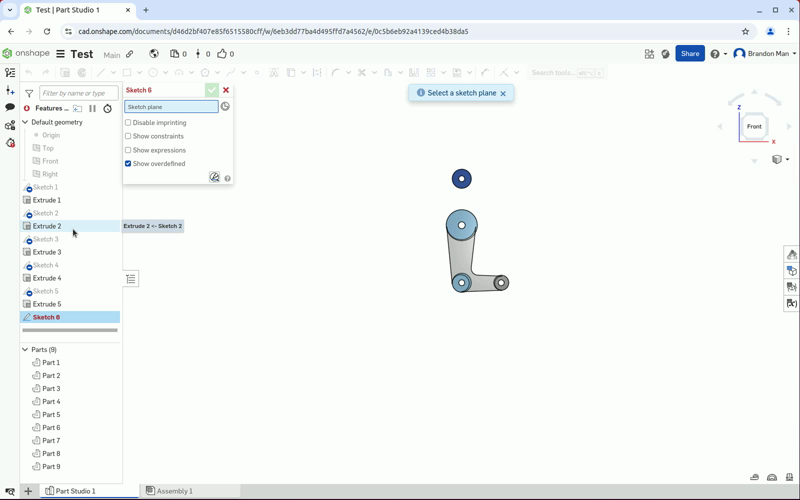
mouse_move(73, 163)
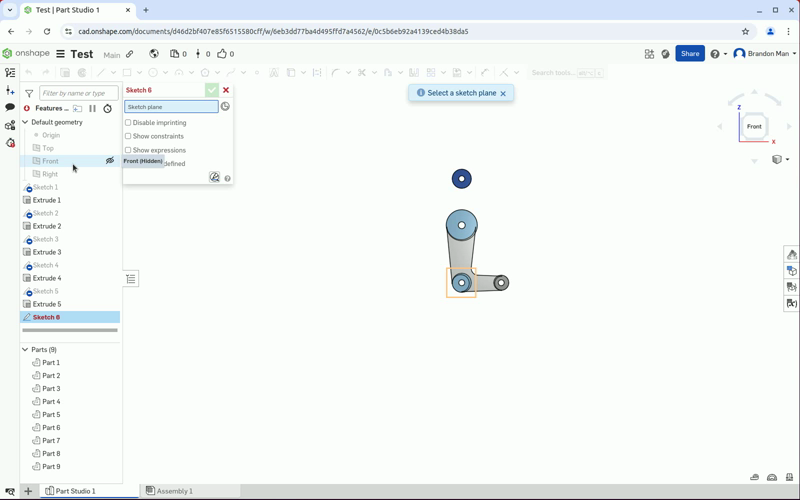
click(73, 163)
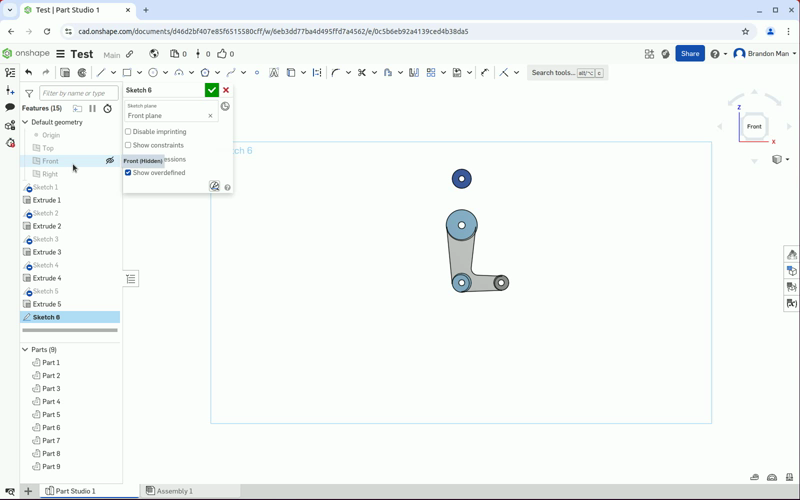
mouse_move(73, 352)
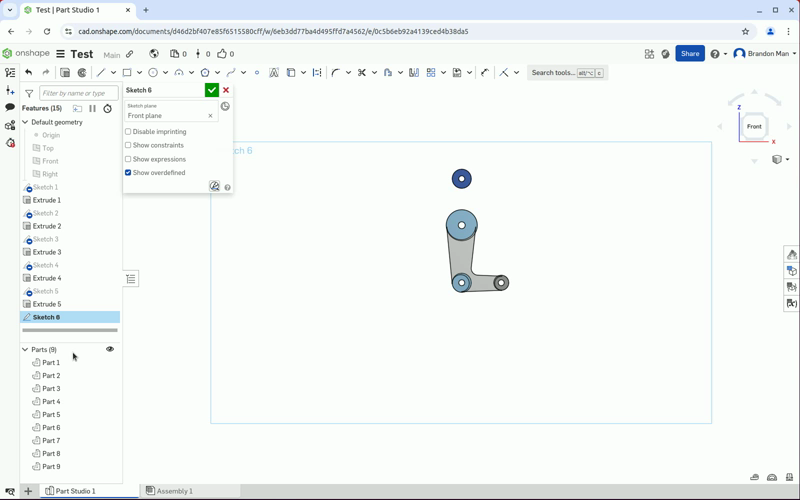
key(y)
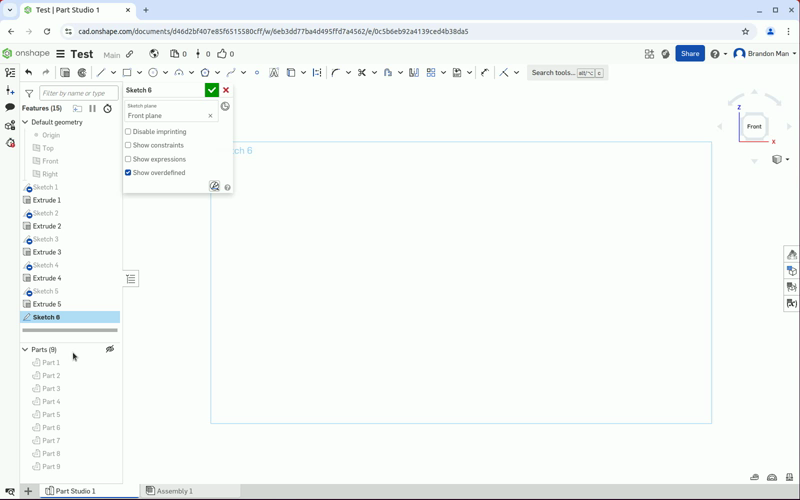
key(a)
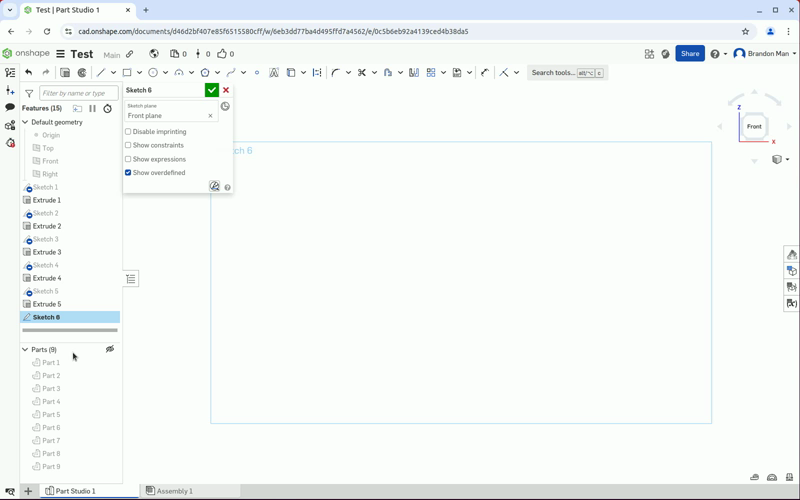
key_down(shift)
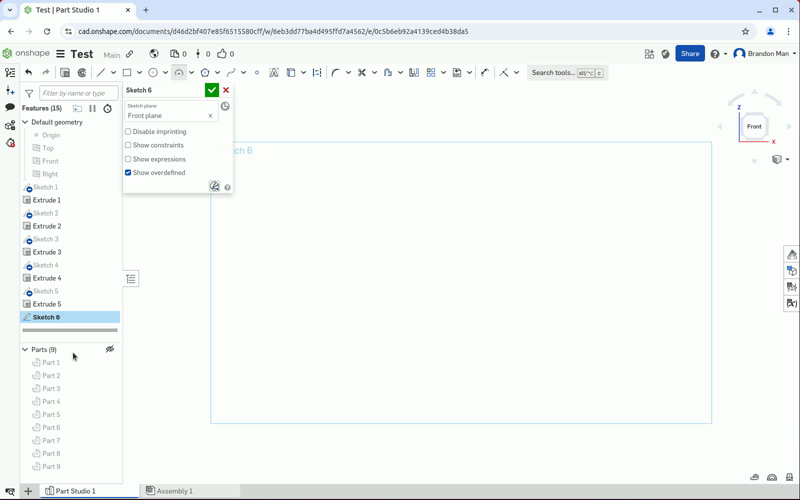
mouse_move(446, 223)
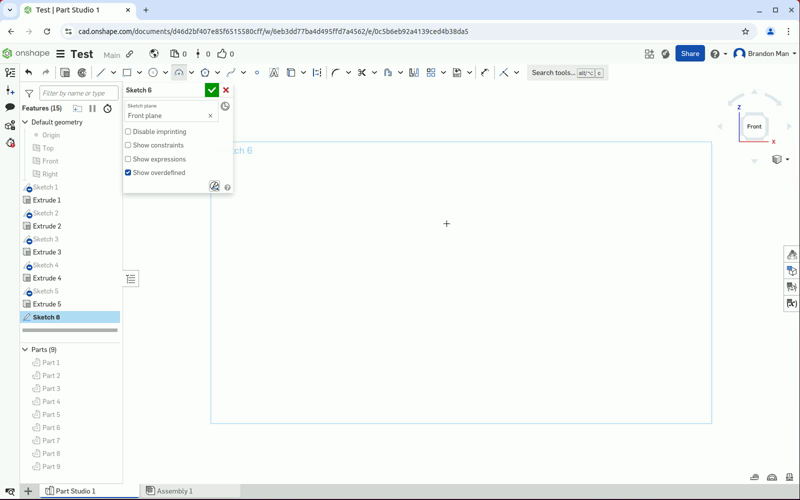
click(446, 223)
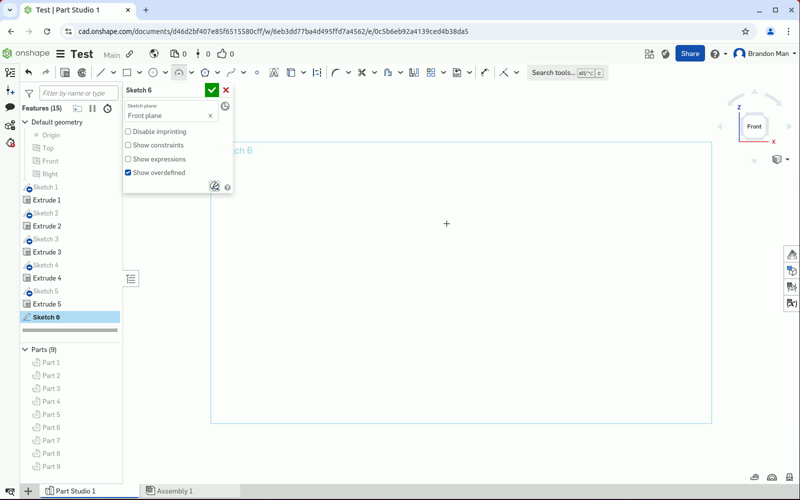
key_up(shift)
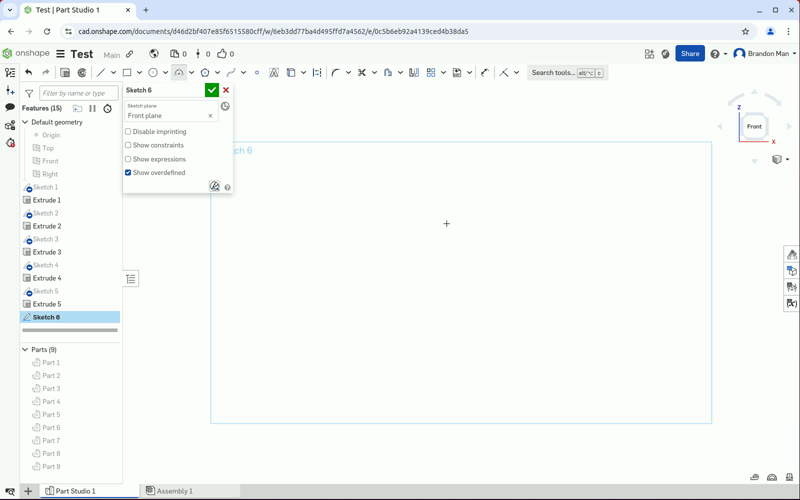
key_down(shift)
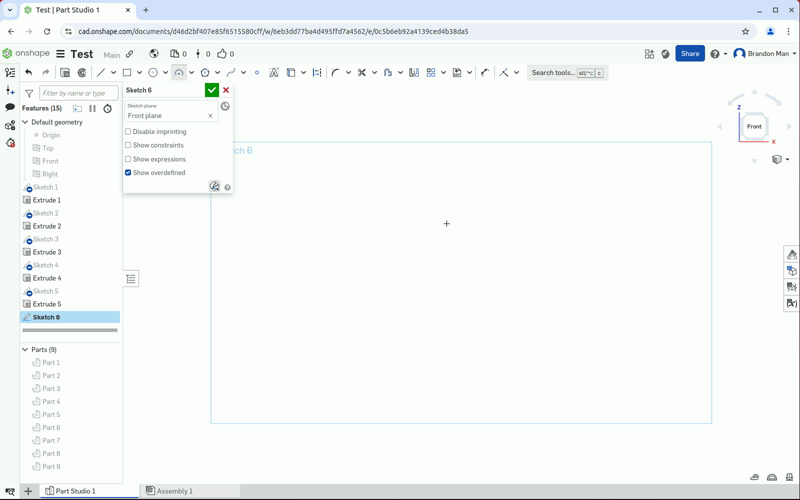
mouse_move(476, 223)
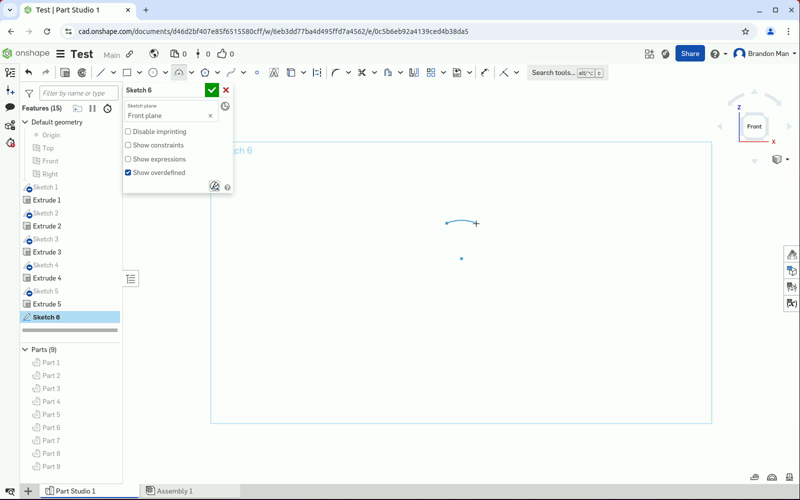
click(476, 223)
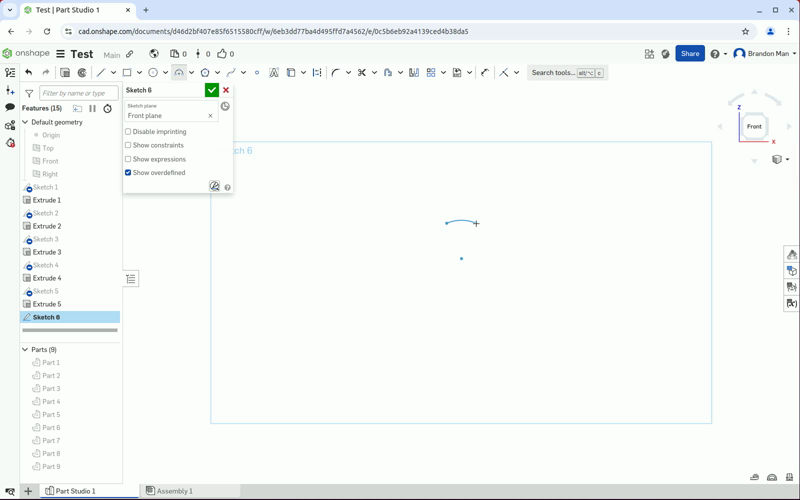
mouse_move(461, 210)
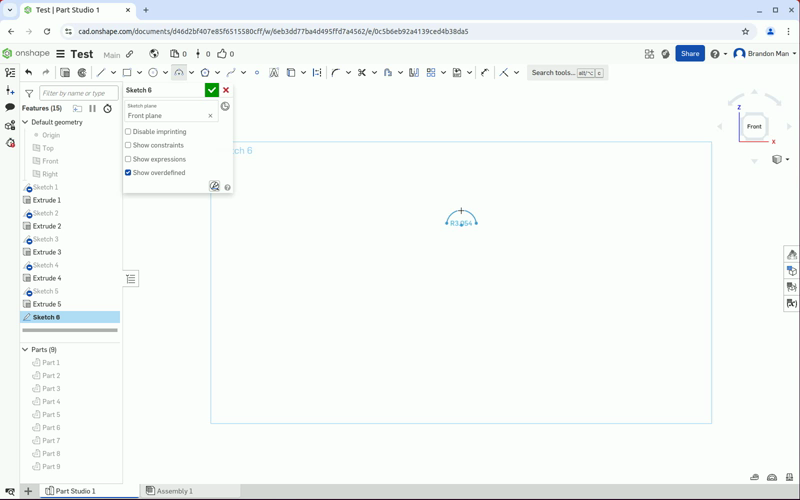
click(461, 210)
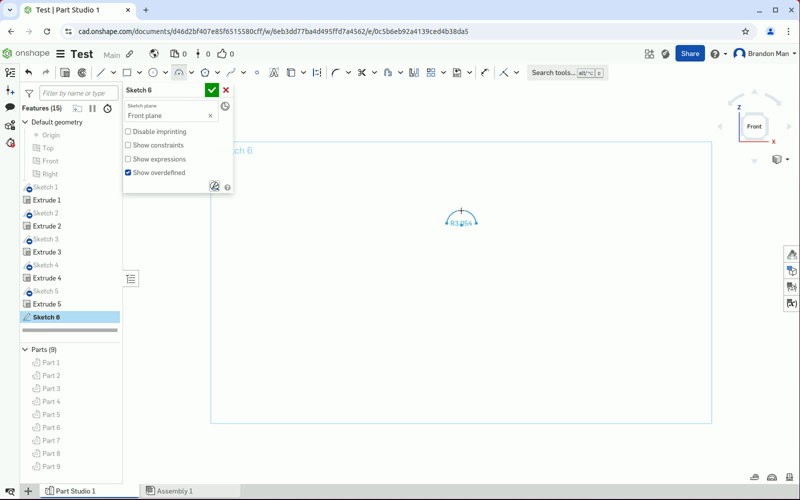
key_up(shift)
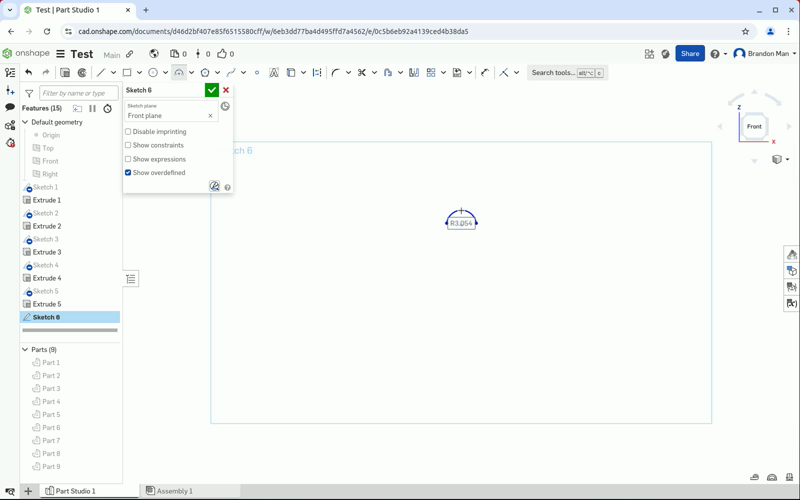
key(esc)
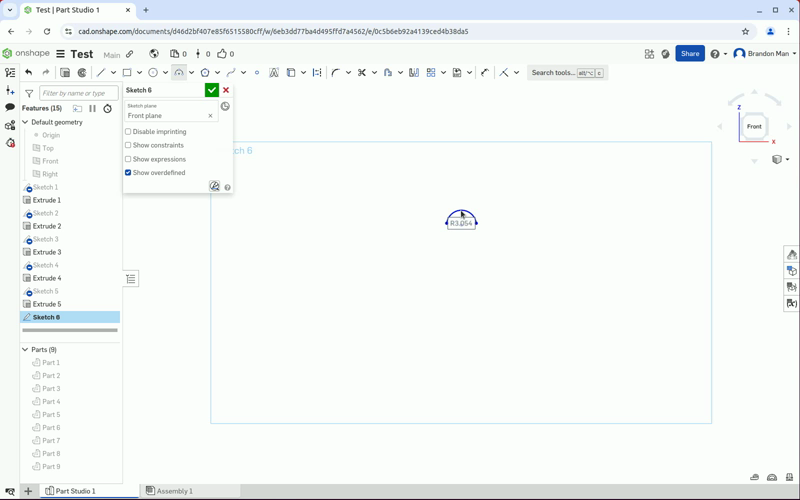
key(l)
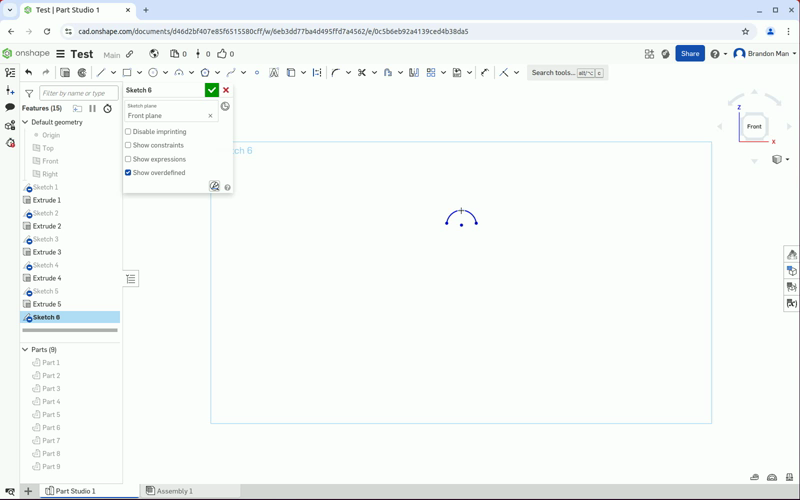
mouse_move(476, 223)
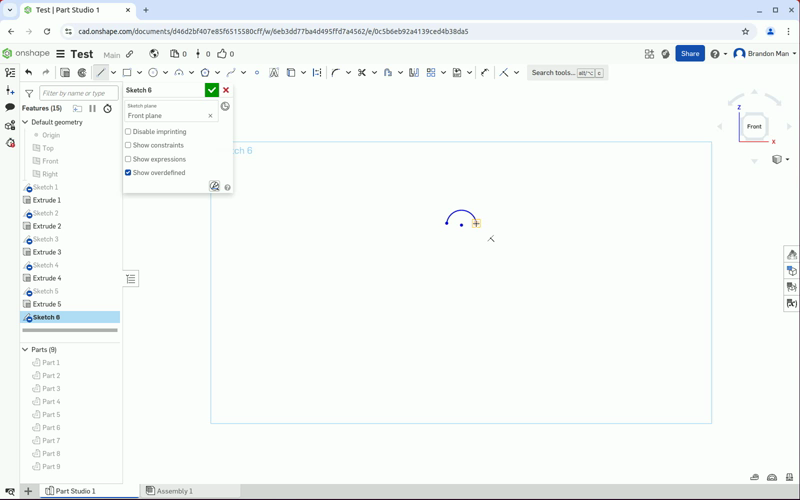
click(476, 223)
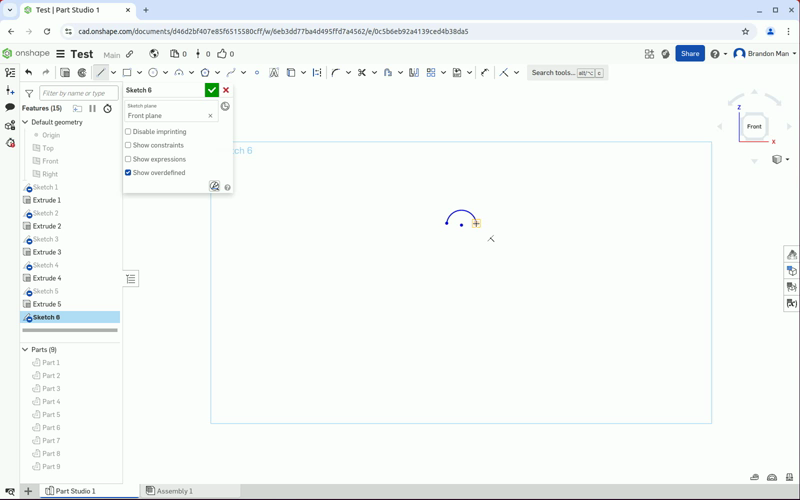
key_down(shift)
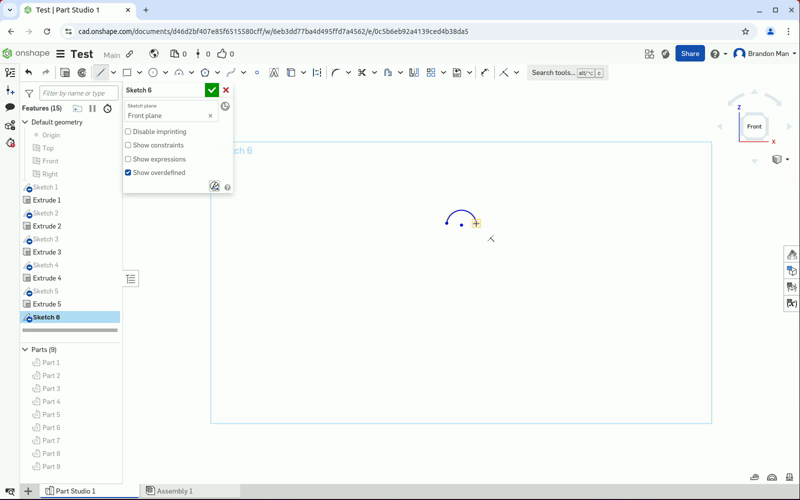
mouse_move(506, 223)
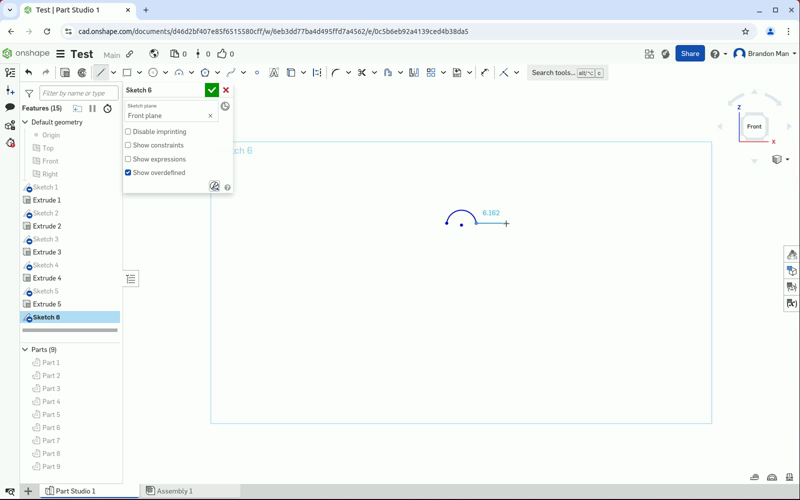
mouse_move(470, 176)
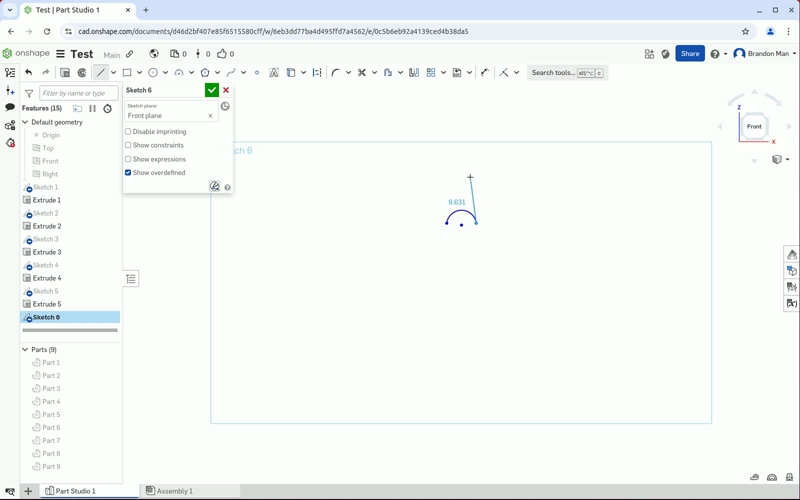
click(470, 176)
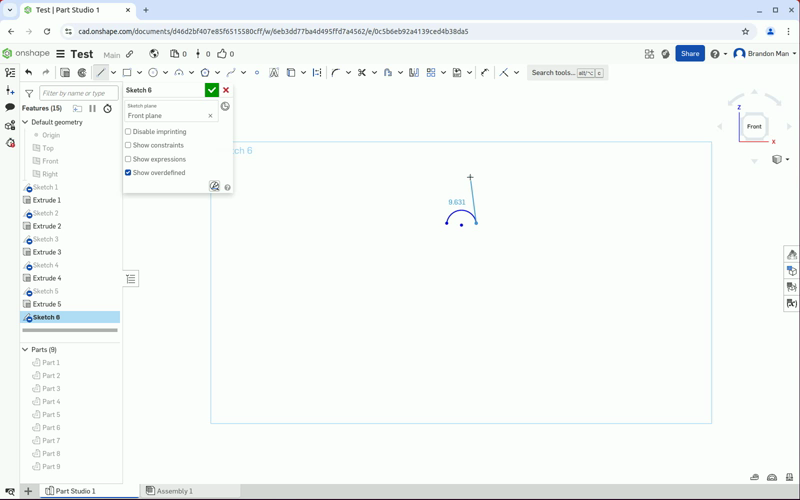
key_up(shift)
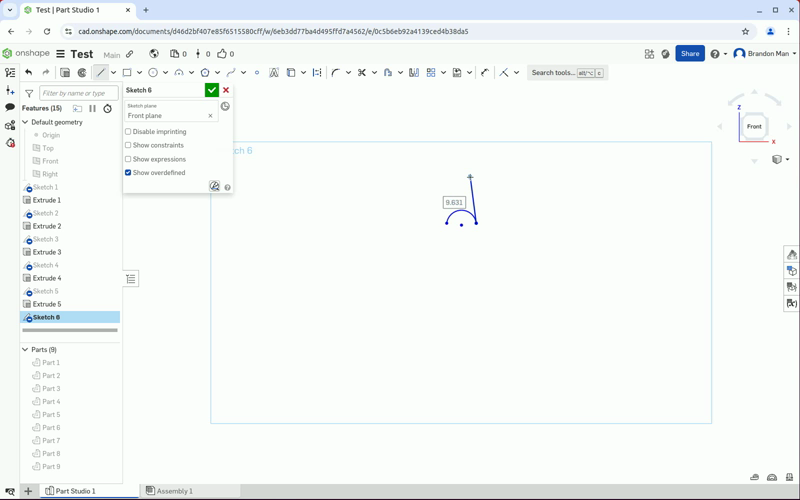
key(esc)
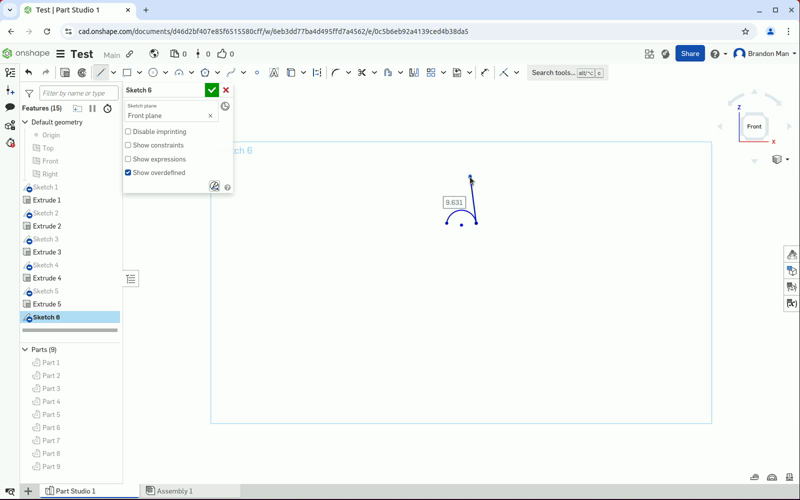
key(a)
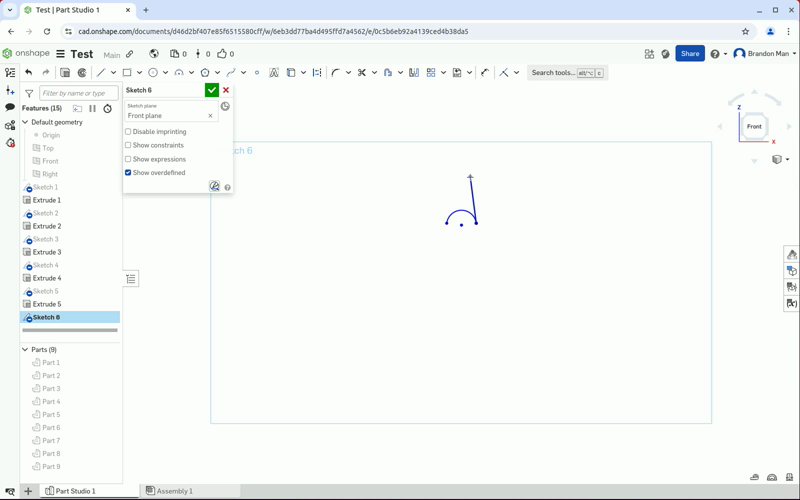
mouse_move(470, 176)
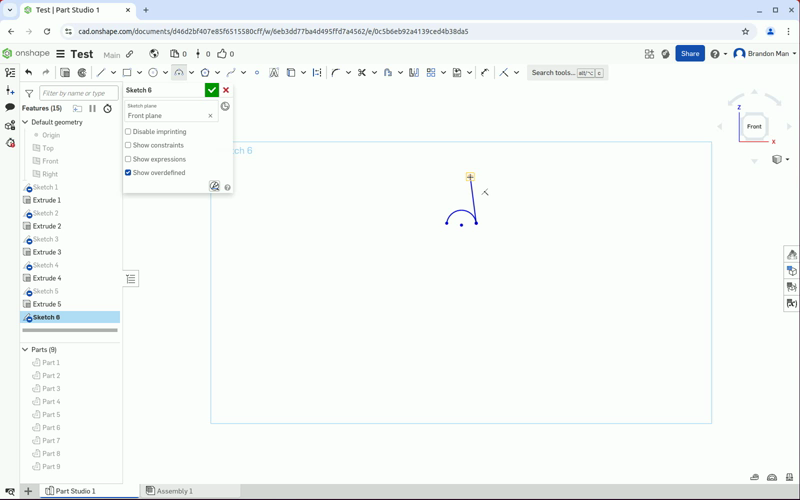
click(470, 176)
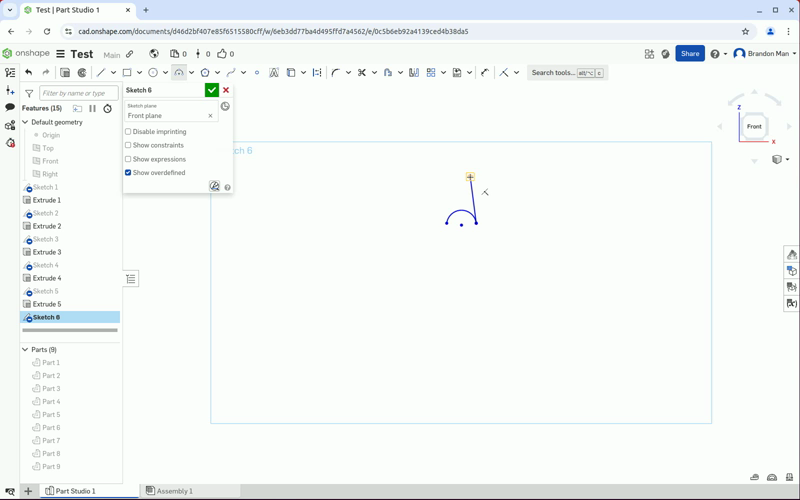
key_down(shift)
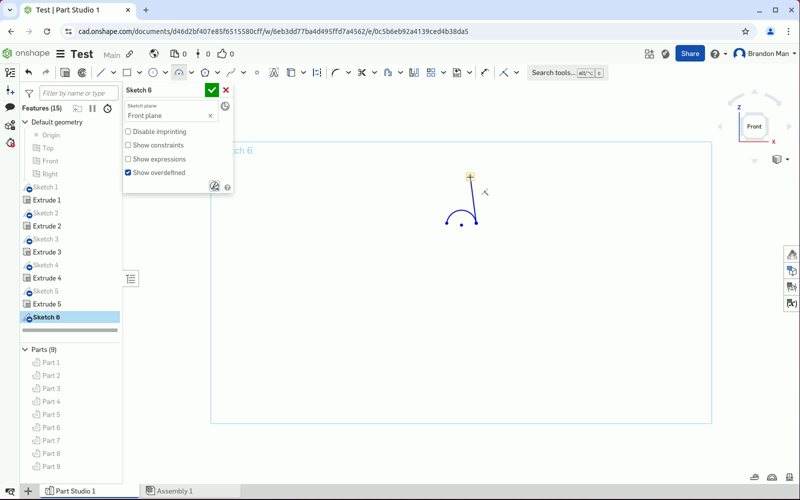
mouse_move(452, 176)
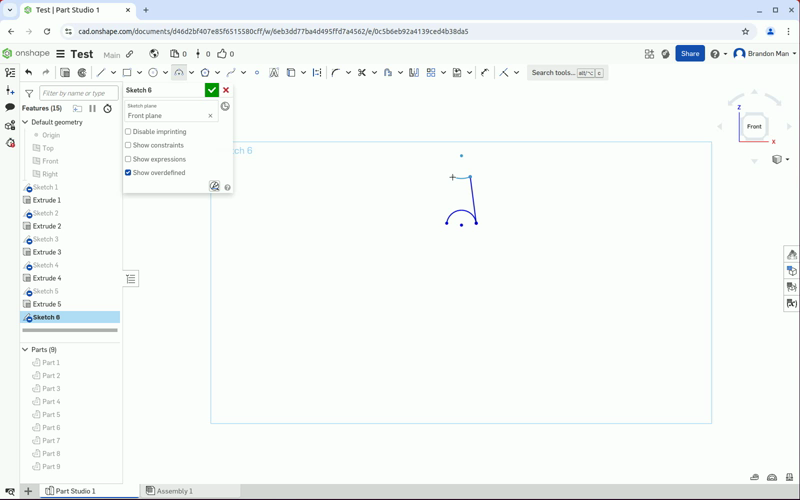
click(452, 176)
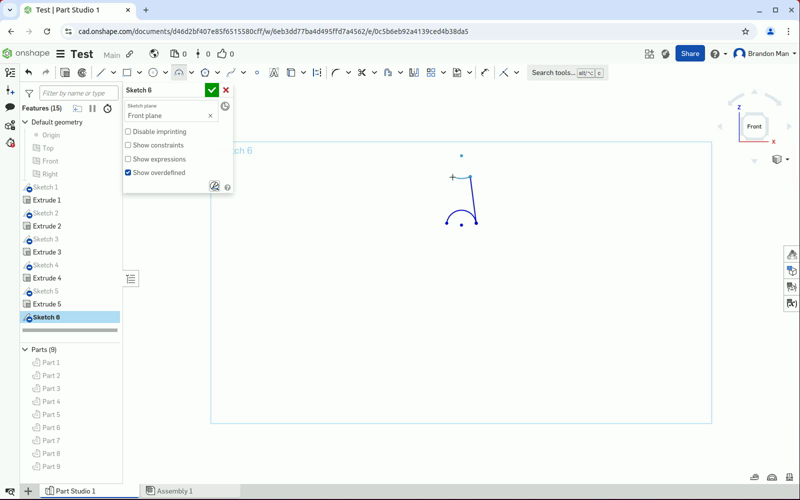
mouse_move(461, 186)
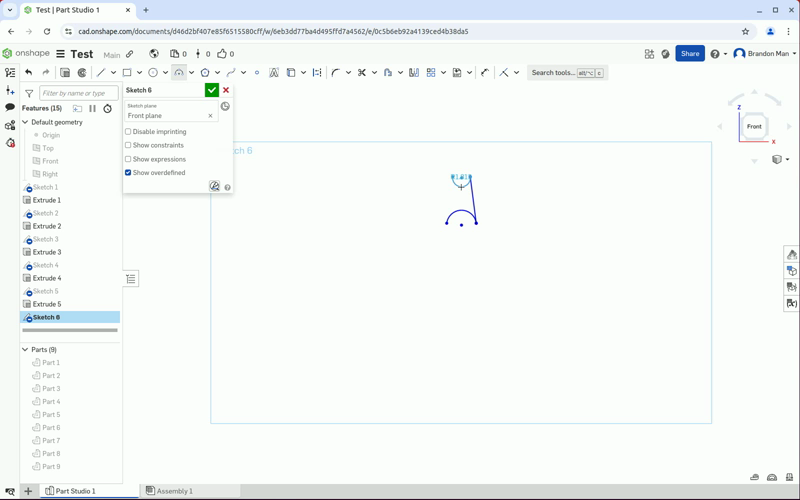
click(461, 186)
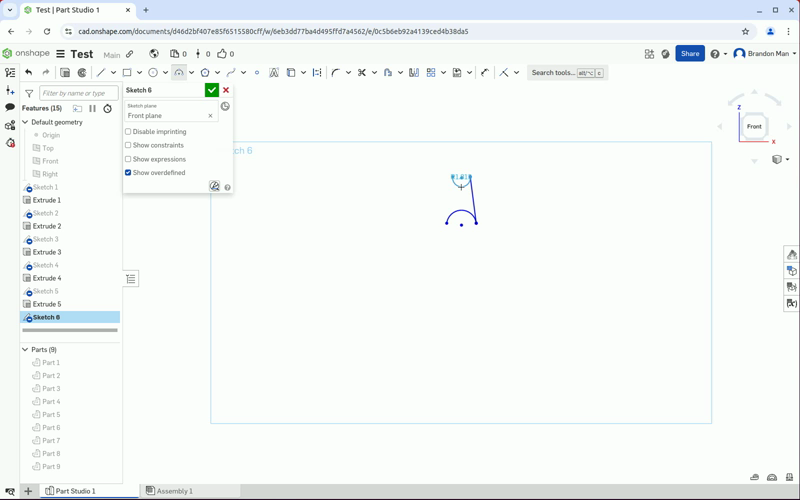
key_up(shift)
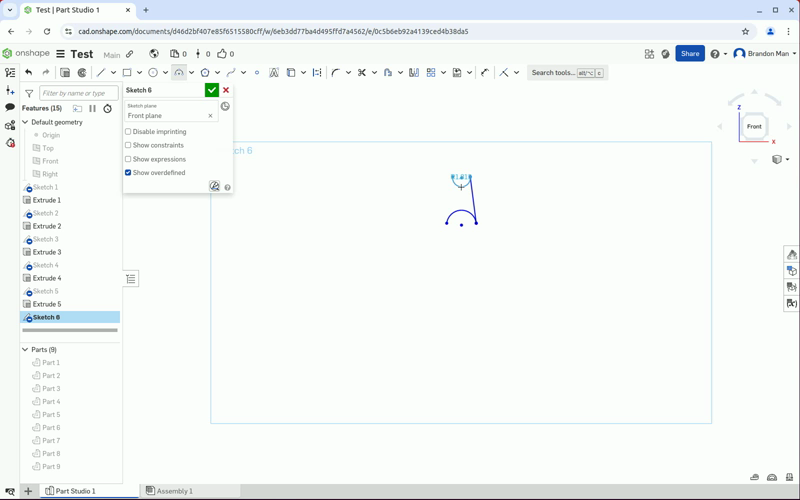
key(esc)
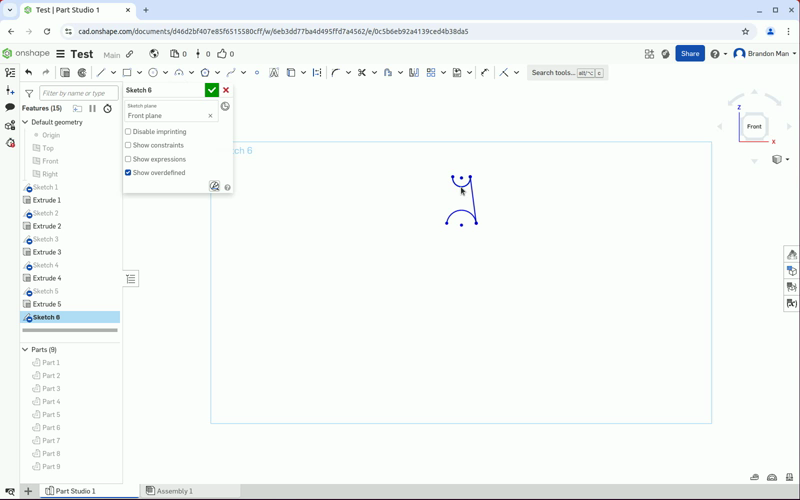
key(l)
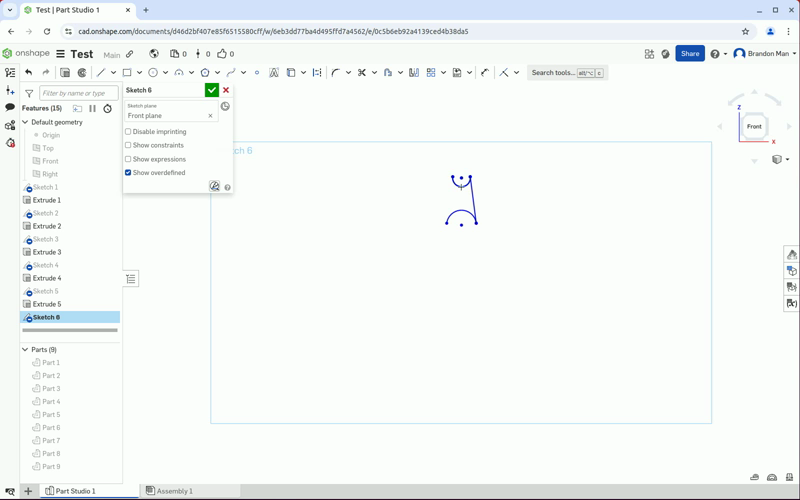
mouse_move(452, 176)
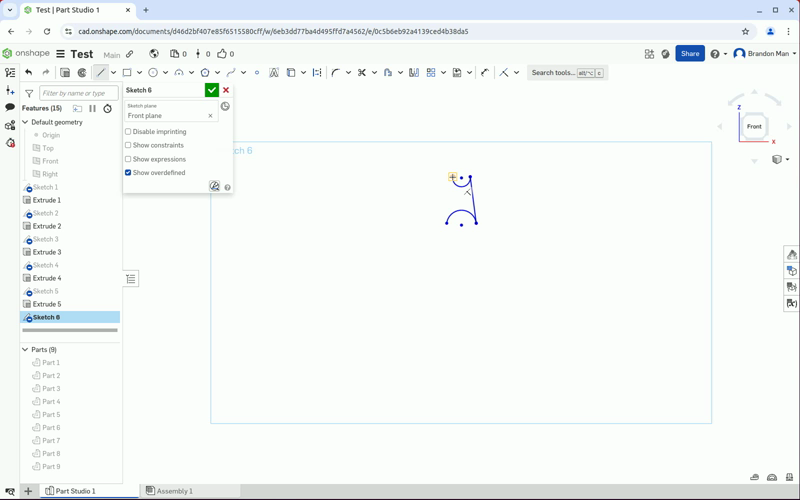
click(452, 176)
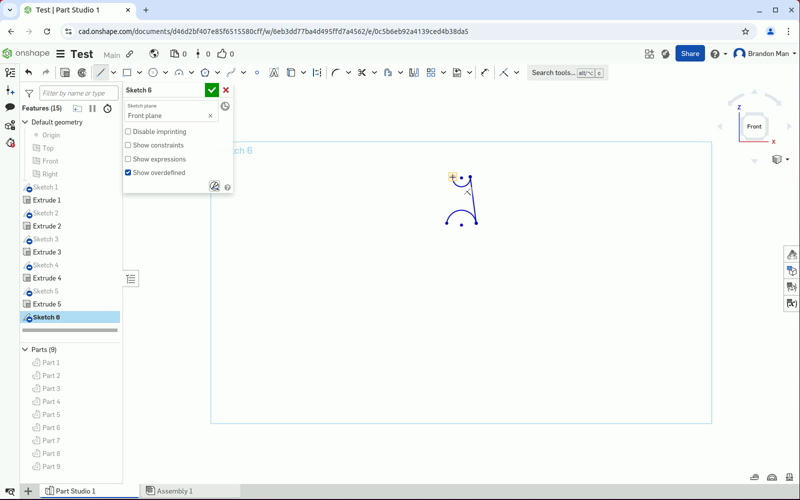
mouse_move(482, 176)
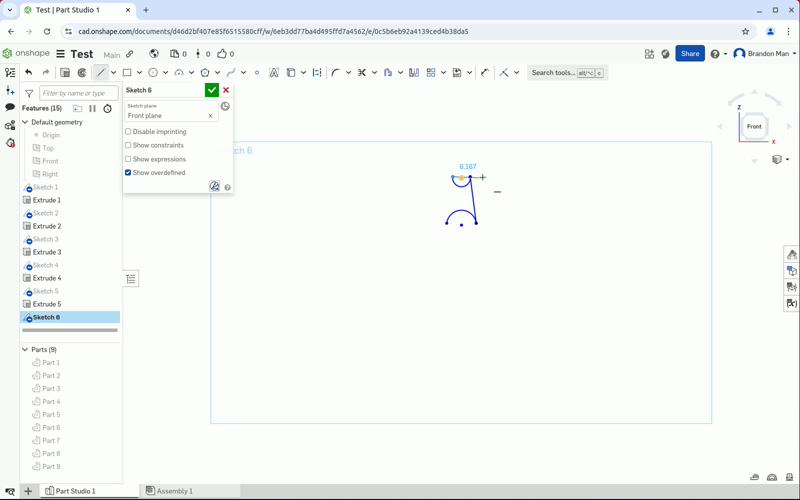
key_down(shift)
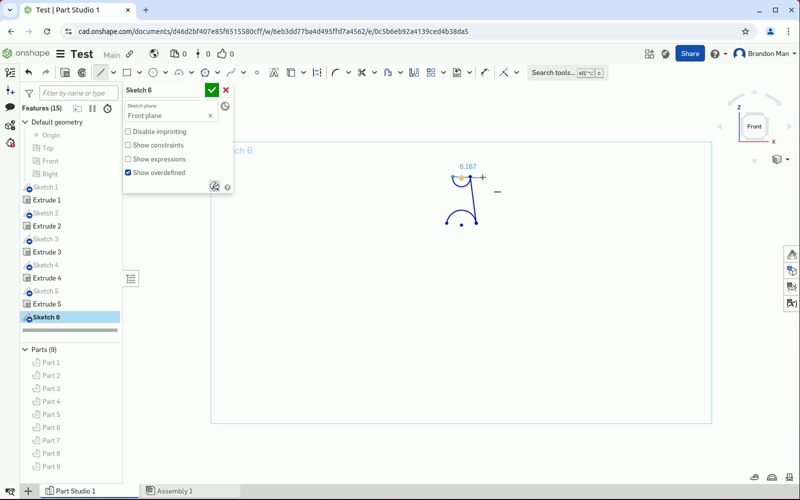
mouse_move(446, 223)
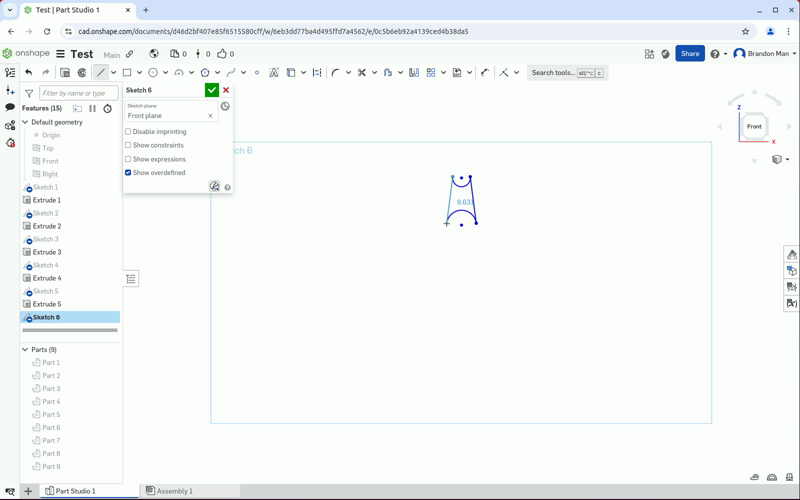
key_up(shift)
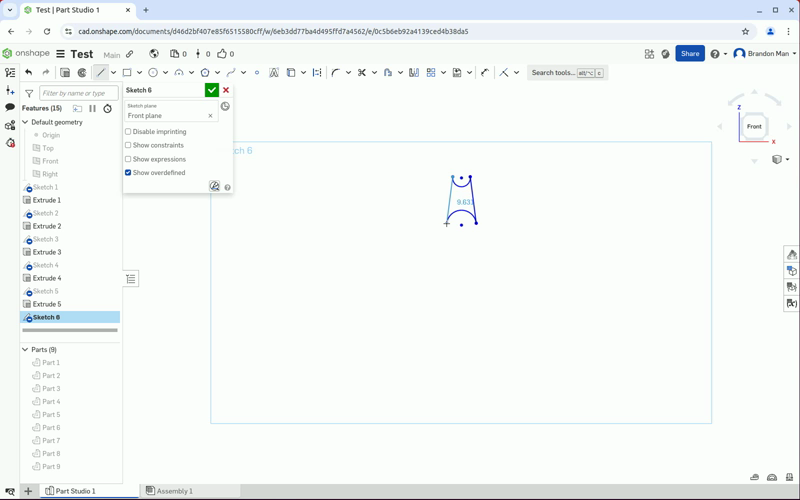
click(446, 223)
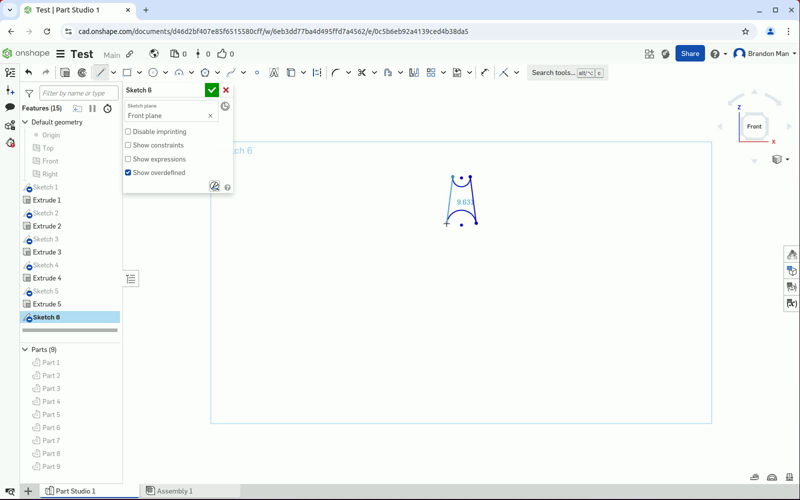
key(esc)
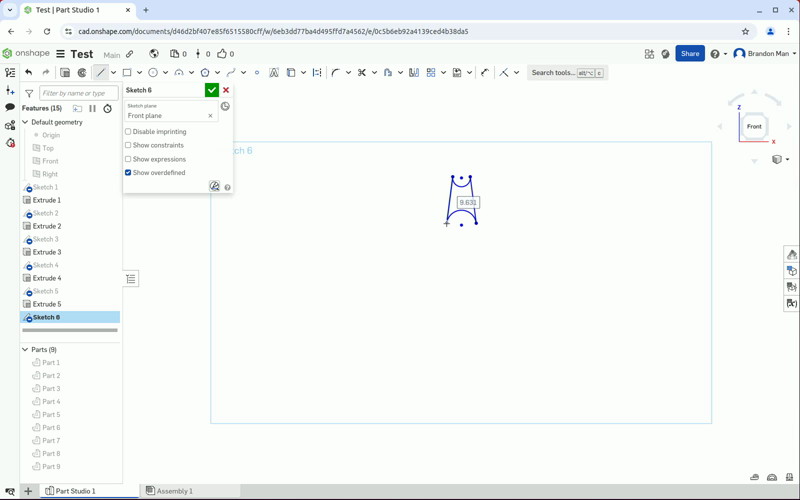
key(c)
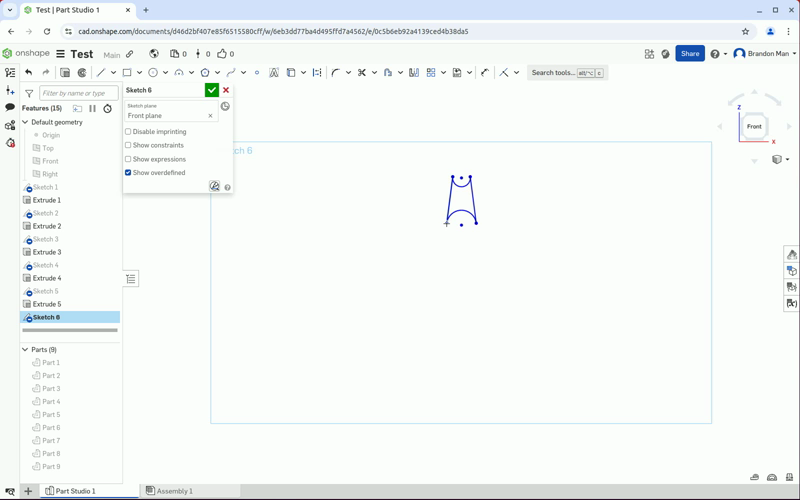
key_down(shift)
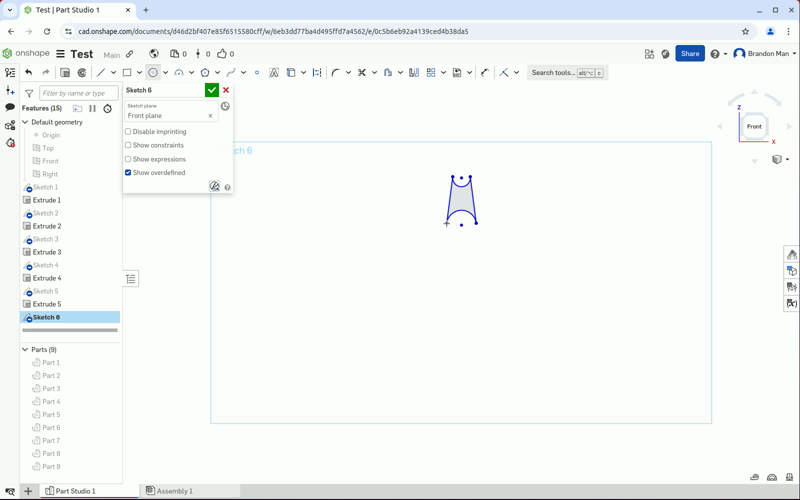
mouse_move(459, 191)
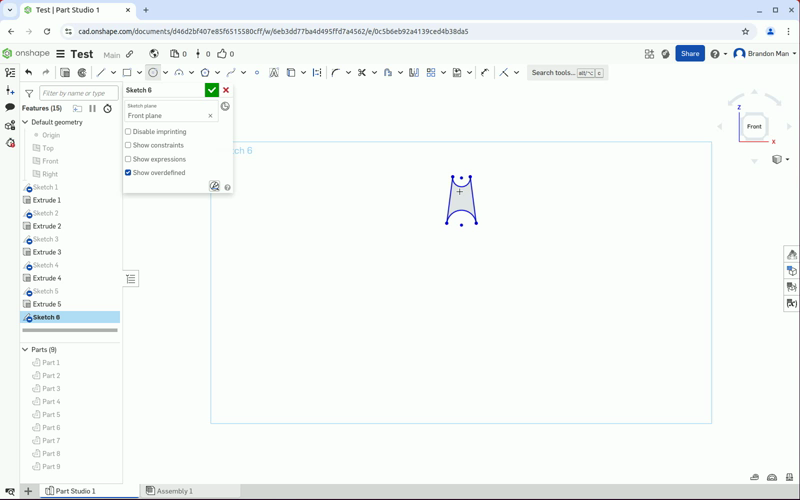
scroll(6)
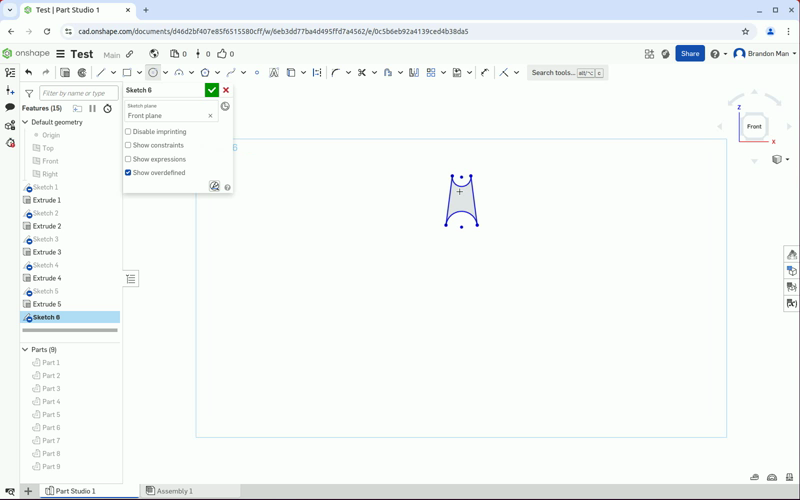
scroll(6)
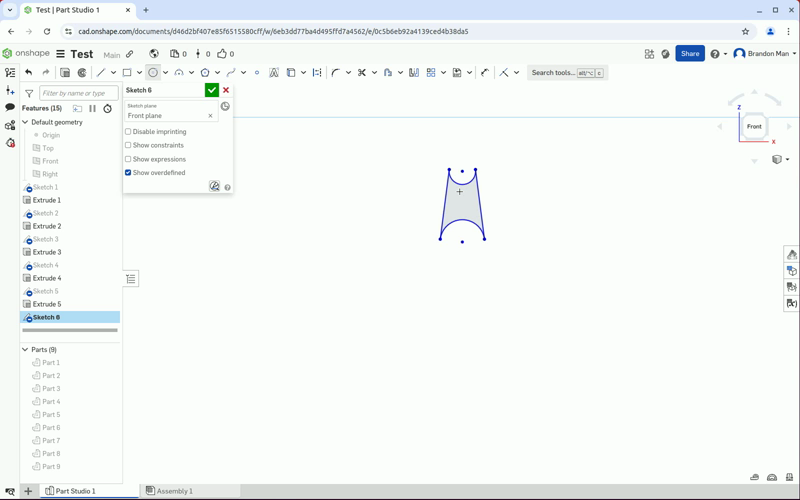
scroll(6)
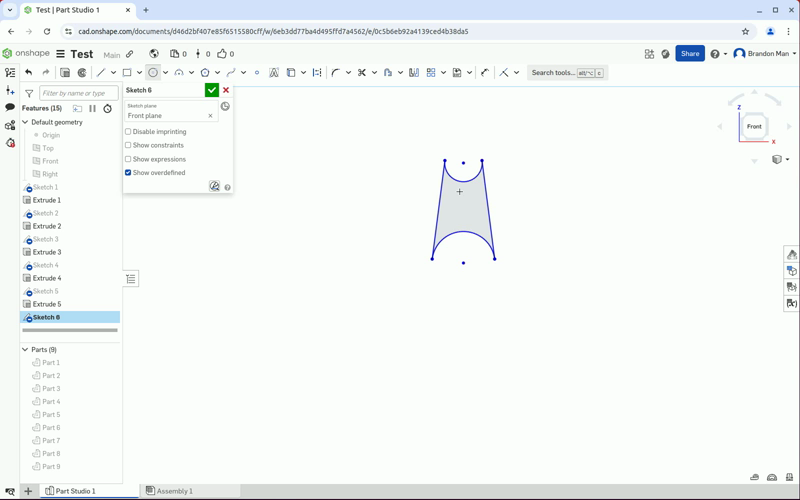
scroll(6)
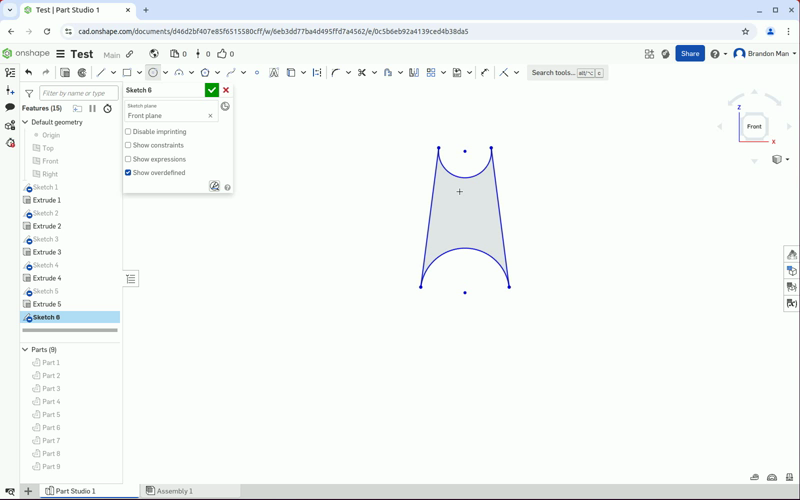
scroll(6)
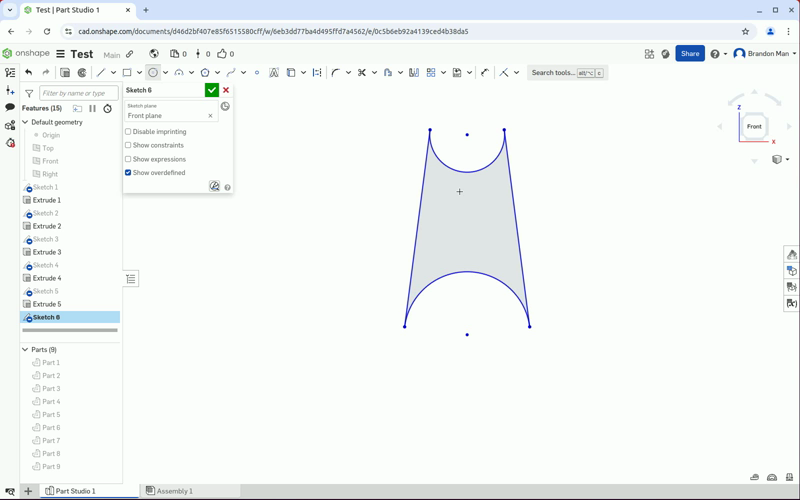
scroll(6)
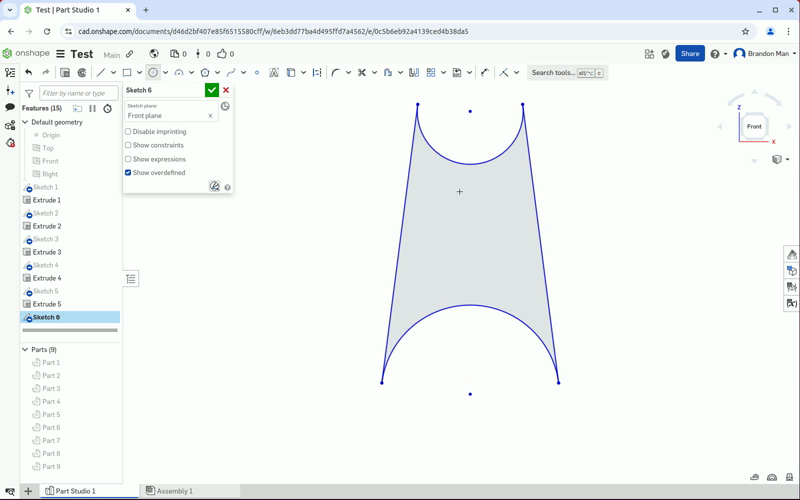
scroll(6)
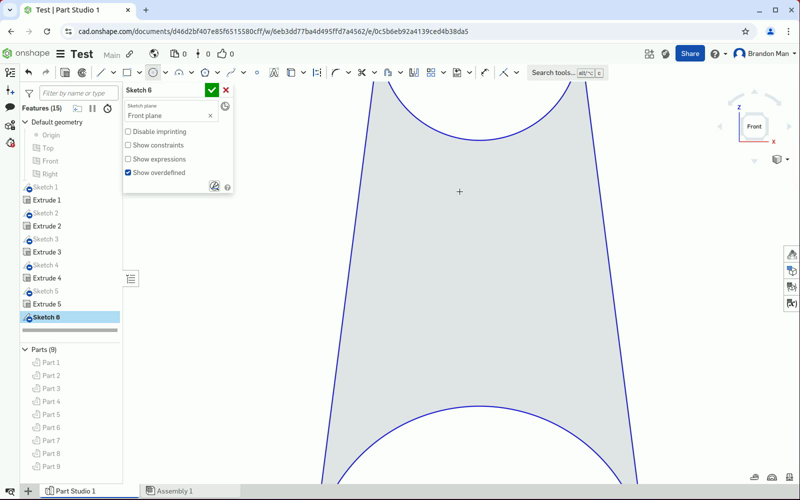
click(459, 191)
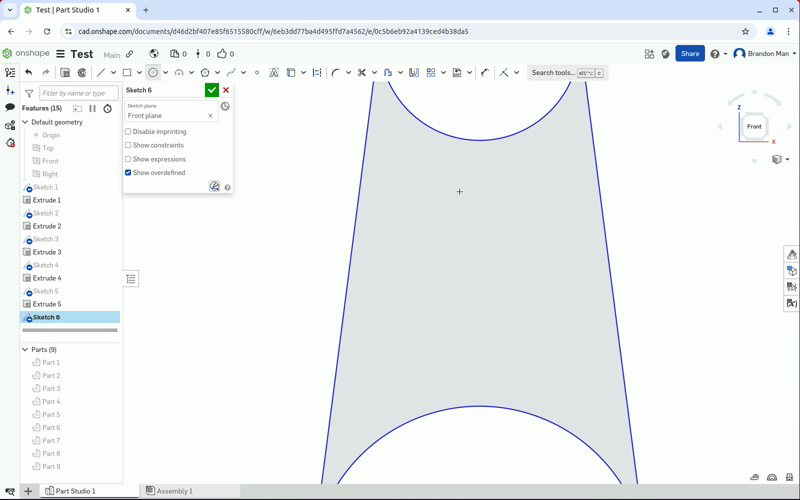
scroll(-6)
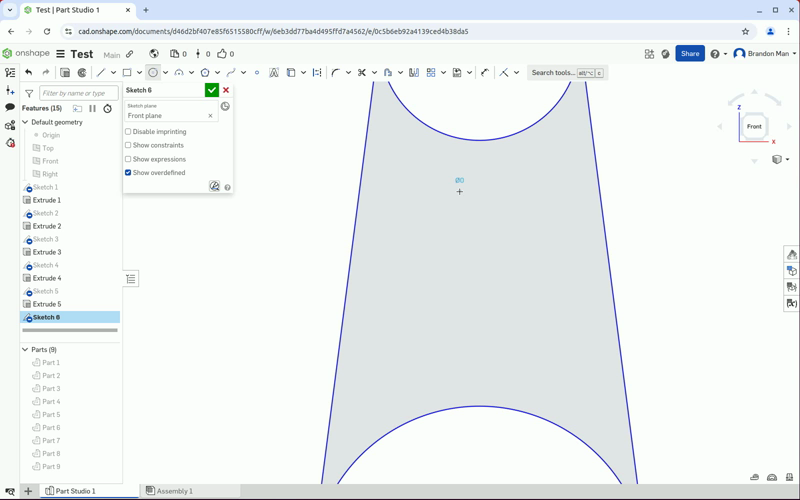
scroll(-6)
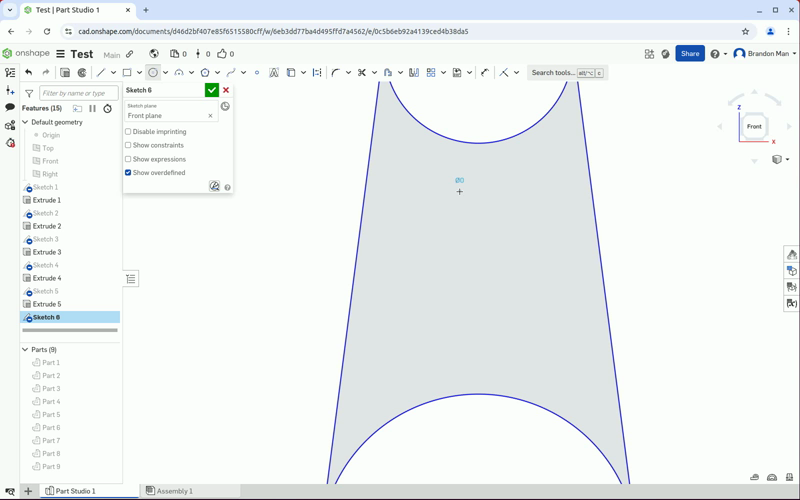
scroll(-6)
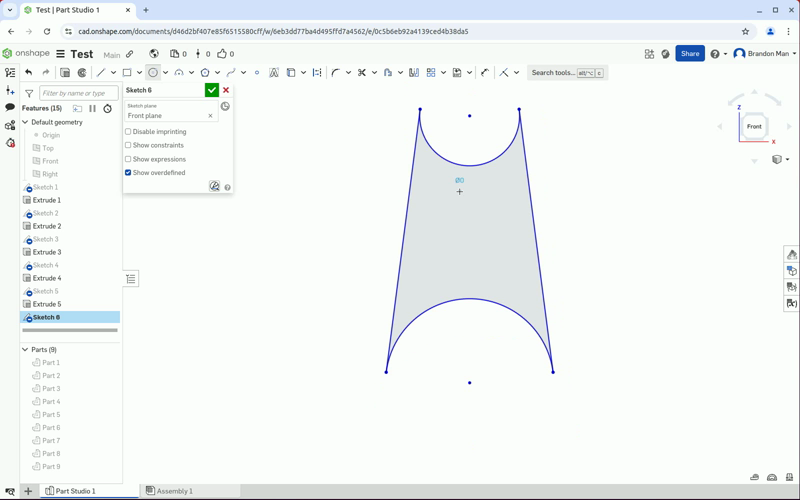
scroll(-6)
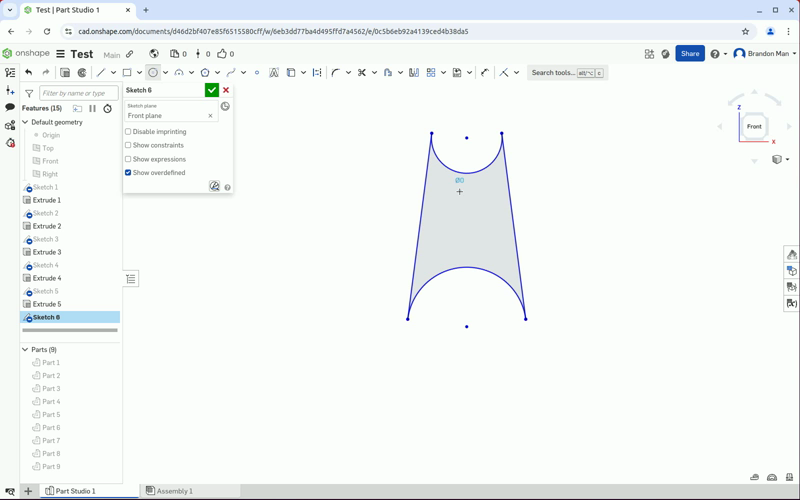
scroll(-6)
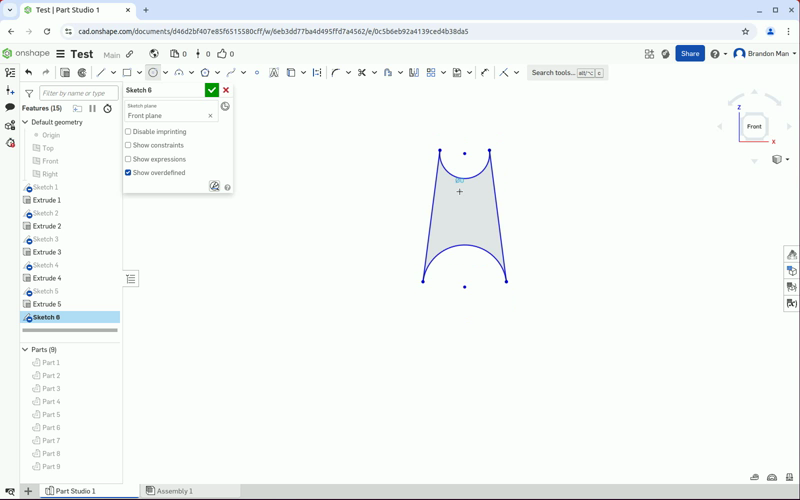
scroll(-6)
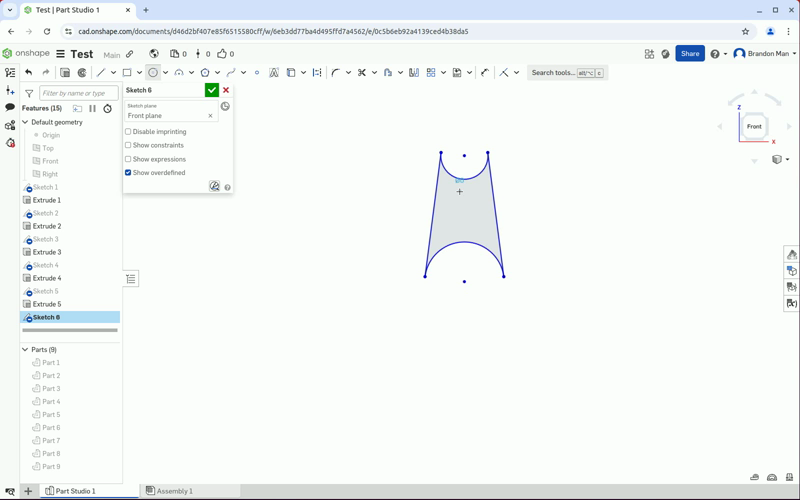
scroll(-6)
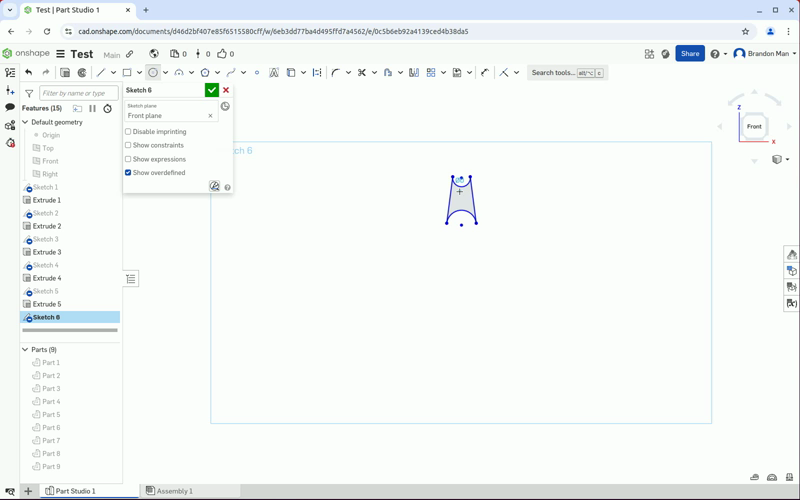
key_up(shift)
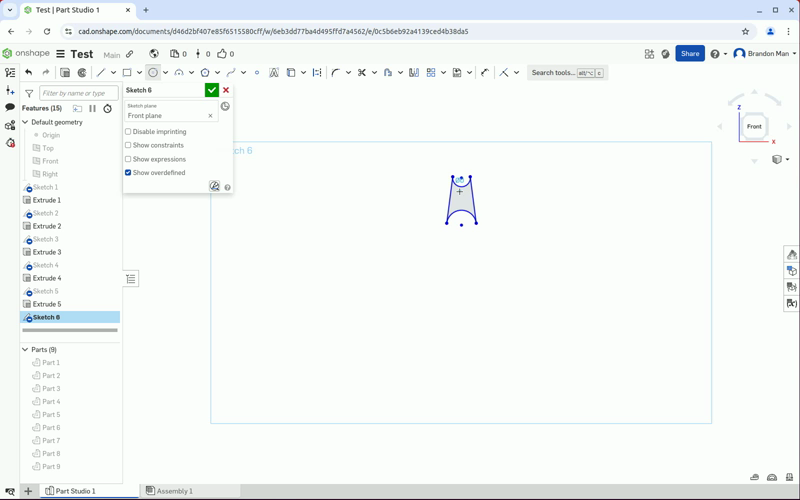
mouse_move(462, 191)
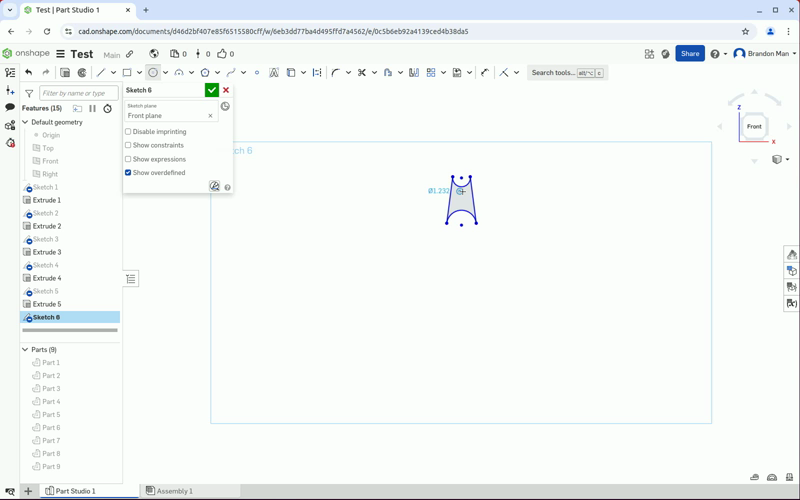
scroll(6)
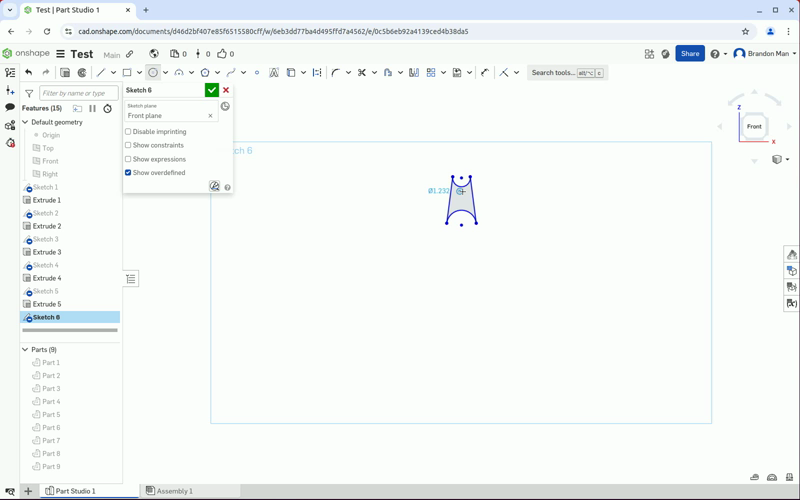
scroll(6)
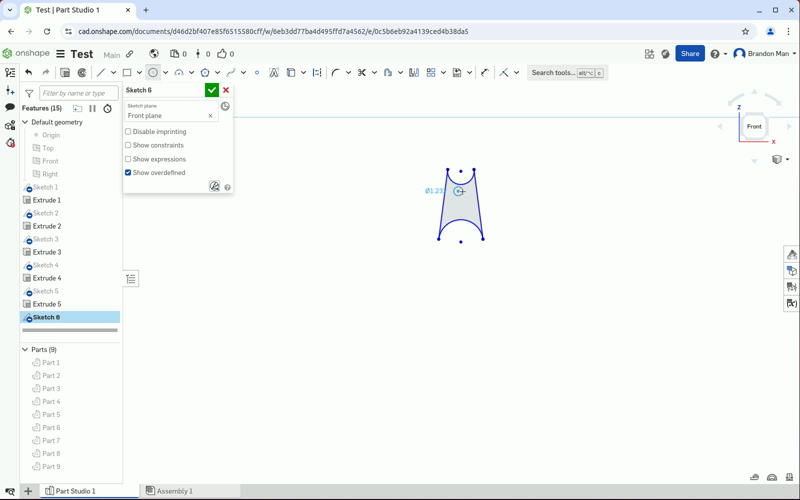
scroll(6)
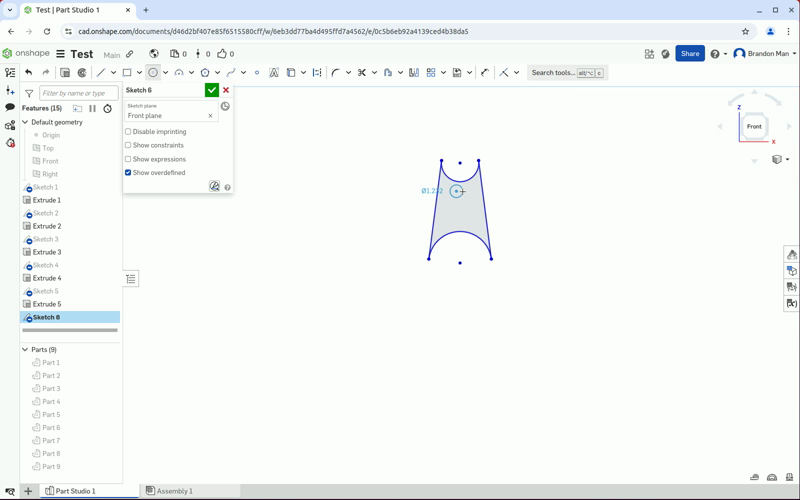
scroll(6)
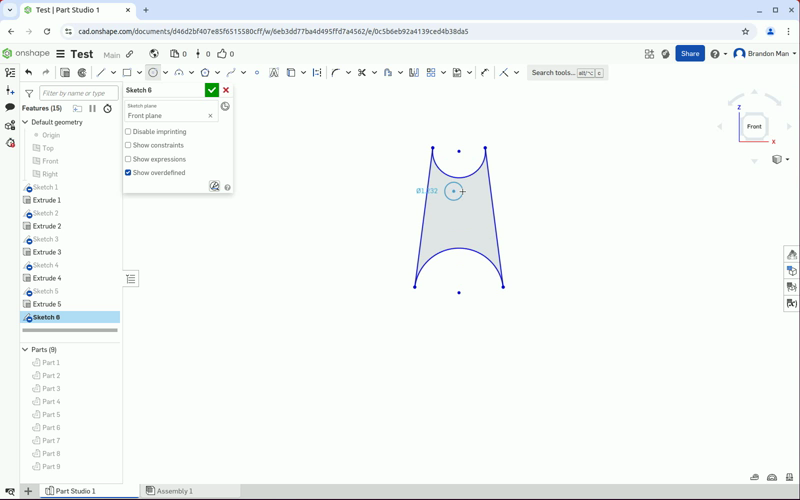
scroll(6)
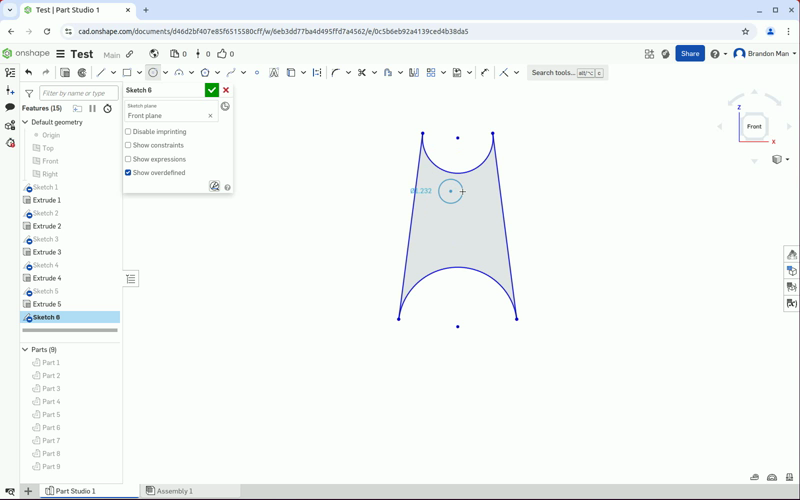
scroll(6)
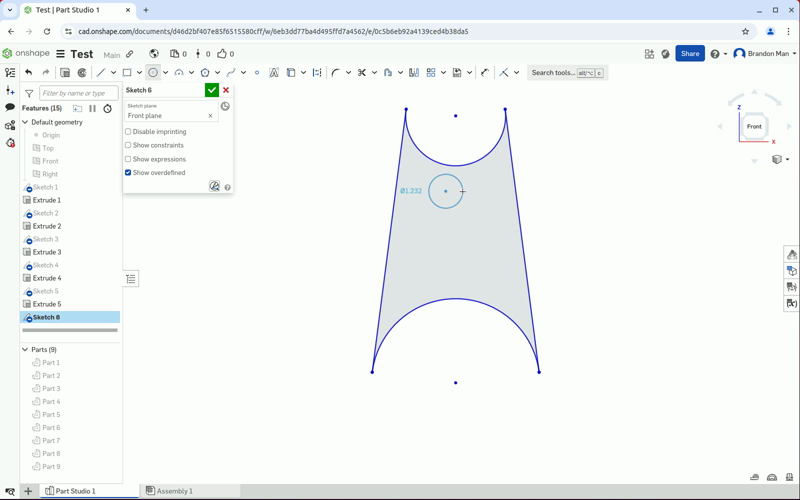
scroll(6)
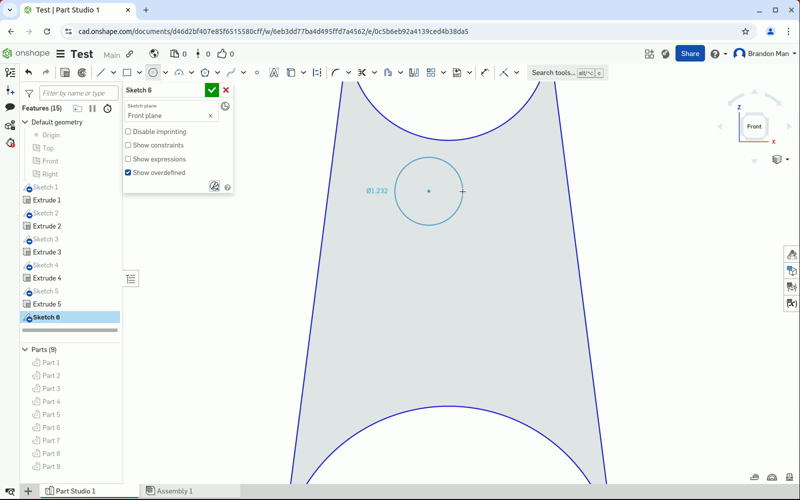
click(462, 191)
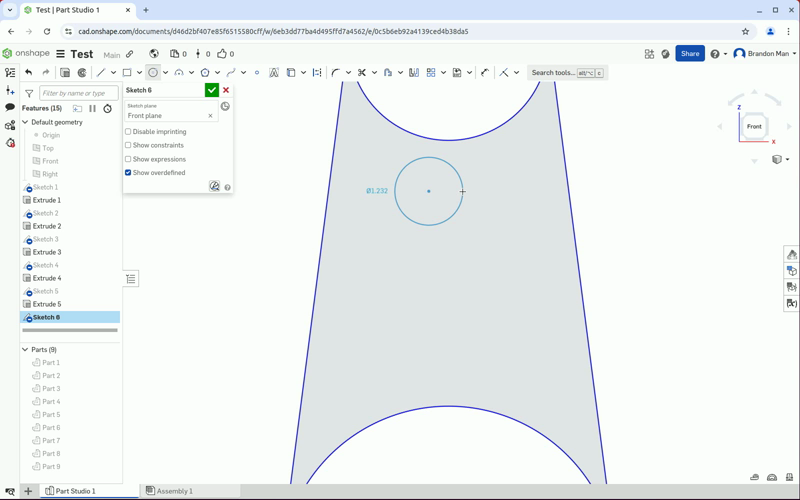
scroll(-6)
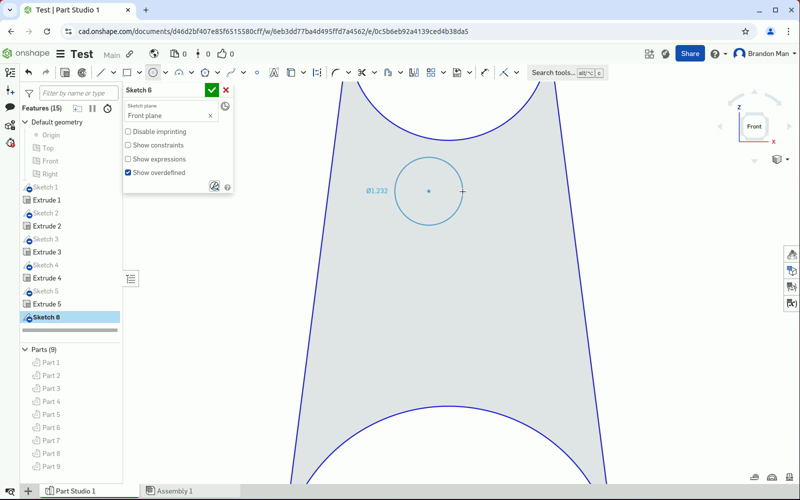
scroll(-6)
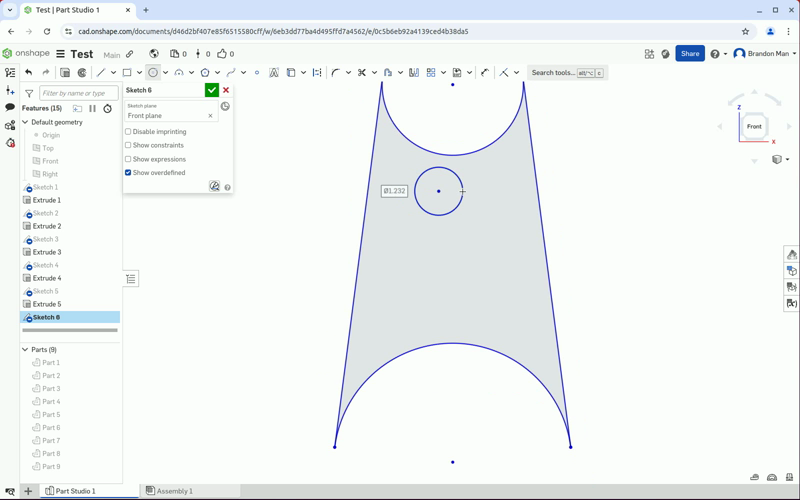
scroll(-6)
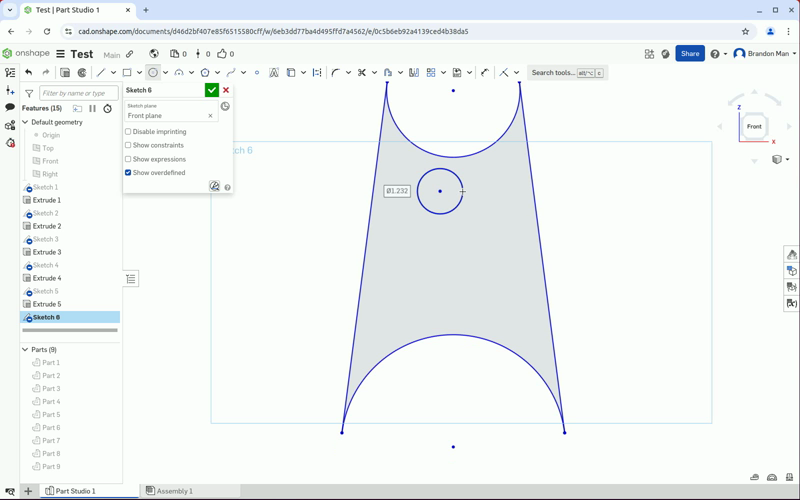
scroll(-6)
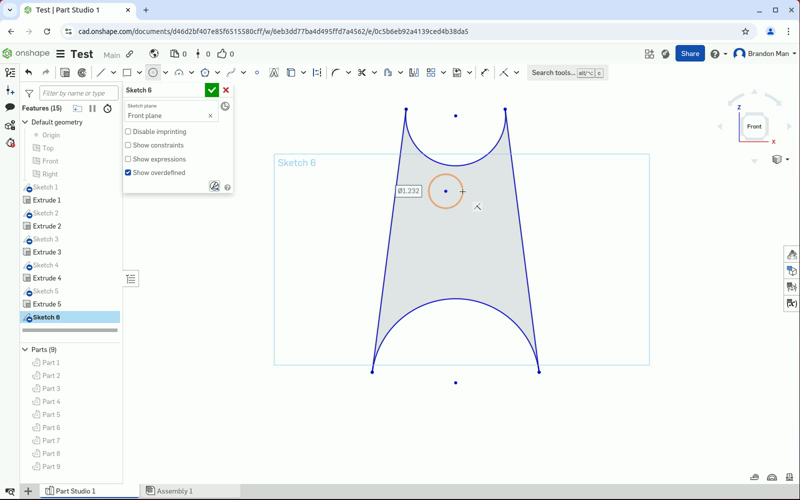
scroll(-6)
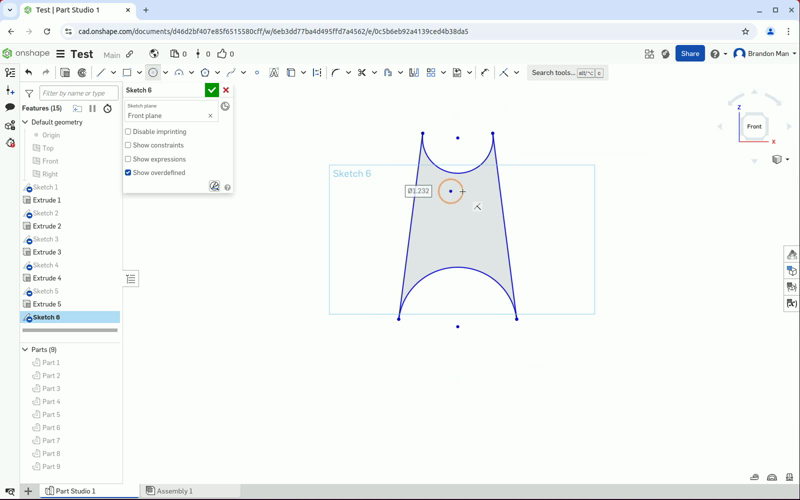
scroll(-6)
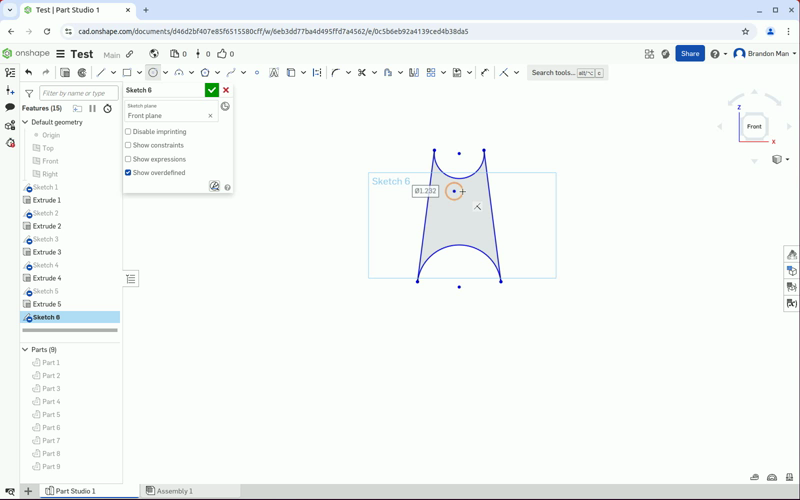
scroll(-6)
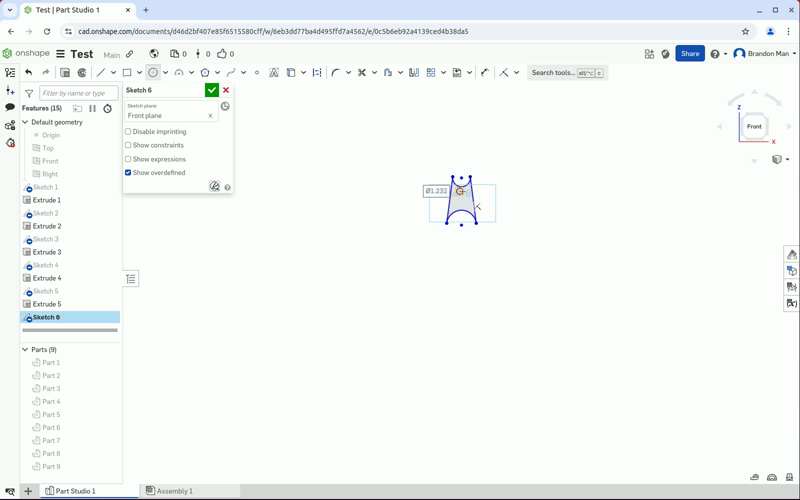
key(esc)
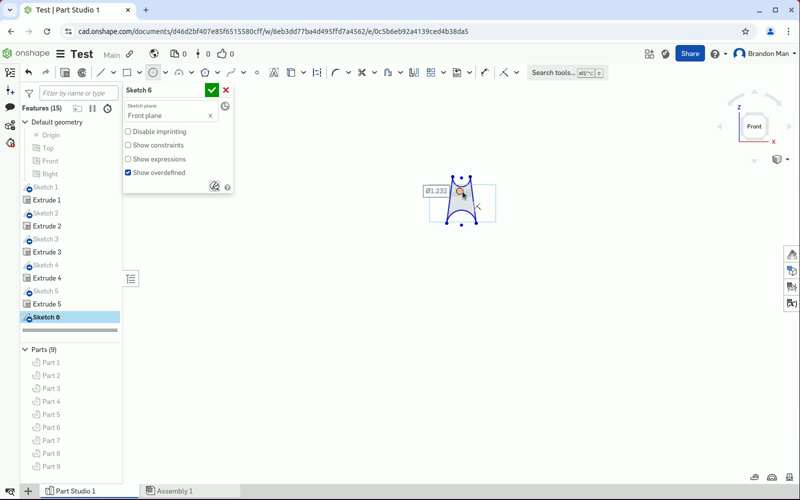
mouse_move(466, 186)
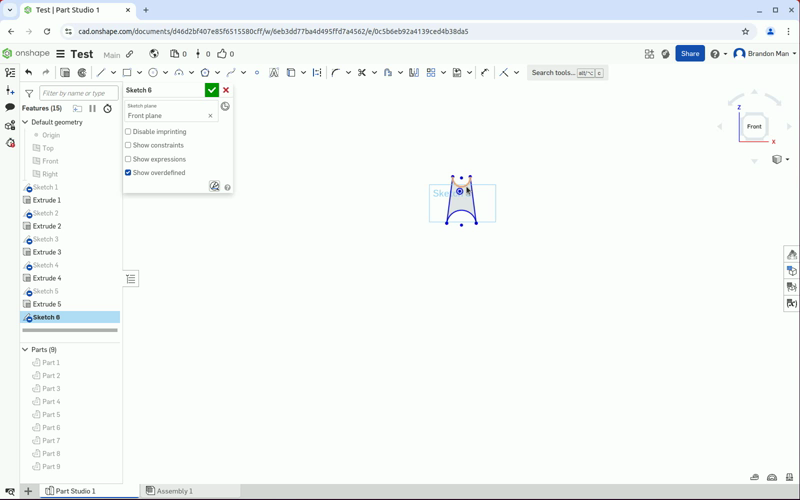
scroll(6)
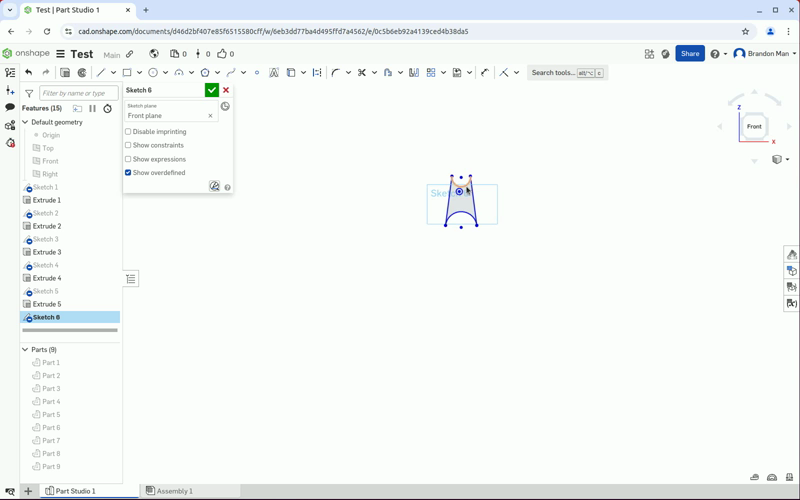
scroll(6)
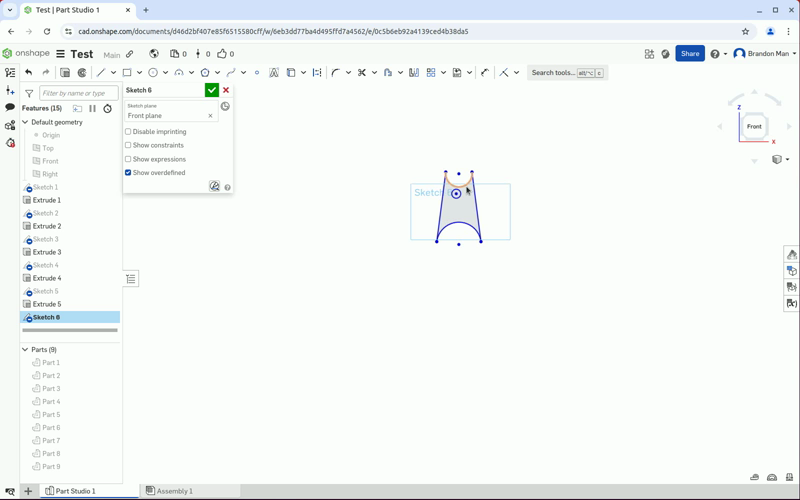
scroll(6)
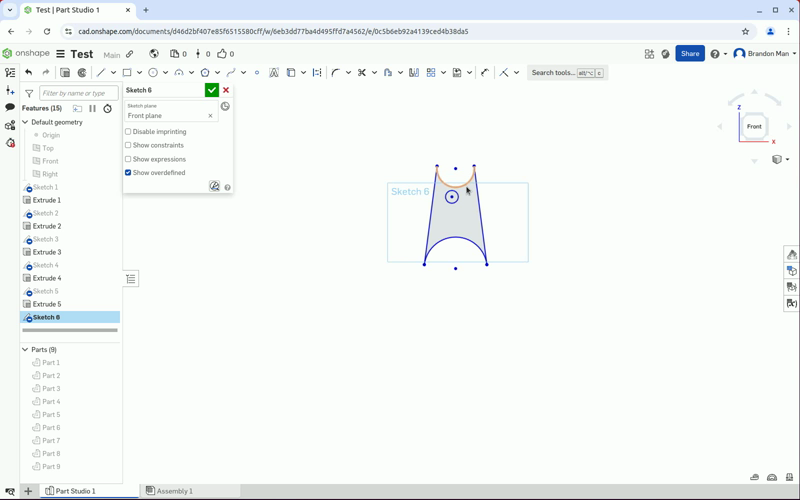
scroll(6)
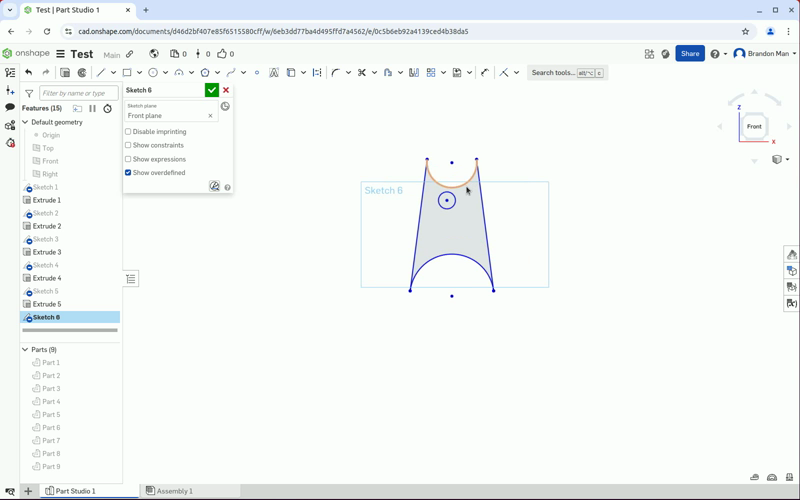
scroll(6)
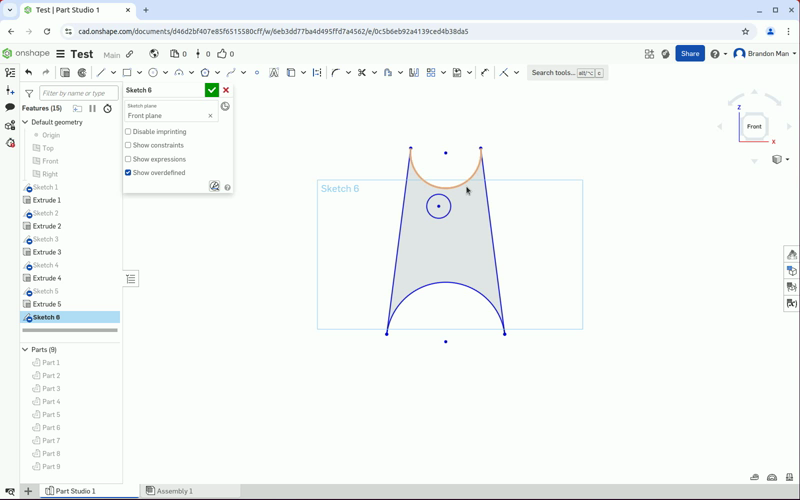
scroll(6)
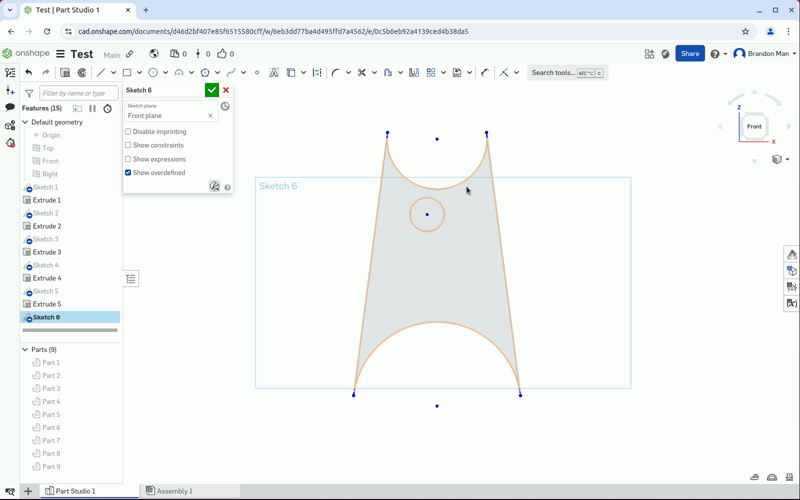
scroll(6)
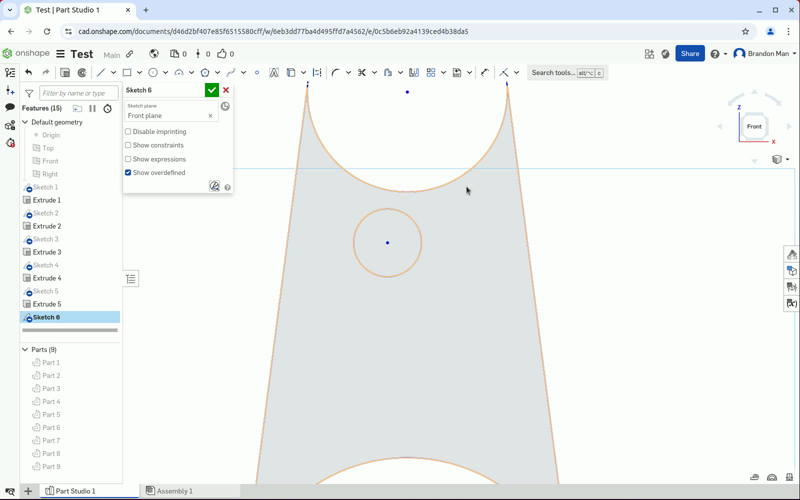
click(466, 186)
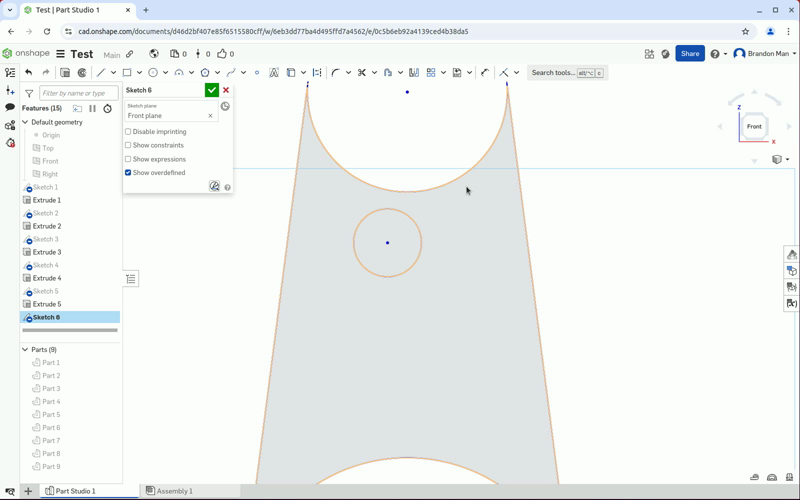
scroll(-6)
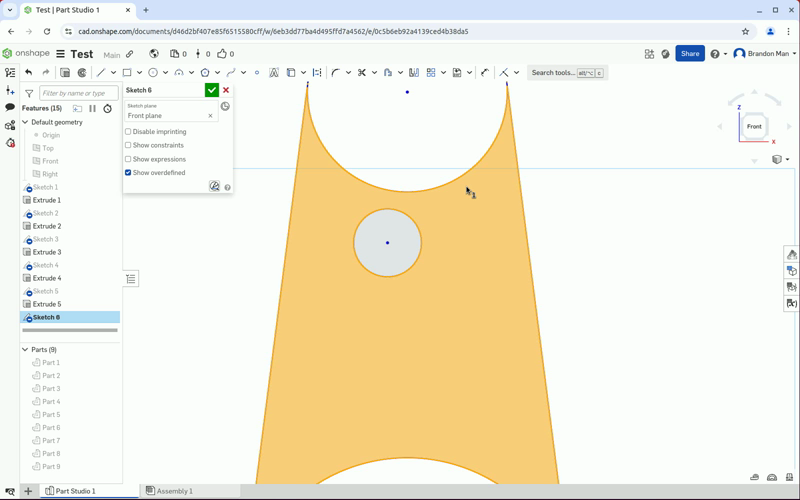
scroll(-6)
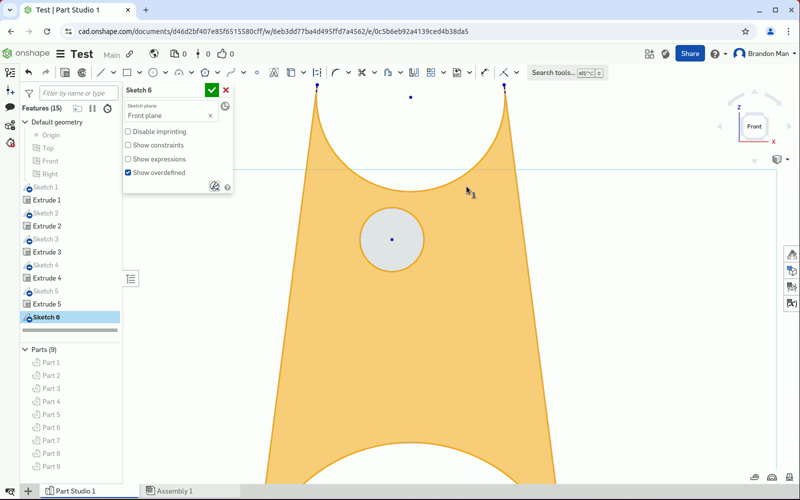
scroll(-6)
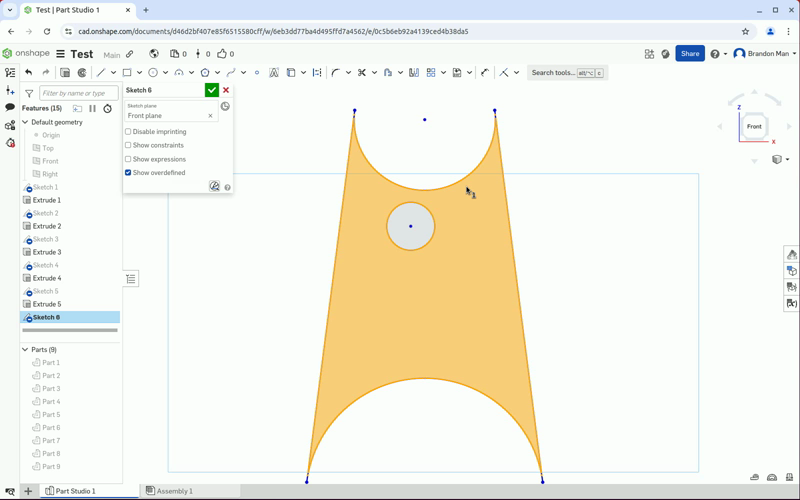
scroll(-6)
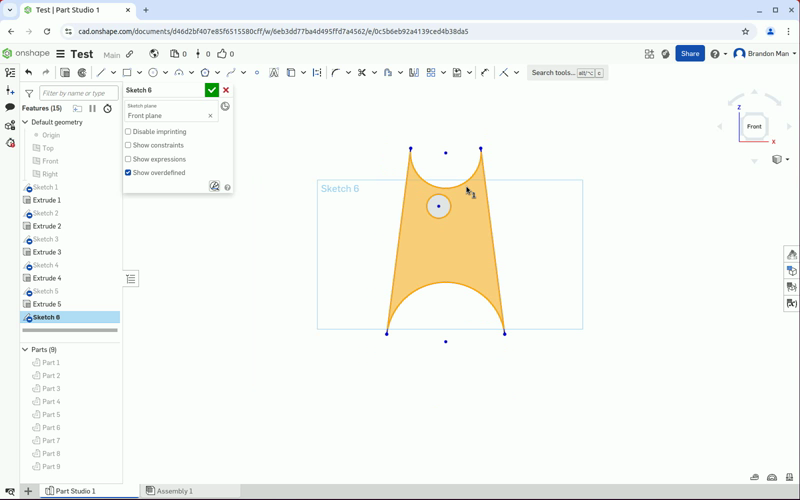
scroll(-6)
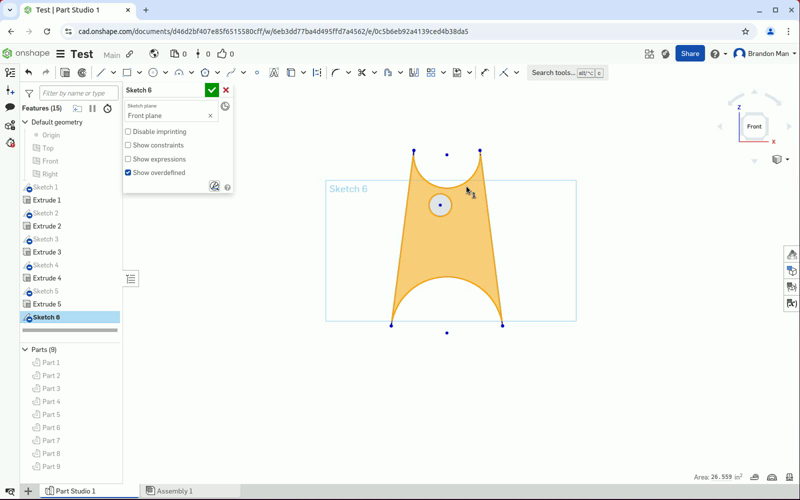
scroll(-6)
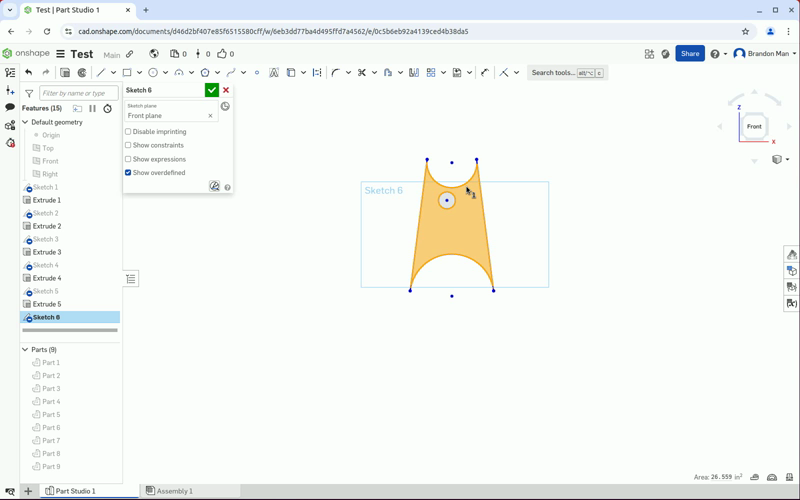
scroll(-6)
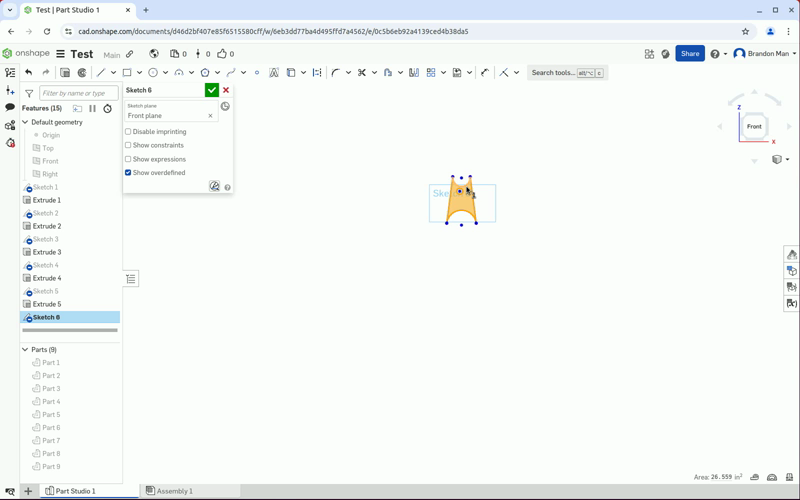
mouse_move(73, 352)
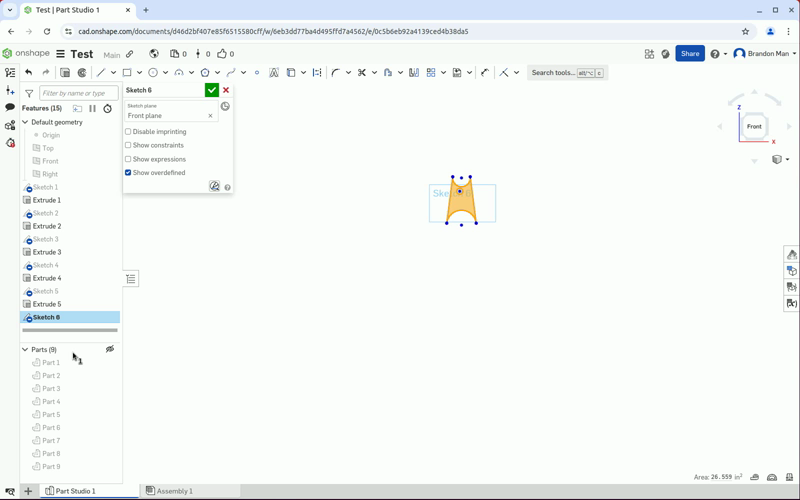
key(shift+y)
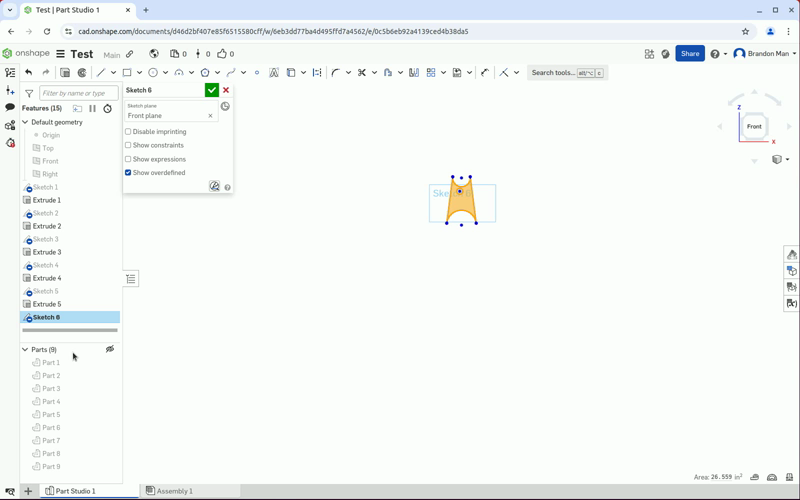
key(shift+e)
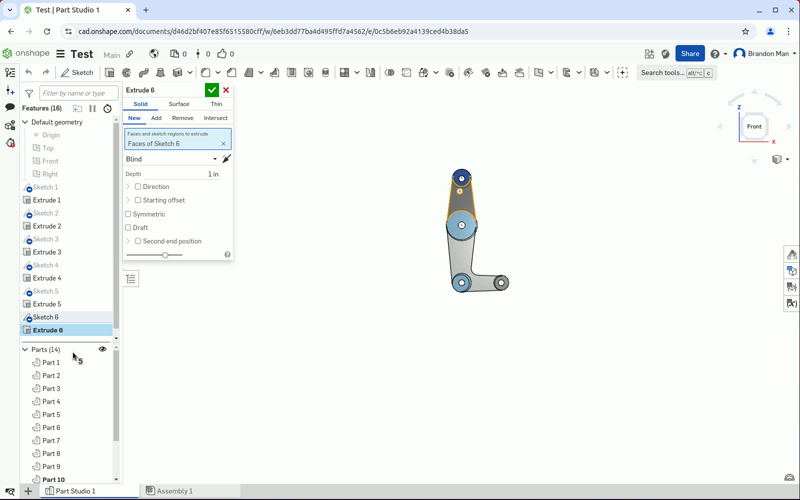
mouse_move(143, 106)
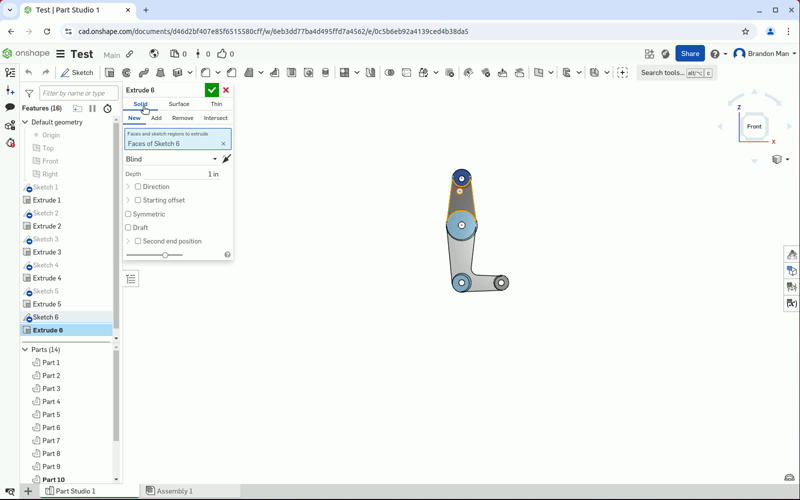
click(143, 106)
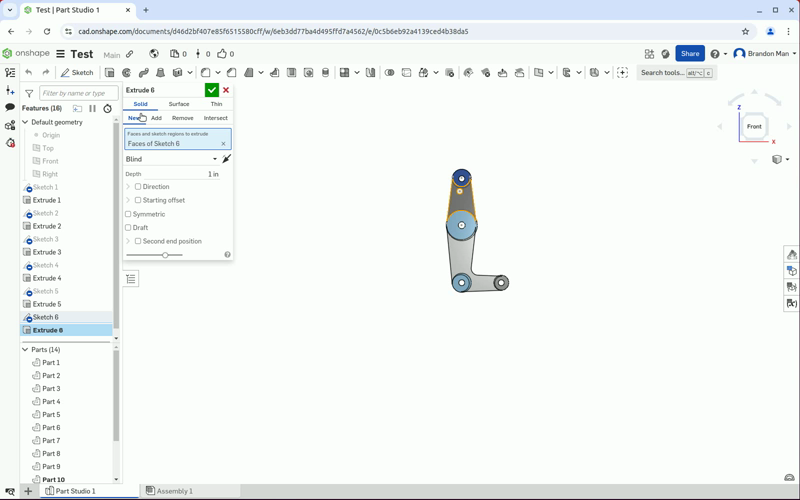
mouse_move(137, 120)
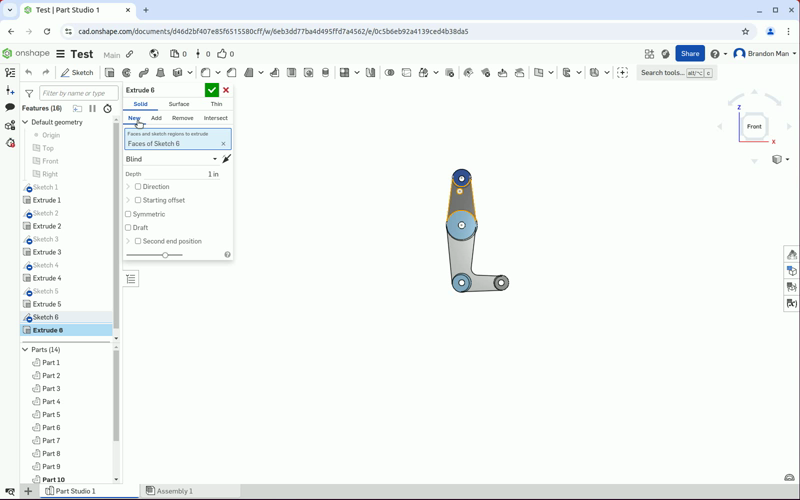
click(137, 120)
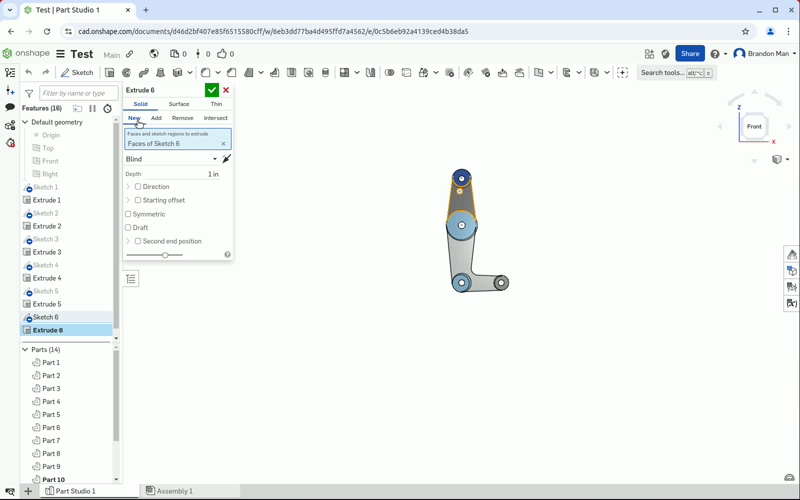
key(tab, 4)
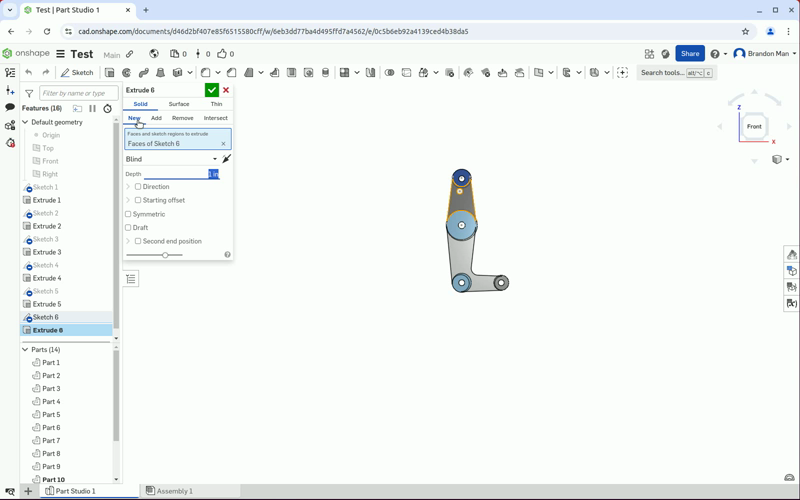
text(0.481)
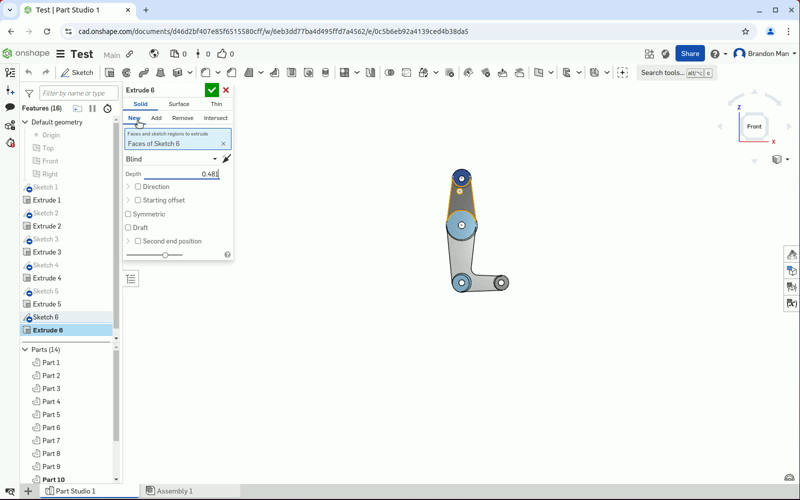
key(enter)
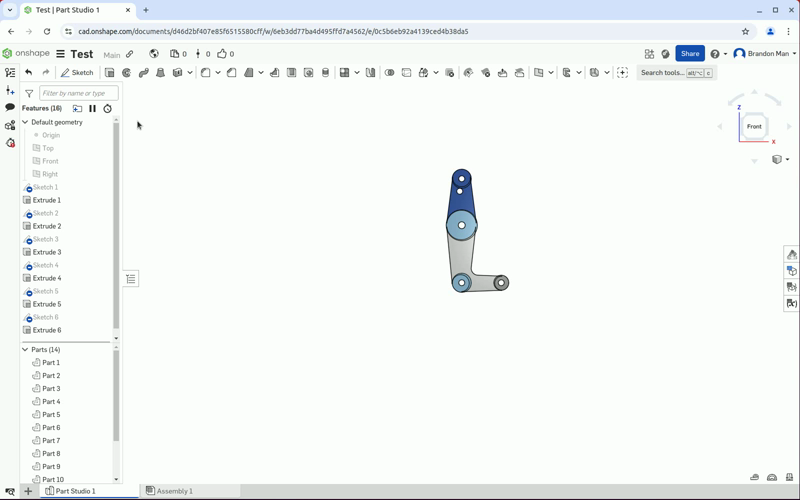
key(shift+h)
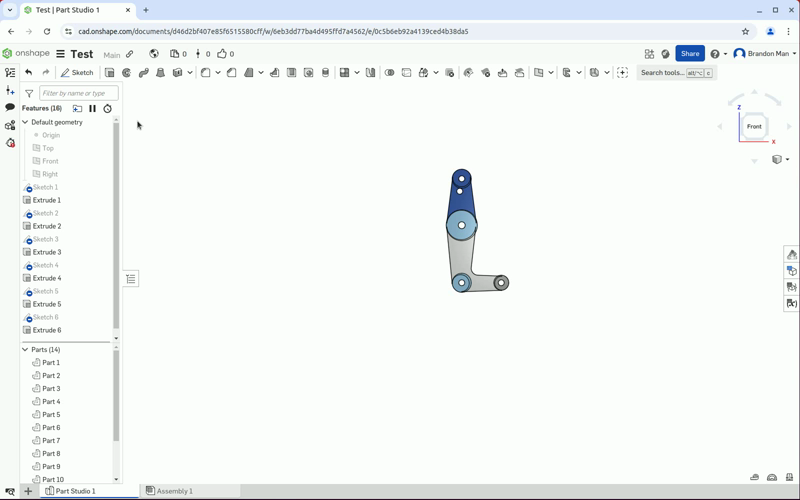
key(shift+h)
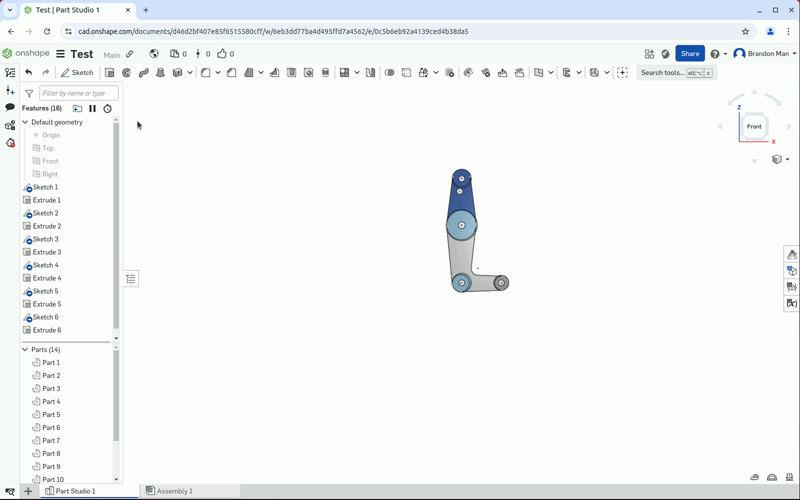
key(shift+7)
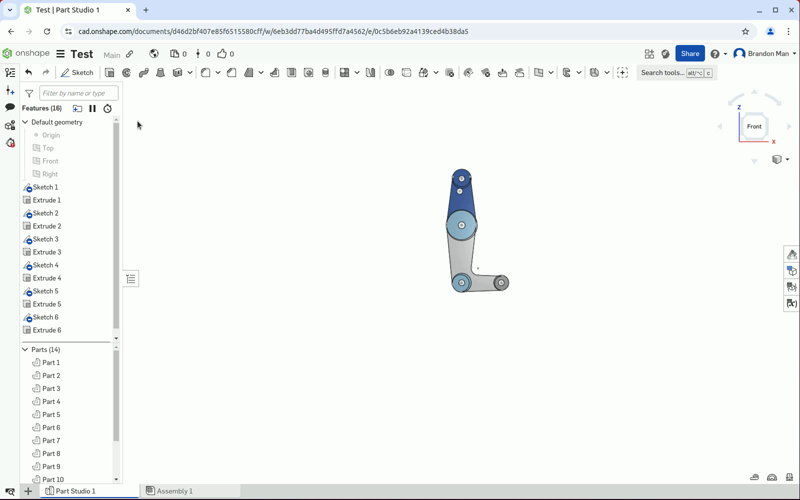
key(left, 2)
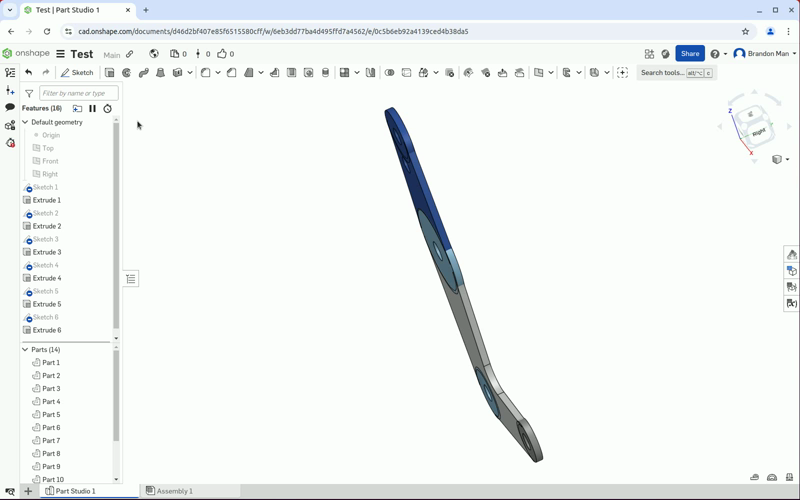
key(down, 2)
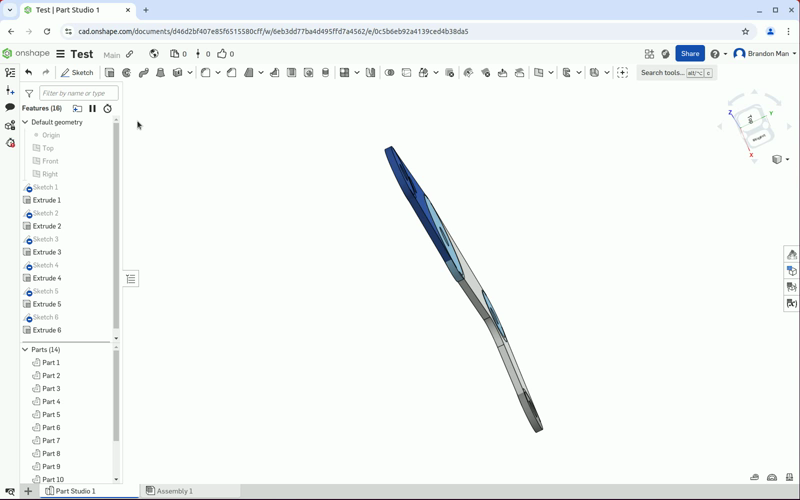
key(up, 2)
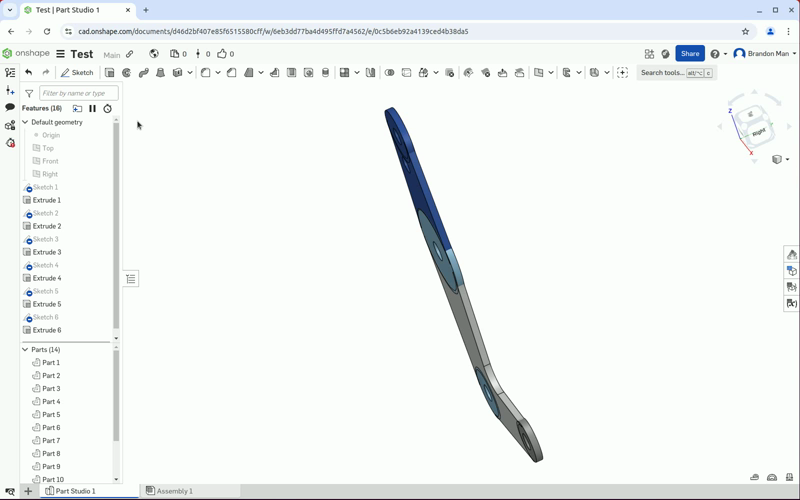
key(right, 2)
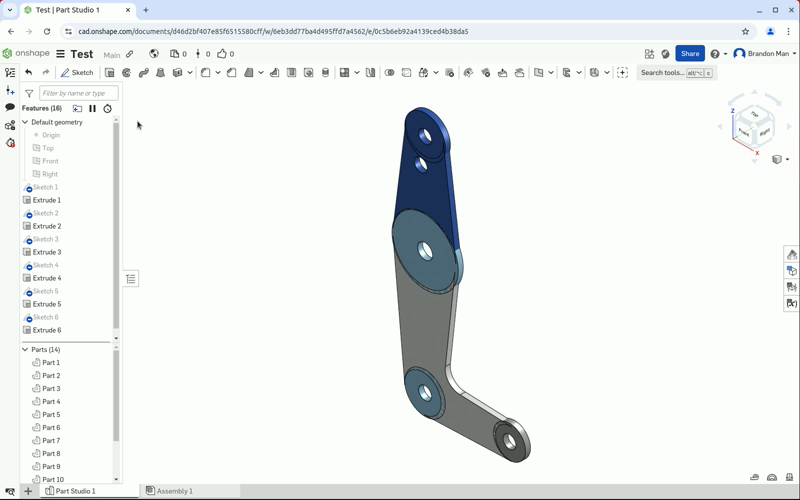
mouse_move(69, 189)
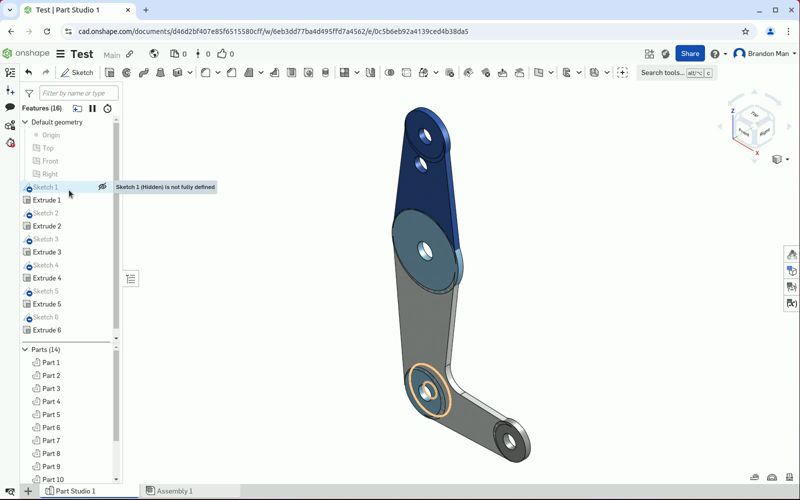
click(69, 189)